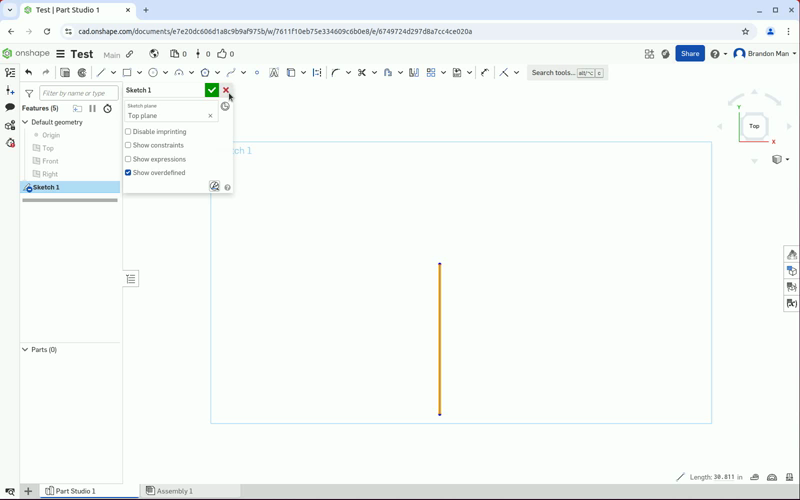
key(shift+h)
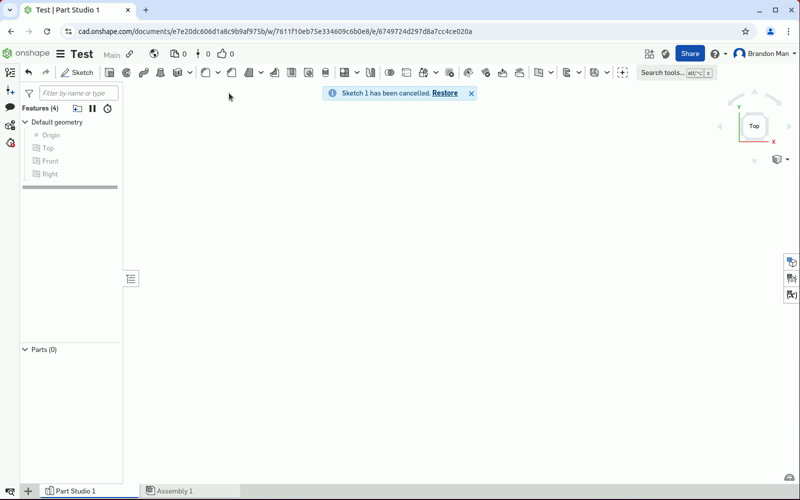
mouse_move(73, 352)
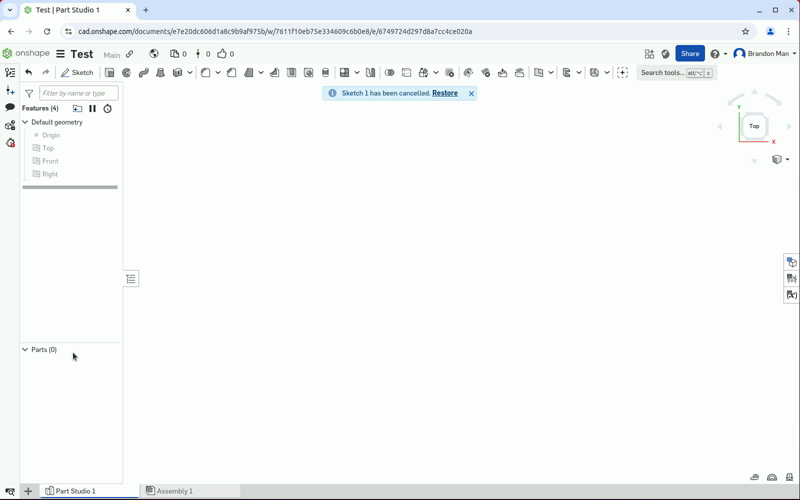
key(y)
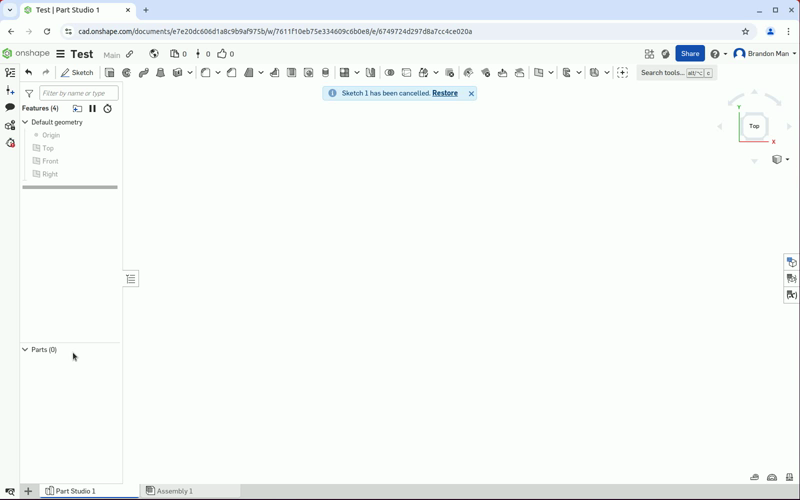
key(shift+p)
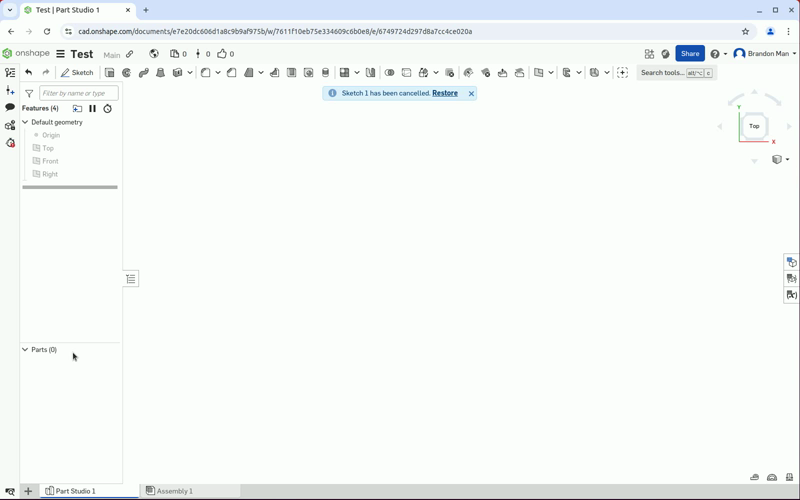
key(space)
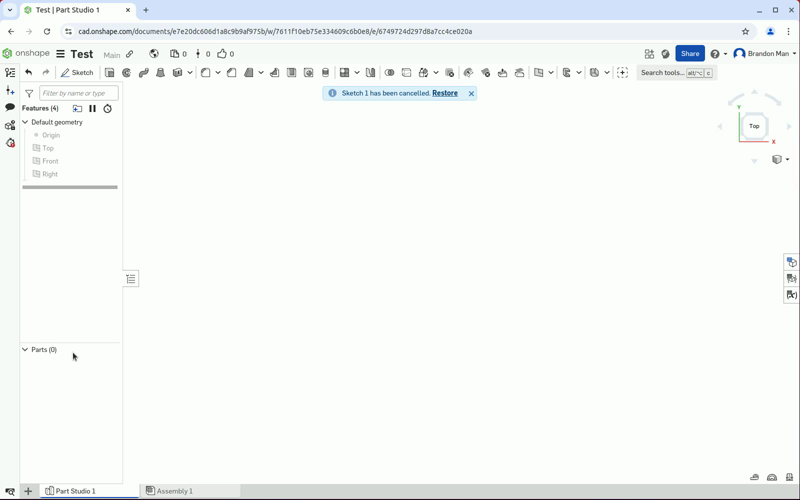
key_down(shift)
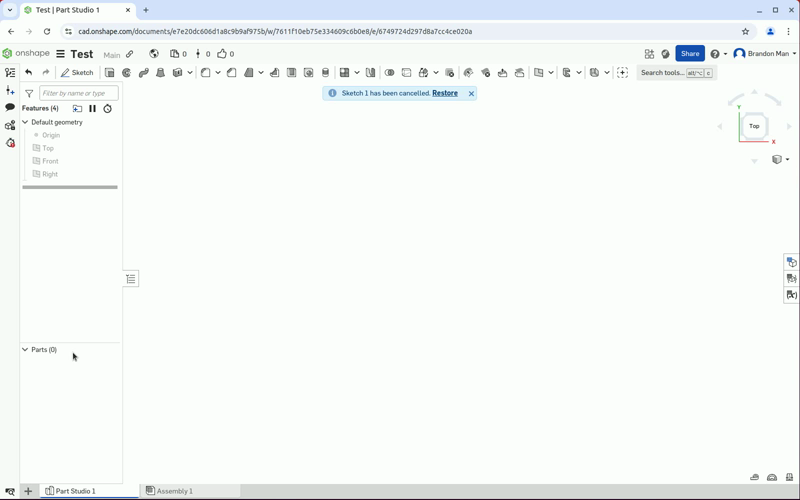
key(up)
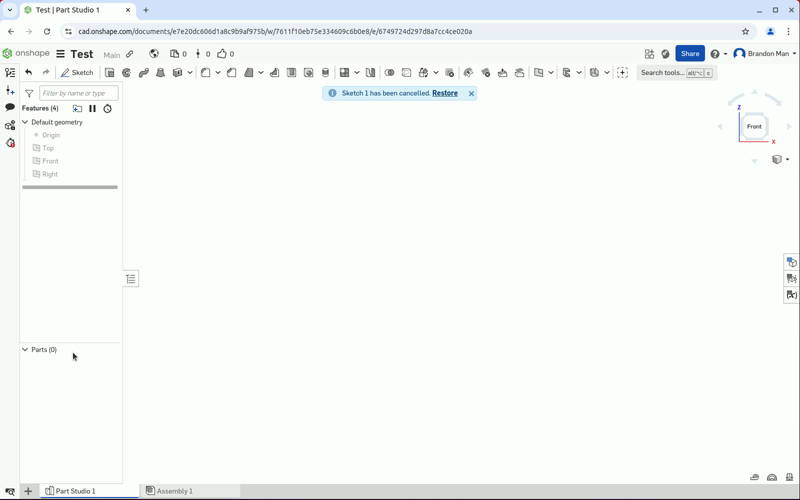
key_up(shift)
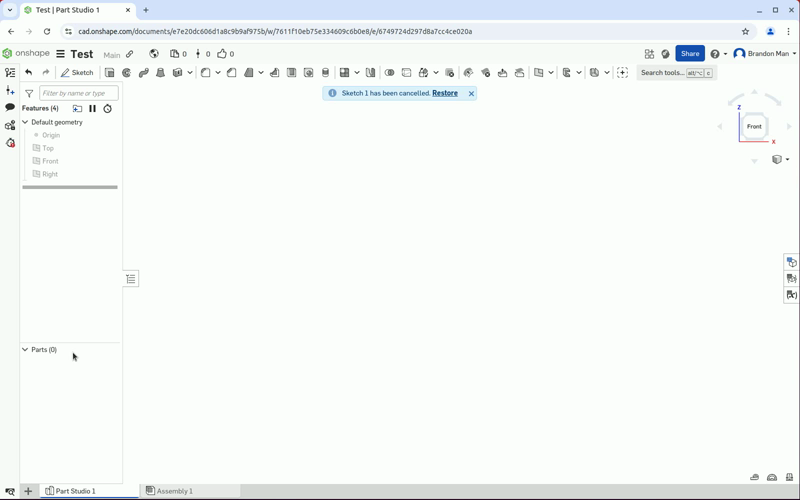
mouse_move(73, 352)
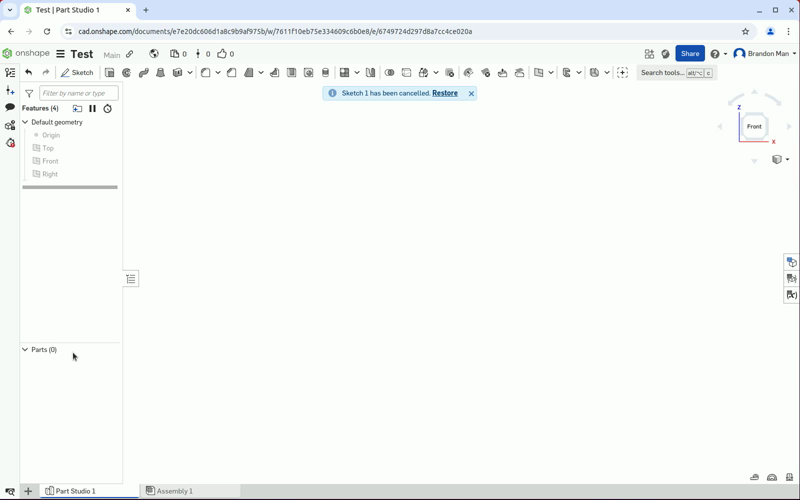
key(shift+y)
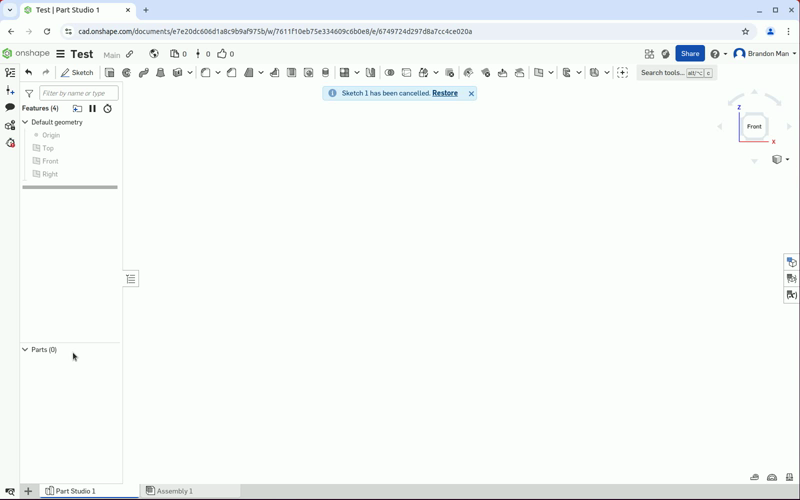
key(shift+s)
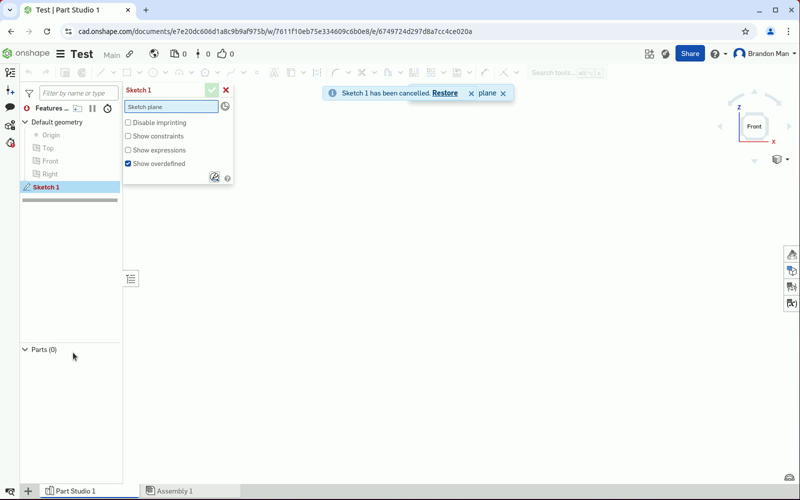
mouse_move(73, 163)
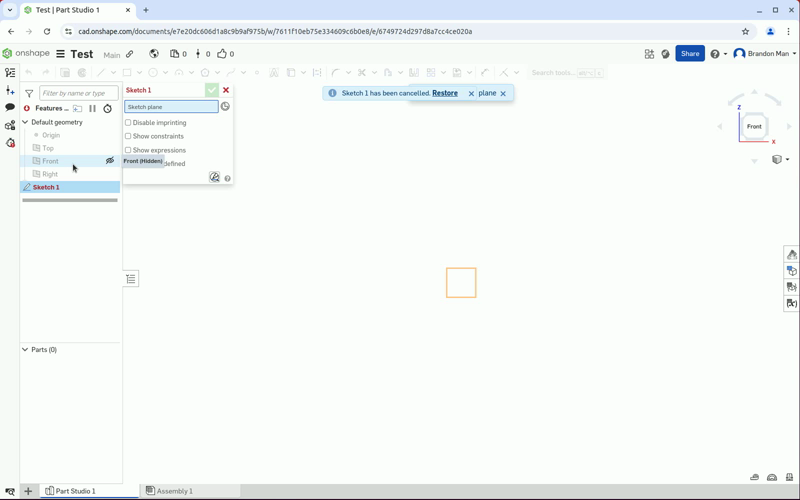
click(73, 163)
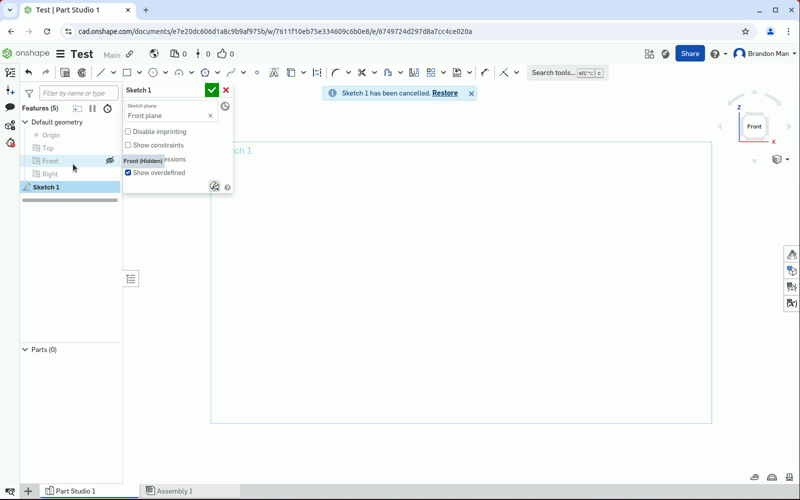
mouse_move(73, 352)
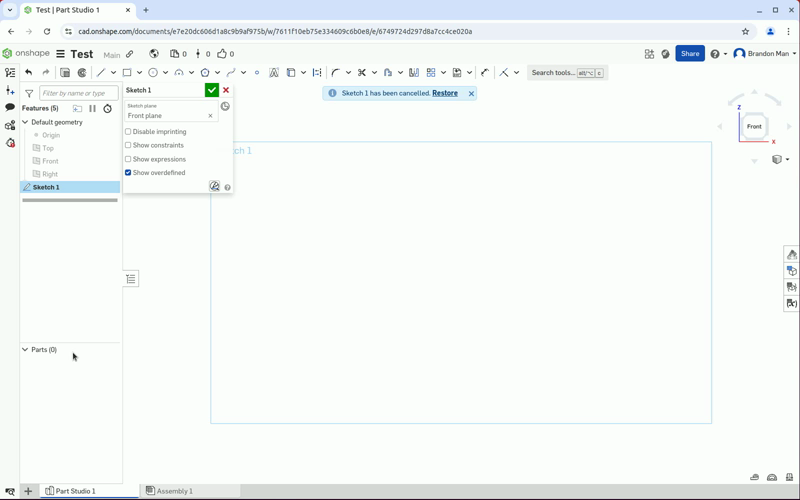
key(y)
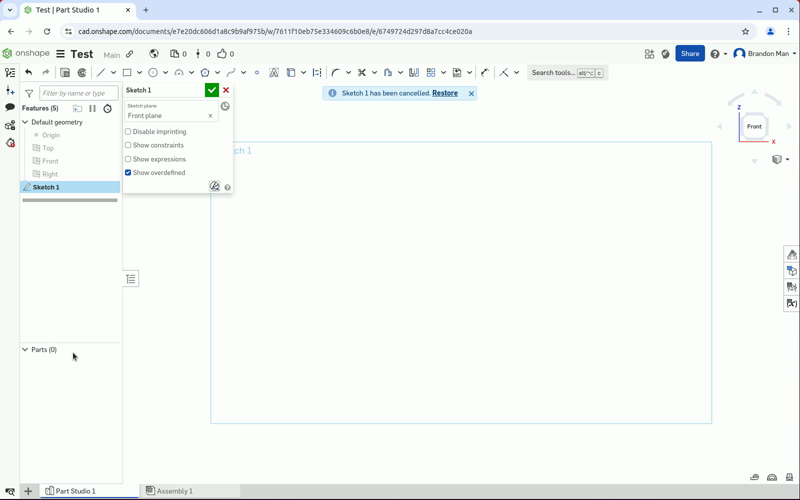
key(l)
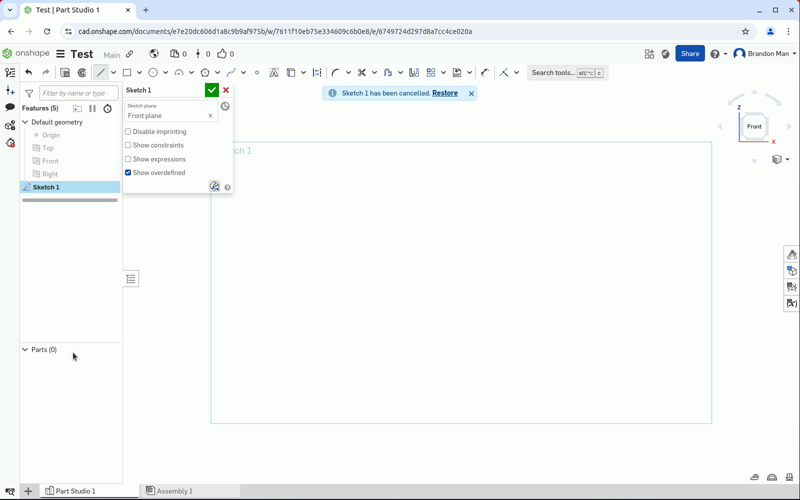
key_down(shift)
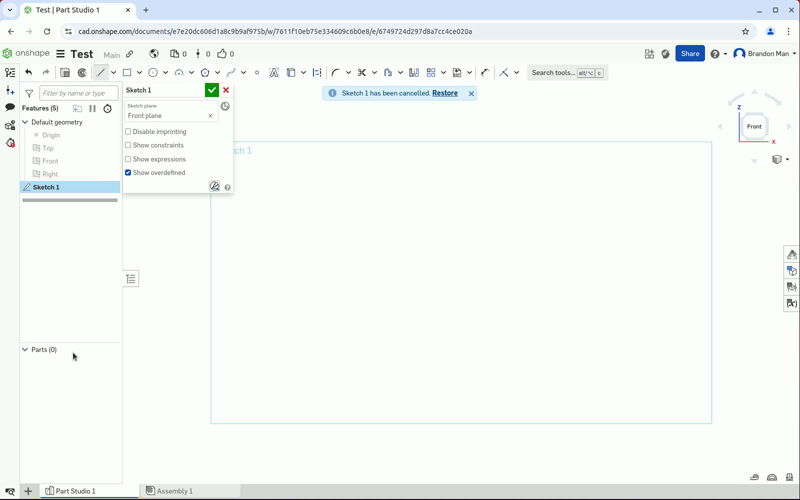
mouse_move(460, 282)
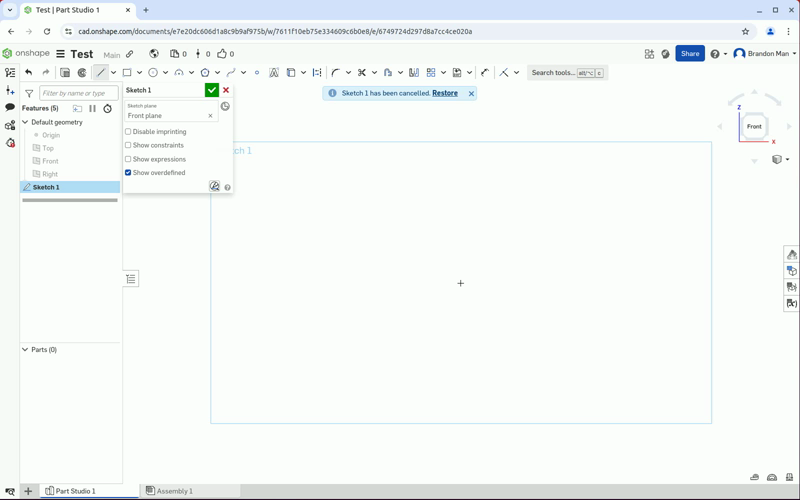
click(460, 282)
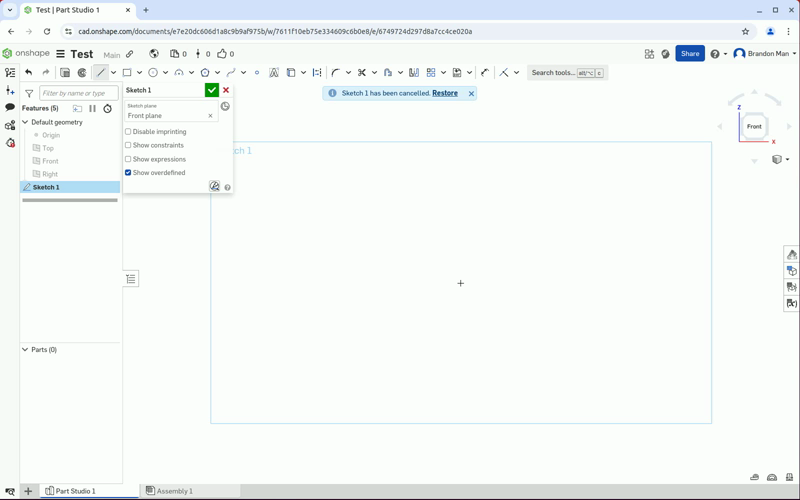
key_up(shift)
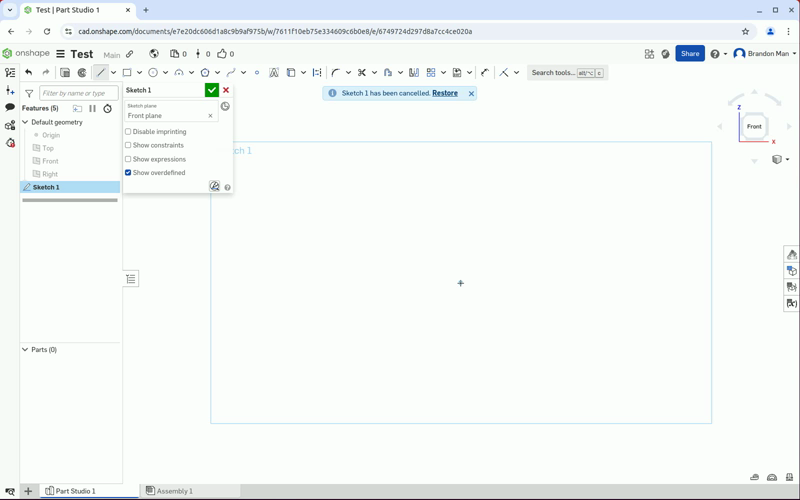
key_down(shift)
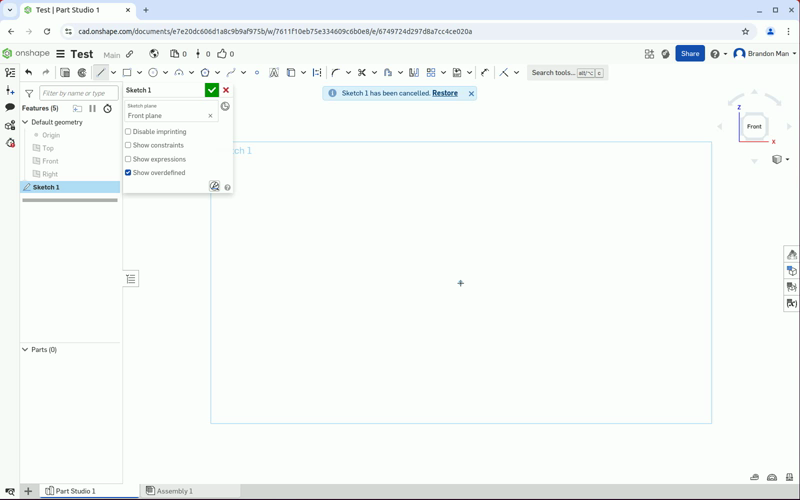
mouse_move(573, 282)
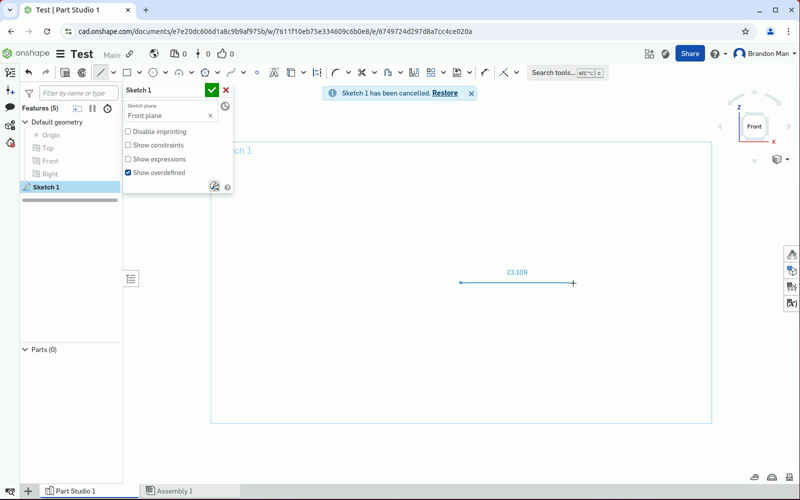
click(573, 282)
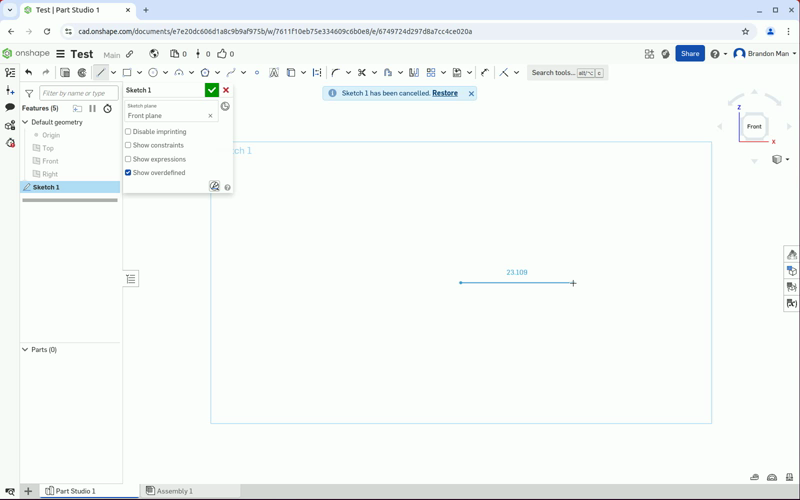
key_up(shift)
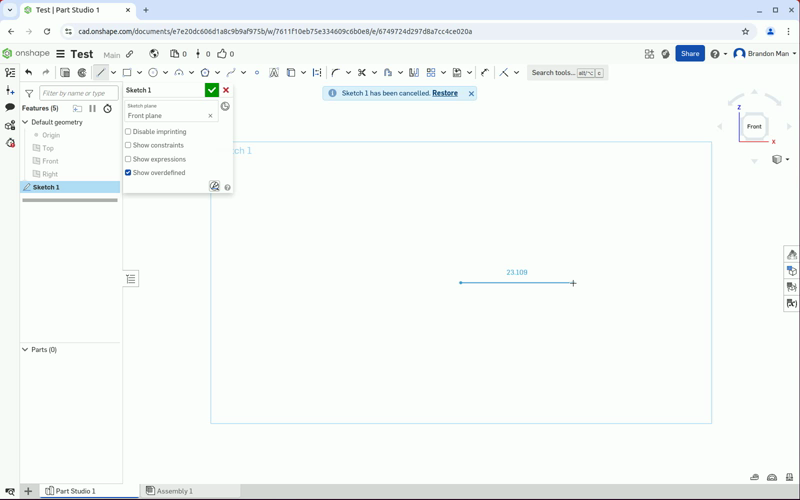
key_down(shift)
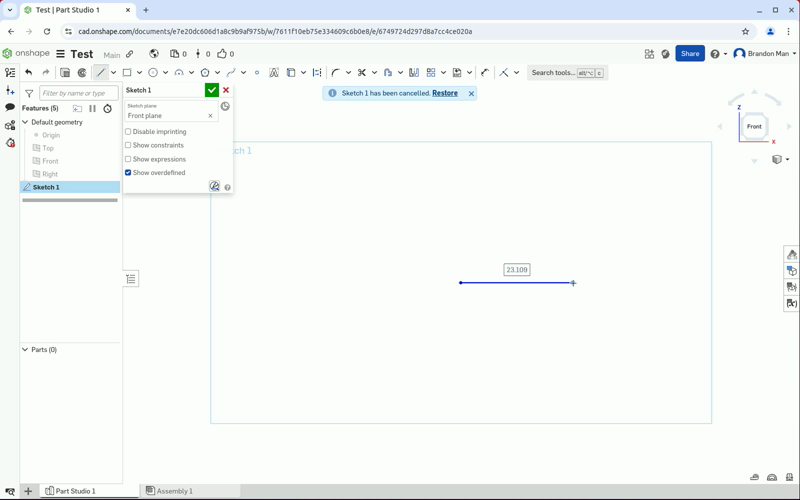
mouse_move(589, 282)
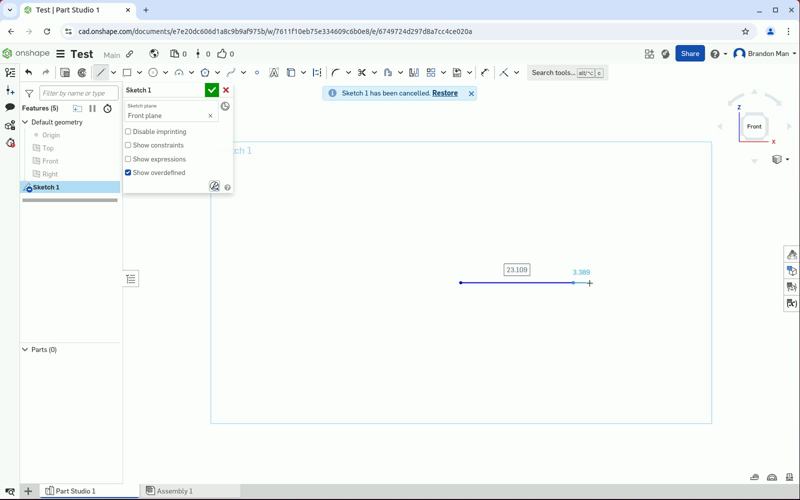
mouse_move(573, 272)
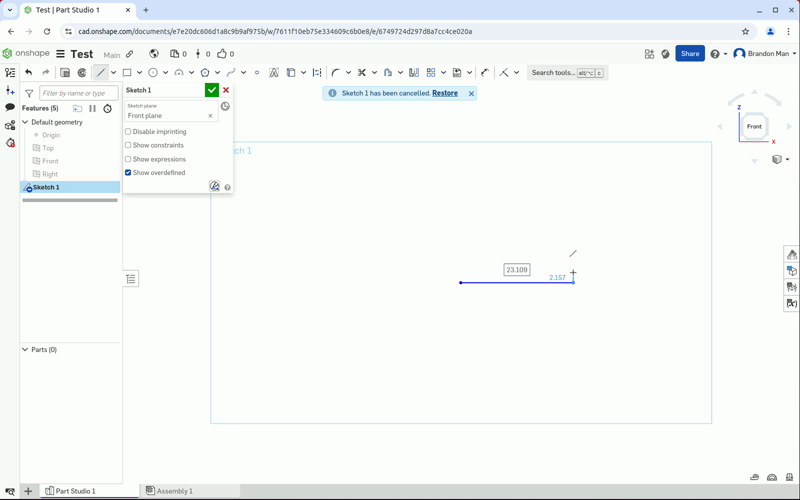
click(573, 272)
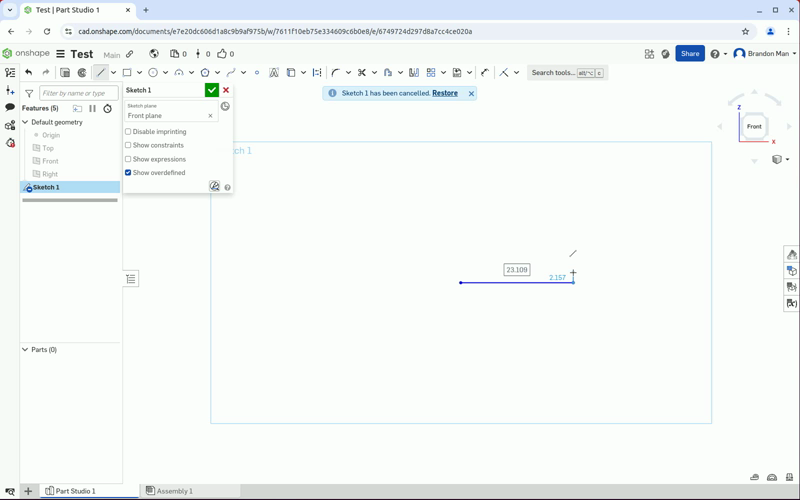
key_up(shift)
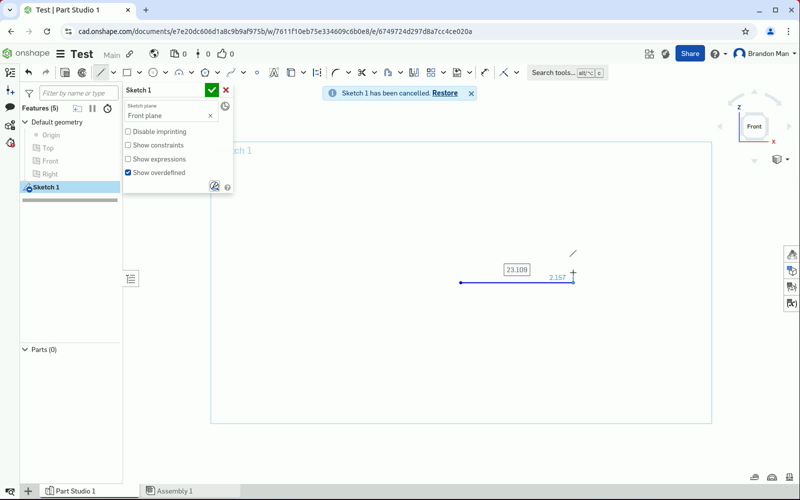
key_down(shift)
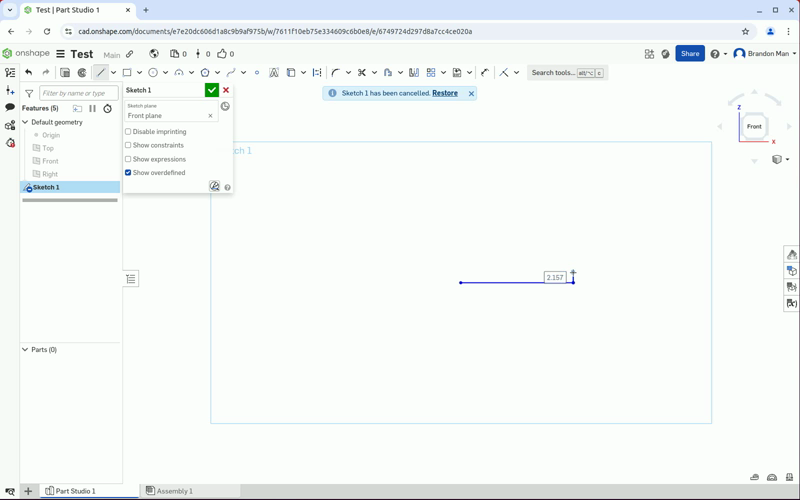
mouse_move(589, 272)
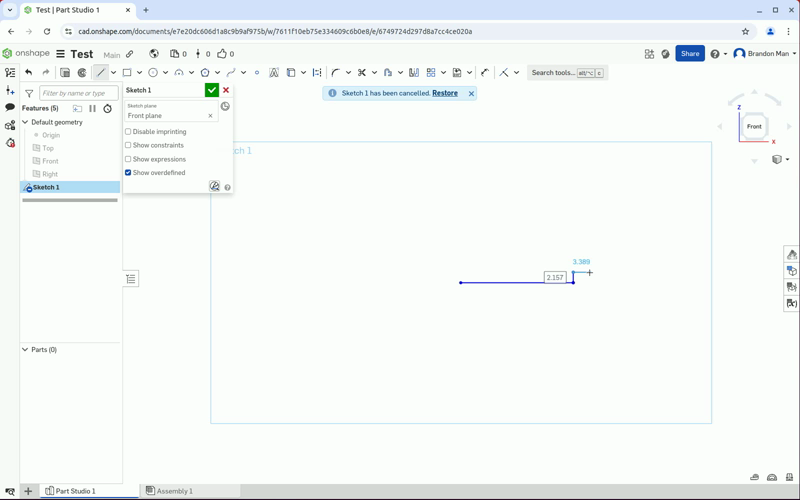
mouse_move(550, 272)
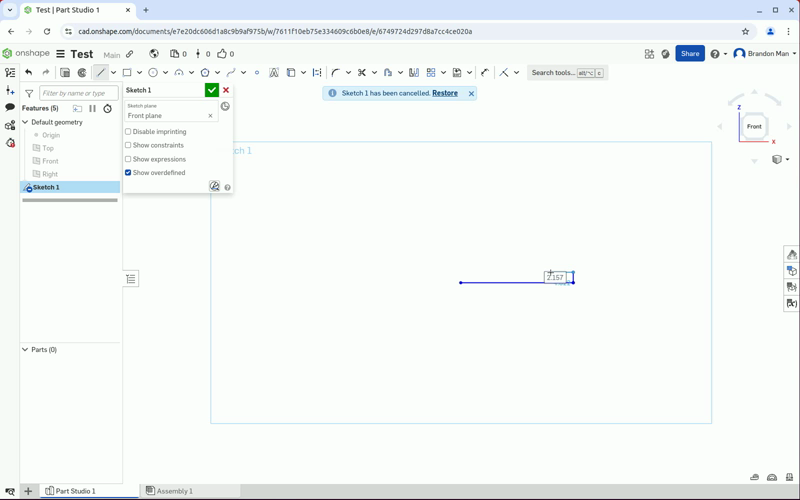
click(550, 272)
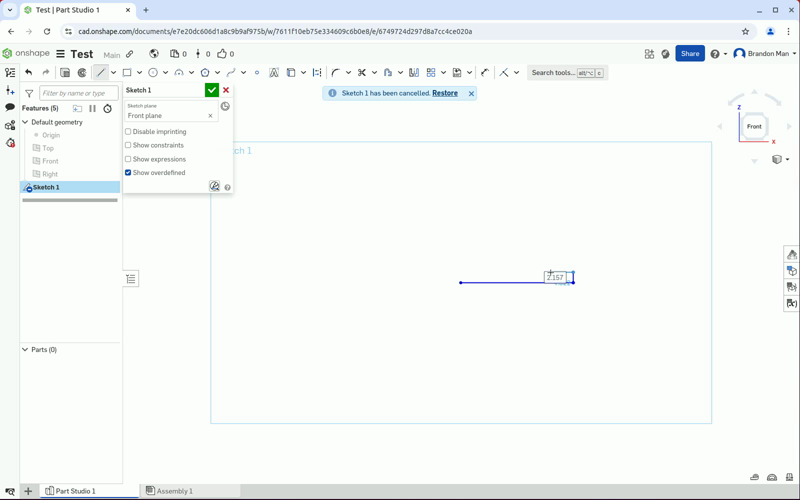
key_up(shift)
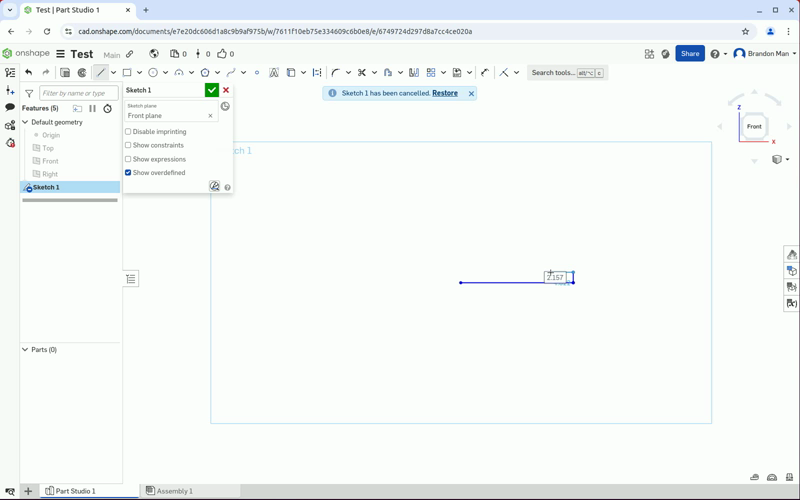
key_down(shift)
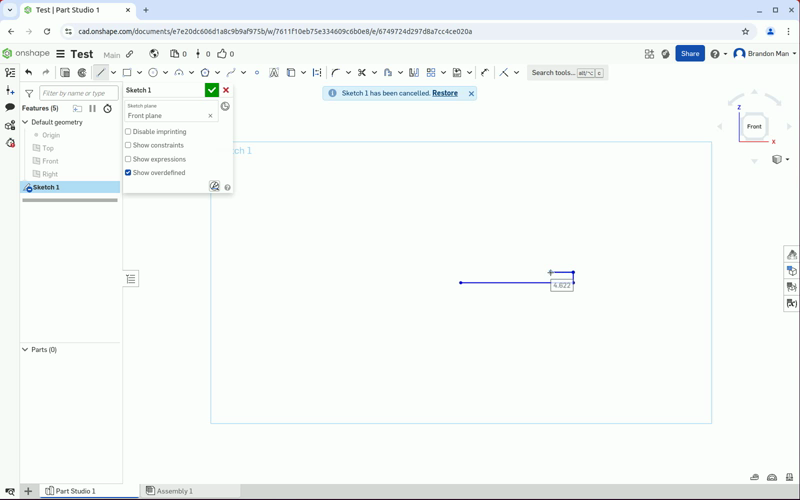
mouse_move(580, 272)
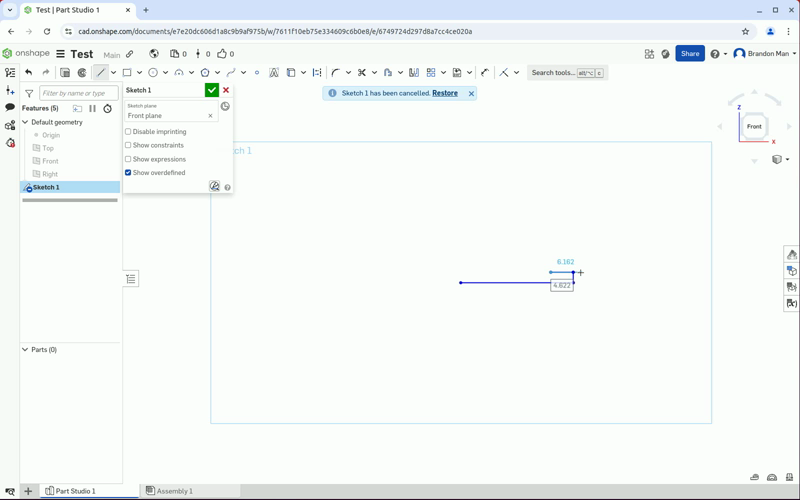
mouse_move(528, 272)
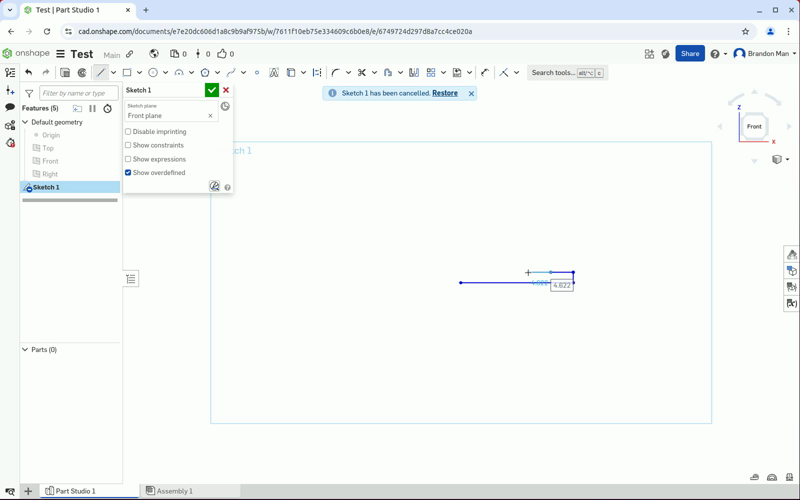
click(528, 272)
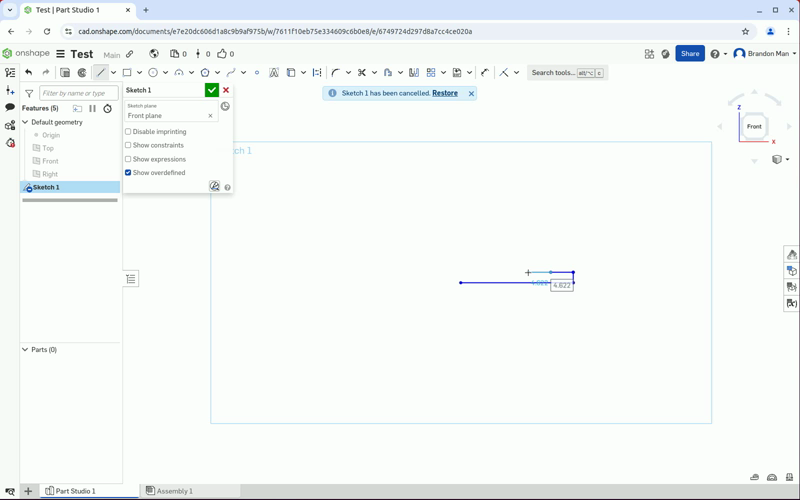
key_up(shift)
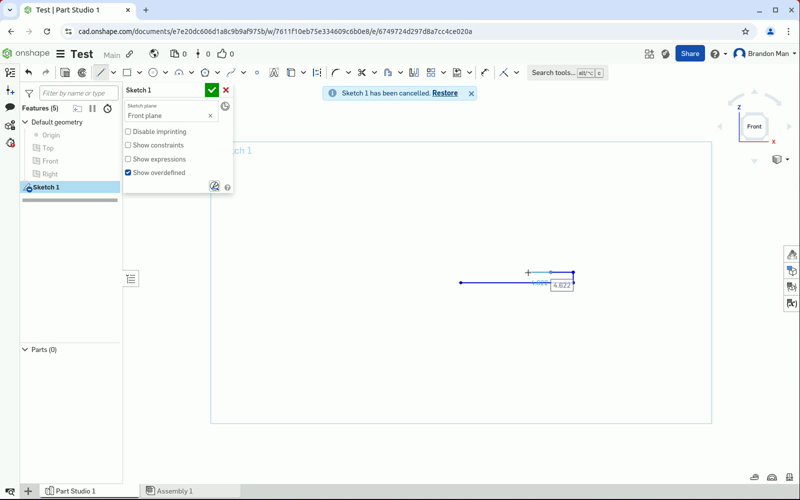
key_down(shift)
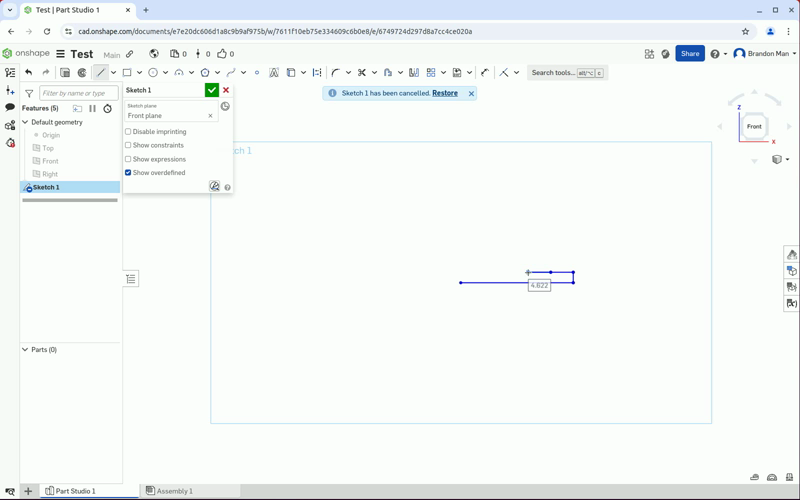
mouse_move(460, 272)
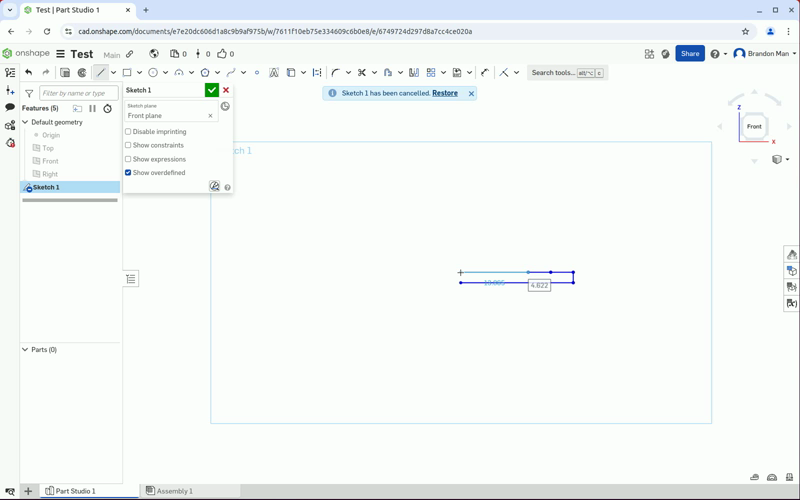
click(460, 272)
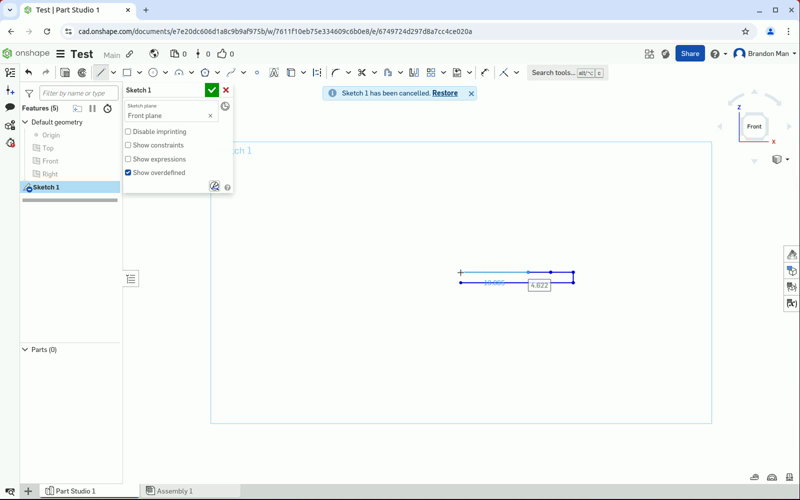
key_up(shift)
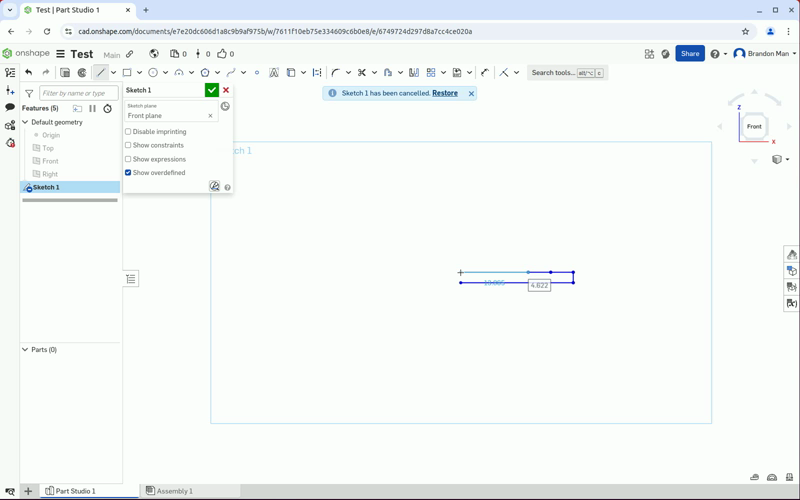
mouse_move(490, 272)
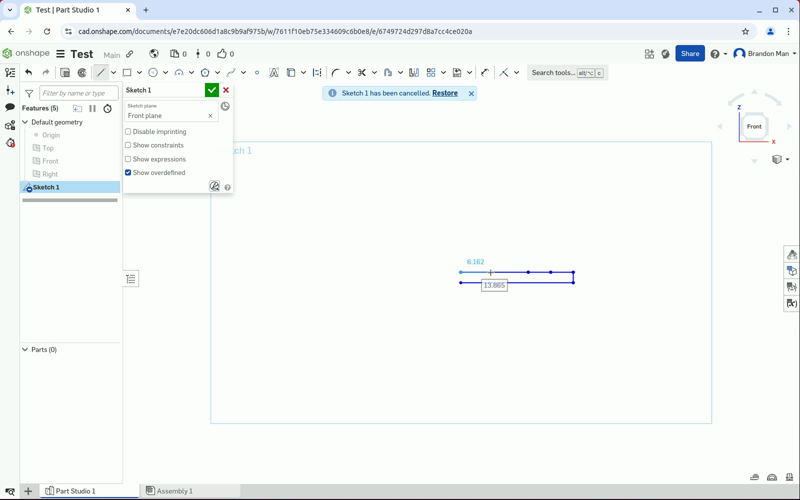
key_down(shift)
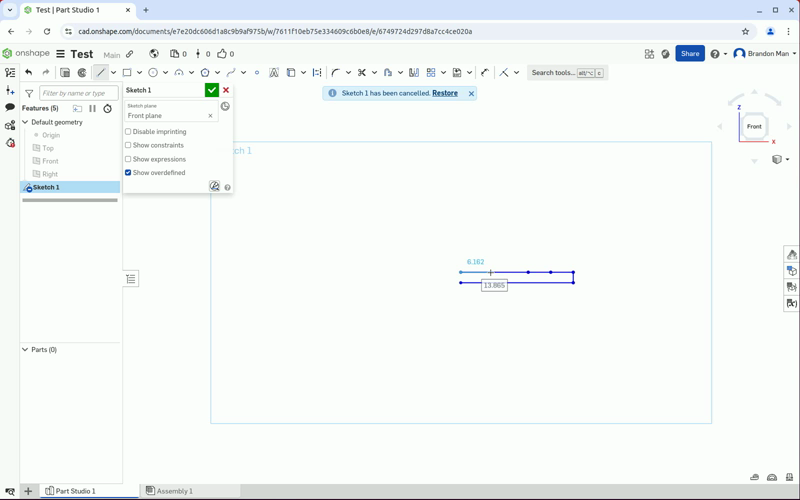
mouse_move(460, 282)
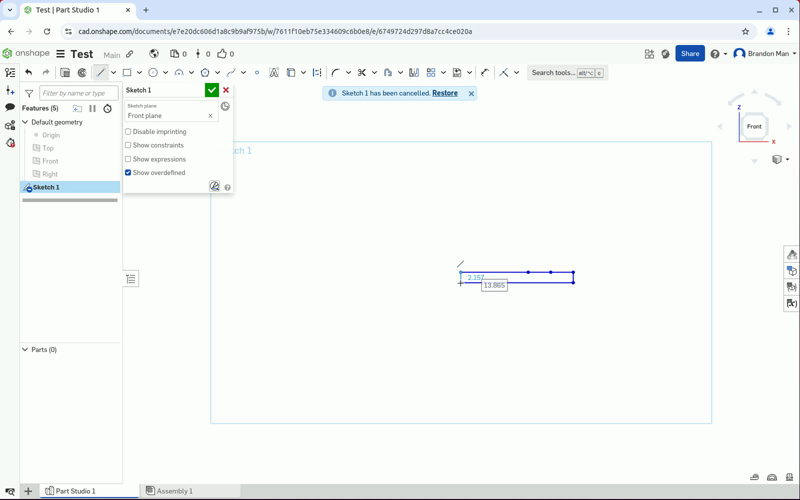
key_up(shift)
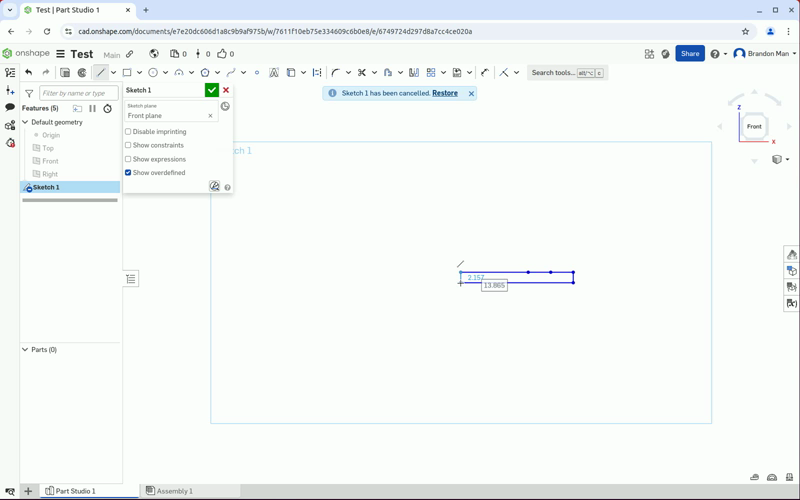
click(460, 282)
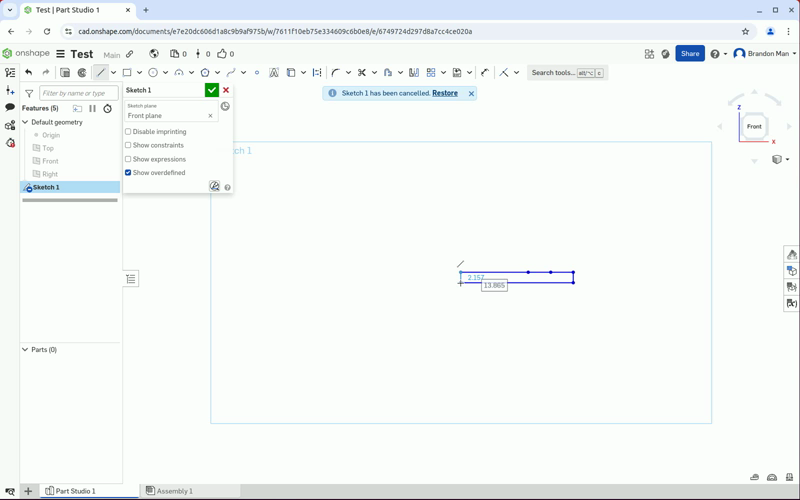
key(esc)
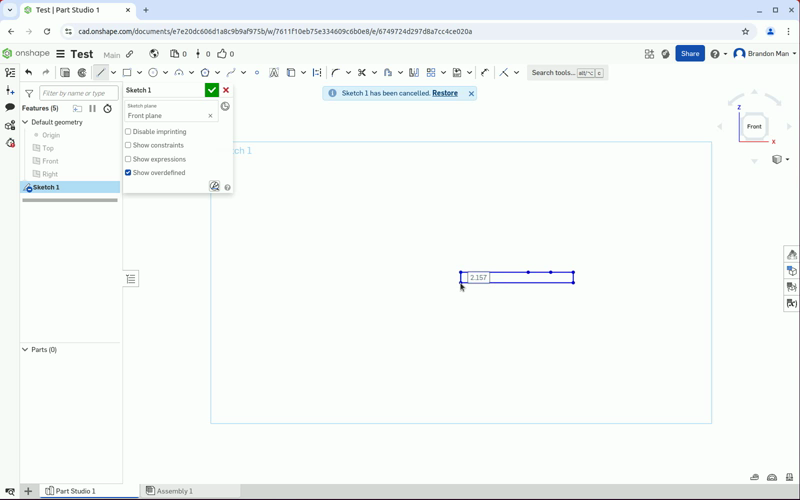
mouse_move(484, 274)
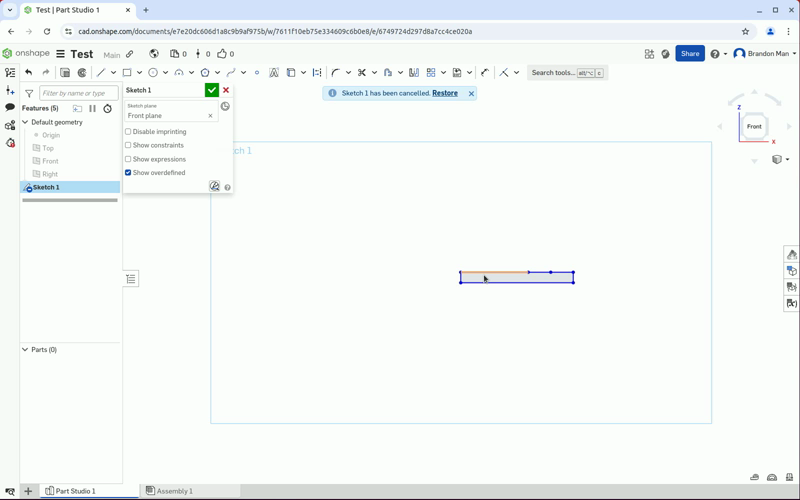
scroll(6)
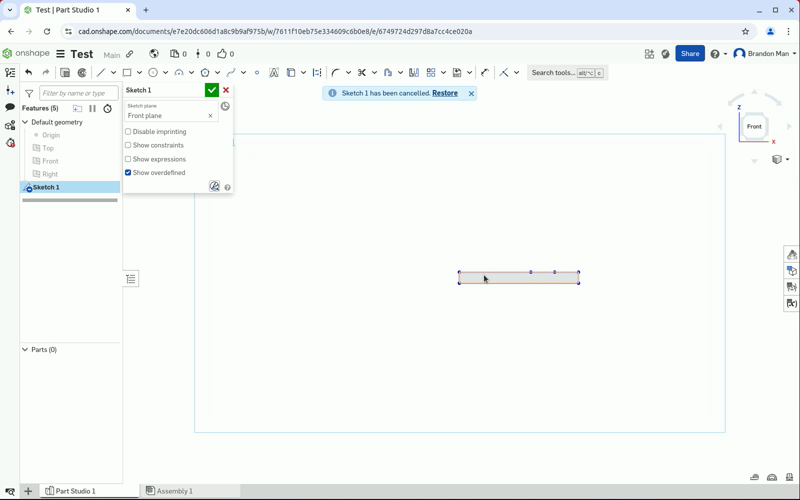
scroll(6)
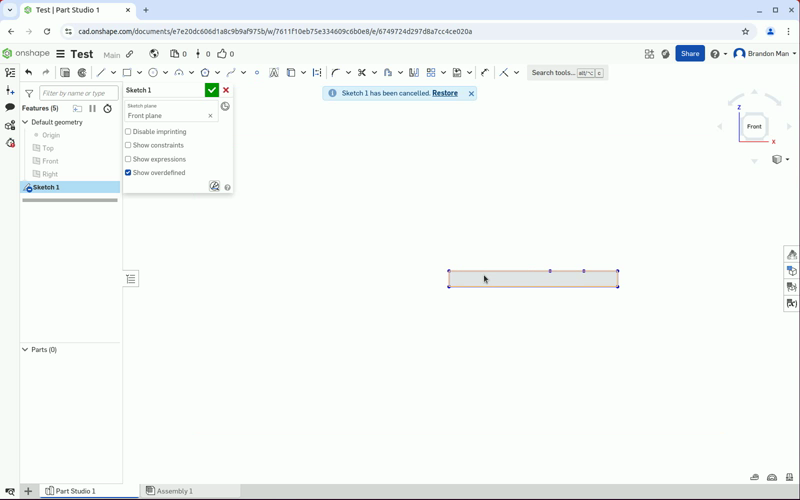
scroll(6)
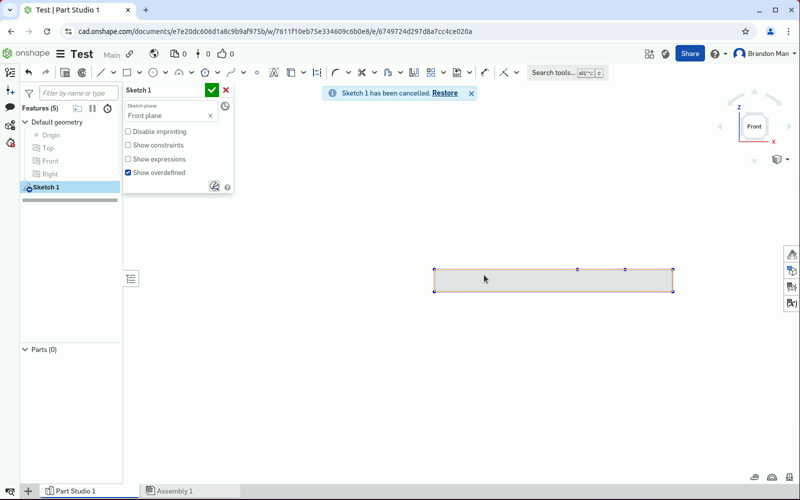
scroll(6)
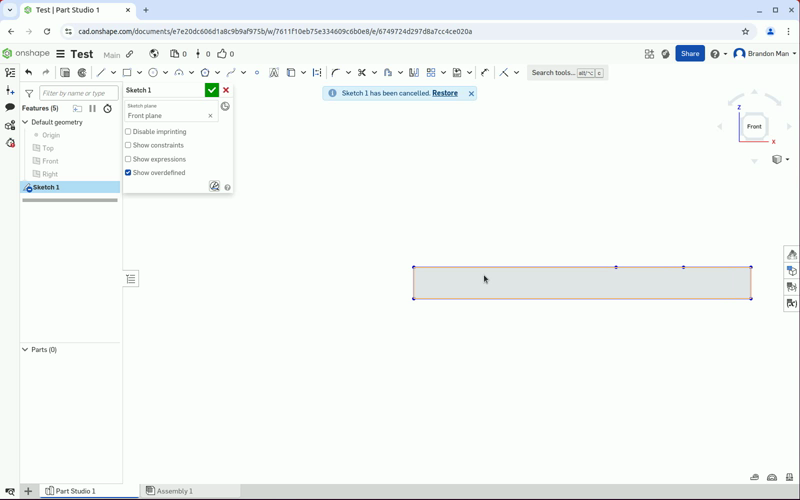
scroll(6)
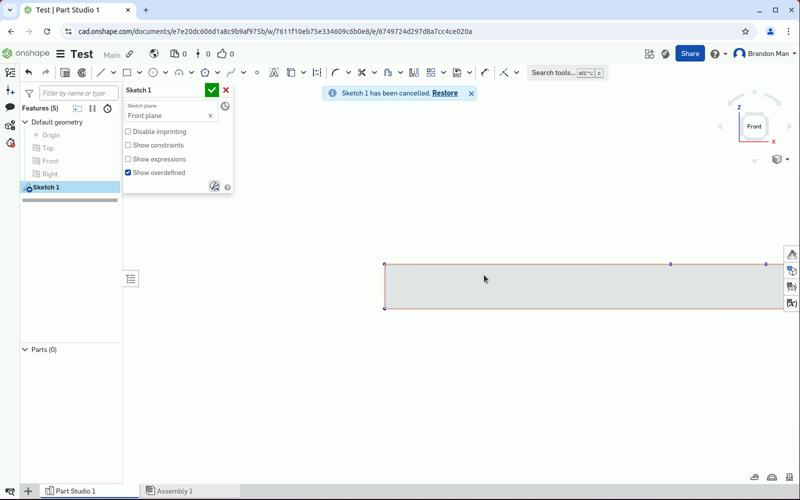
scroll(6)
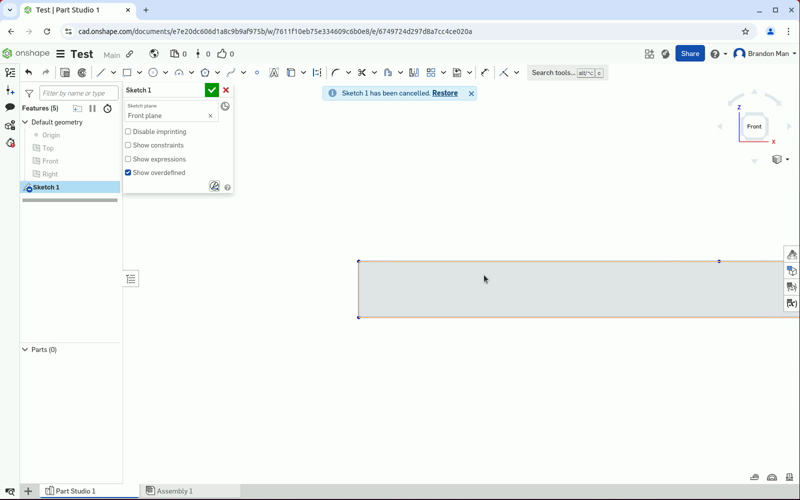
scroll(6)
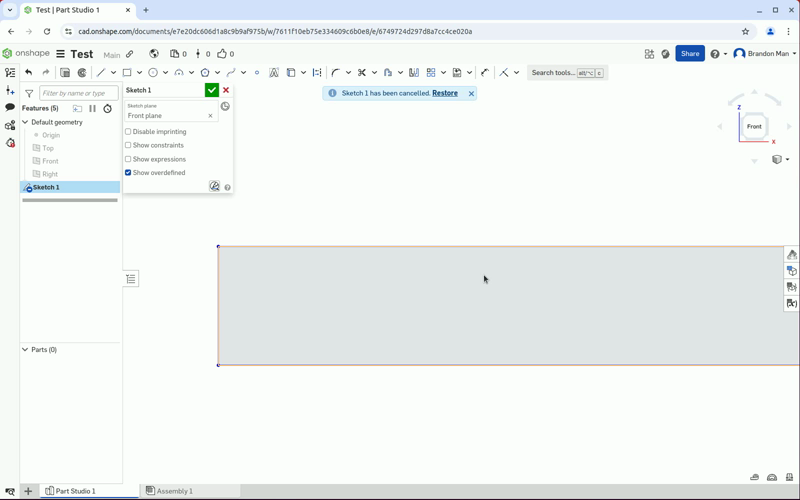
click(484, 274)
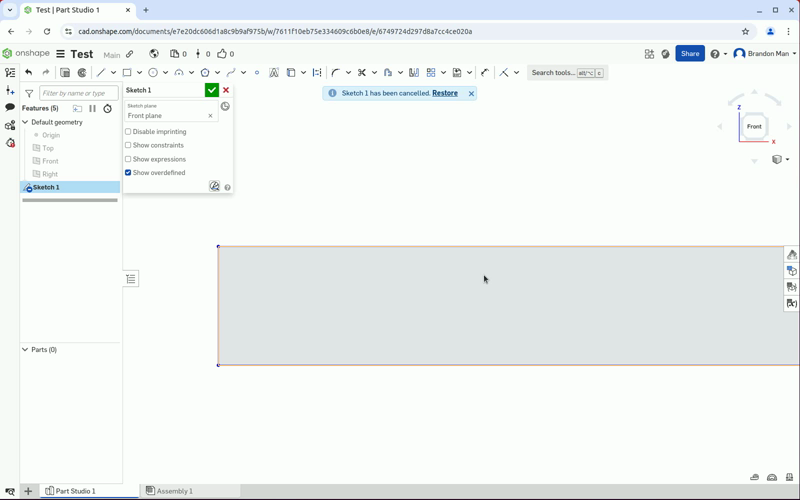
scroll(-6)
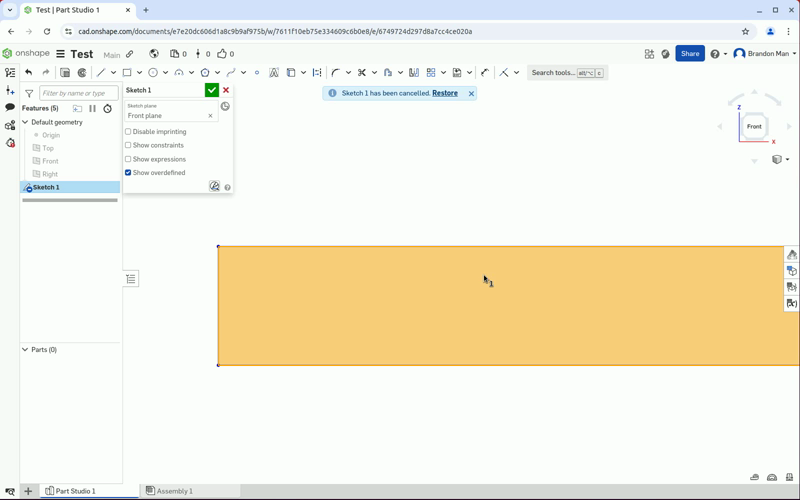
scroll(-6)
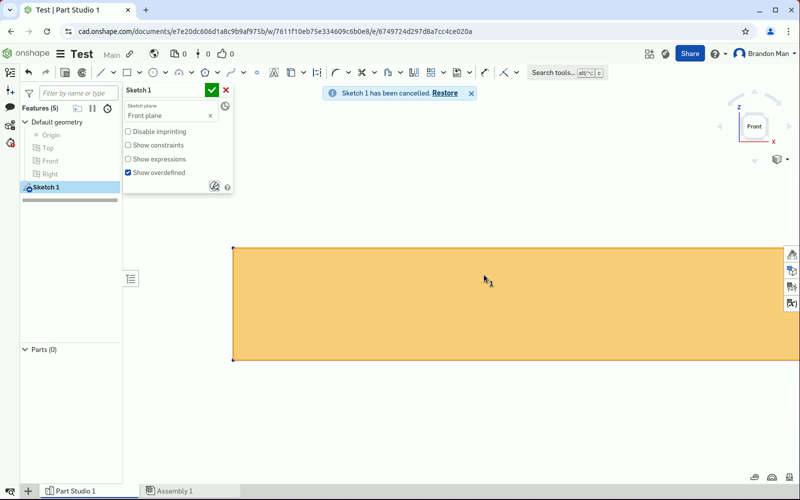
scroll(-6)
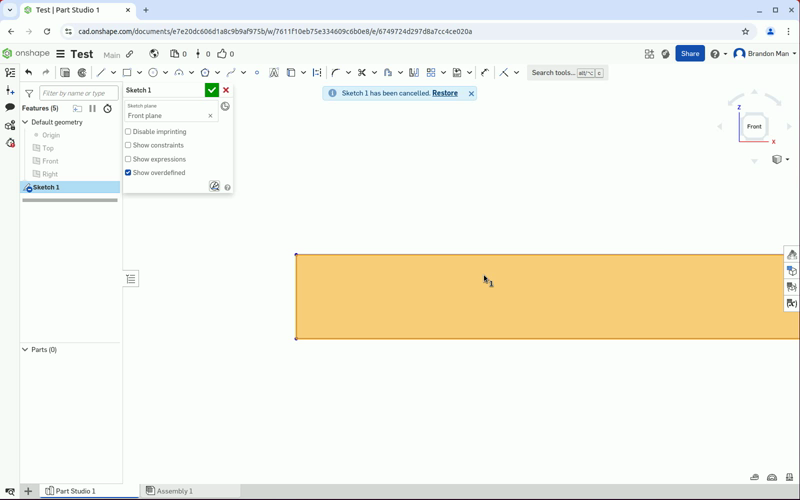
scroll(-6)
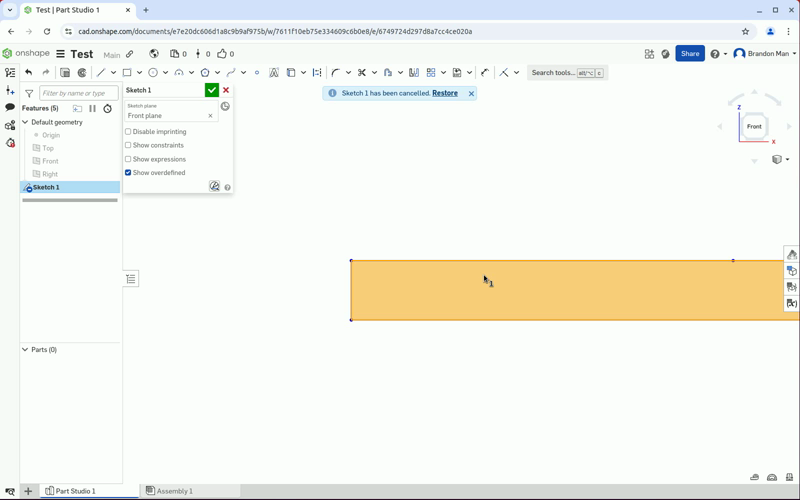
scroll(-6)
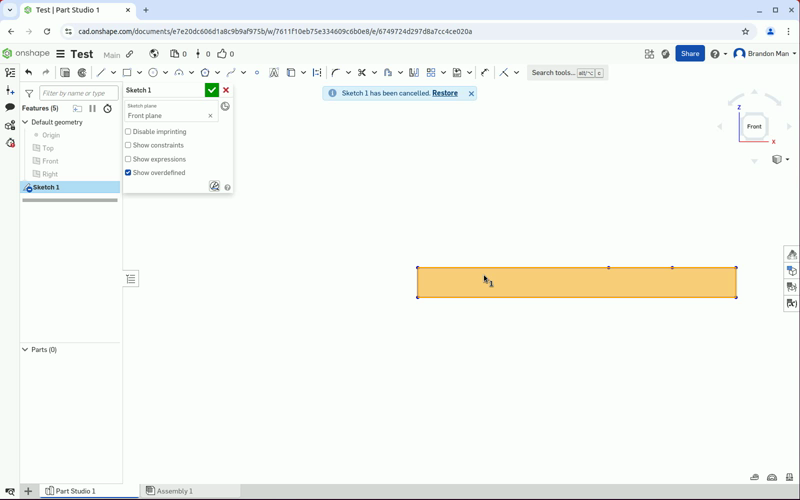
scroll(-6)
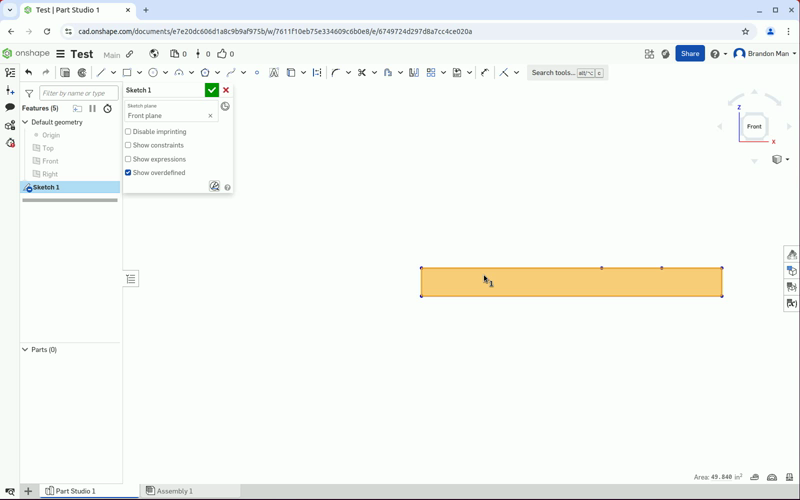
scroll(-6)
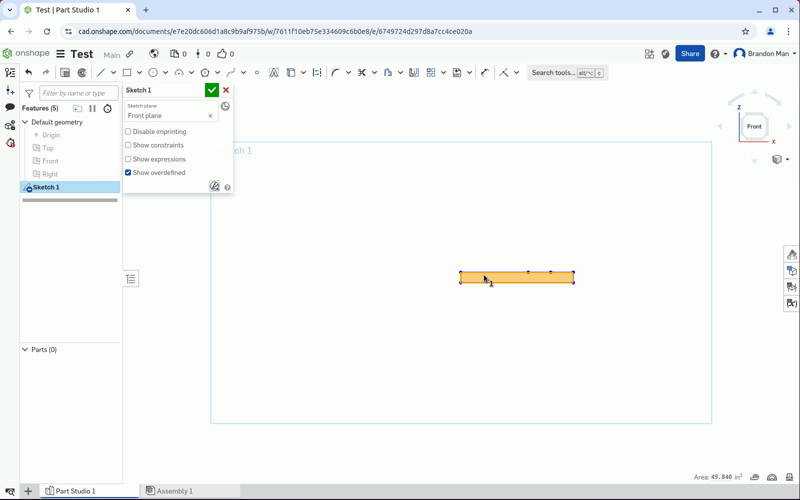
mouse_move(73, 352)
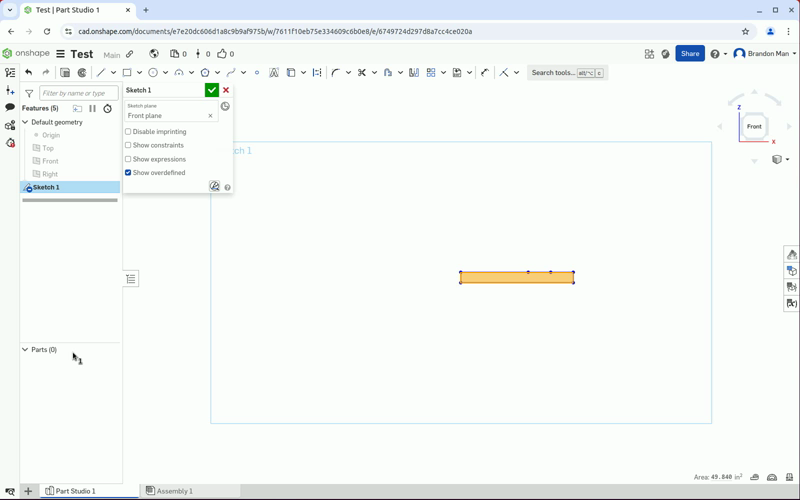
key(shift+y)
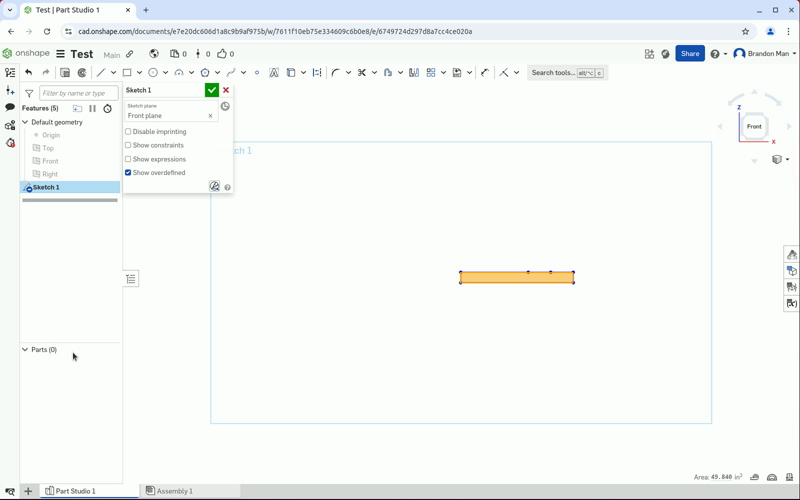
key(shift+e)
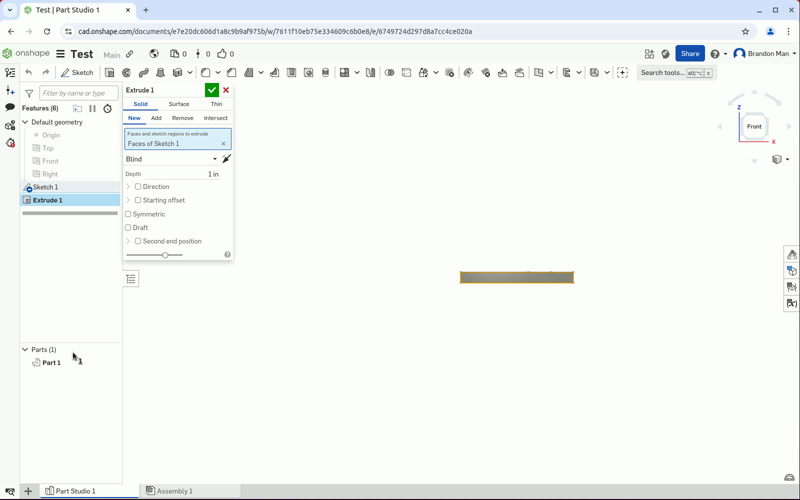
mouse_move(143, 106)
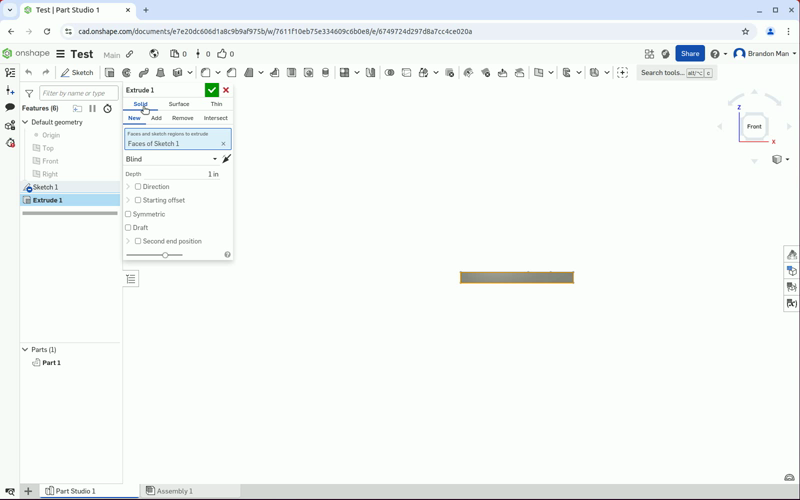
click(143, 106)
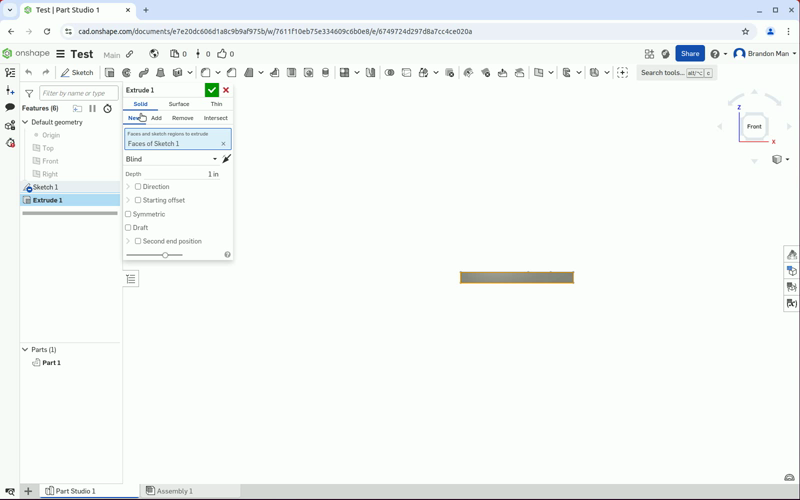
mouse_move(137, 120)
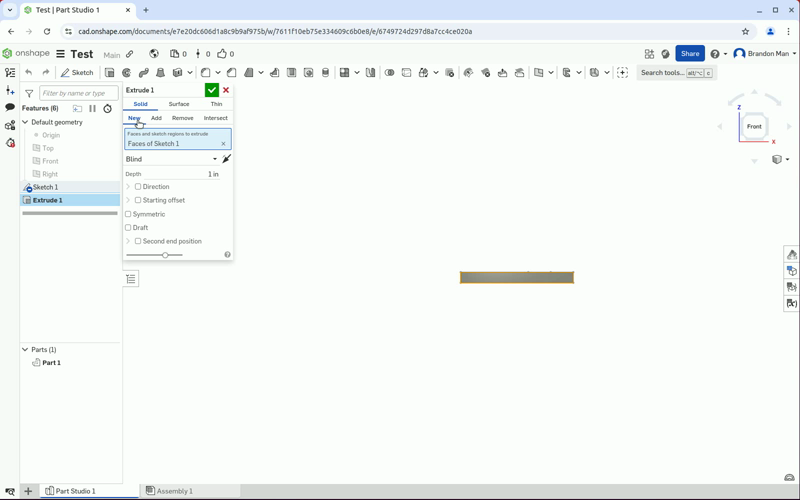
click(137, 120)
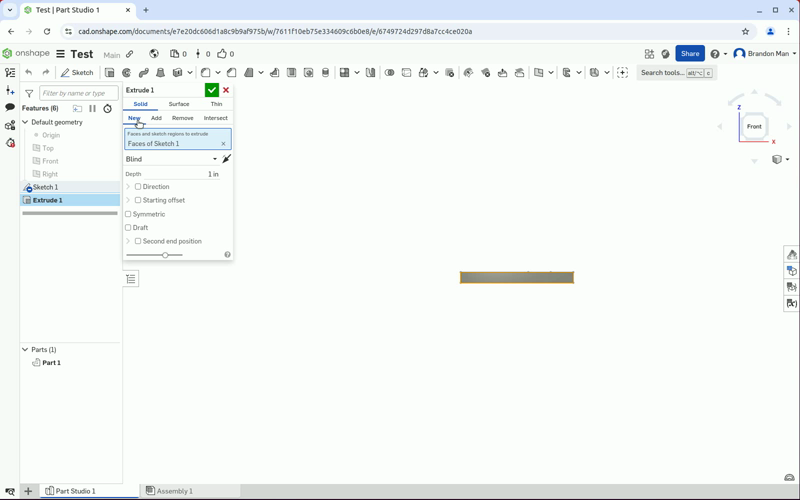
key(tab, 4)
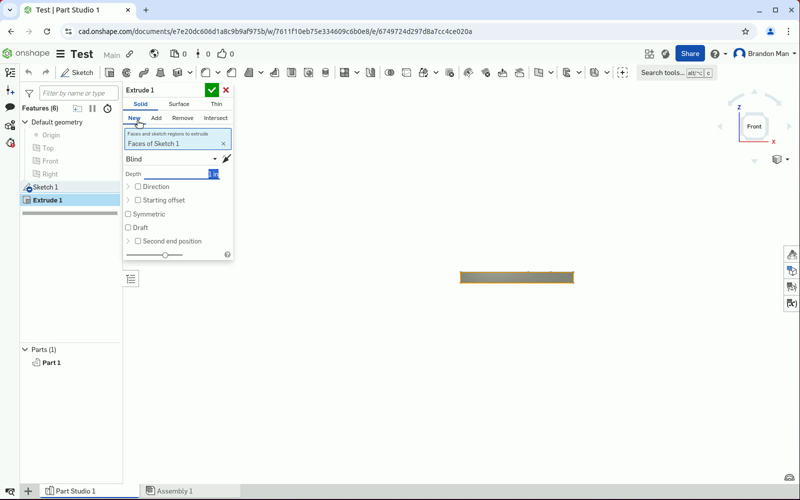
text(13.721)
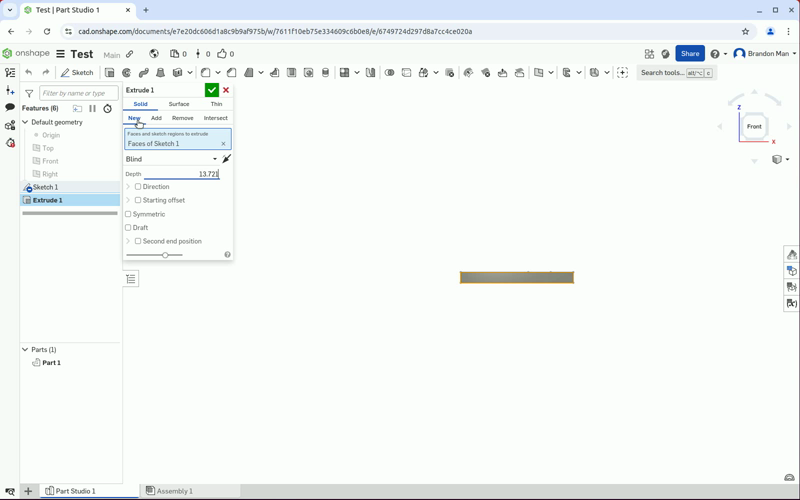
key(enter)
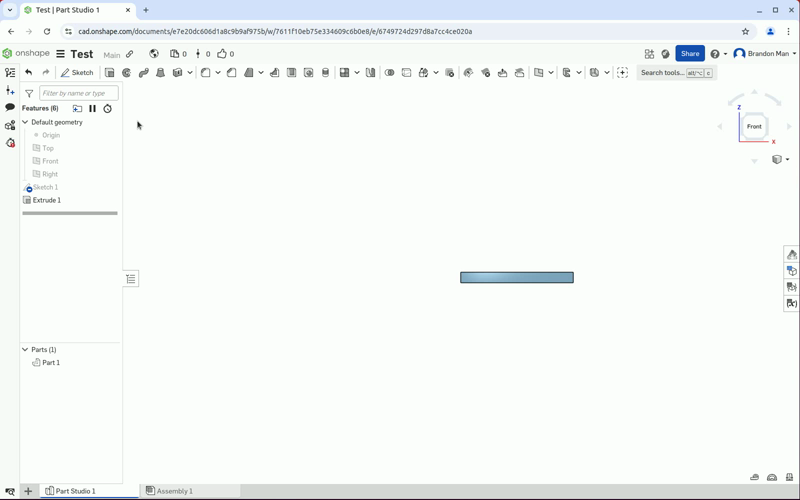
key(shift+h)
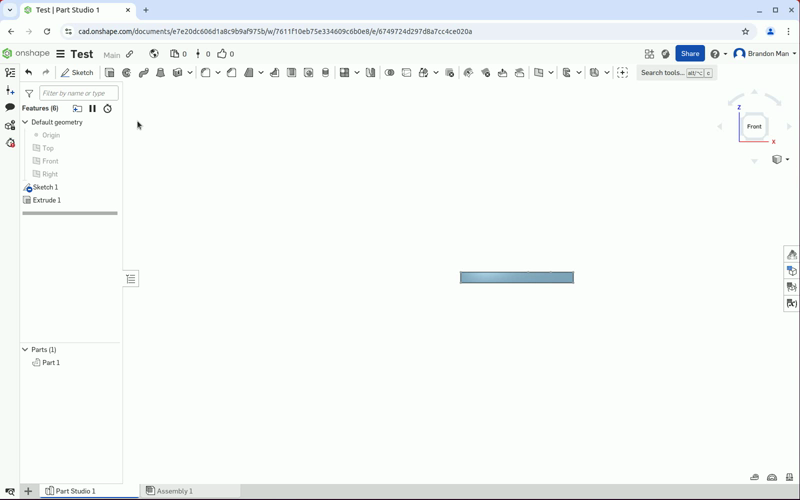
key(shift+h)
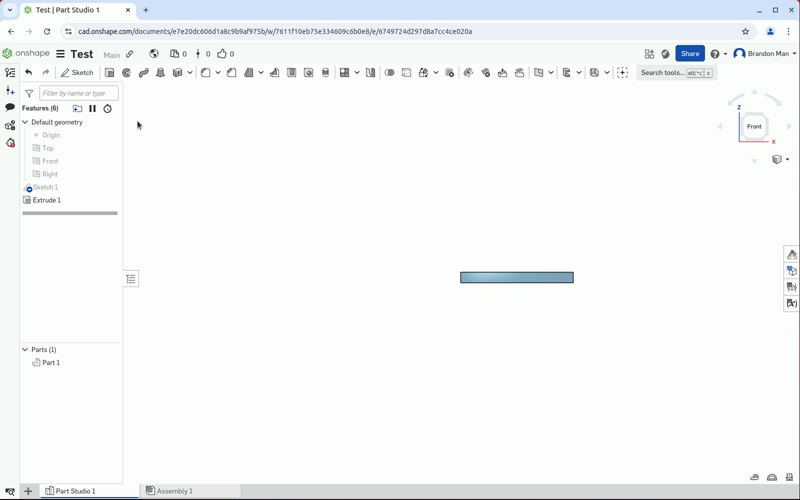
mouse_move(73, 189)
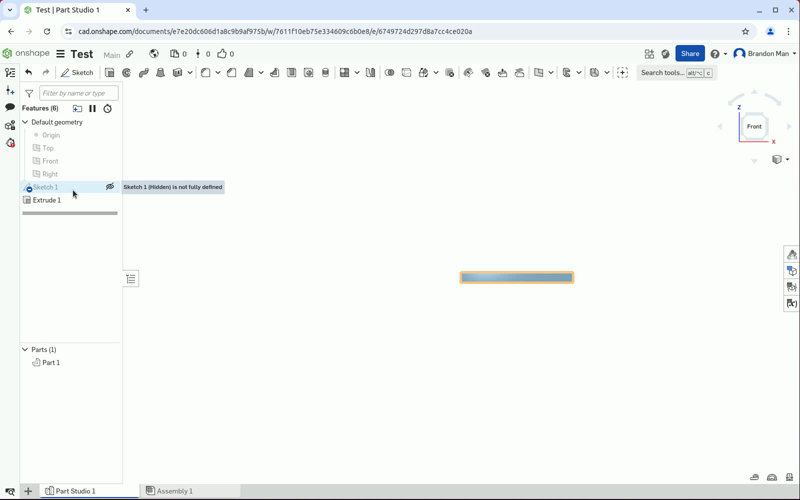
click(73, 189)
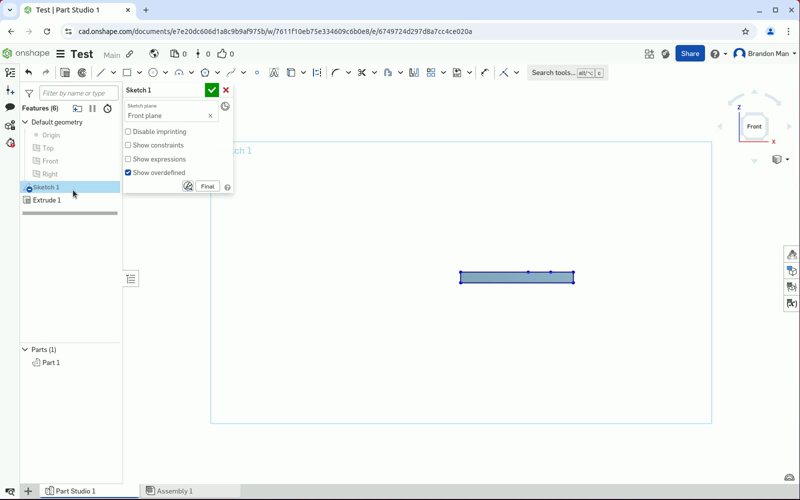
mouse_move(229, 92)
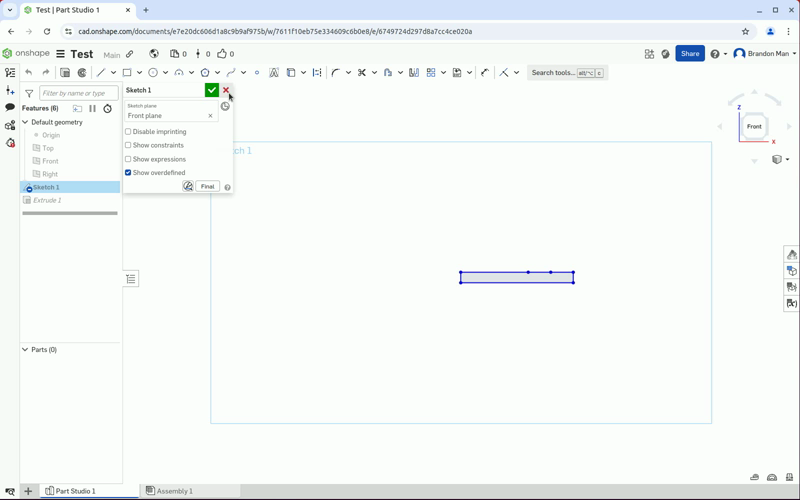
click(229, 92)
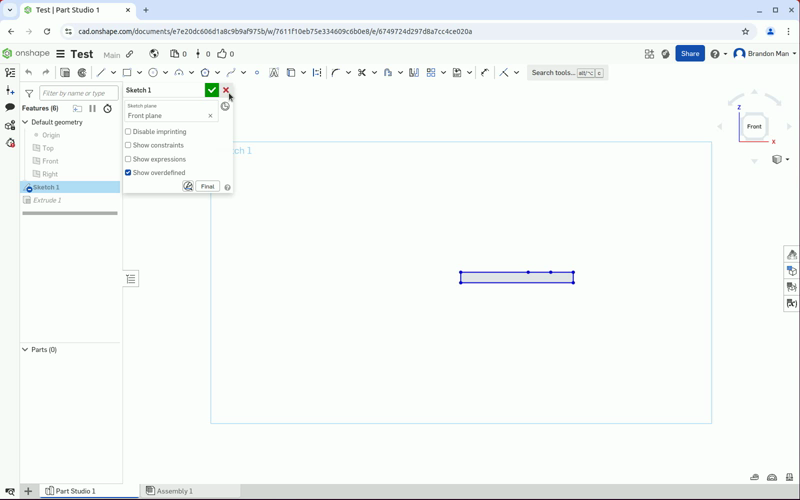
key(shift+s)
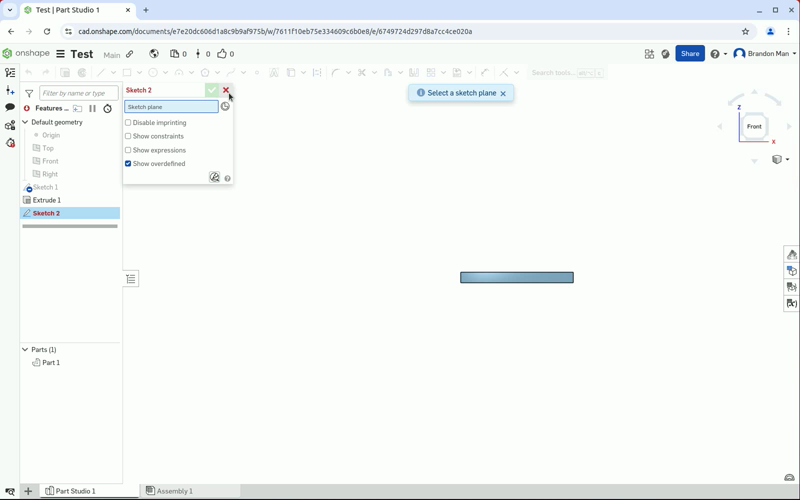
mouse_move(73, 163)
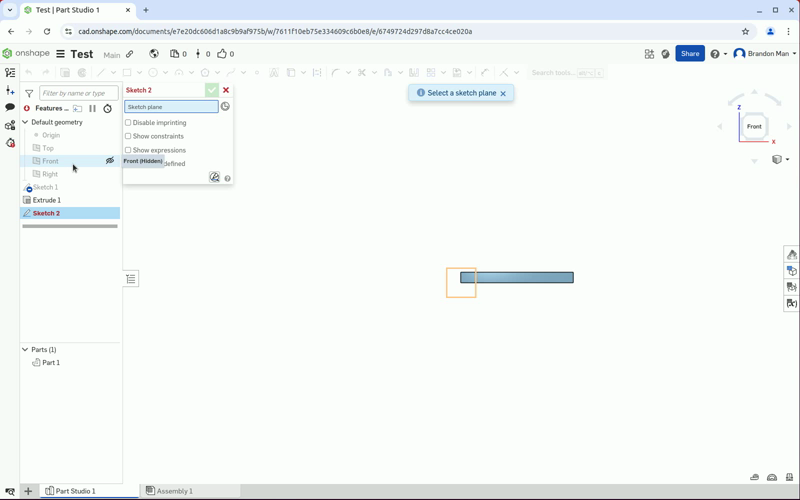
click(73, 163)
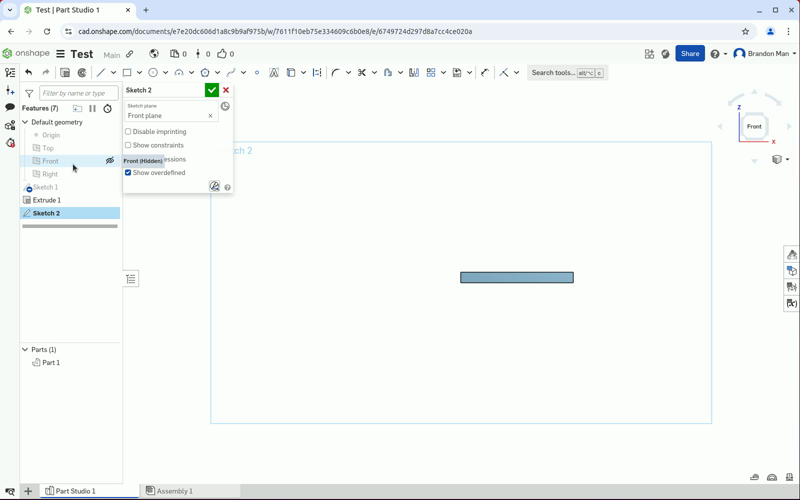
mouse_move(73, 352)
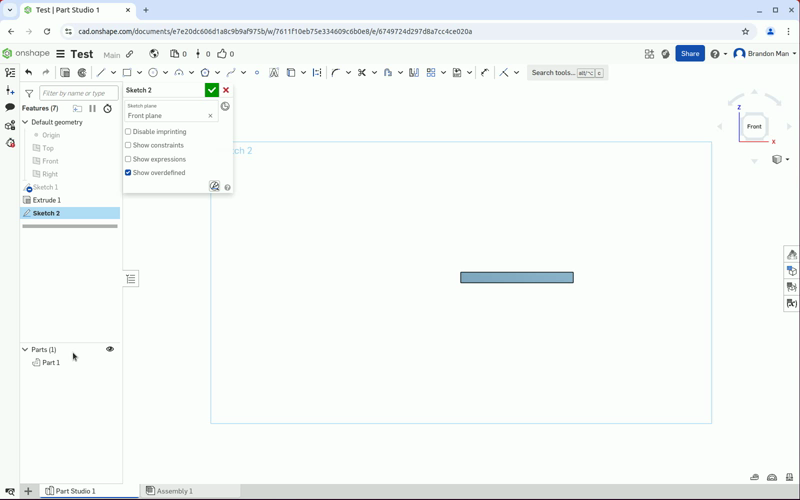
key(y)
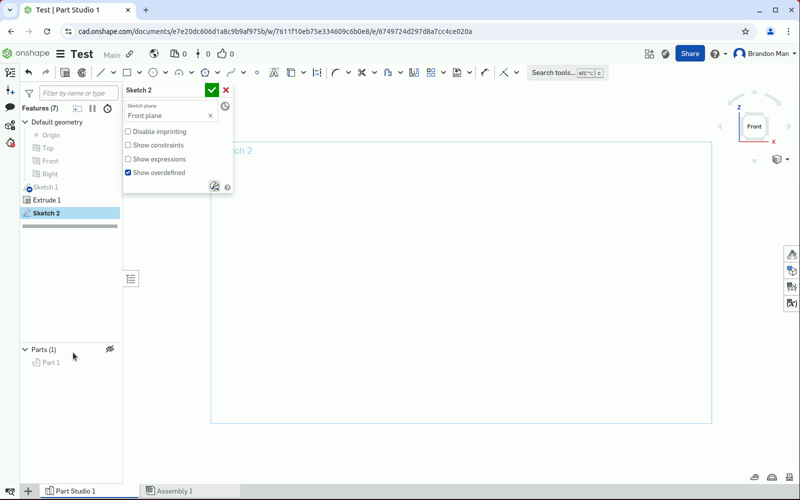
key(l)
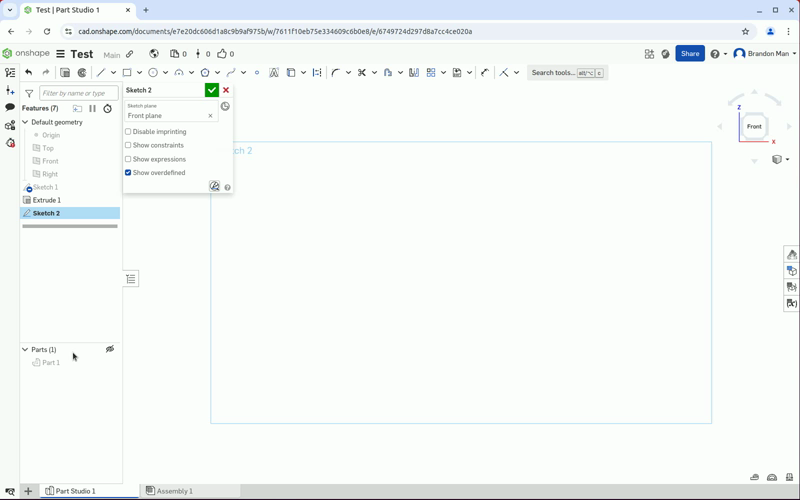
key_down(shift)
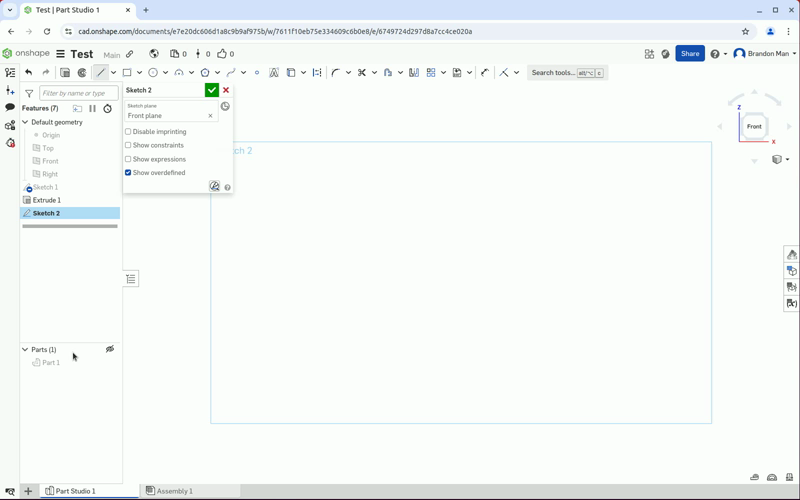
mouse_move(527, 272)
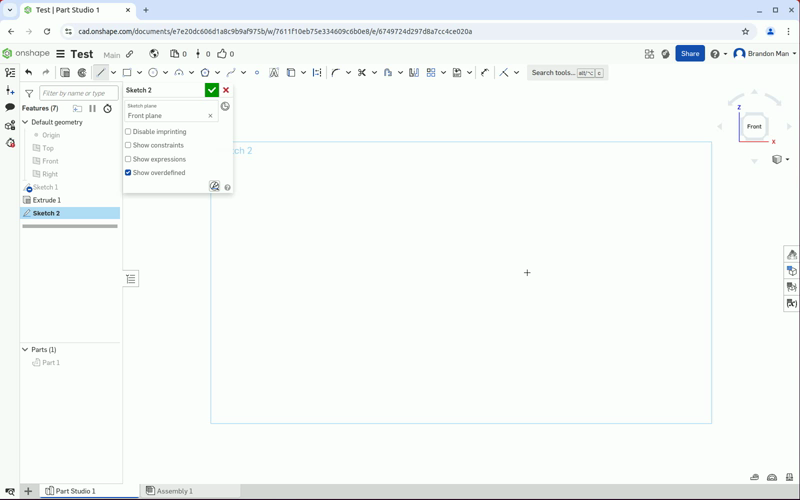
click(527, 272)
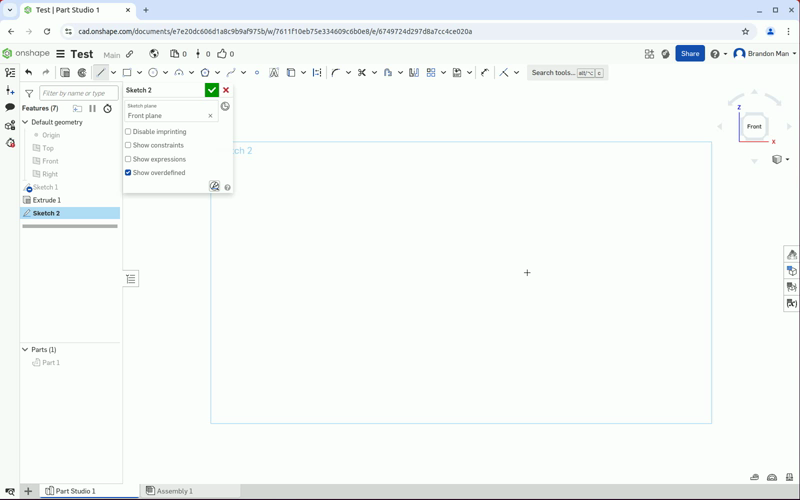
key_up(shift)
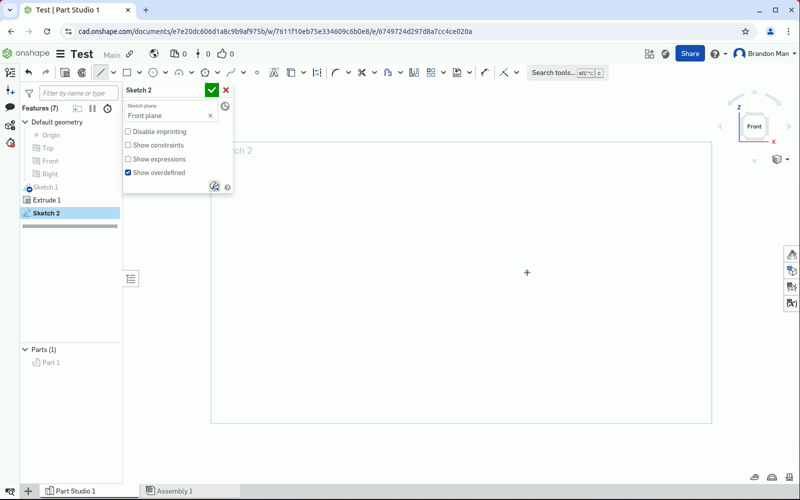
key_down(shift)
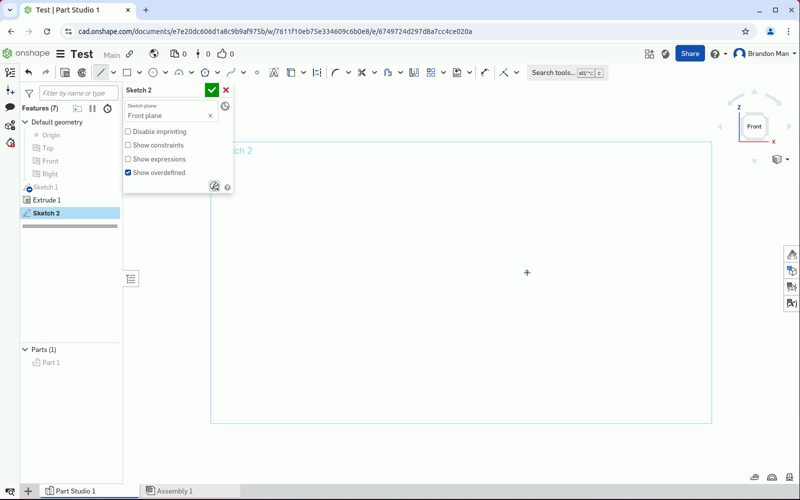
mouse_move(557, 272)
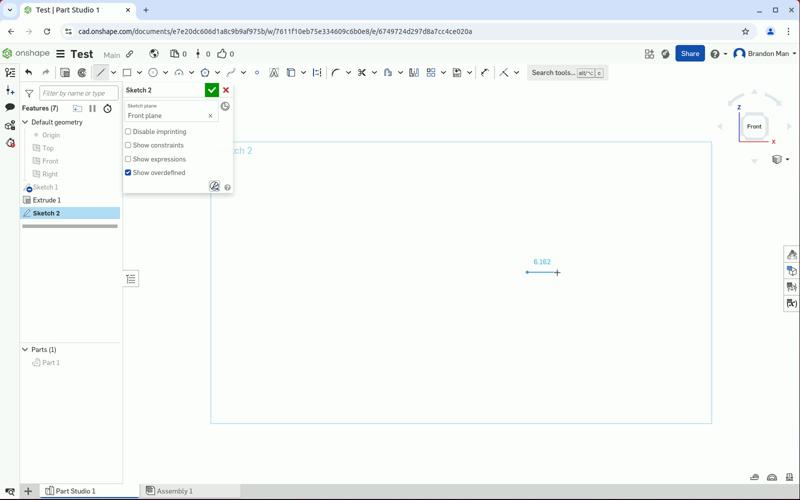
mouse_move(550, 272)
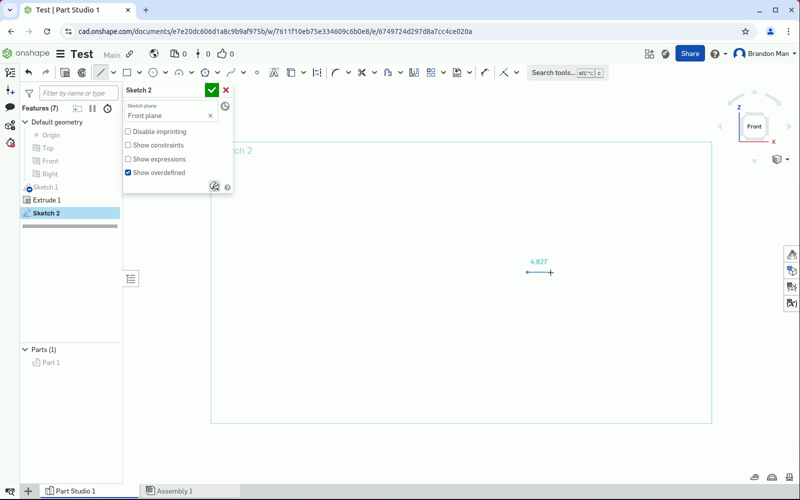
click(550, 272)
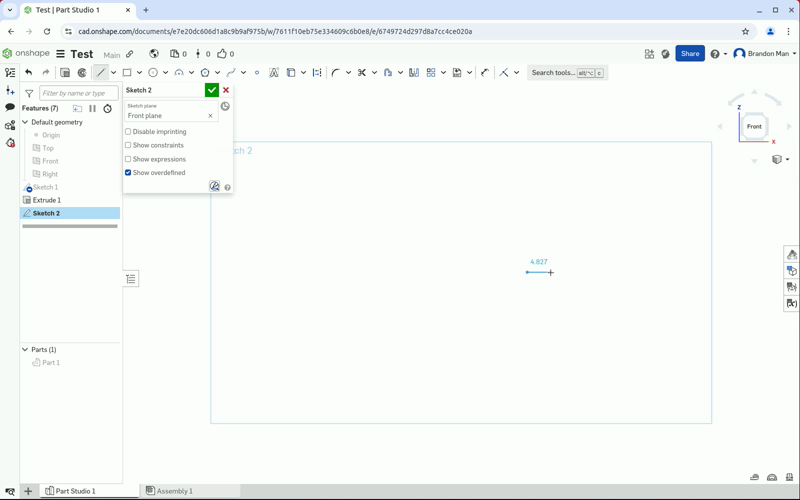
key_up(shift)
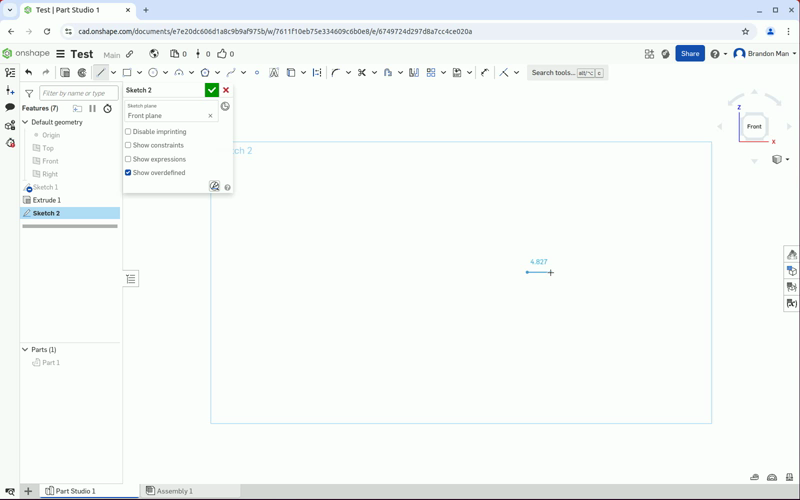
key(esc)
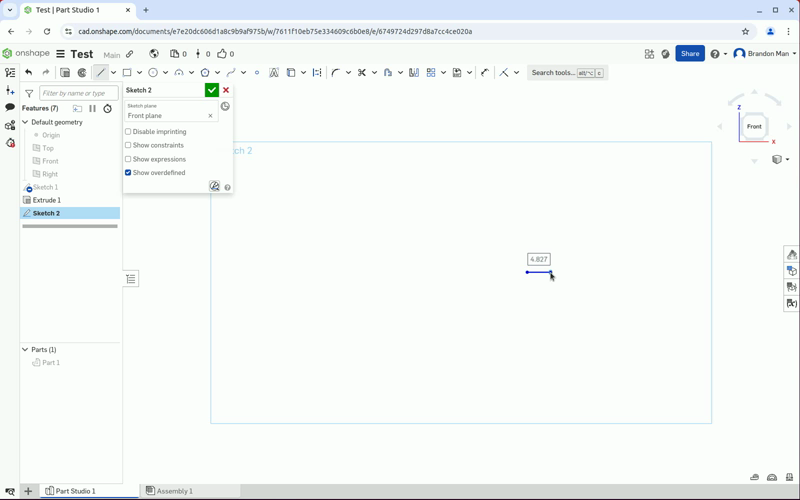
key(a)
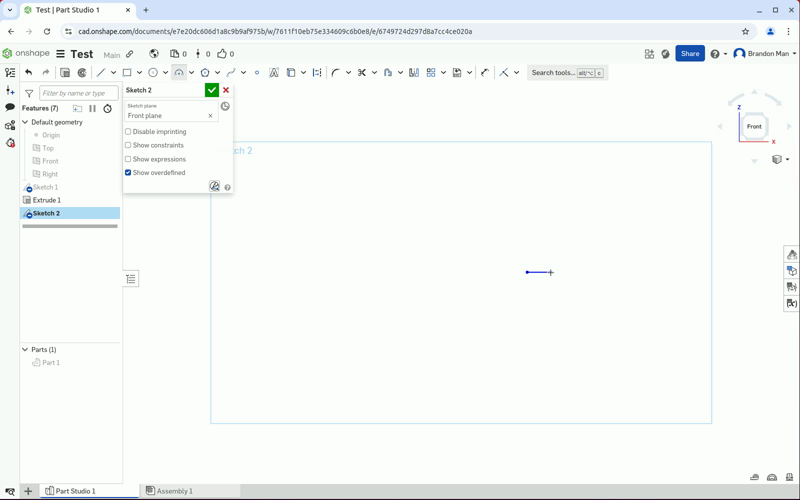
mouse_move(550, 272)
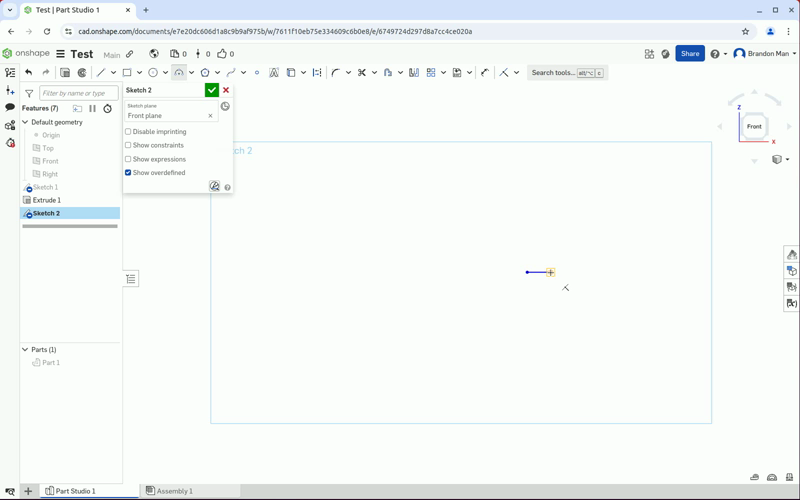
click(550, 272)
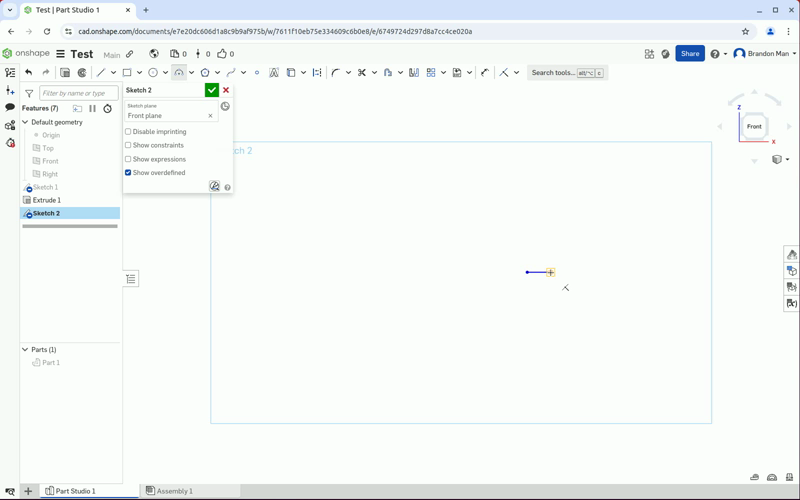
key_down(shift)
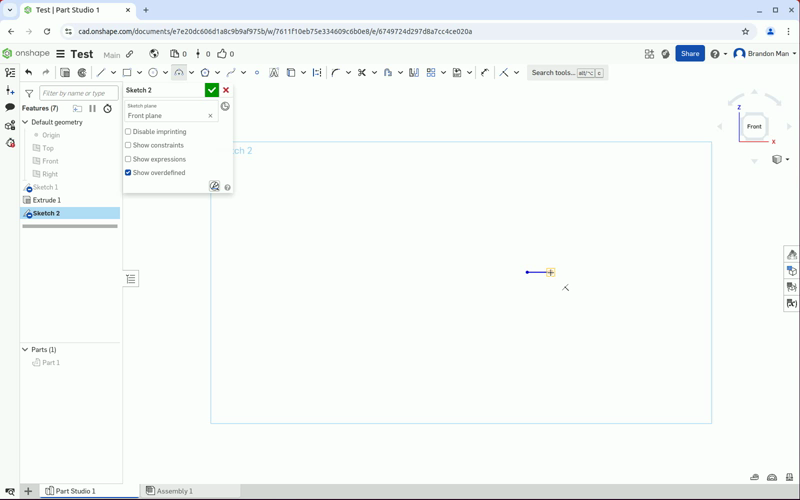
mouse_move(527, 249)
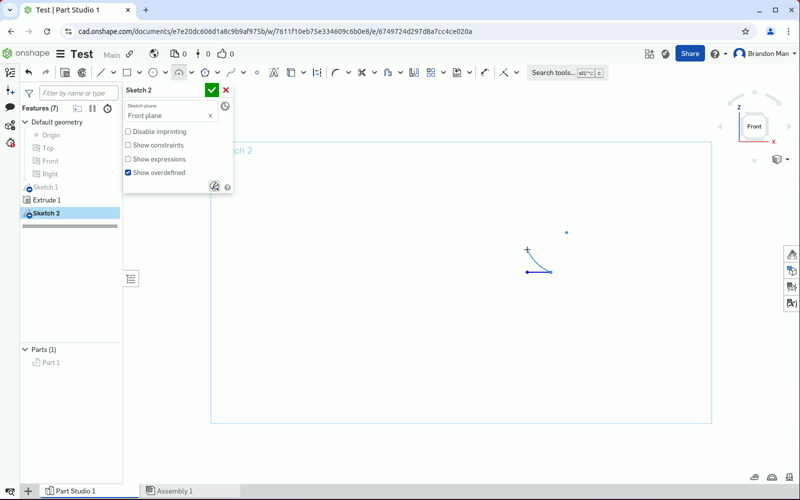
click(527, 249)
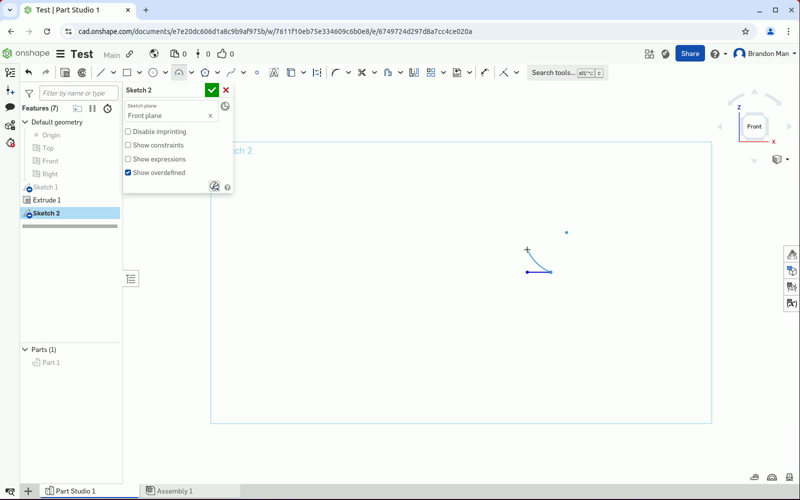
mouse_move(534, 265)
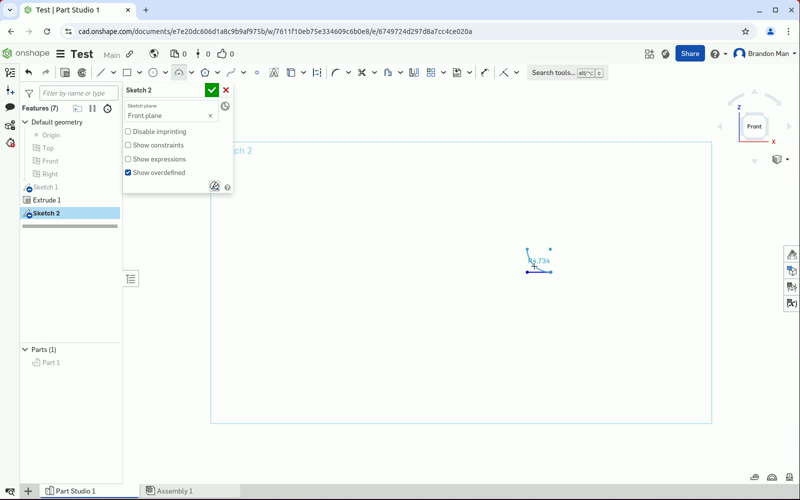
click(534, 265)
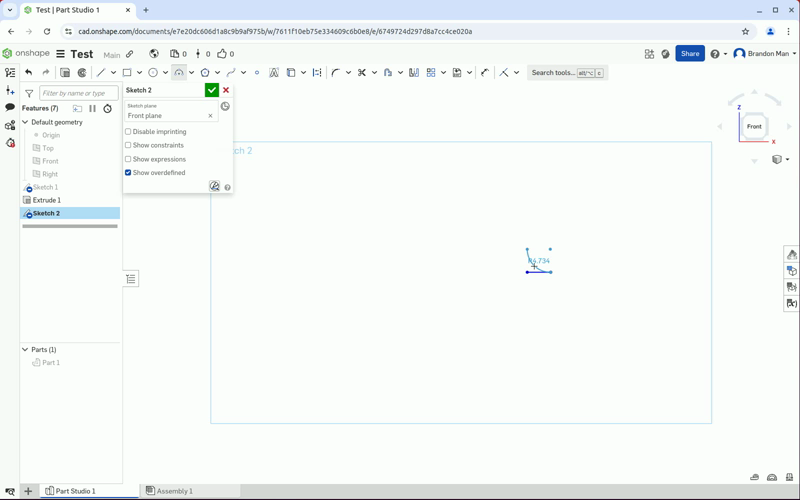
key_up(shift)
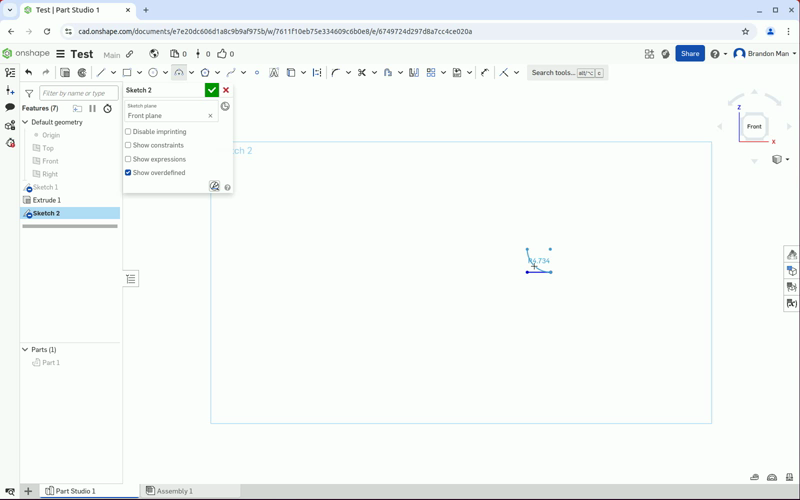
key(esc)
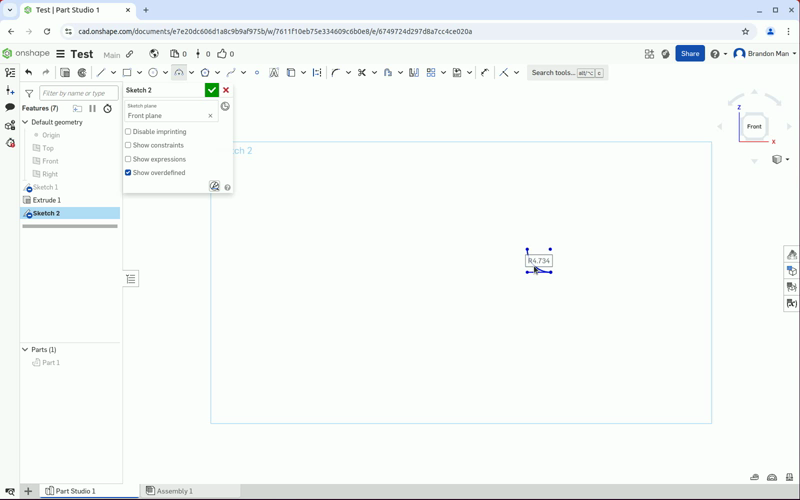
key(l)
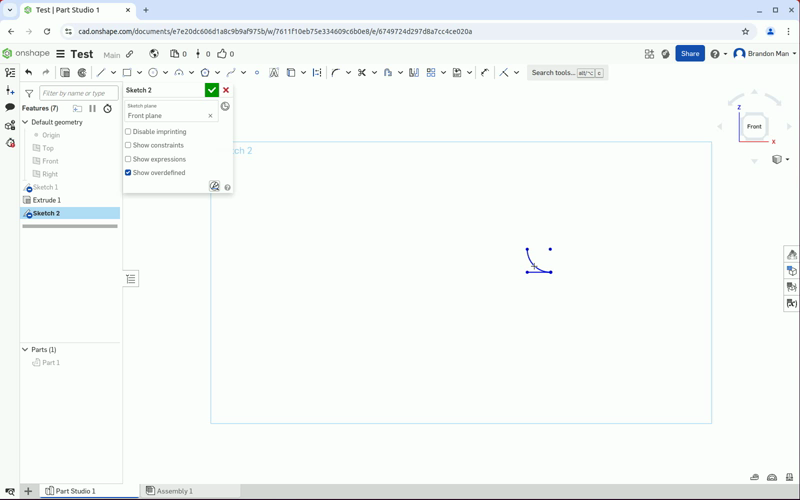
mouse_move(527, 249)
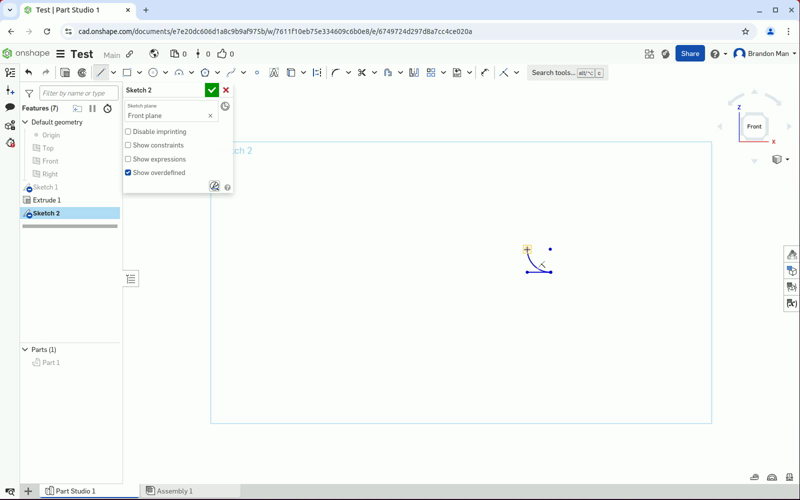
click(527, 249)
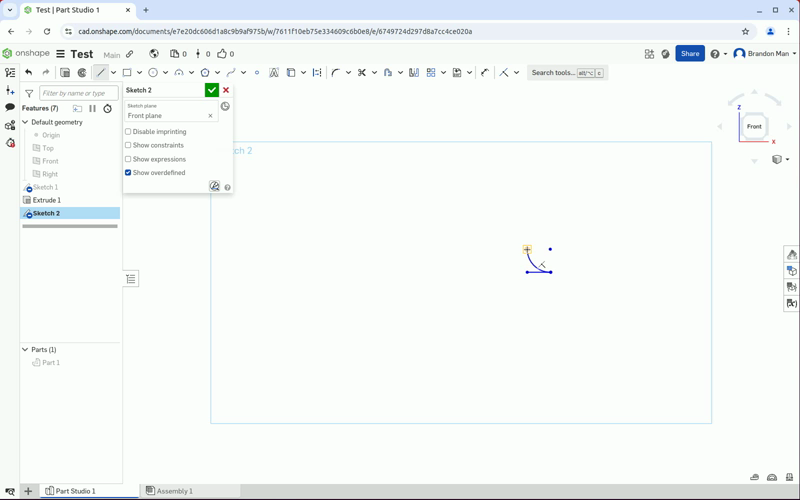
mouse_move(557, 249)
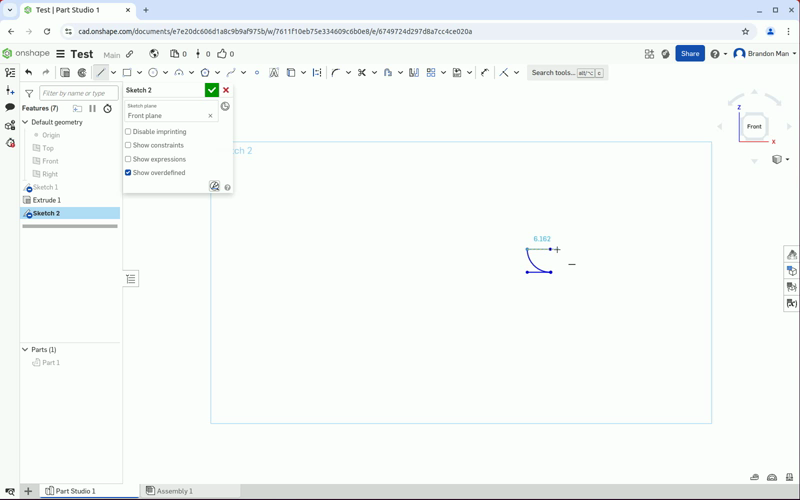
key_down(shift)
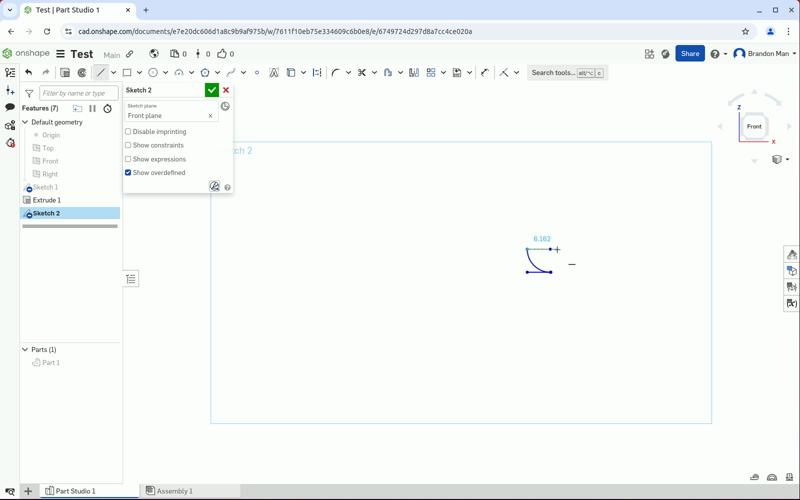
mouse_move(527, 272)
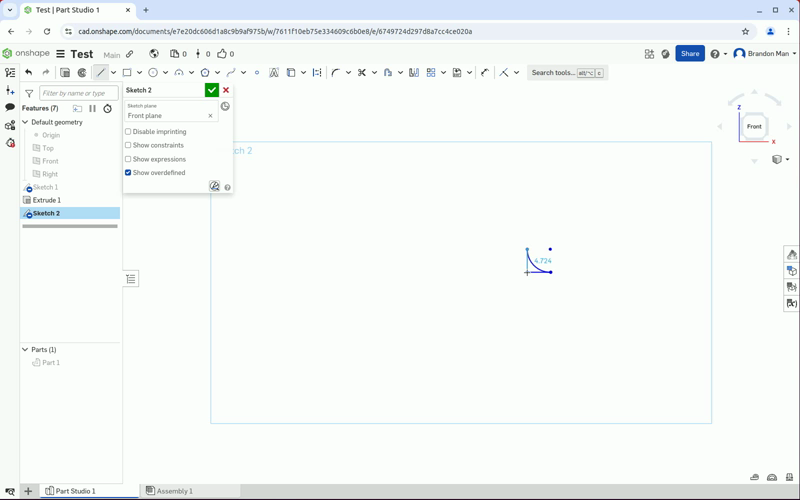
key_up(shift)
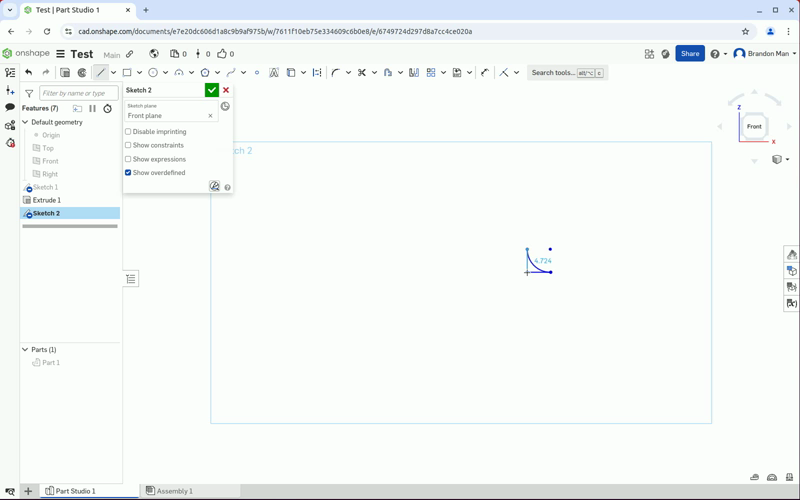
click(527, 272)
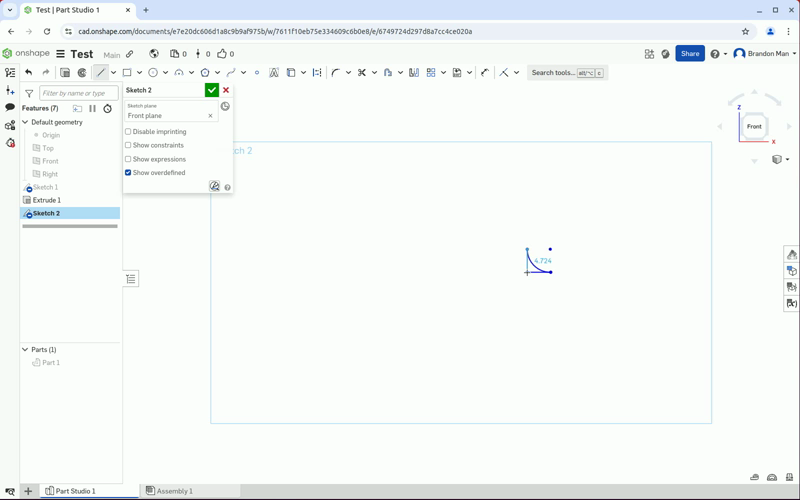
key(esc)
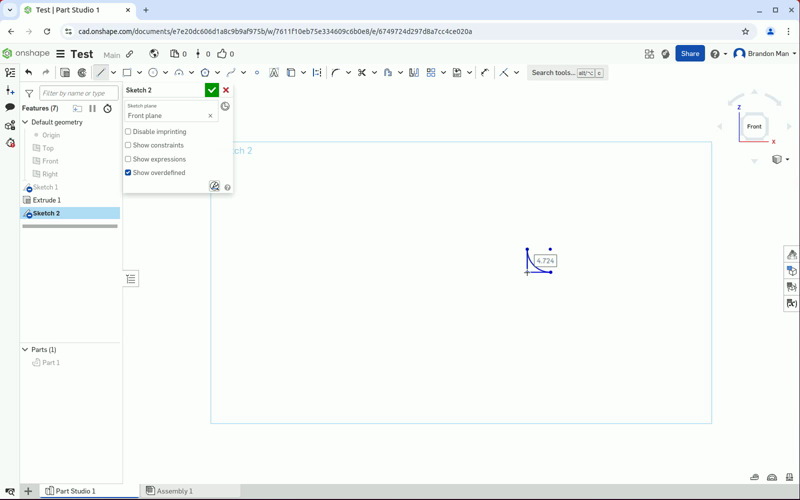
mouse_move(528, 267)
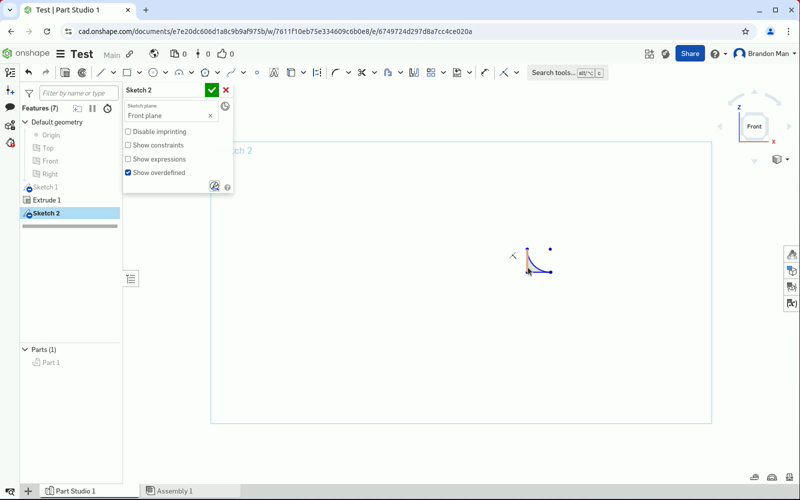
scroll(6)
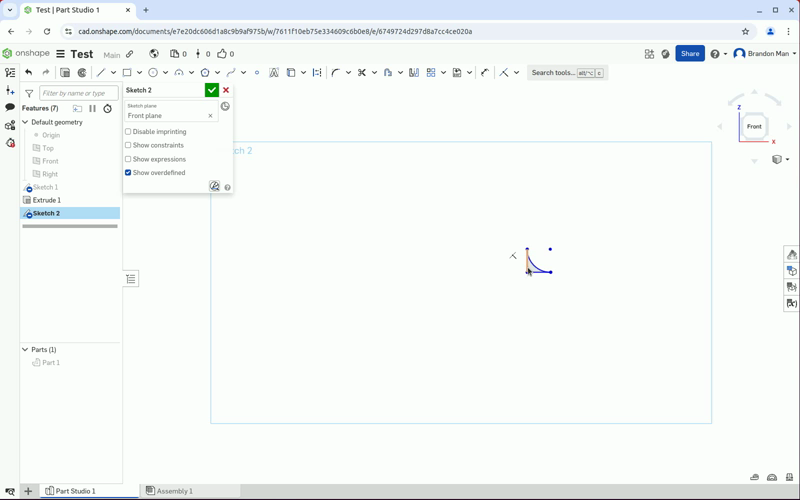
scroll(6)
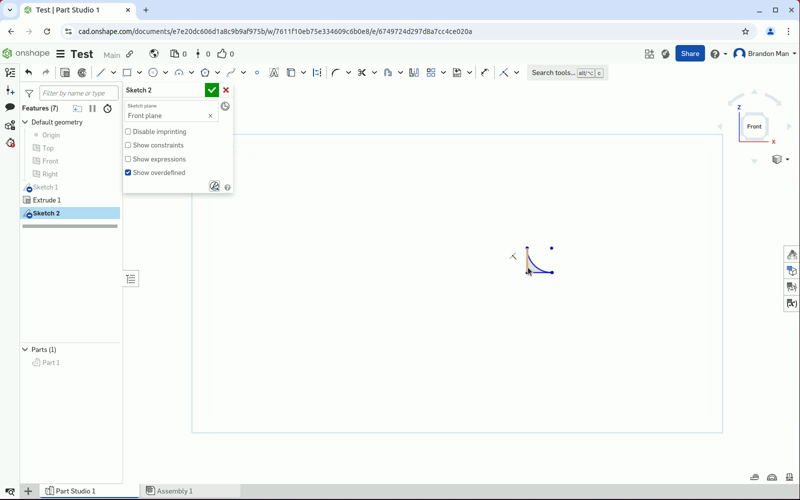
scroll(6)
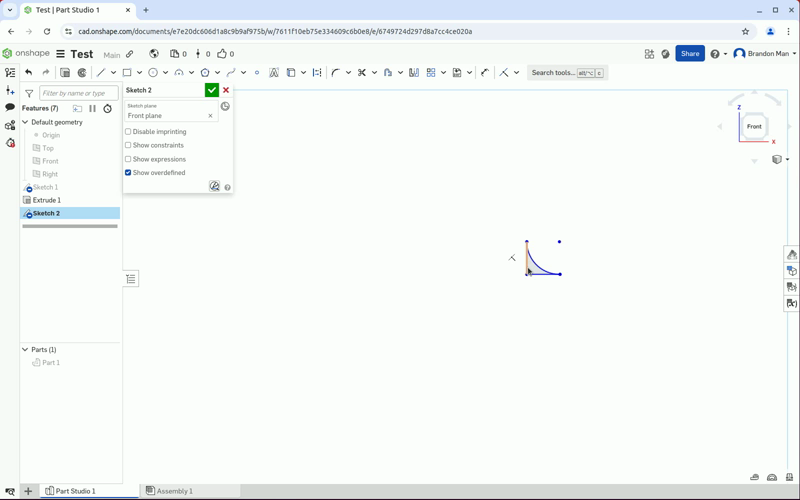
scroll(6)
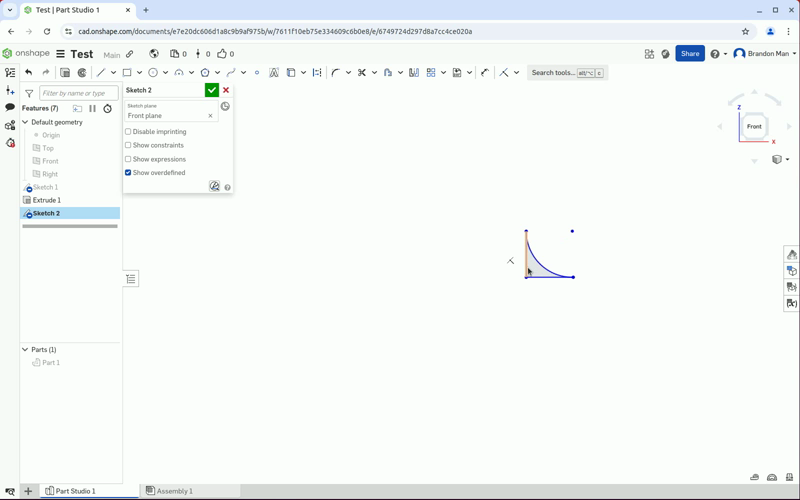
scroll(6)
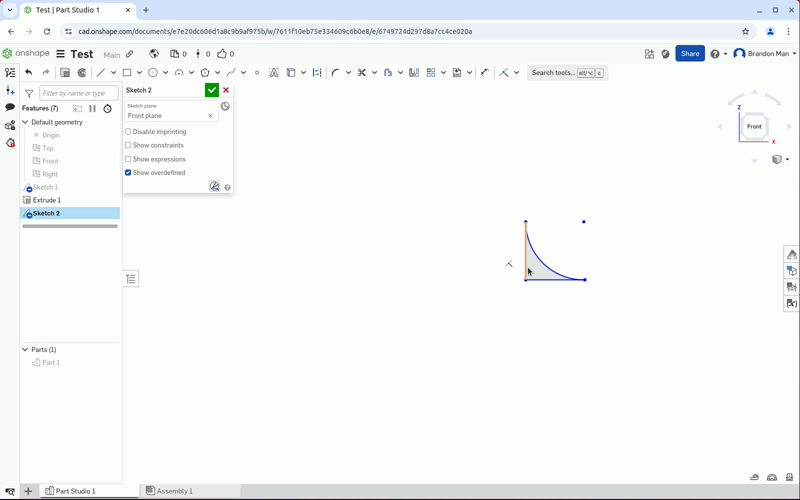
scroll(6)
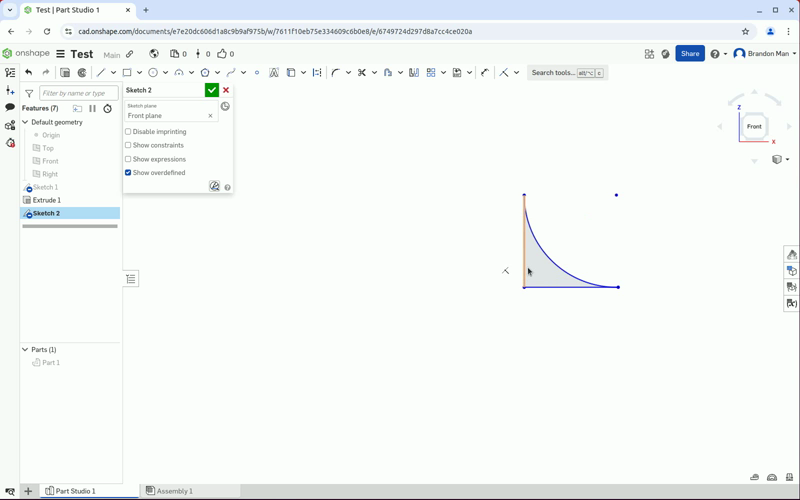
scroll(6)
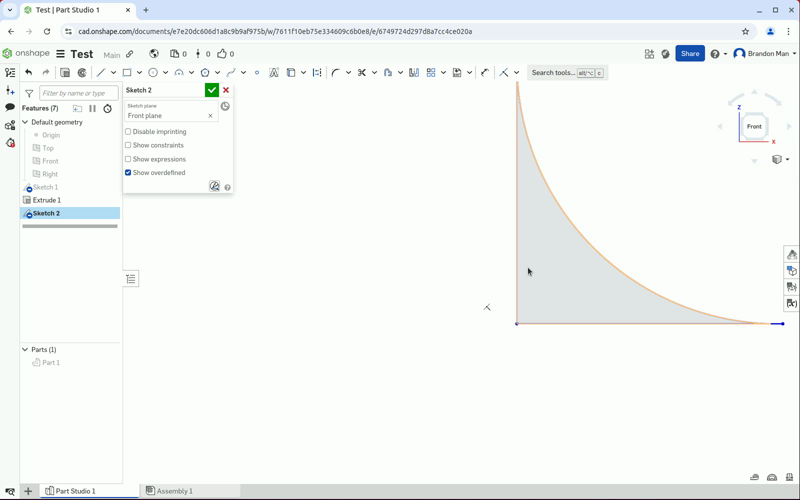
click(528, 267)
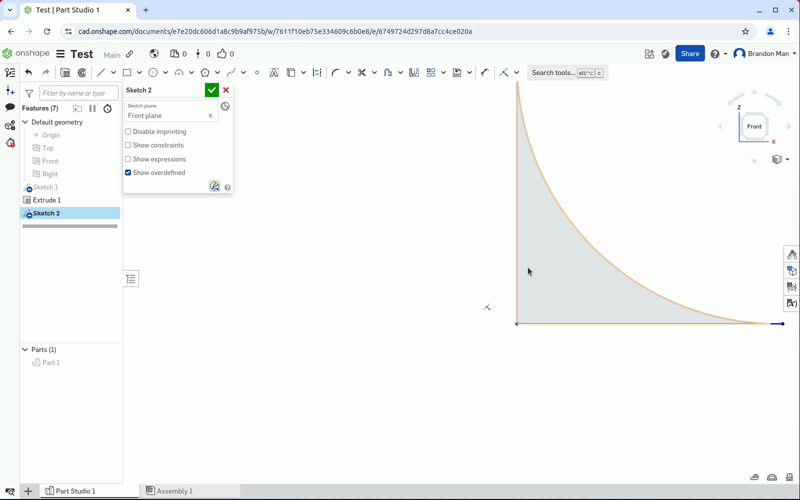
scroll(-6)
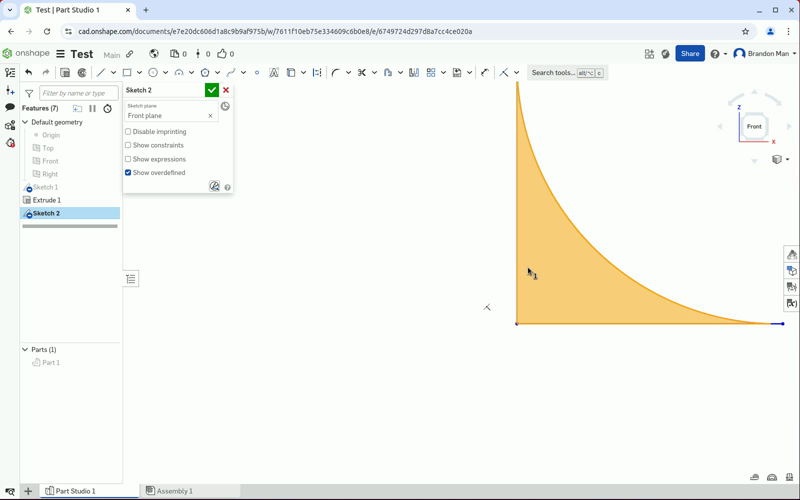
scroll(-6)
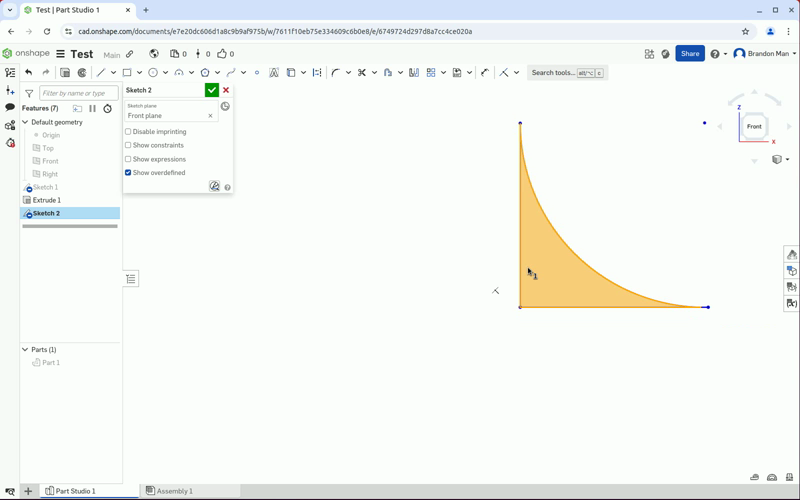
scroll(-6)
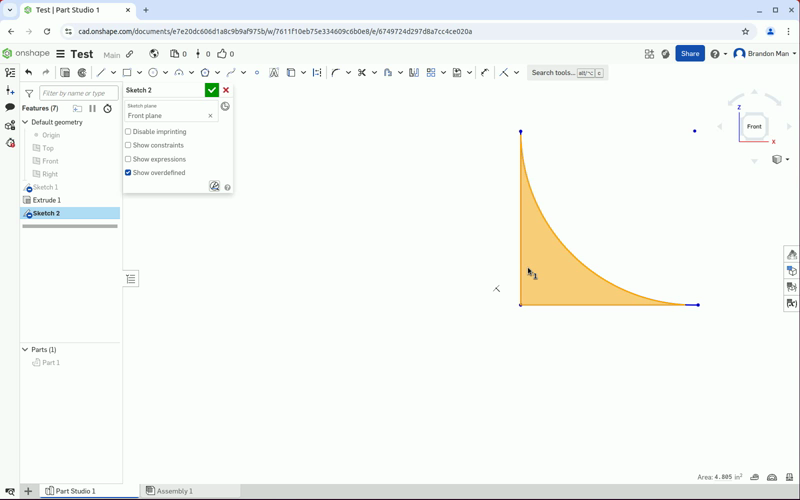
scroll(-6)
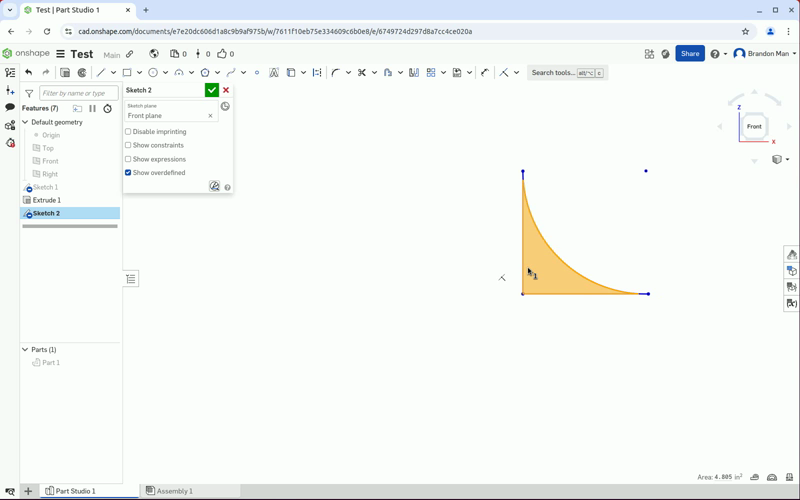
scroll(-6)
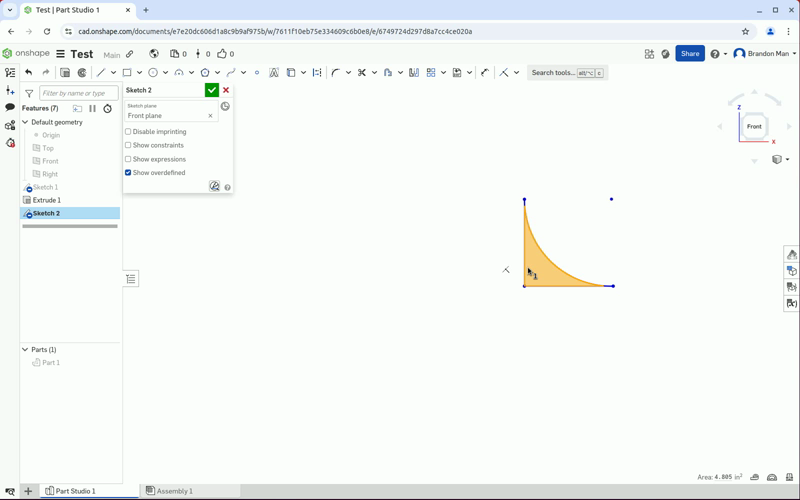
scroll(-6)
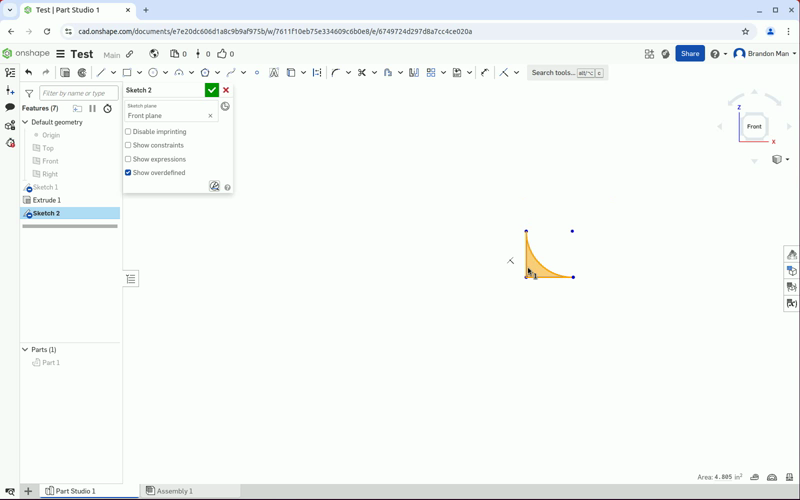
scroll(-6)
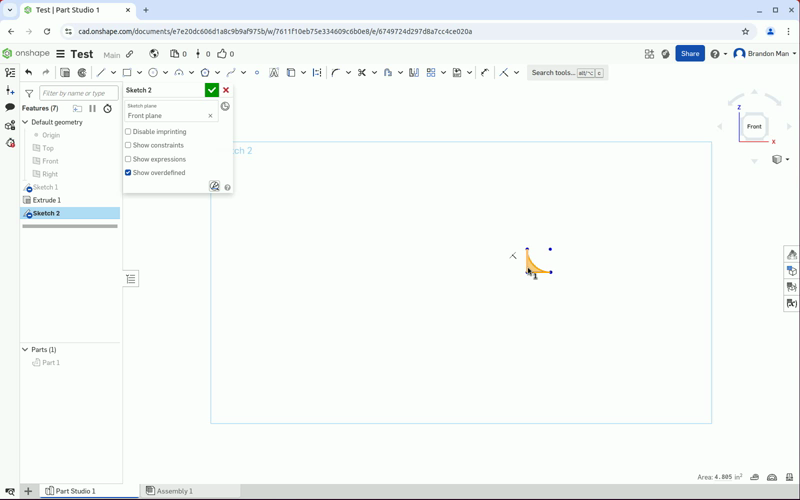
mouse_move(73, 352)
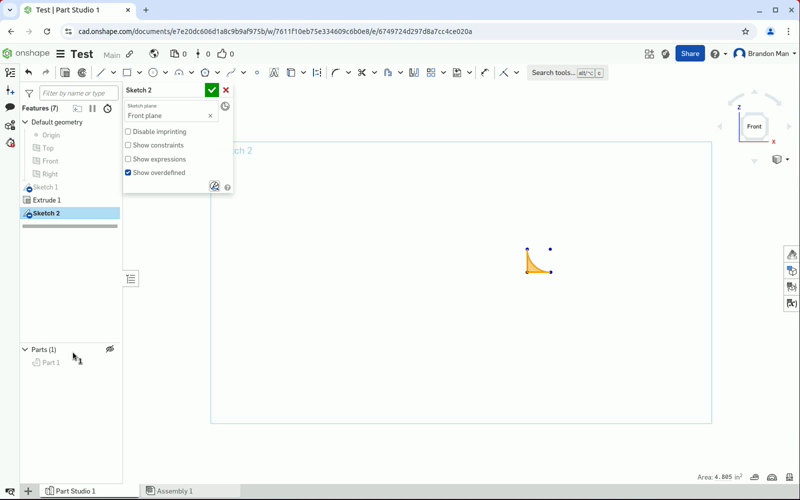
key(shift+y)
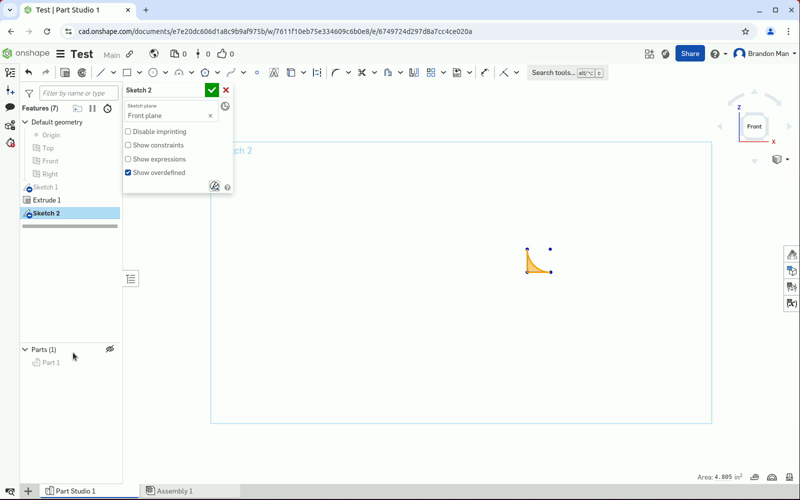
key(shift+e)
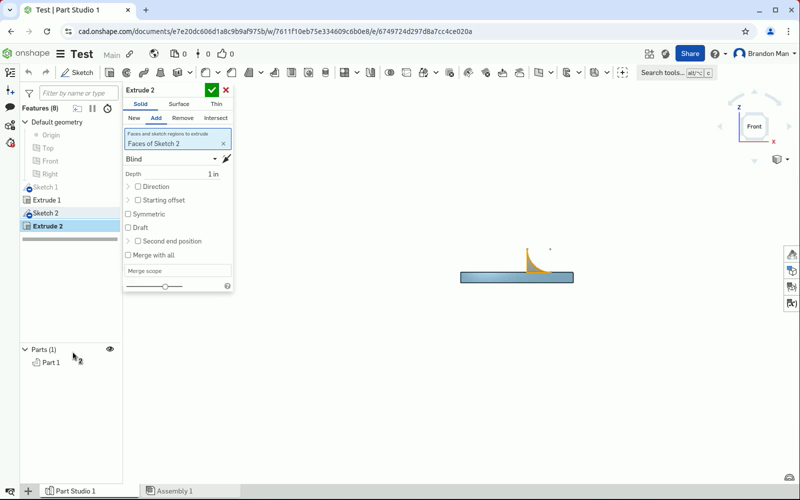
mouse_move(143, 106)
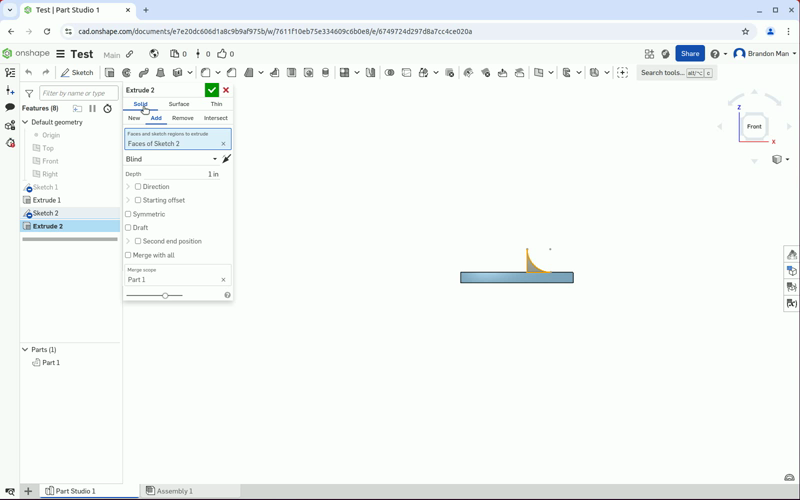
click(143, 106)
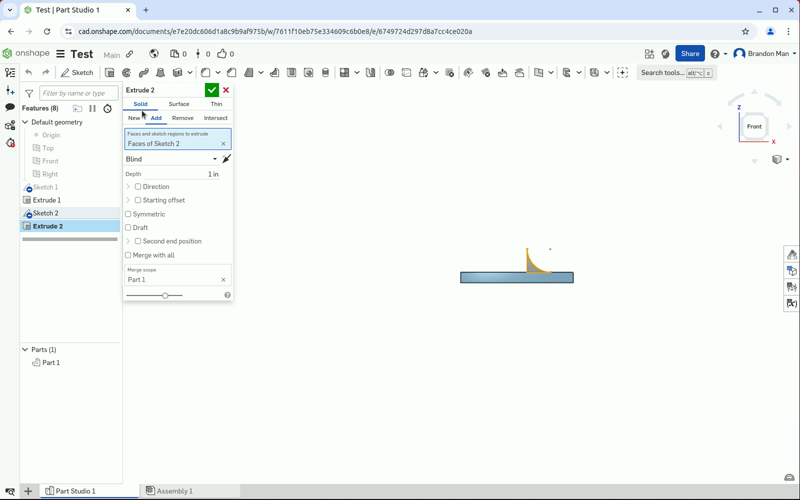
mouse_move(137, 120)
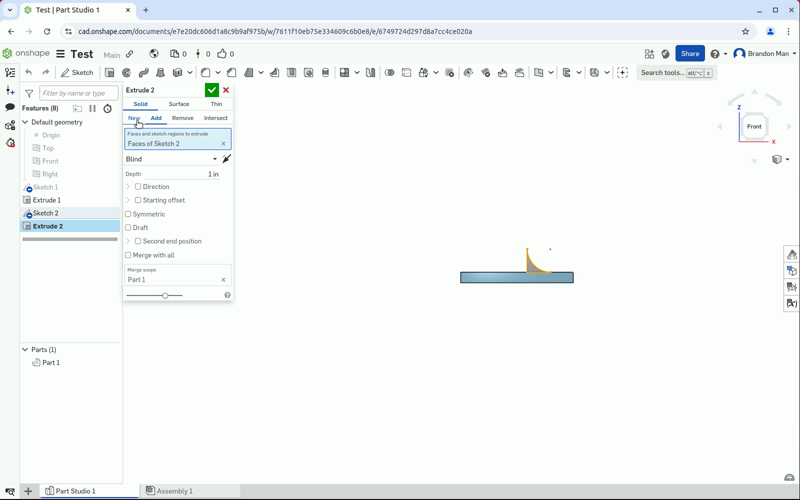
click(137, 120)
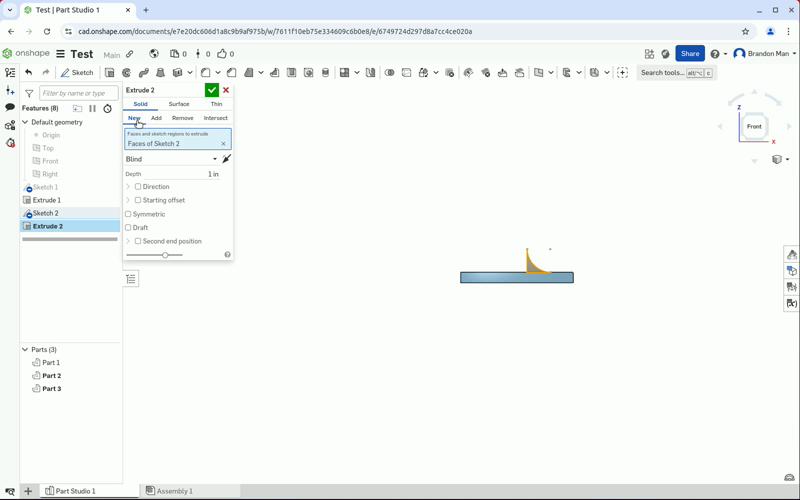
key(tab, 4)
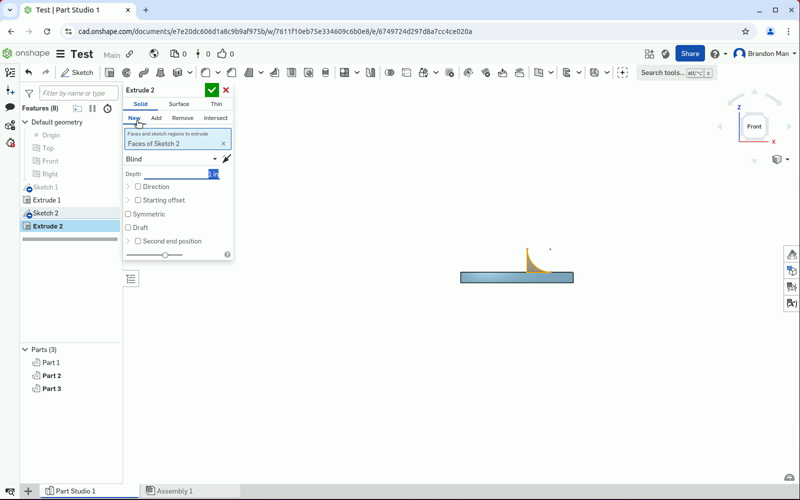
text(13.721)
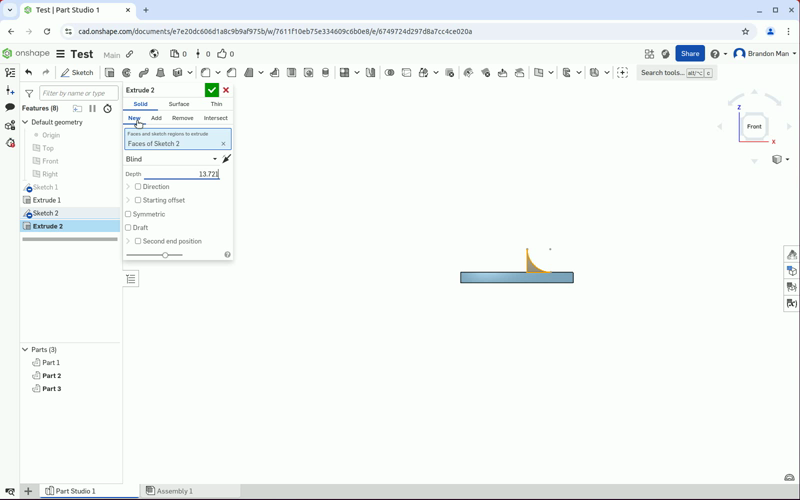
key(enter)
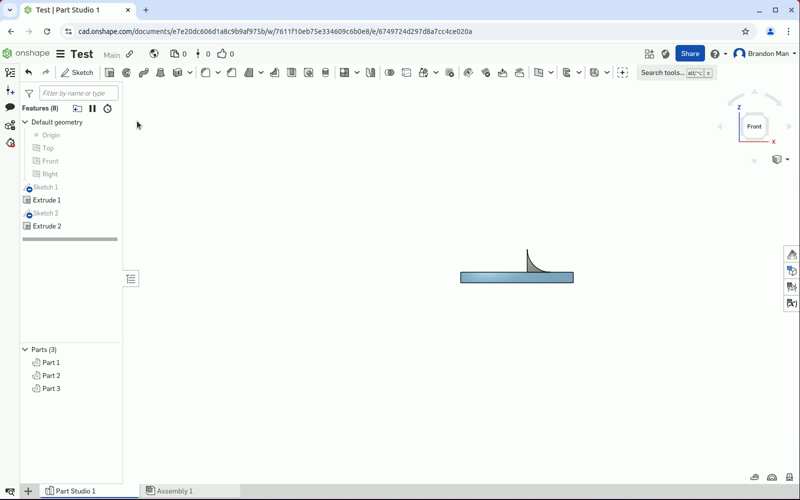
key(shift+h)
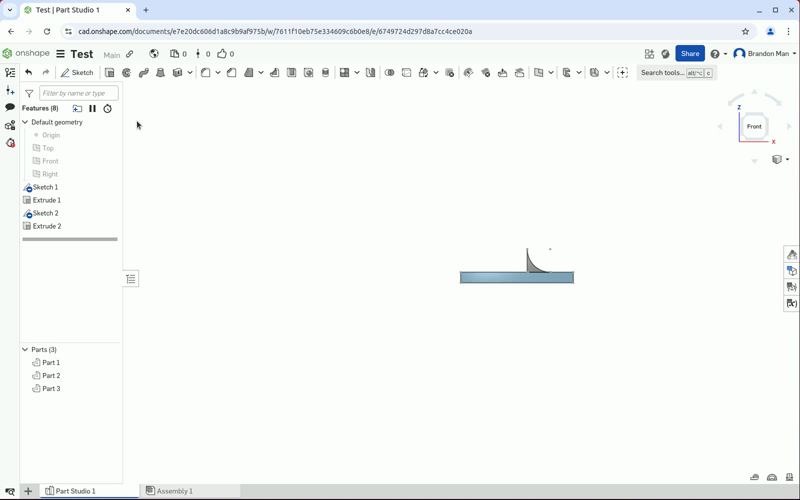
key(shift+h)
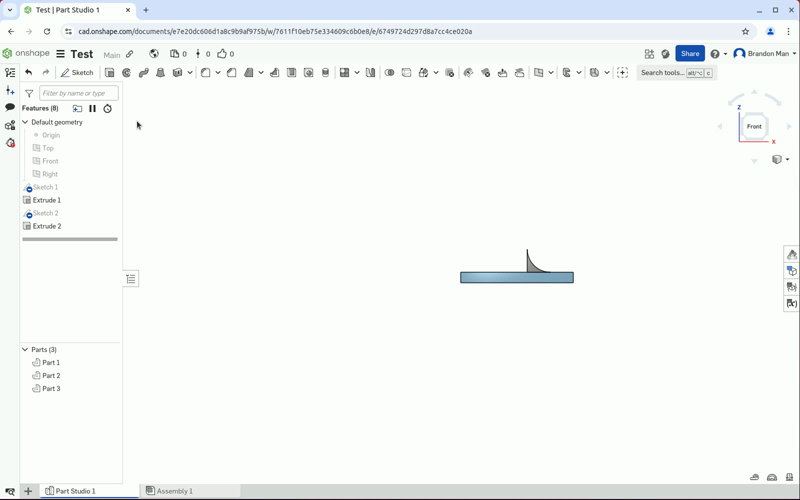
mouse_move(73, 189)
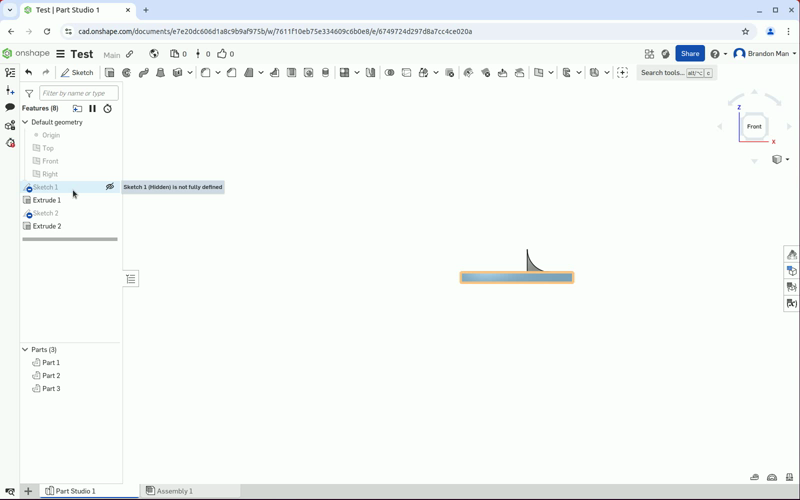
click(73, 189)
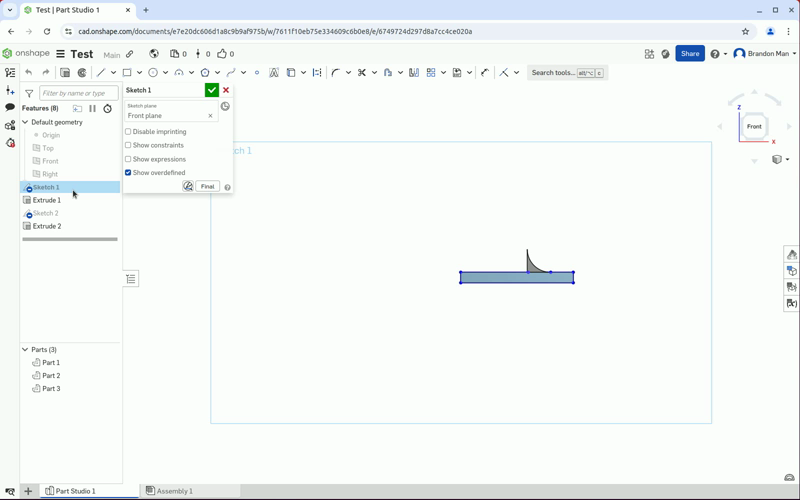
mouse_move(229, 92)
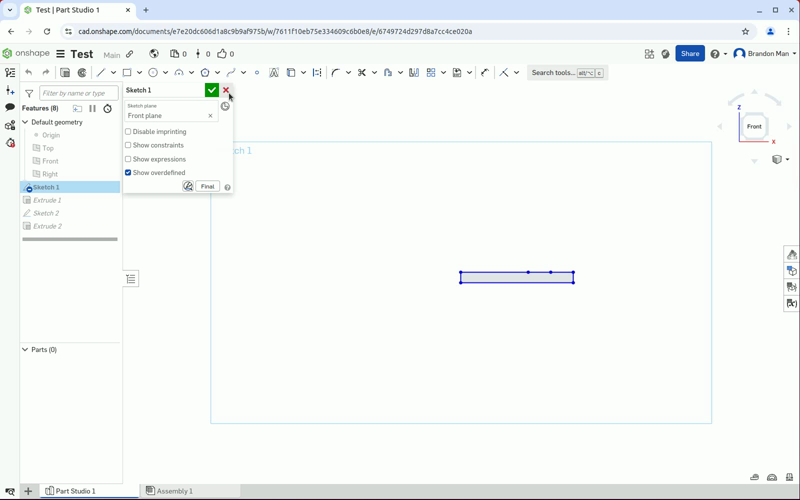
click(229, 92)
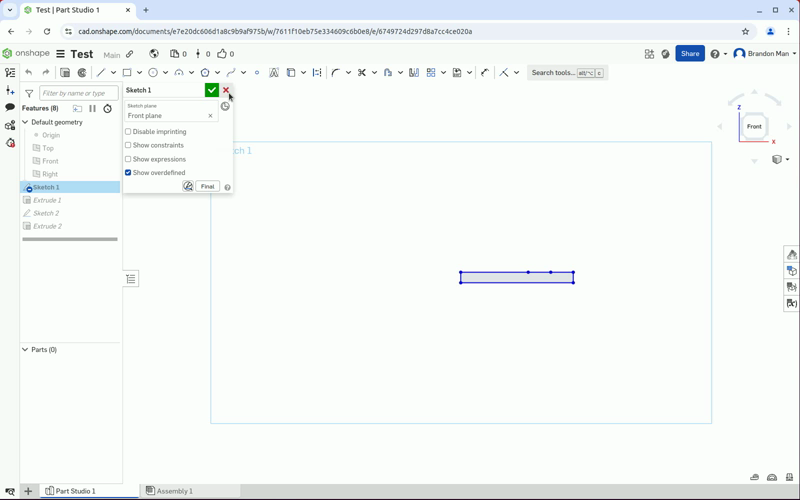
key(shift+s)
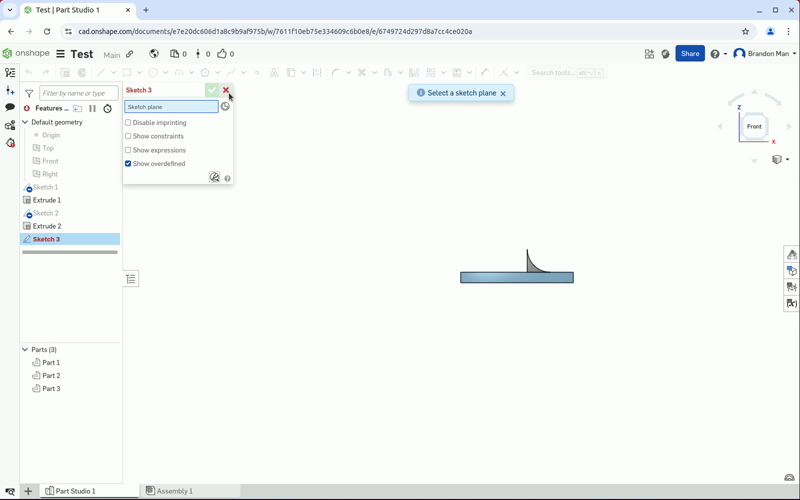
mouse_move(73, 163)
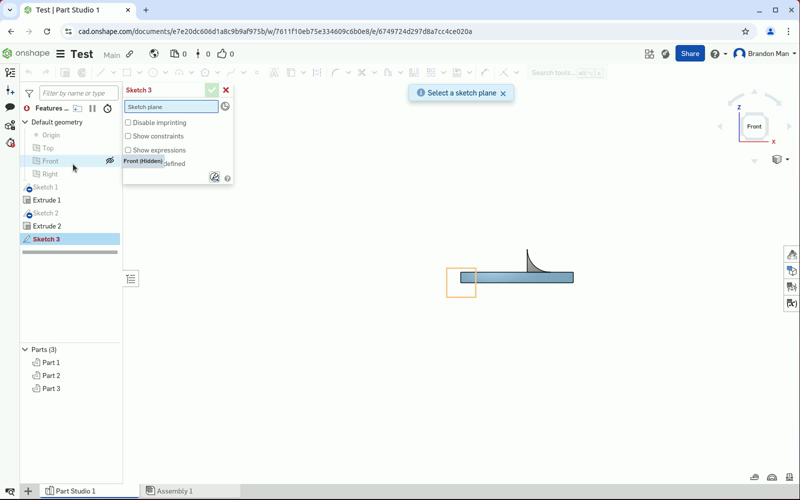
click(73, 163)
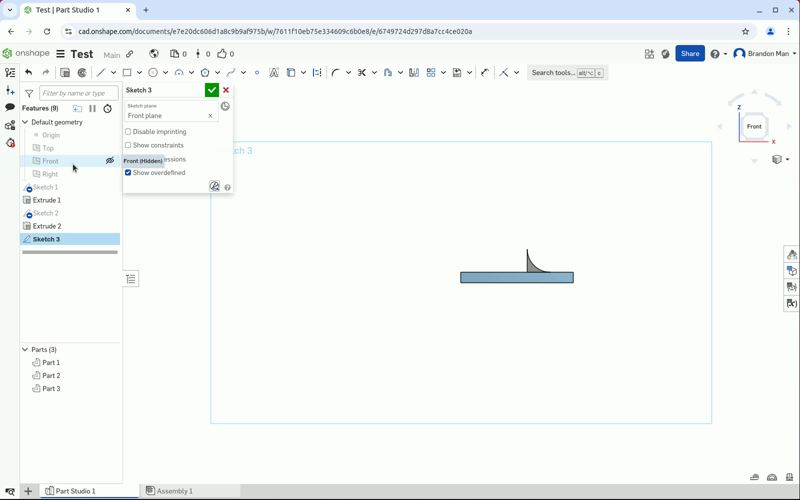
mouse_move(73, 352)
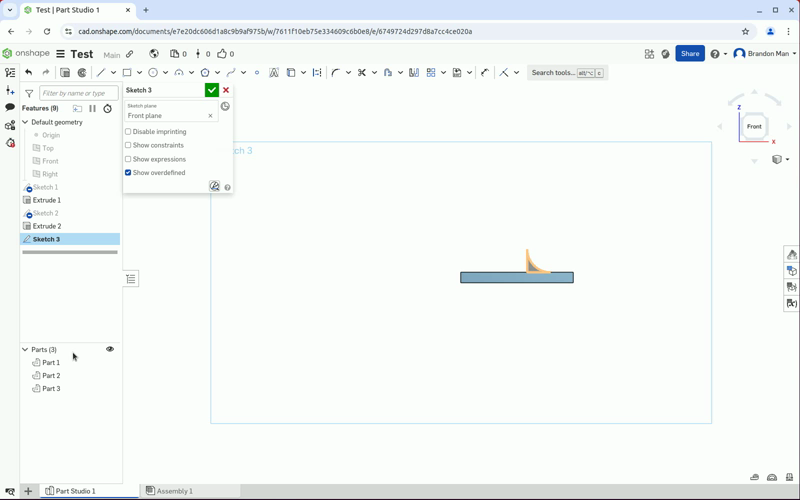
key(y)
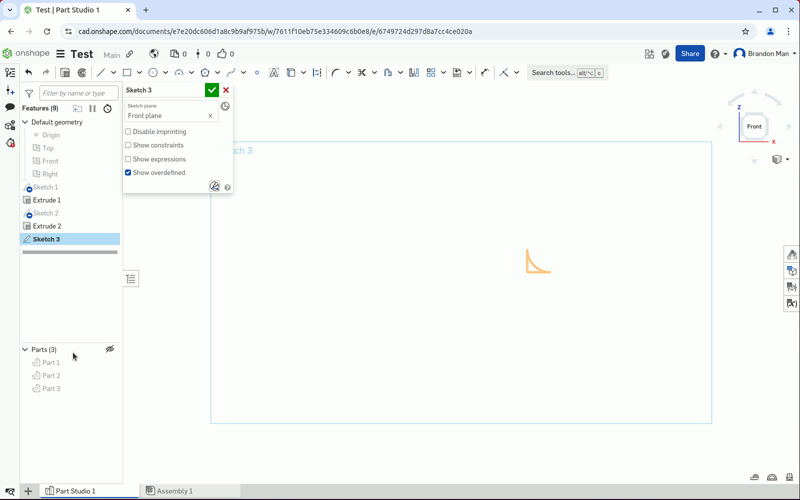
key(c)
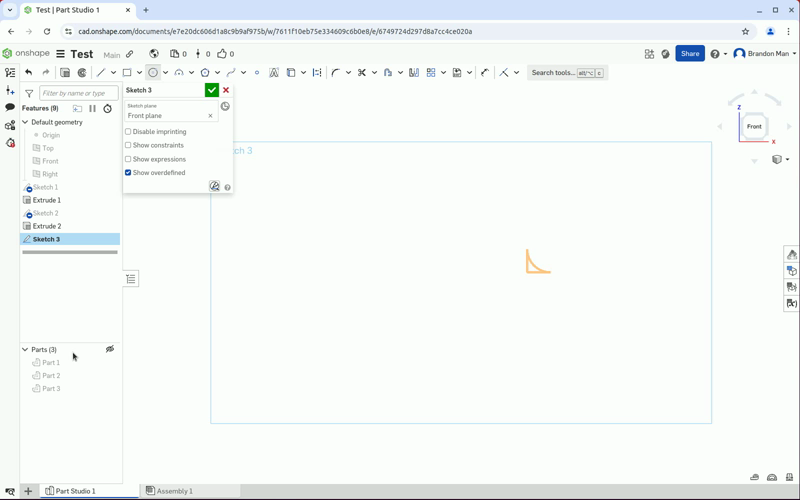
key_down(shift)
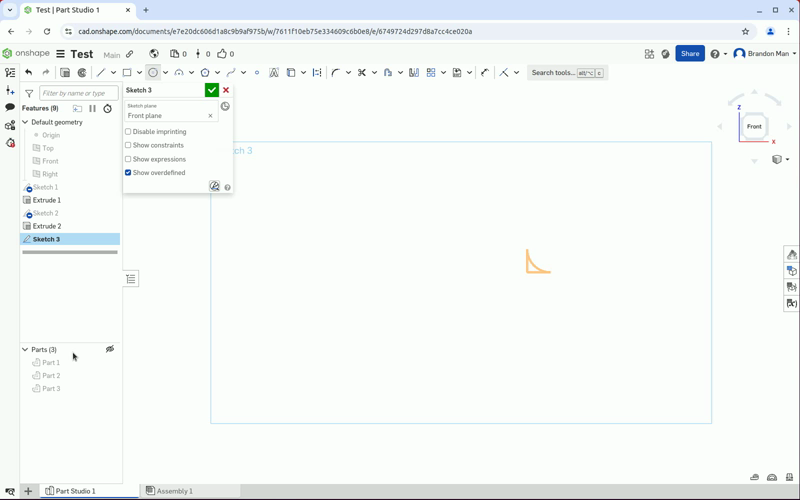
mouse_move(551, 249)
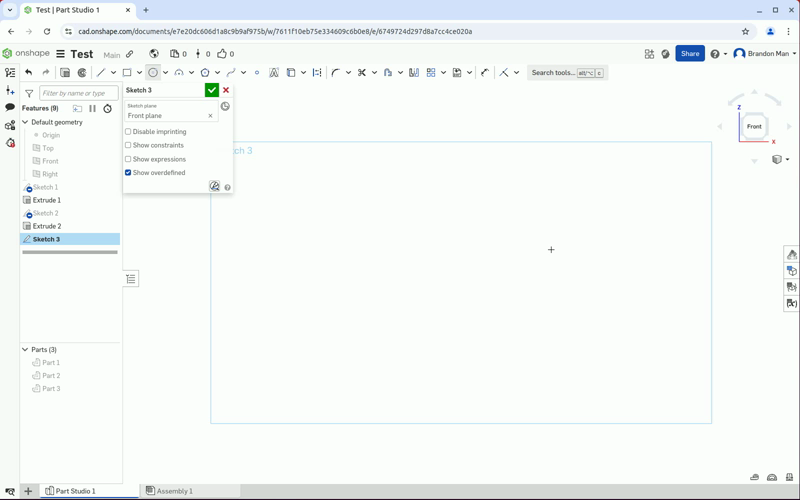
click(551, 249)
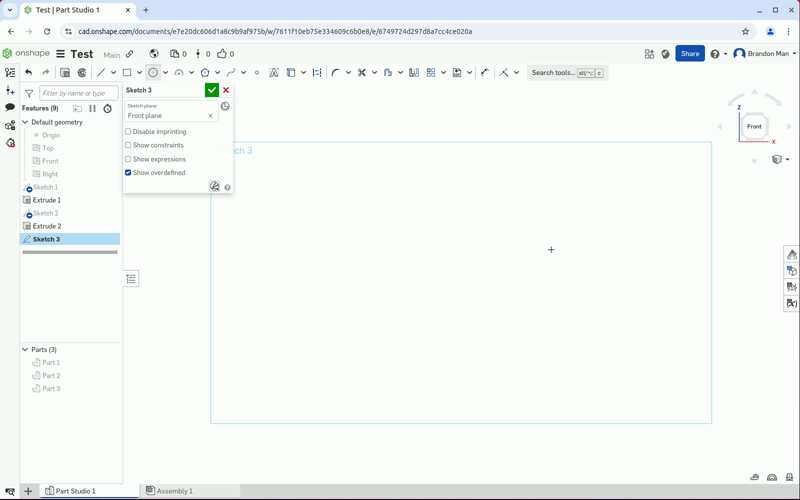
key_up(shift)
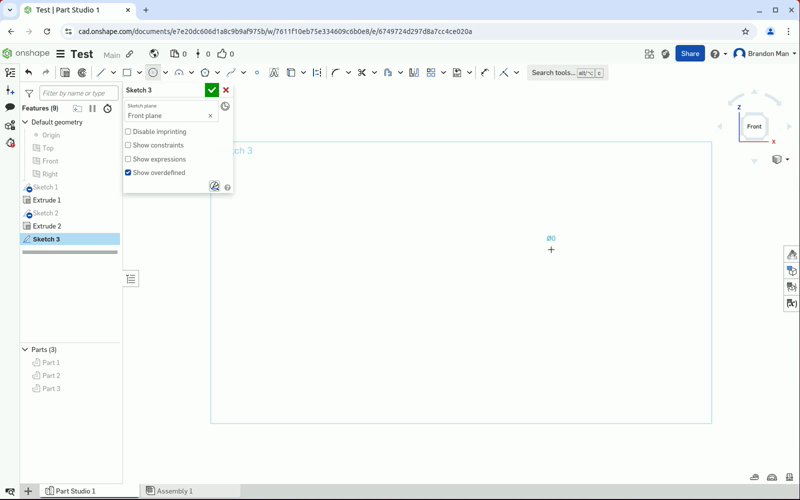
mouse_move(574, 249)
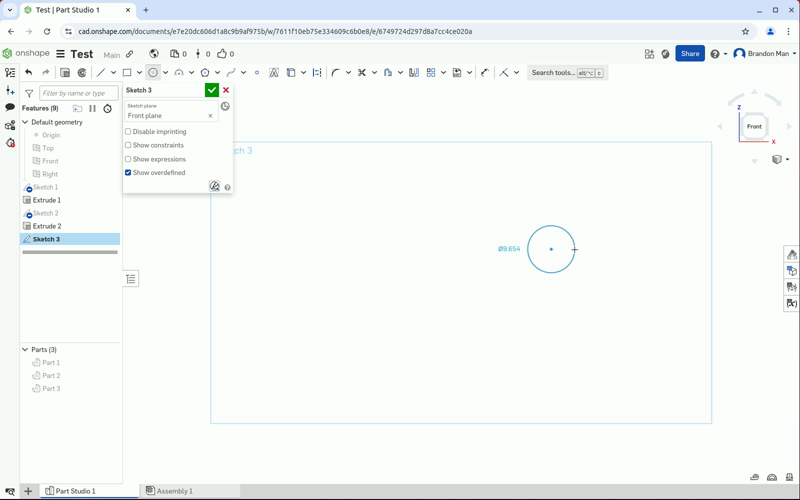
click(574, 249)
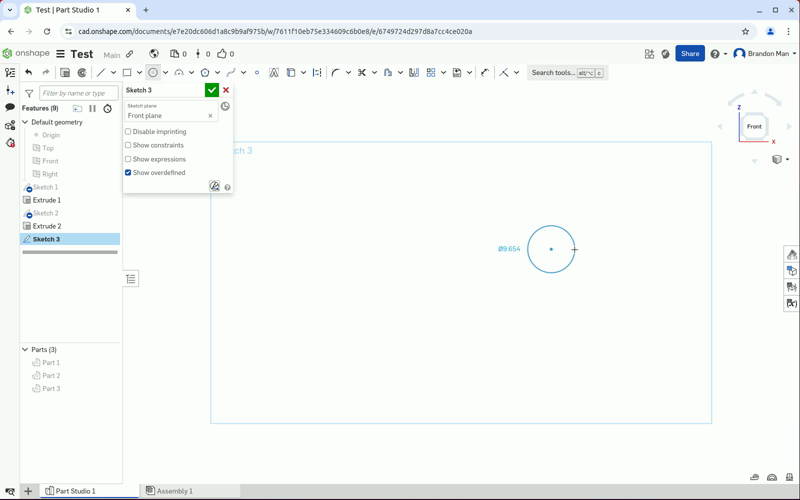
key(esc)
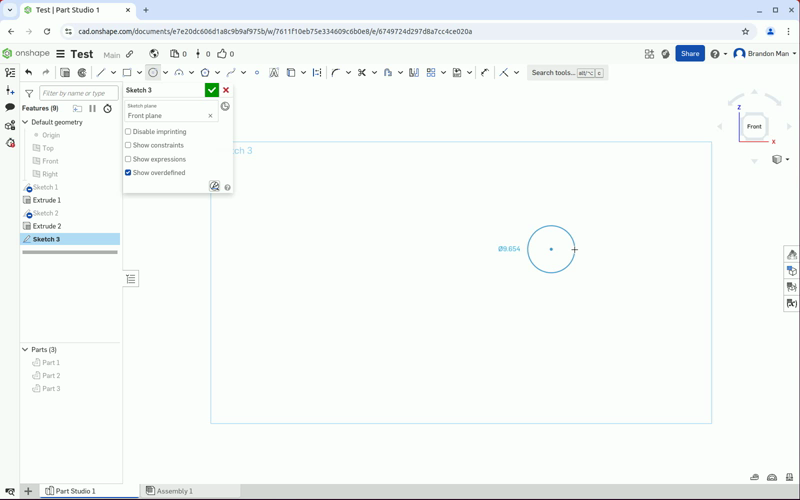
key(c)
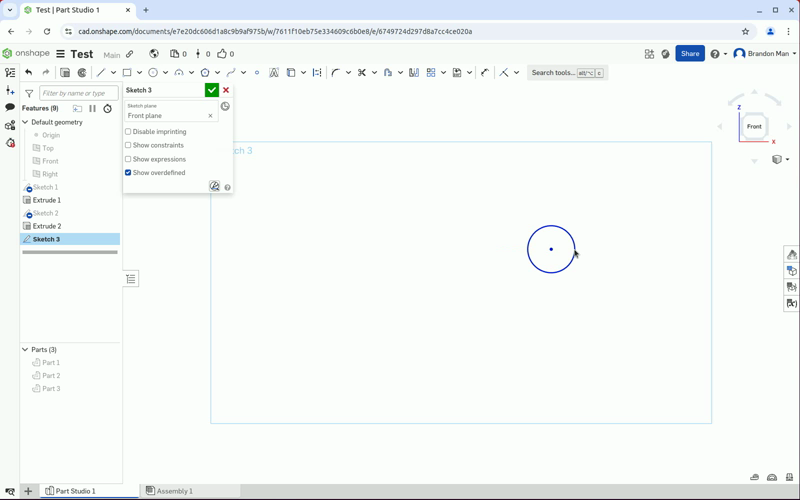
key_down(shift)
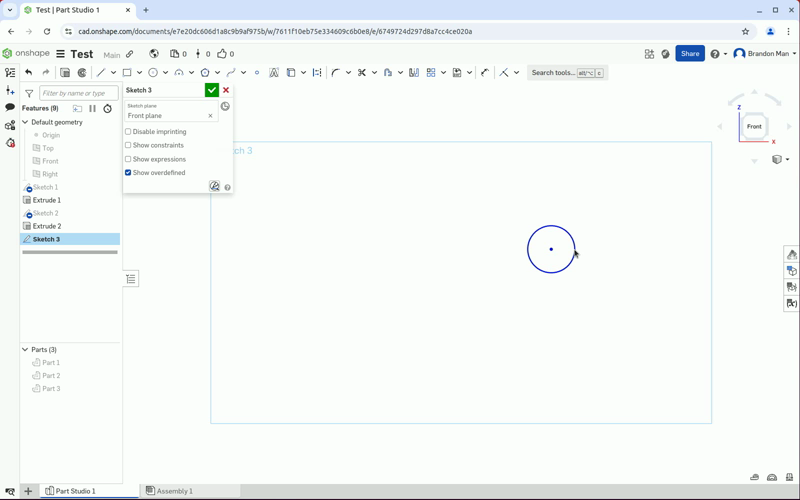
mouse_move(551, 249)
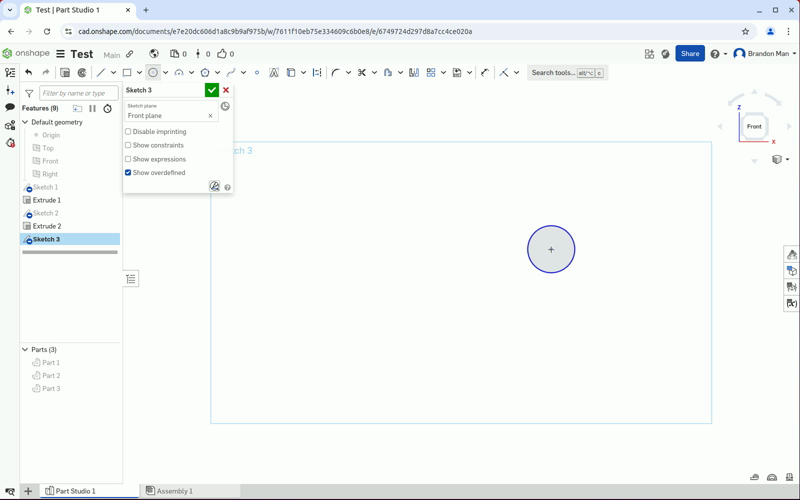
click(551, 249)
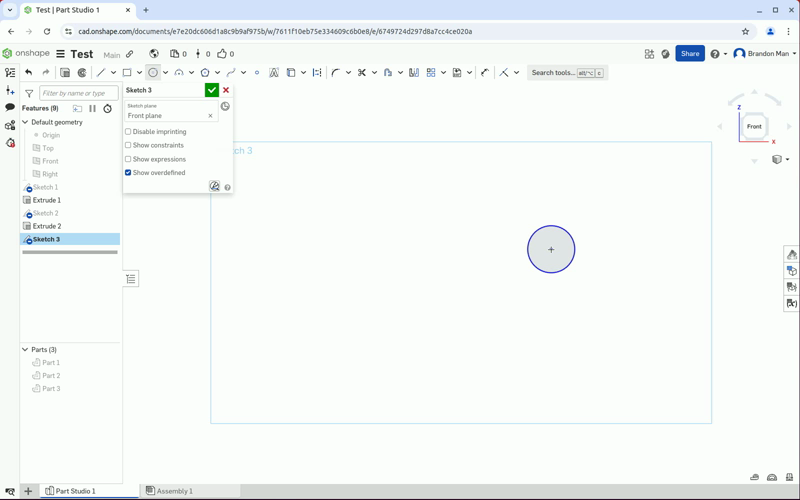
key_up(shift)
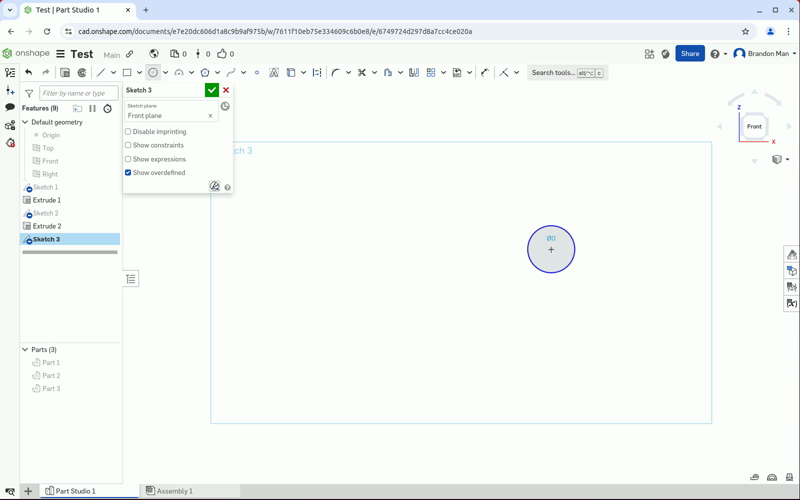
mouse_move(561, 249)
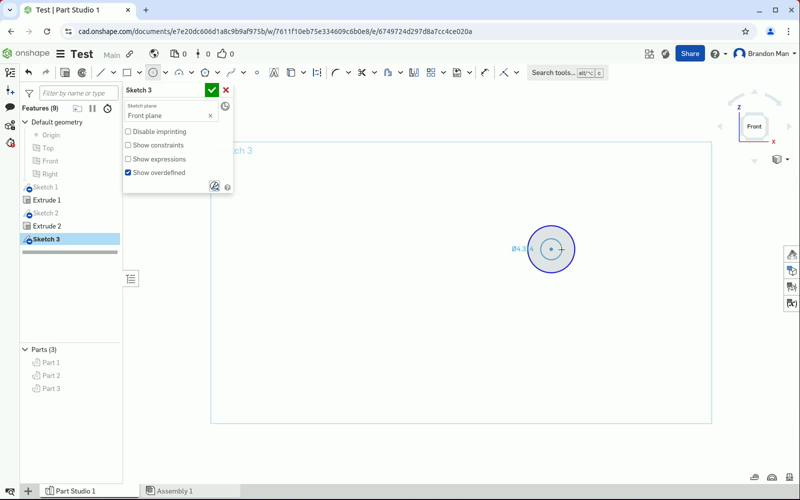
click(561, 249)
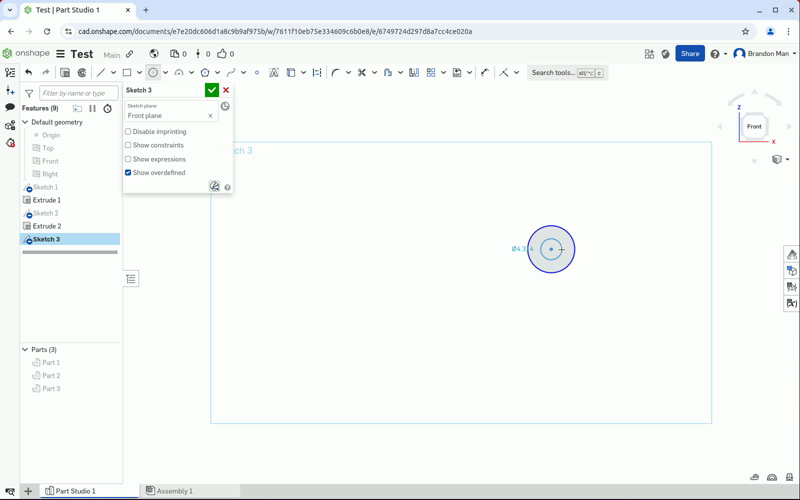
key(esc)
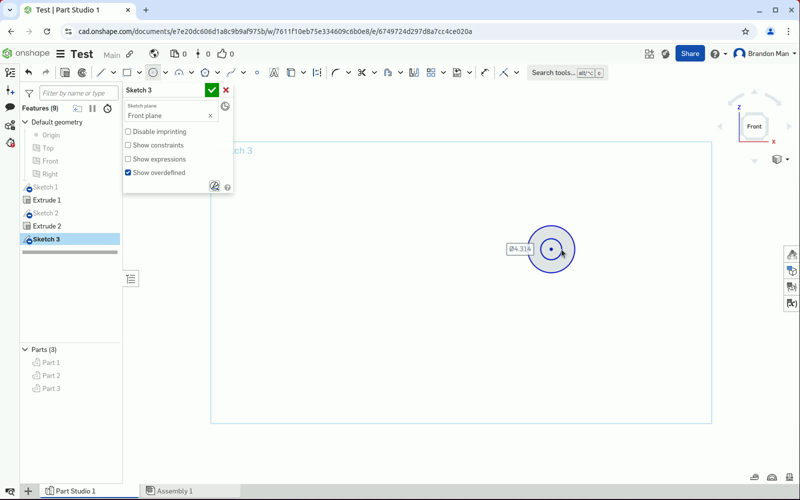
mouse_move(534, 239)
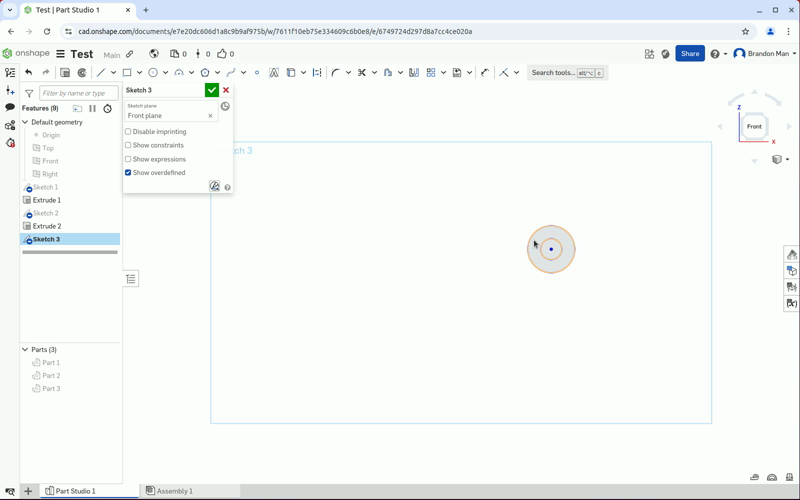
scroll(6)
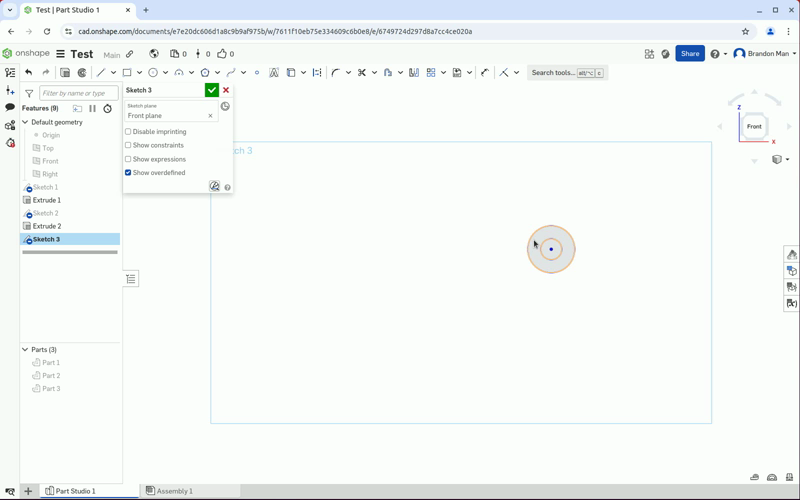
scroll(6)
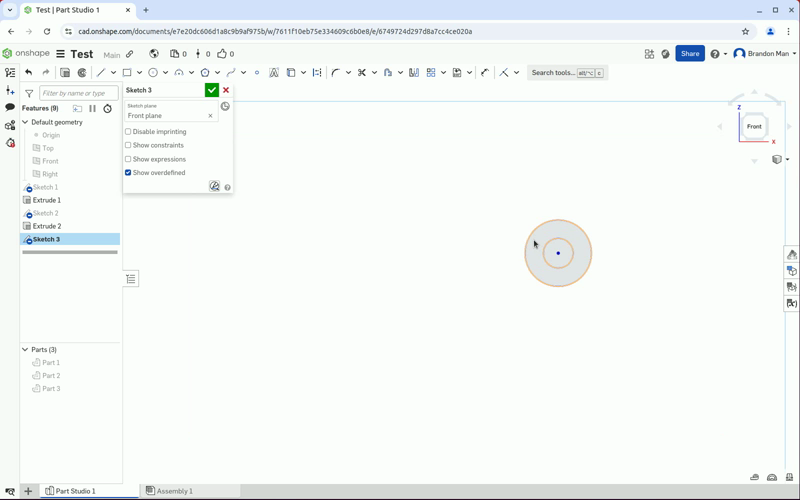
scroll(6)
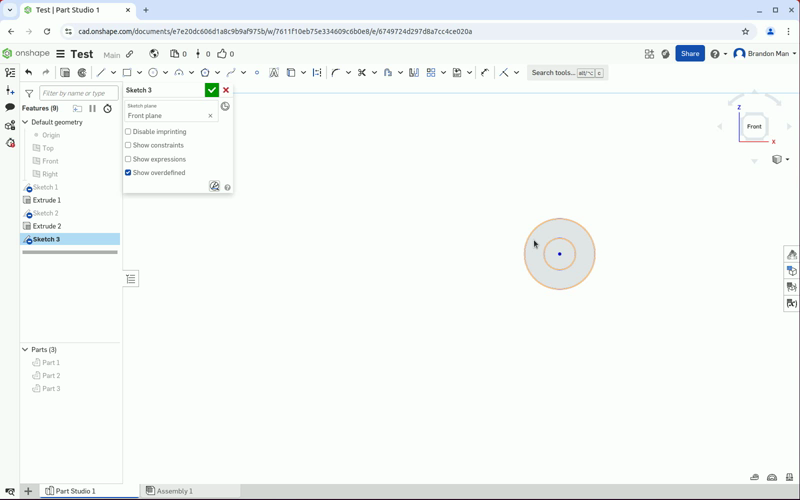
scroll(6)
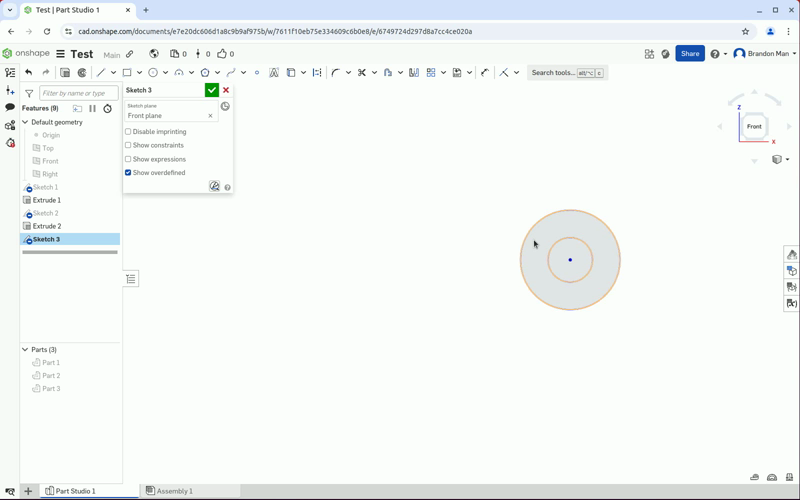
scroll(6)
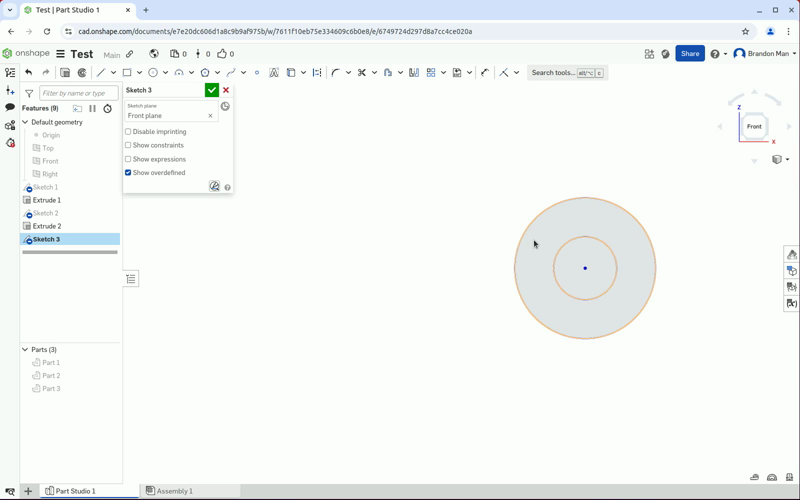
scroll(6)
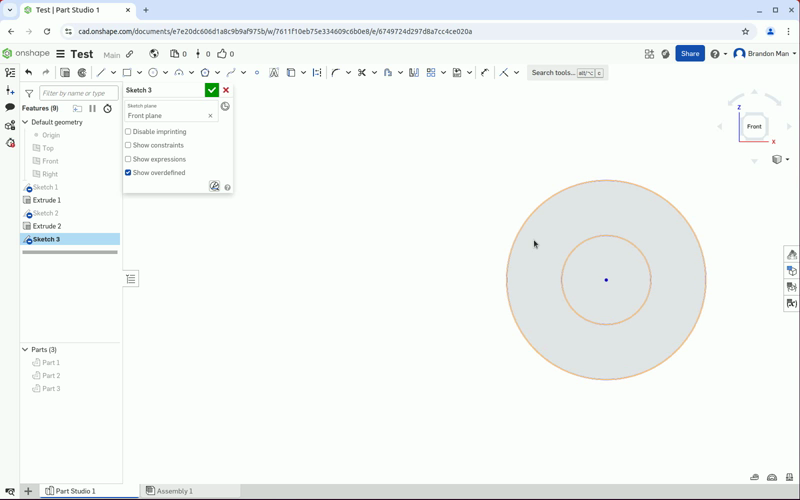
scroll(6)
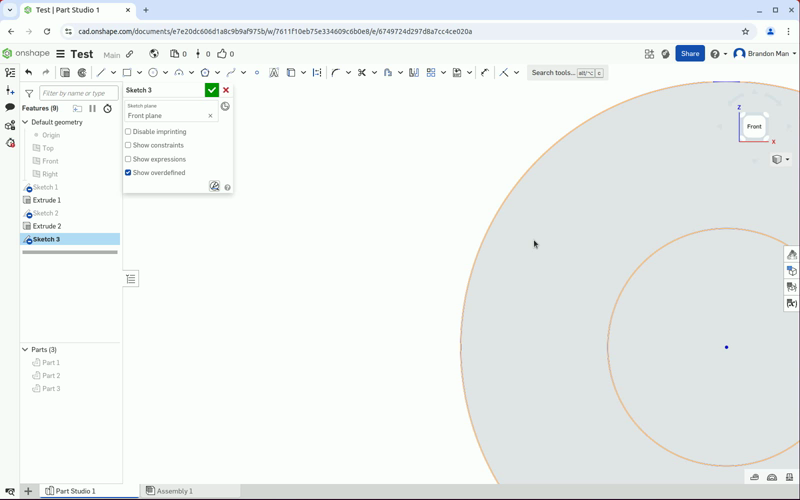
click(534, 239)
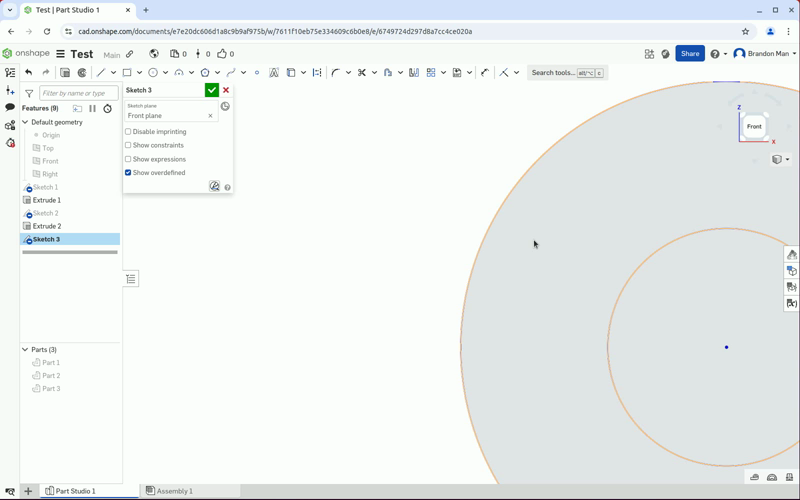
scroll(-6)
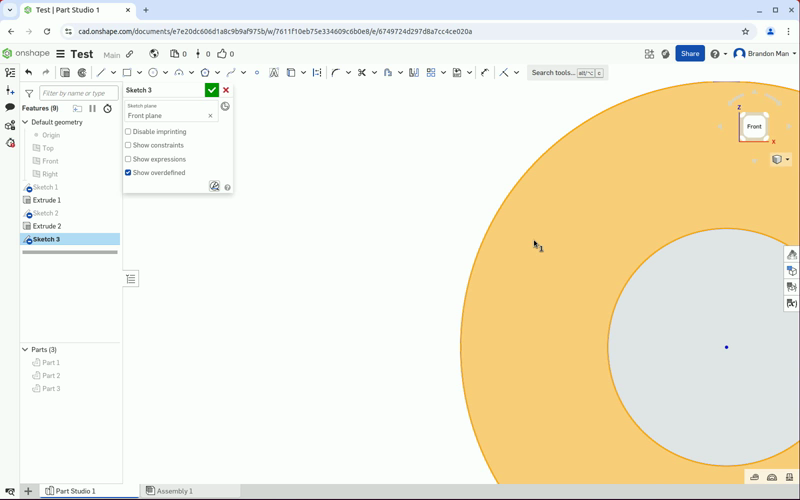
scroll(-6)
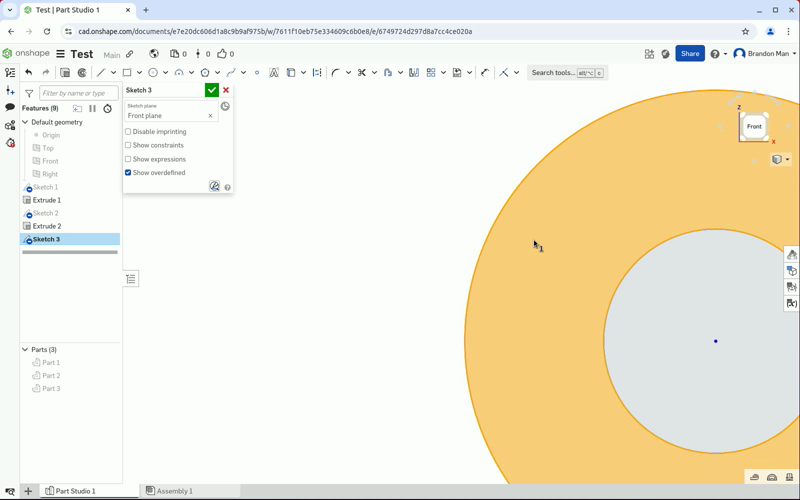
scroll(-6)
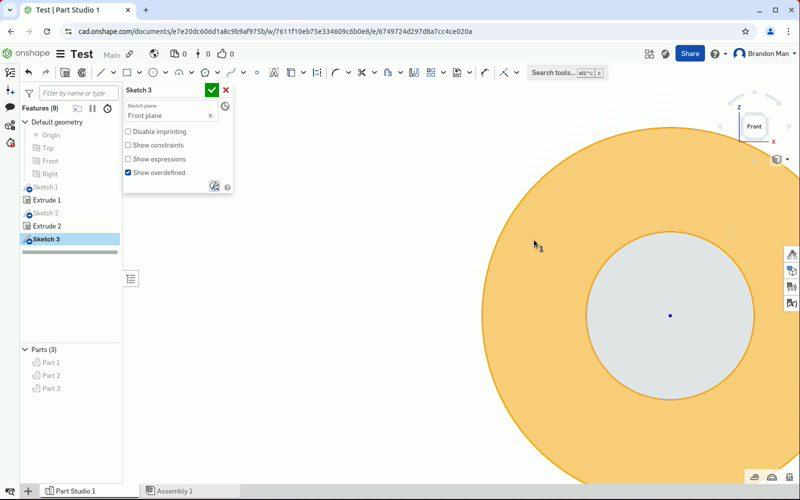
scroll(-6)
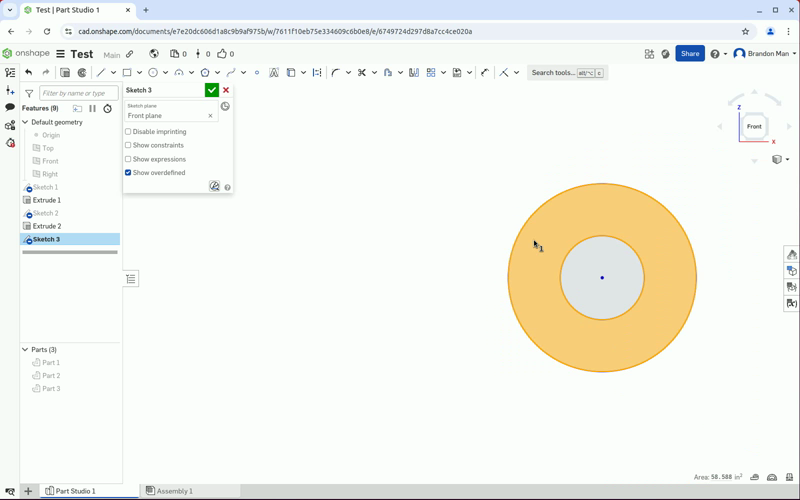
scroll(-6)
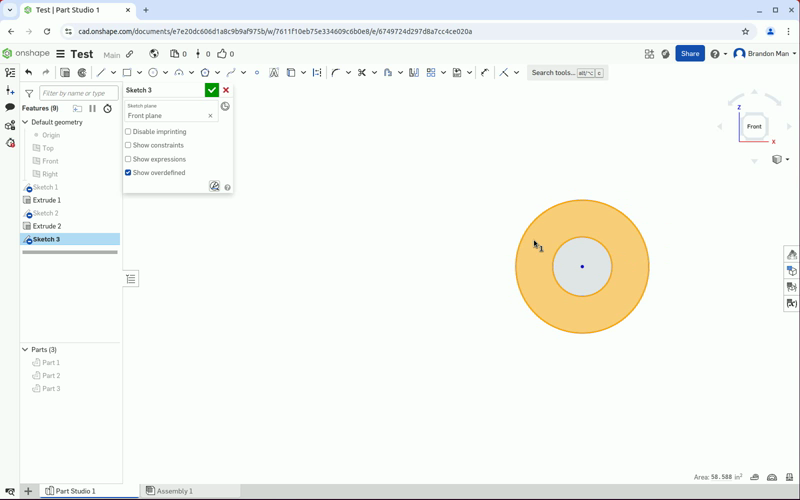
scroll(-6)
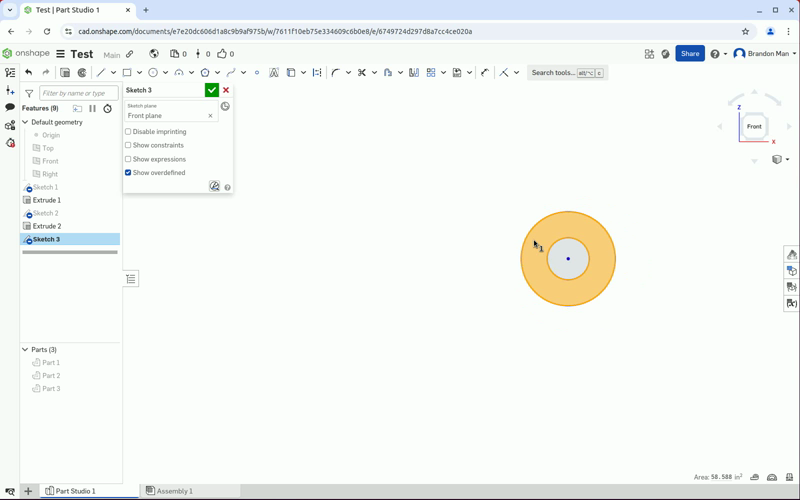
scroll(-6)
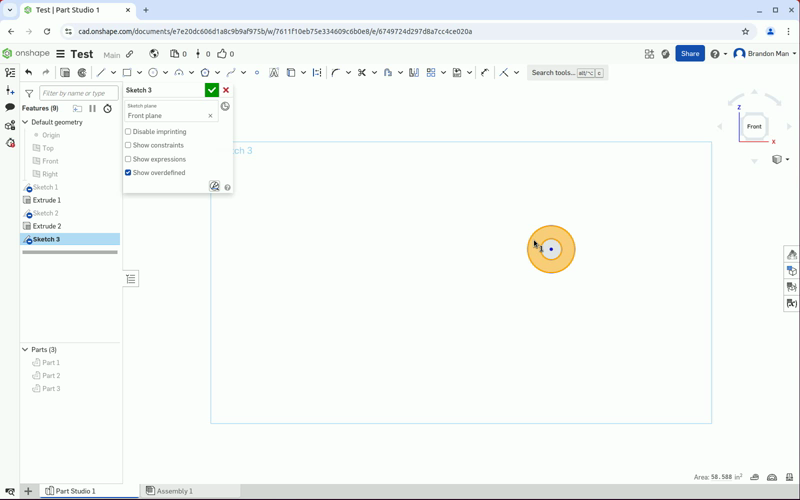
mouse_move(73, 352)
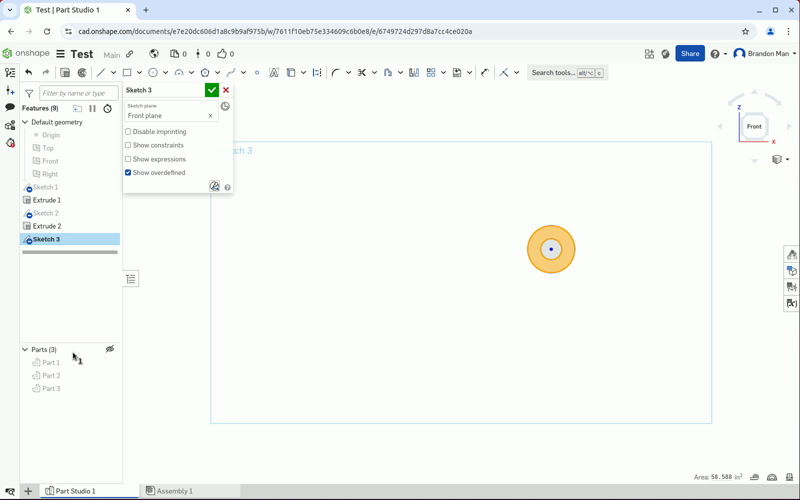
key(shift+y)
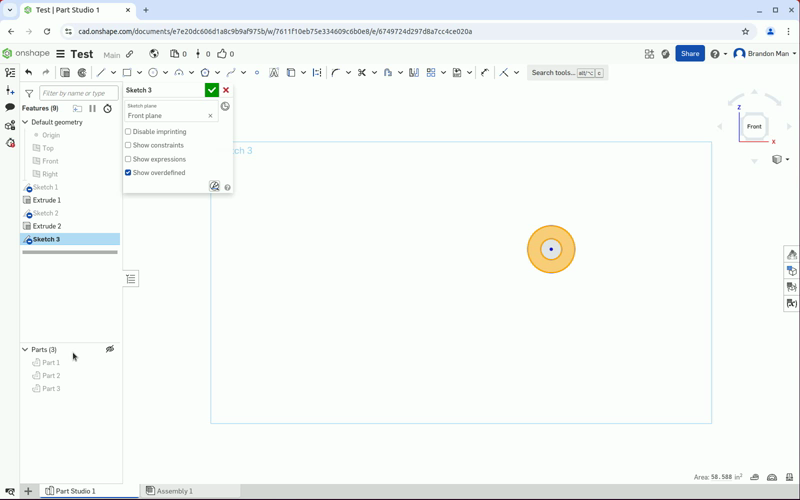
key(shift+e)
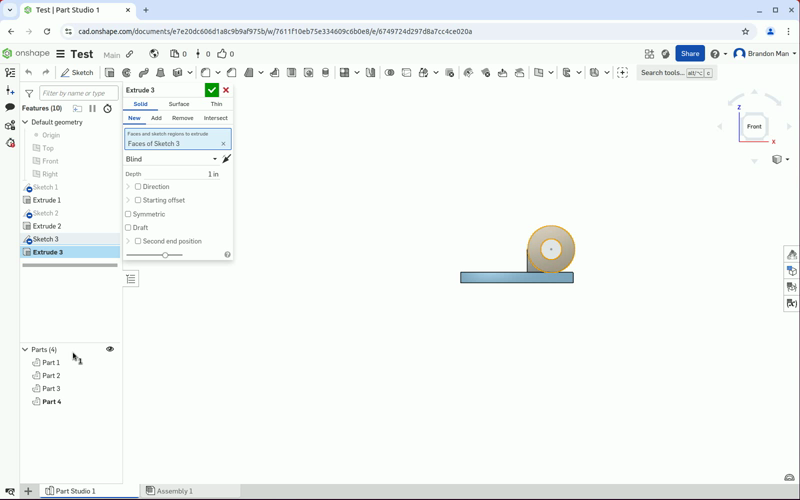
mouse_move(143, 106)
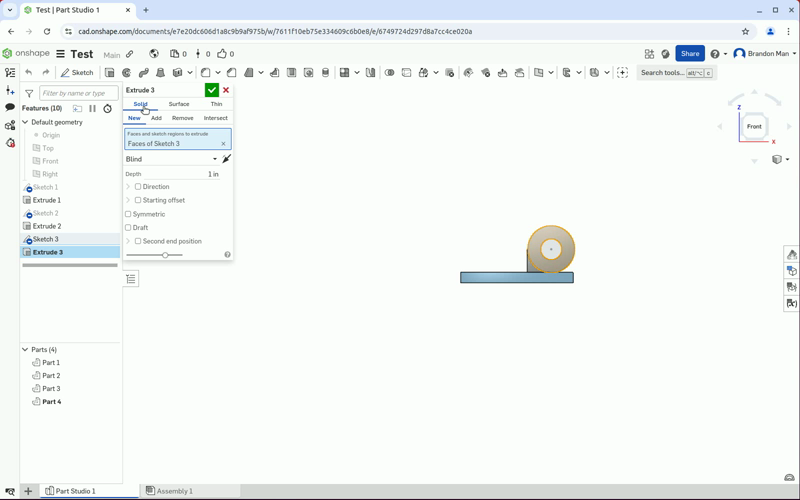
click(143, 106)
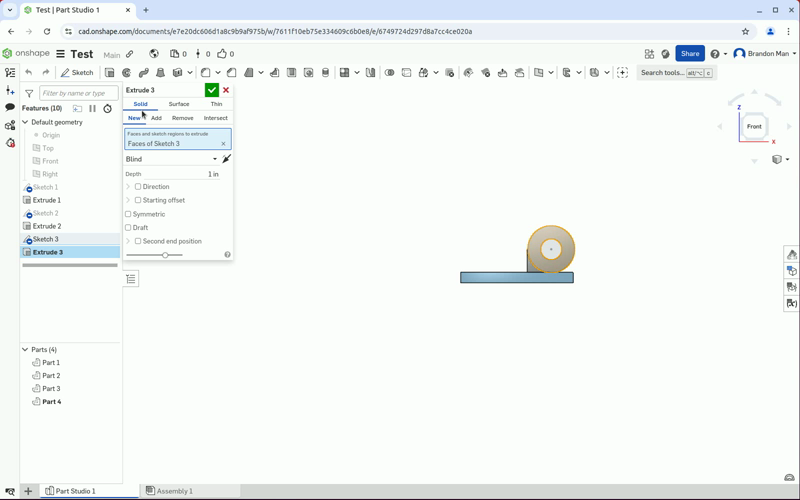
mouse_move(137, 120)
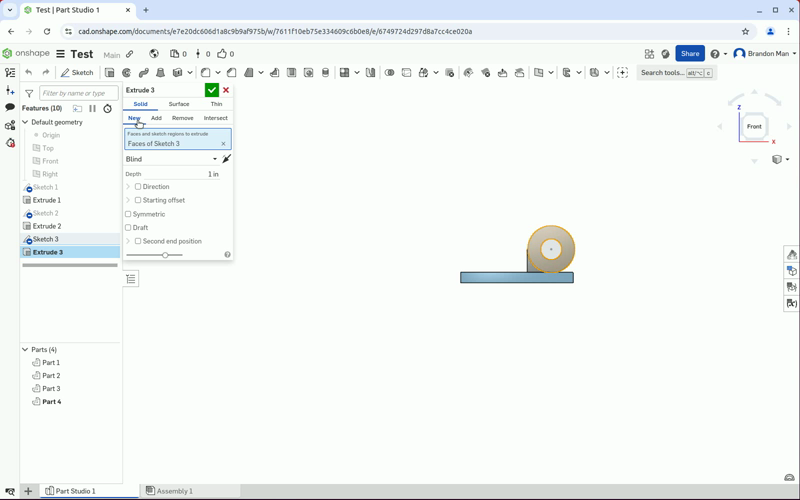
click(137, 120)
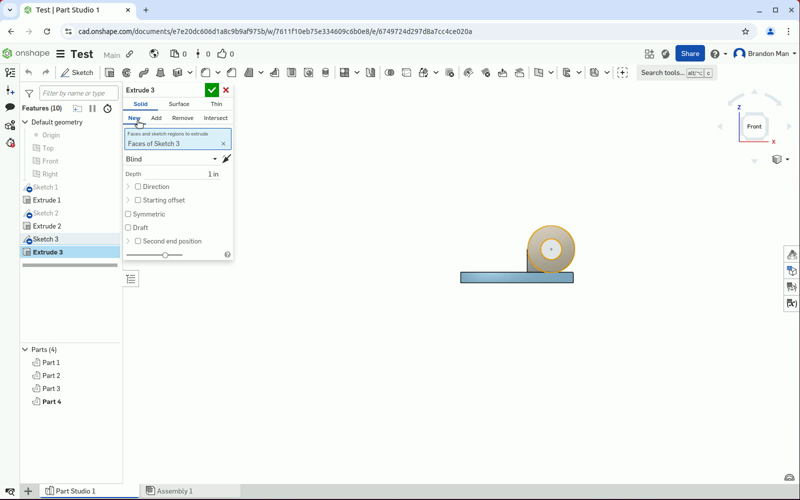
key(tab, 4)
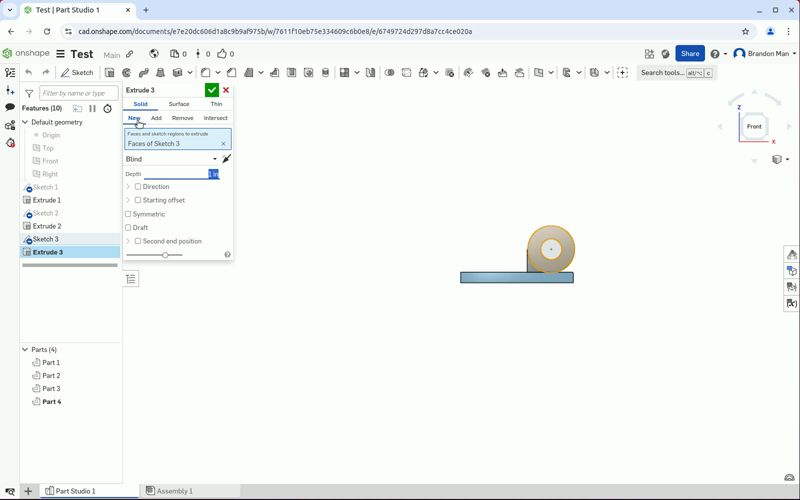
text(13.721)
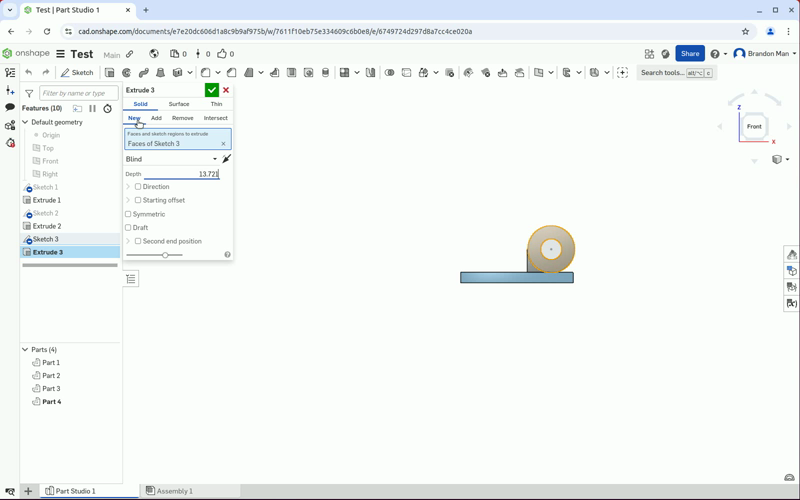
key(enter)
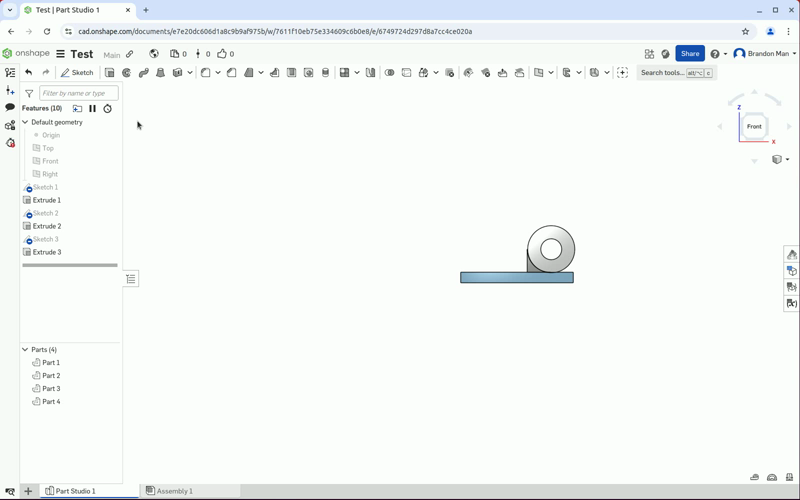
key(shift+h)
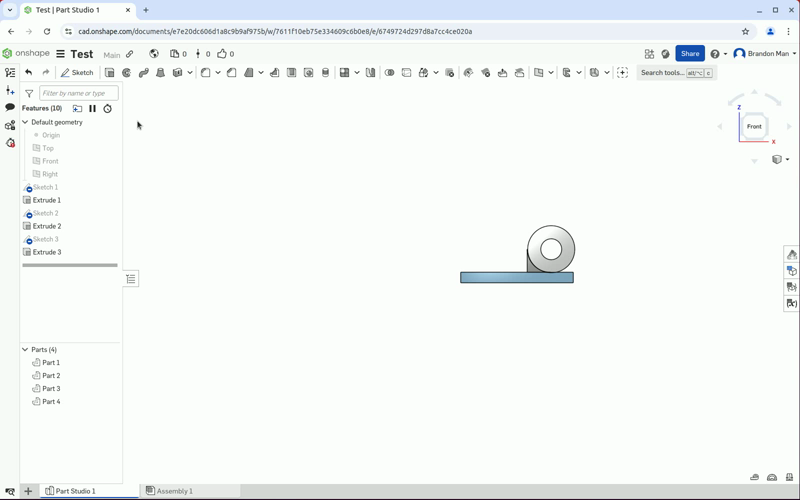
key(shift+h)
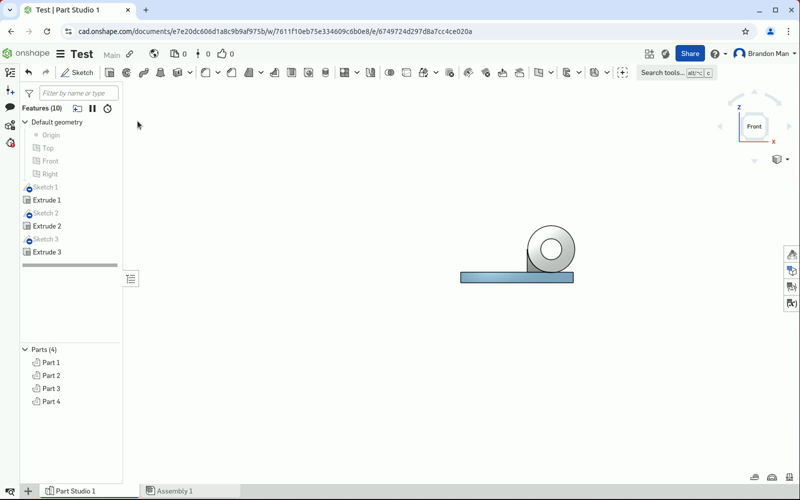
mouse_move(73, 189)
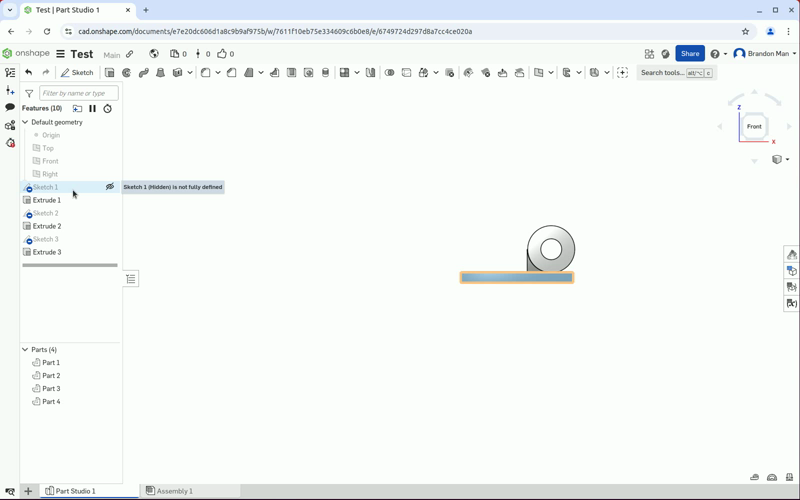
click(73, 189)
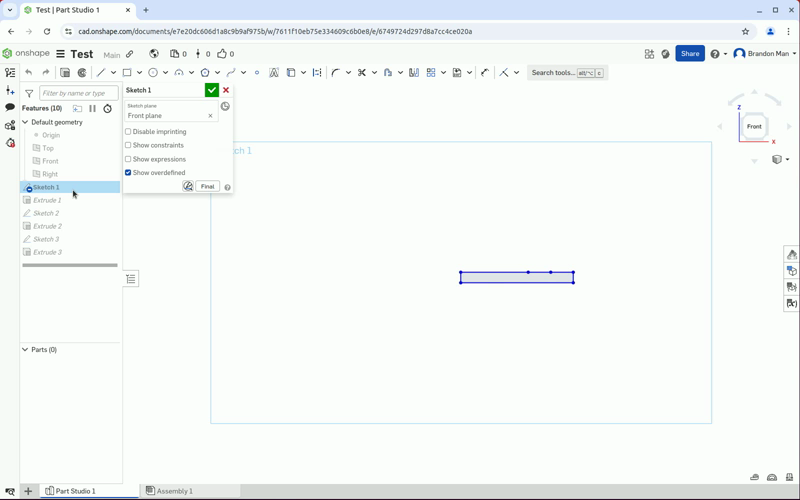
mouse_move(229, 92)
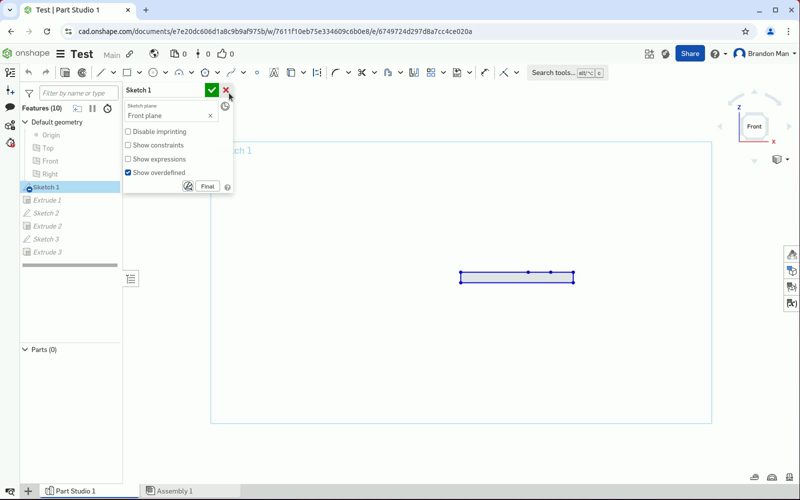
click(229, 92)
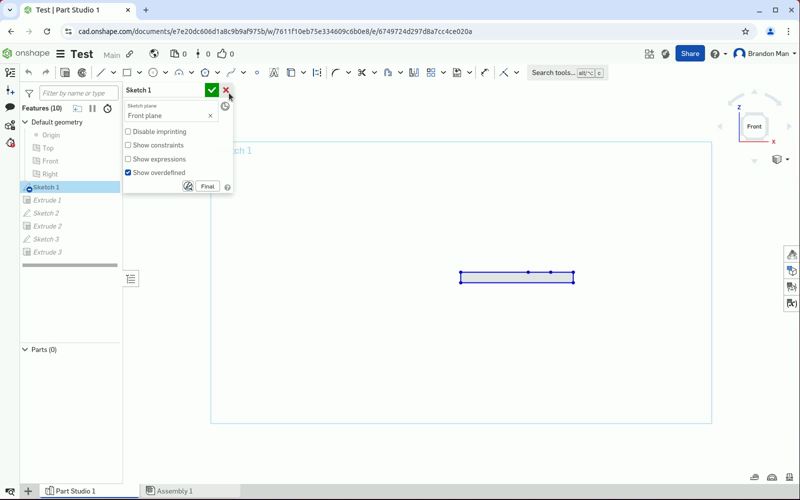
key(shift+s)
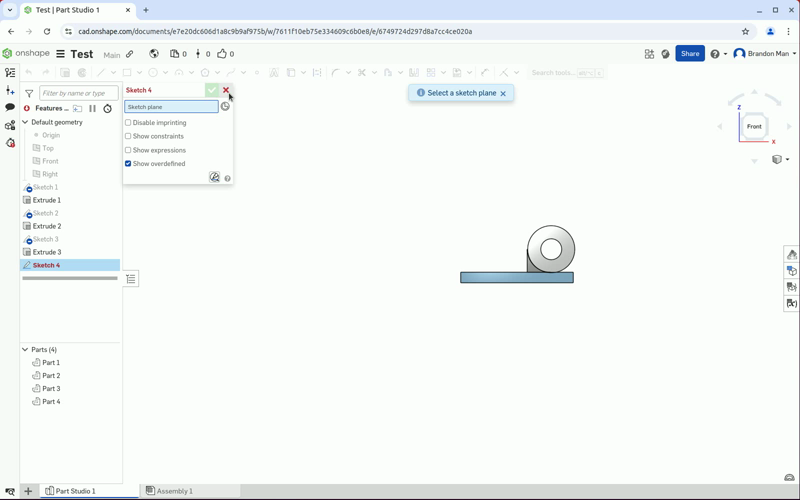
mouse_move(73, 163)
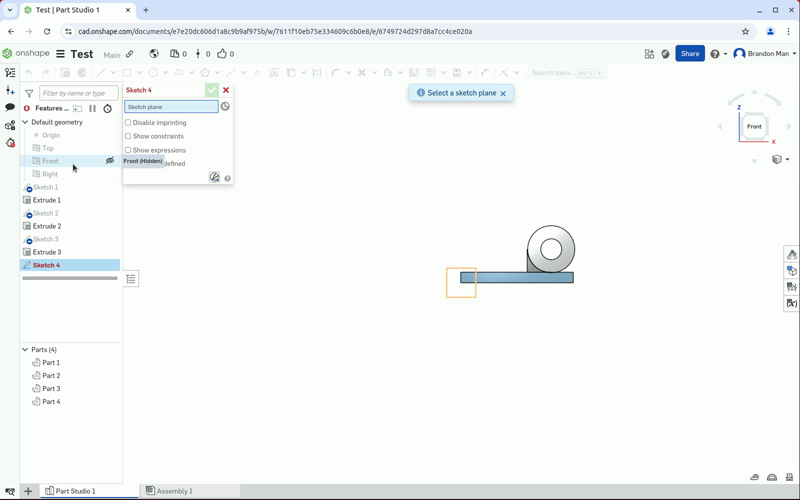
click(73, 163)
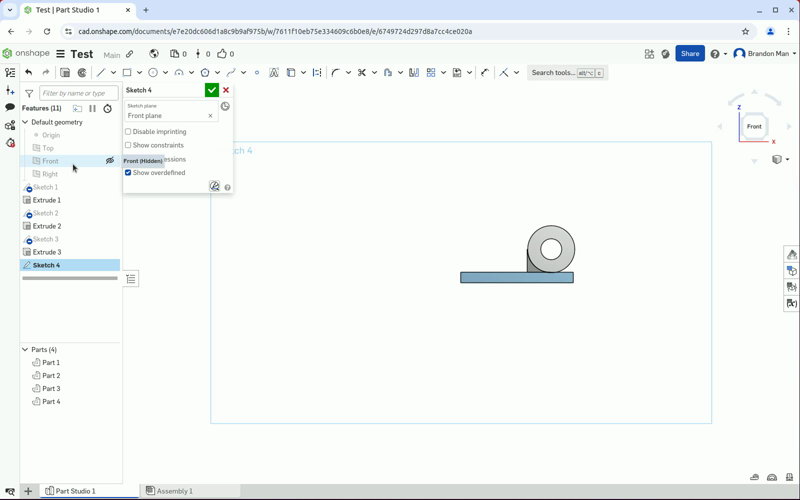
mouse_move(73, 352)
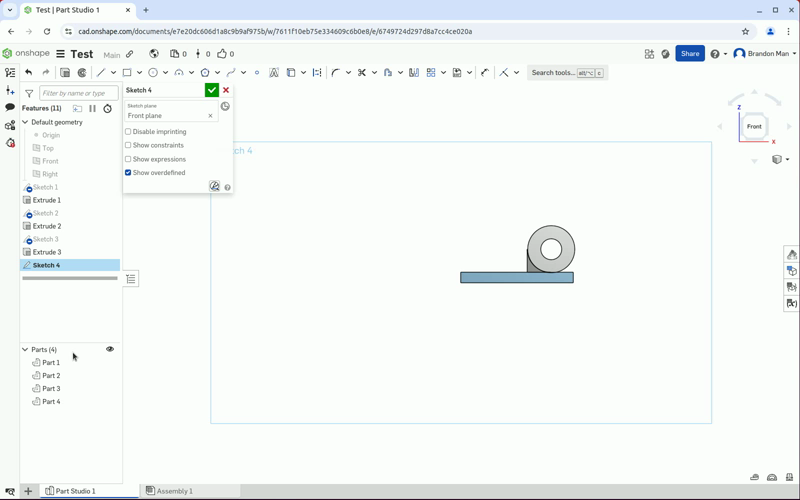
key(y)
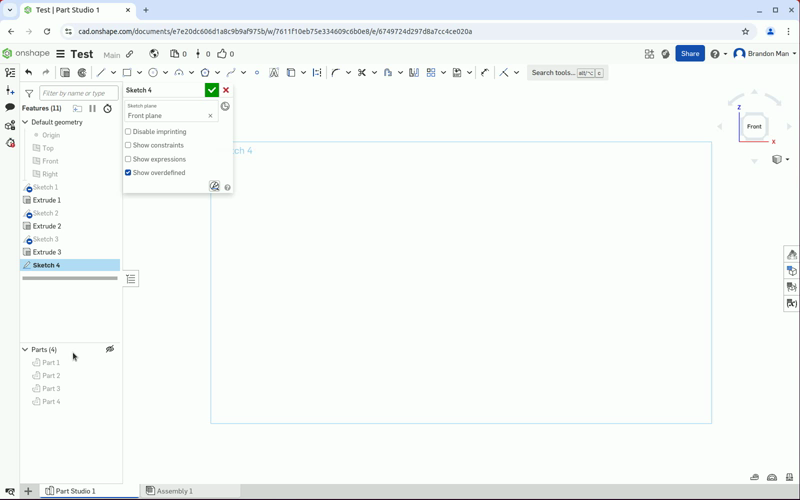
key(l)
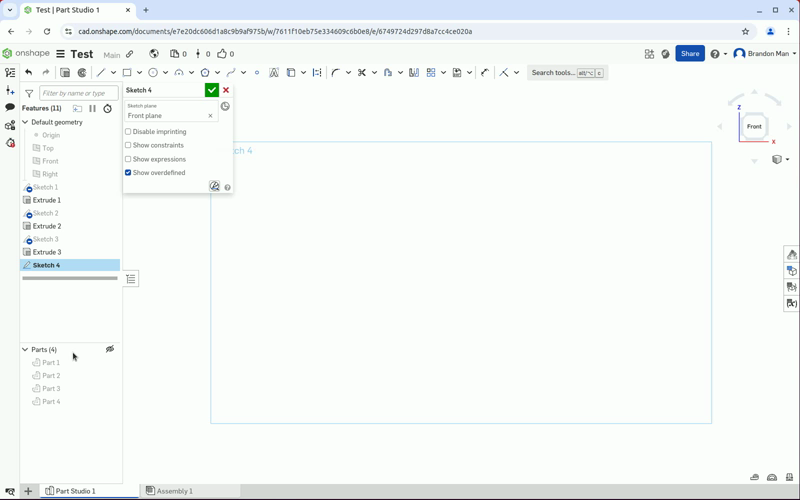
key_down(shift)
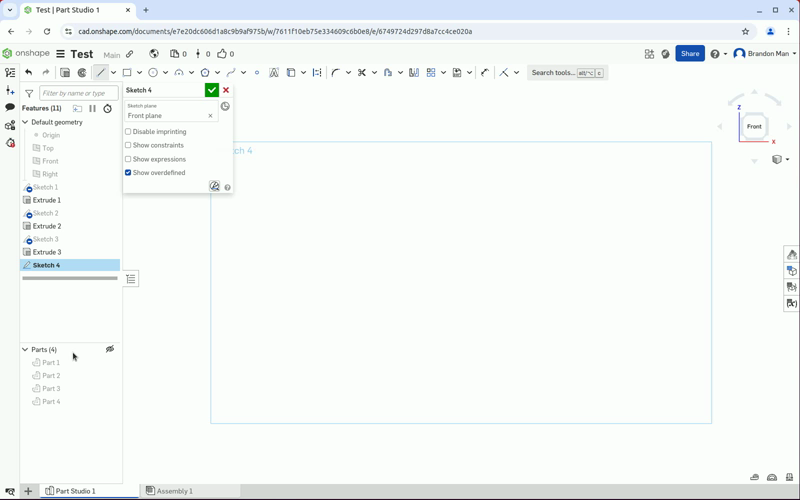
mouse_move(551, 272)
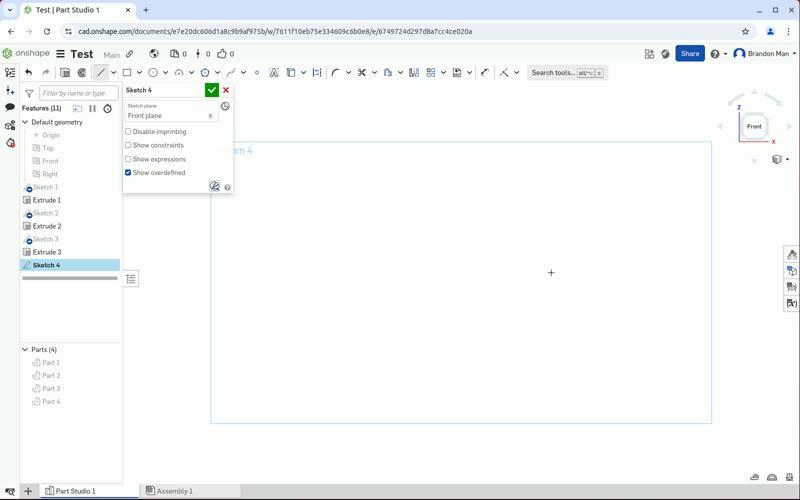
click(551, 272)
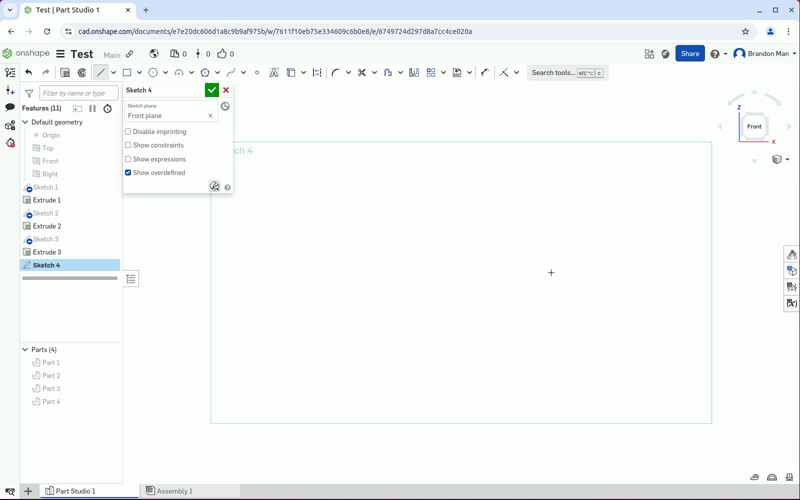
key_up(shift)
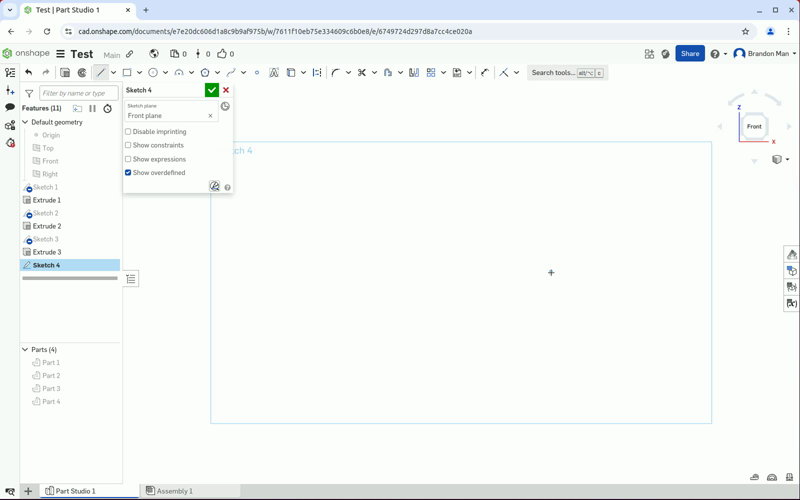
key_down(shift)
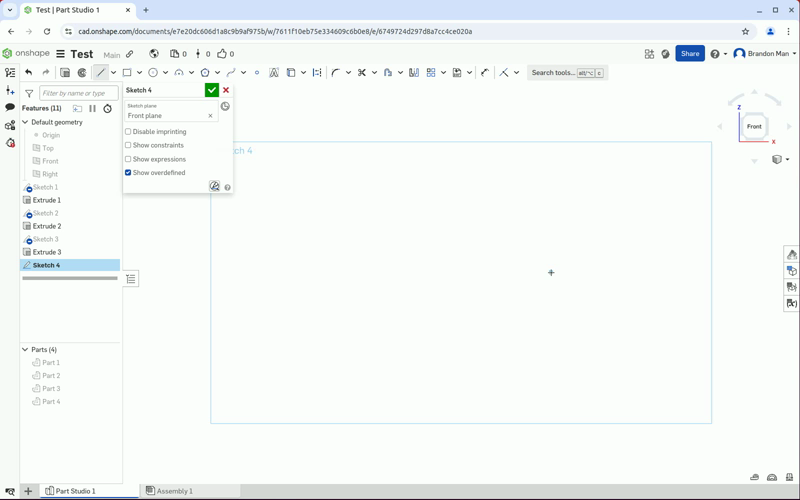
mouse_move(581, 272)
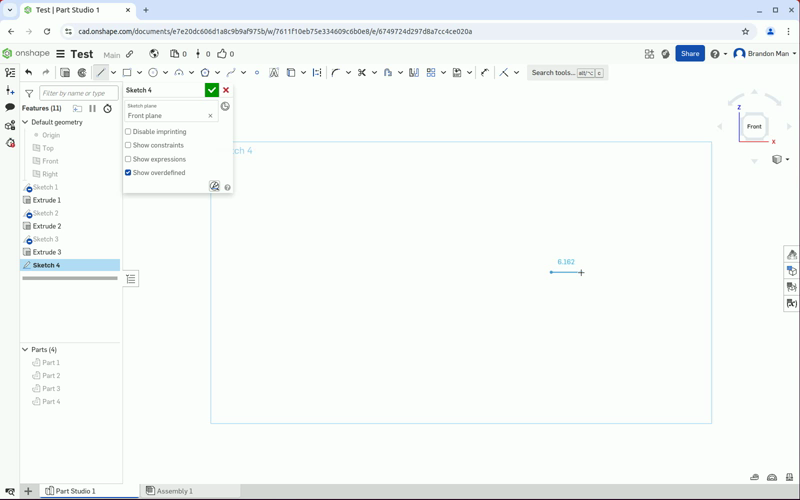
mouse_move(574, 272)
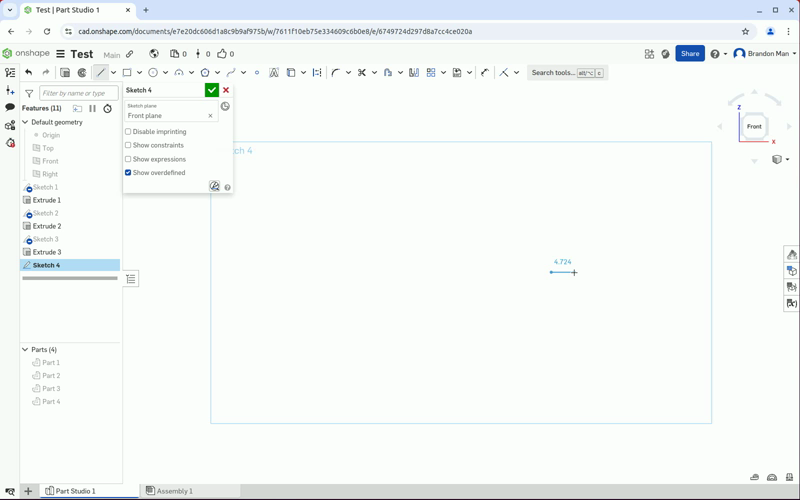
click(574, 272)
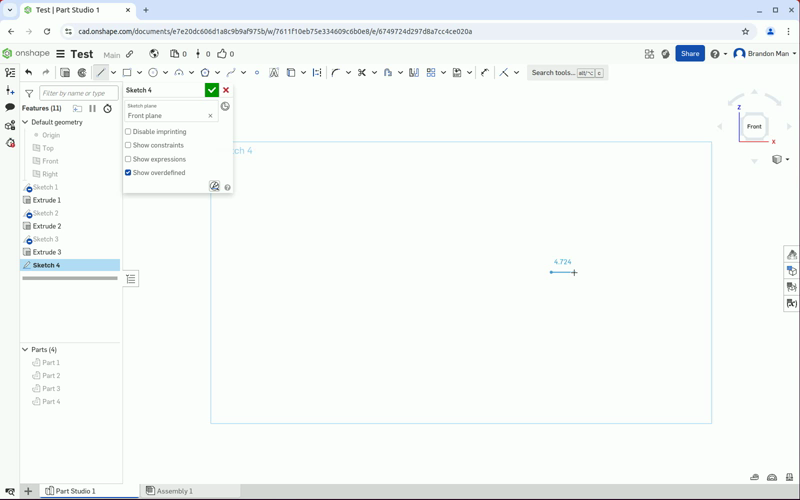
key_up(shift)
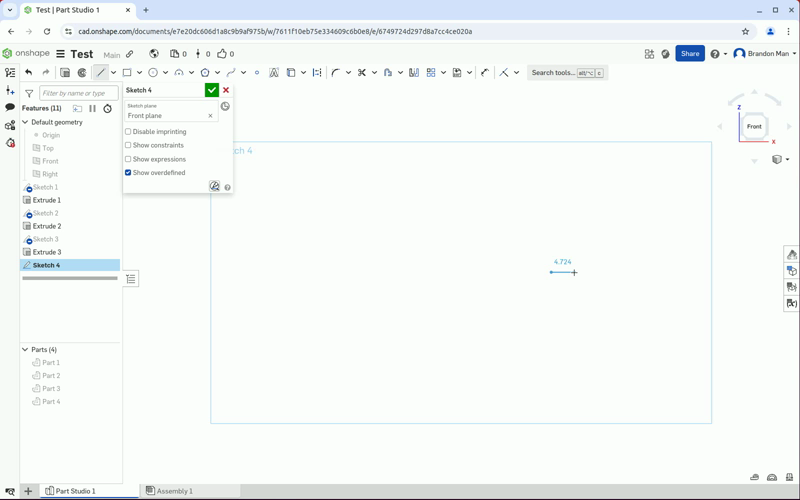
key_down(shift)
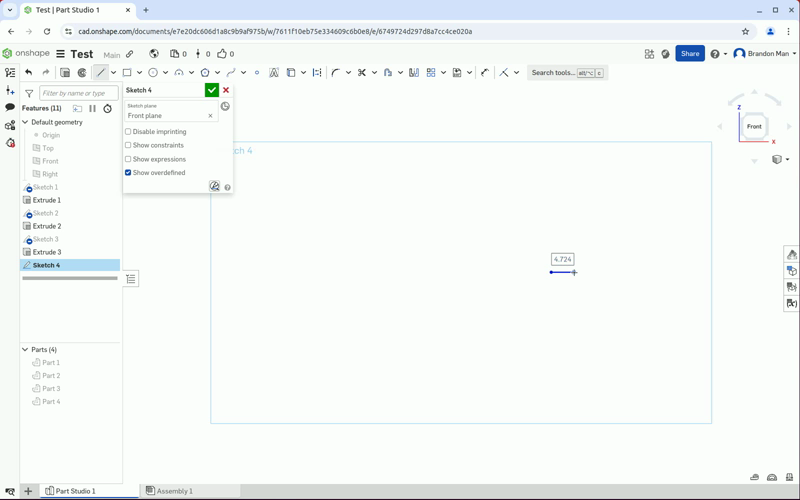
mouse_move(589, 272)
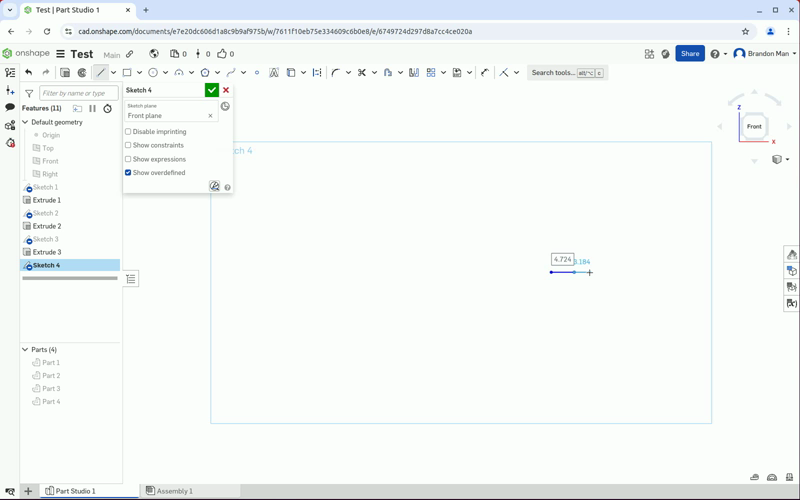
mouse_move(574, 249)
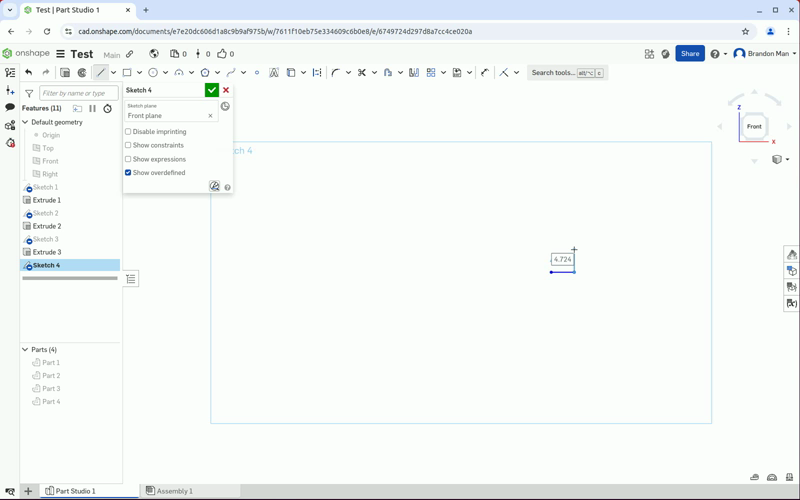
click(574, 249)
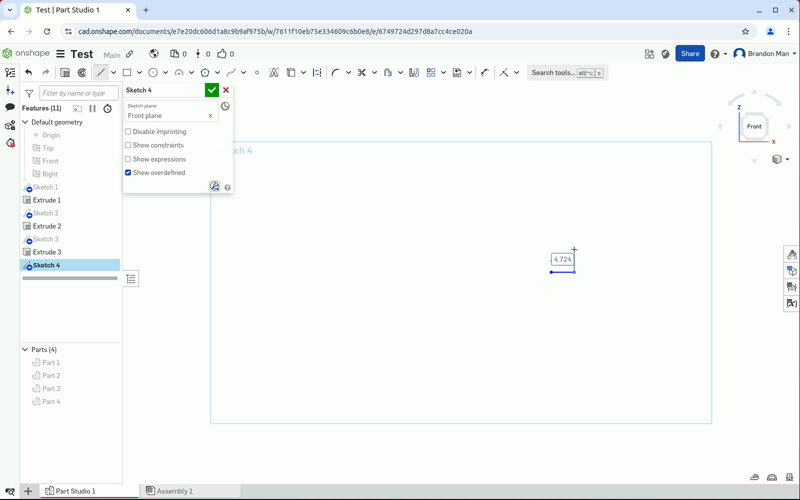
key_up(shift)
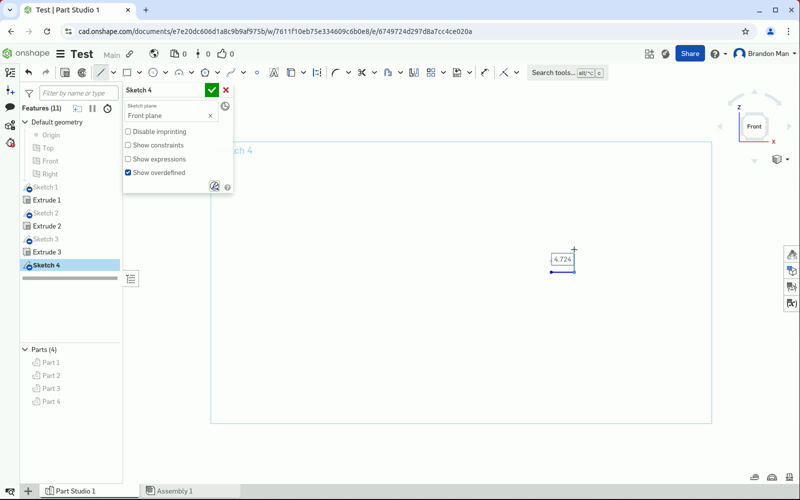
key(esc)
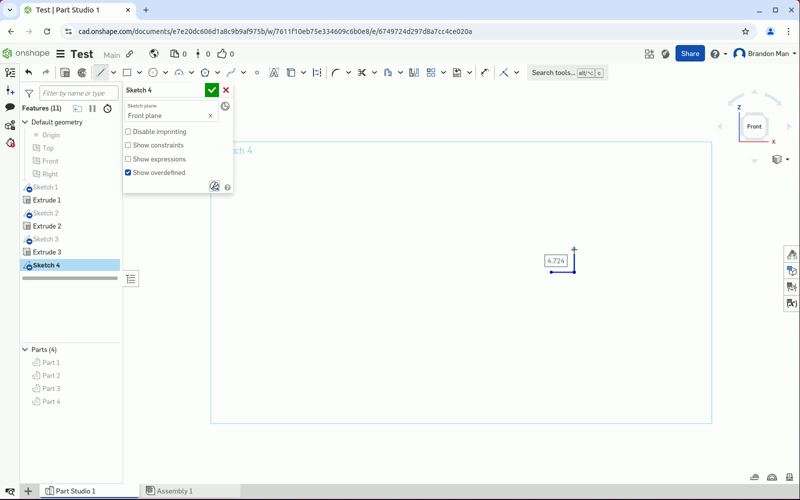
key(a)
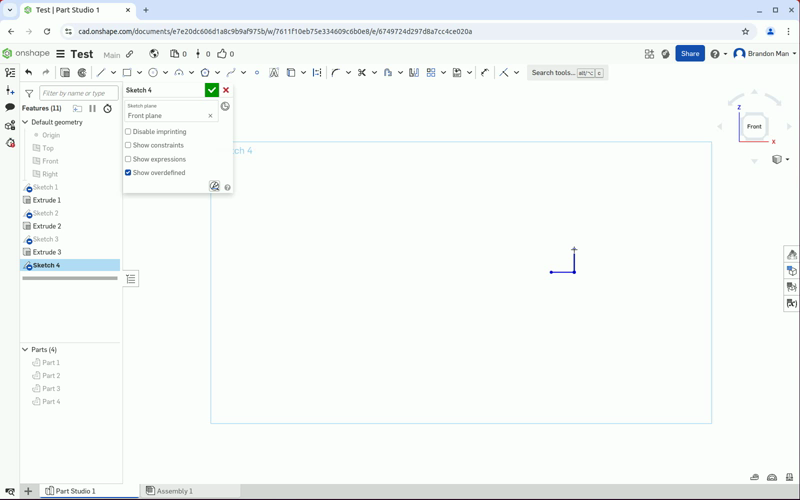
mouse_move(574, 249)
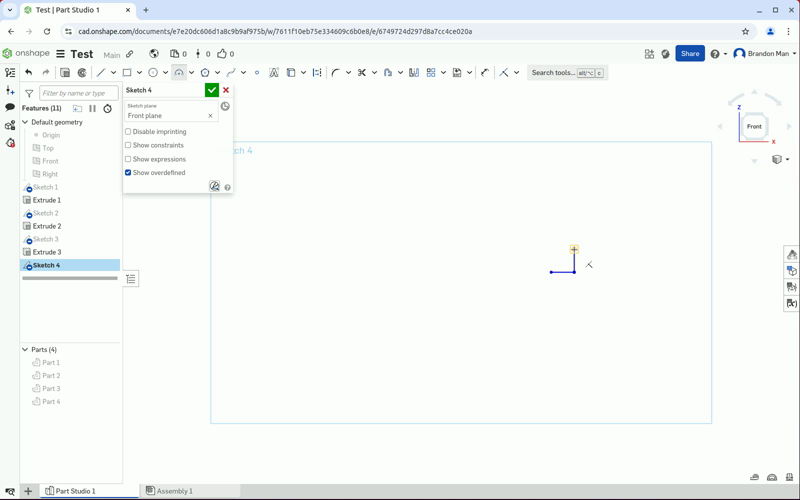
click(574, 249)
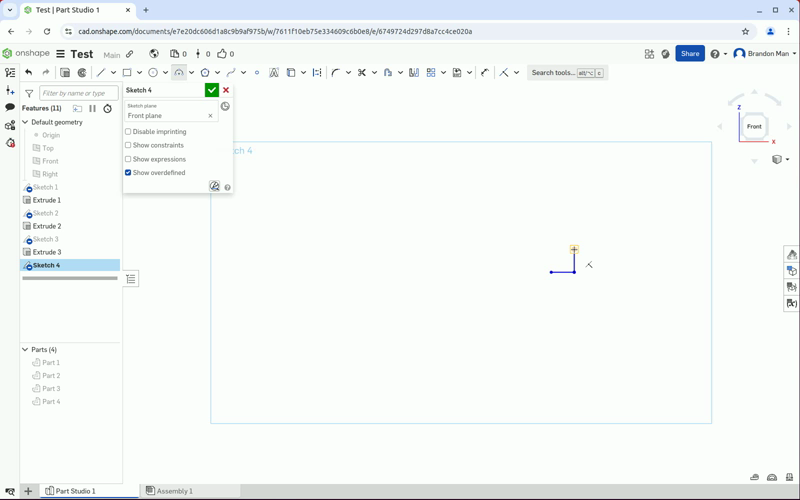
mouse_move(551, 272)
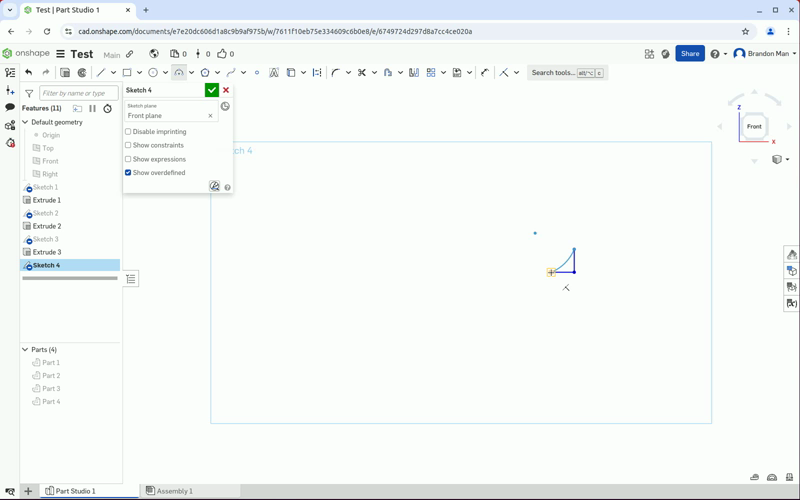
click(551, 272)
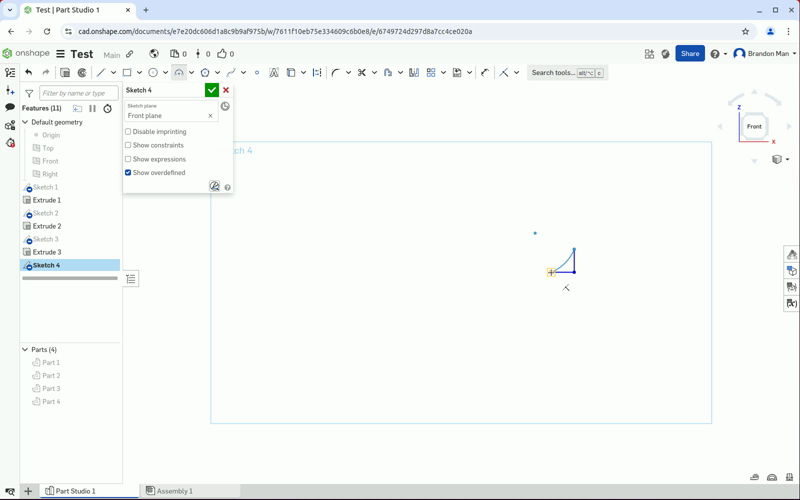
key_down(shift)
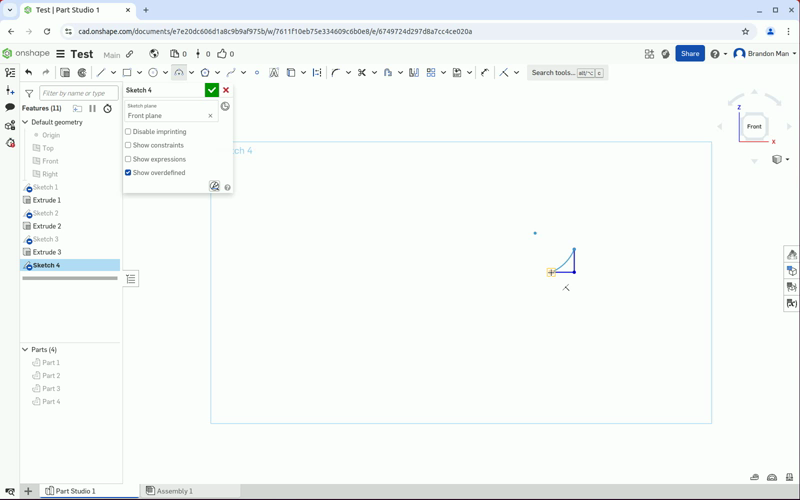
mouse_move(567, 265)
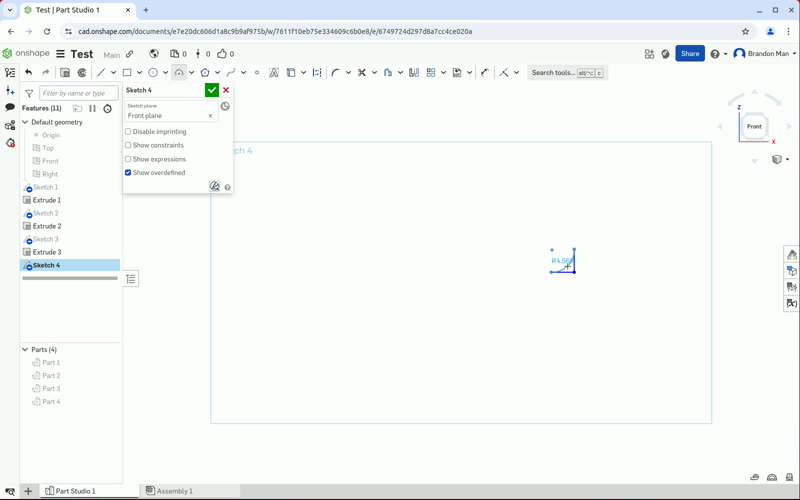
click(567, 265)
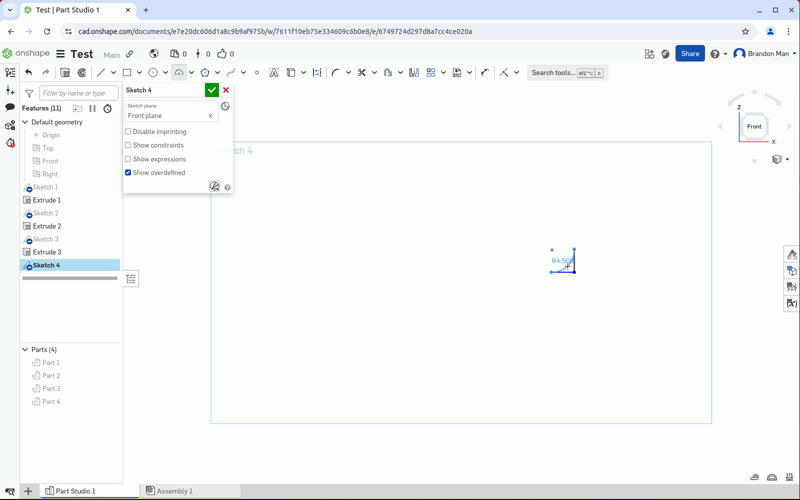
key_up(shift)
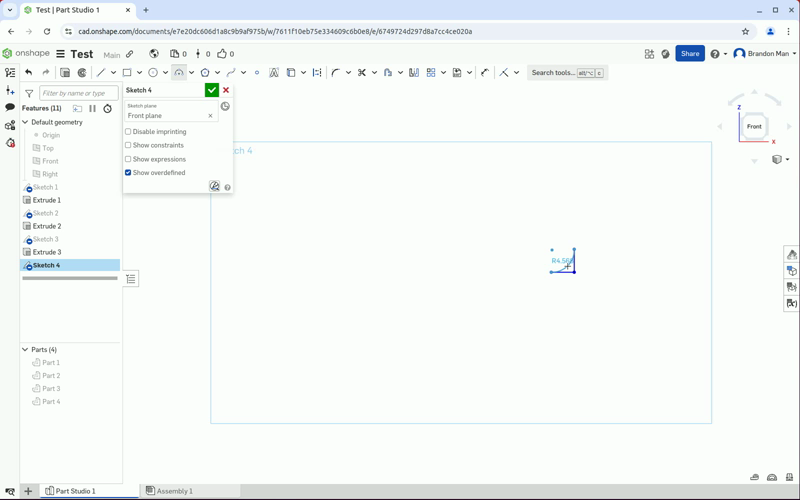
key(esc)
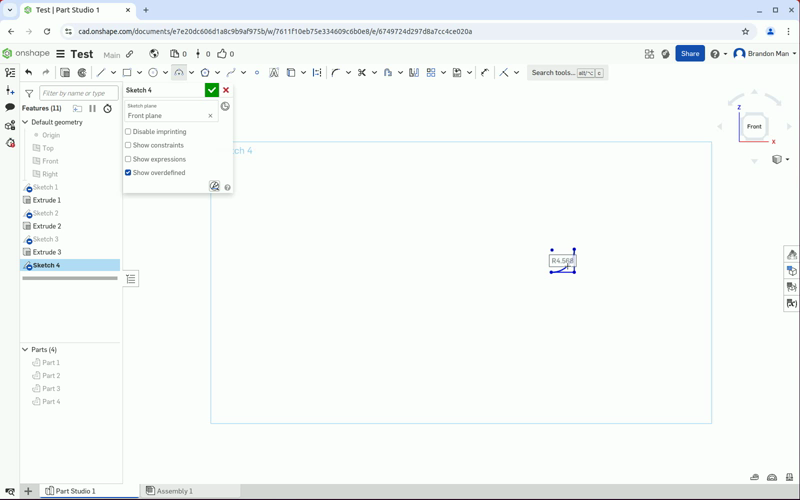
mouse_move(571, 262)
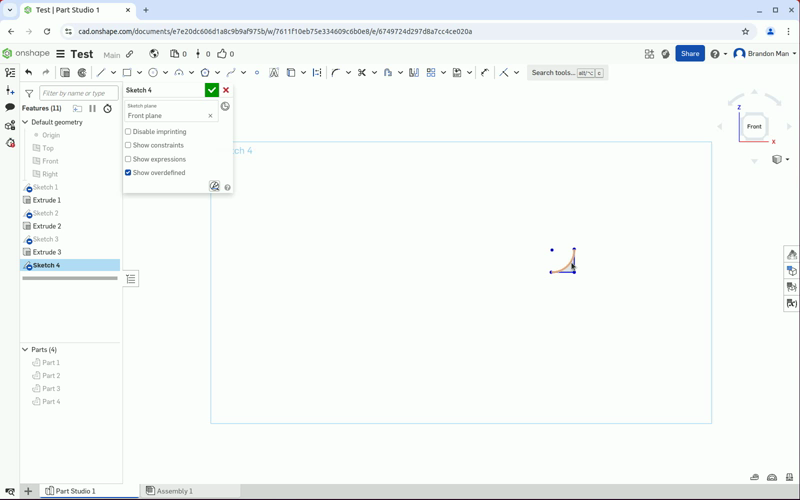
scroll(6)
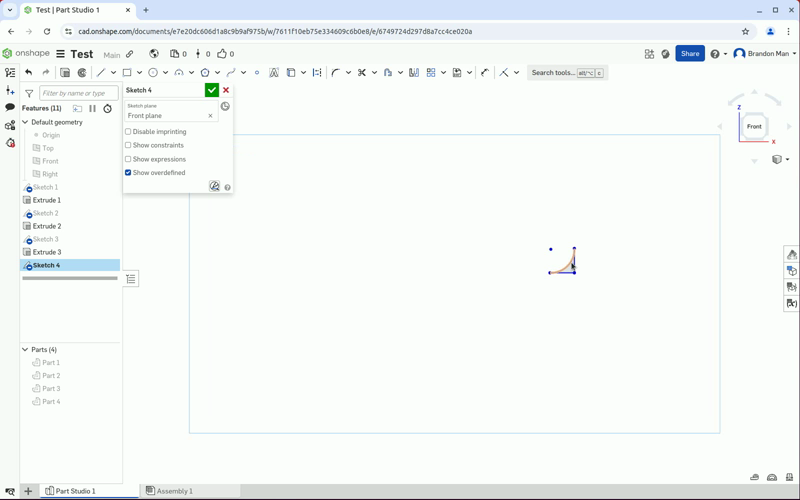
scroll(6)
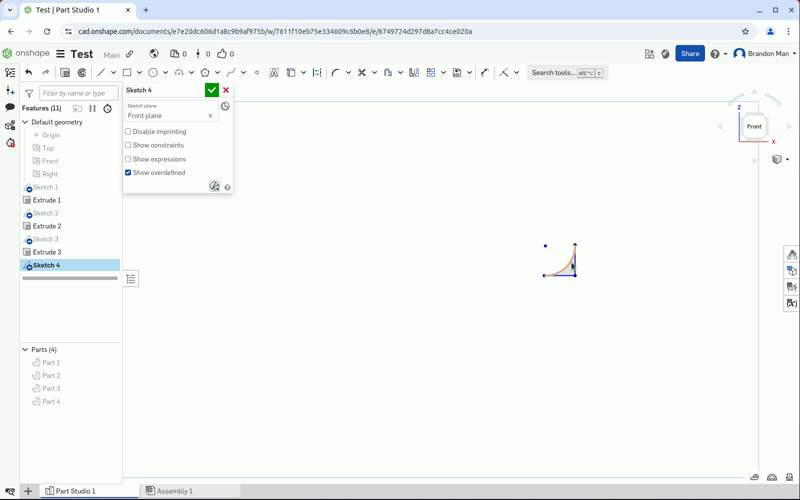
scroll(6)
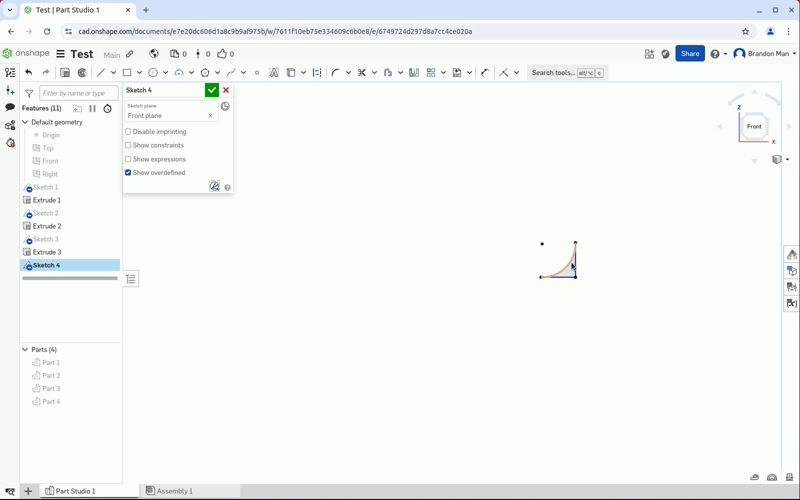
scroll(6)
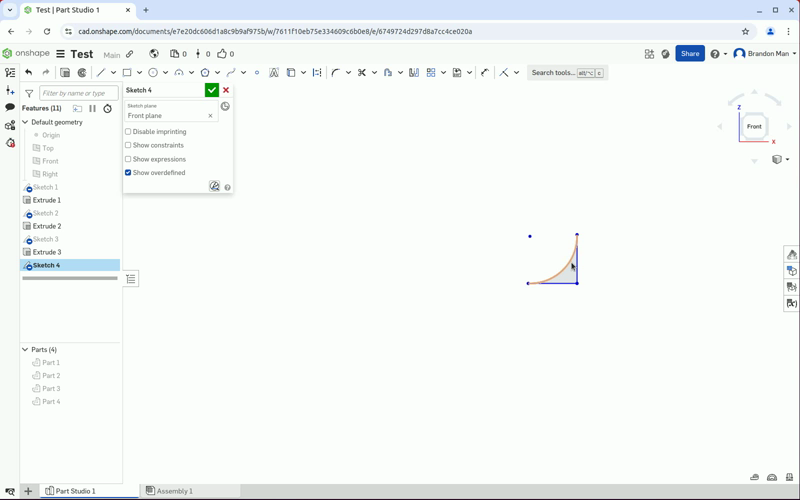
scroll(6)
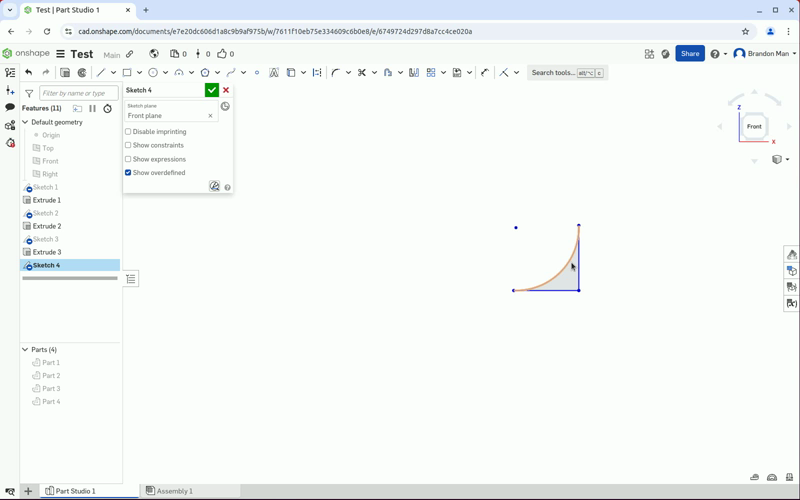
scroll(6)
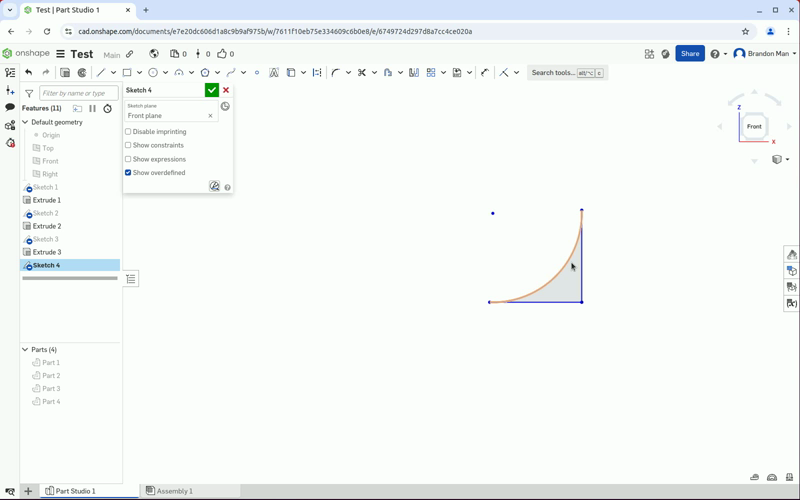
scroll(6)
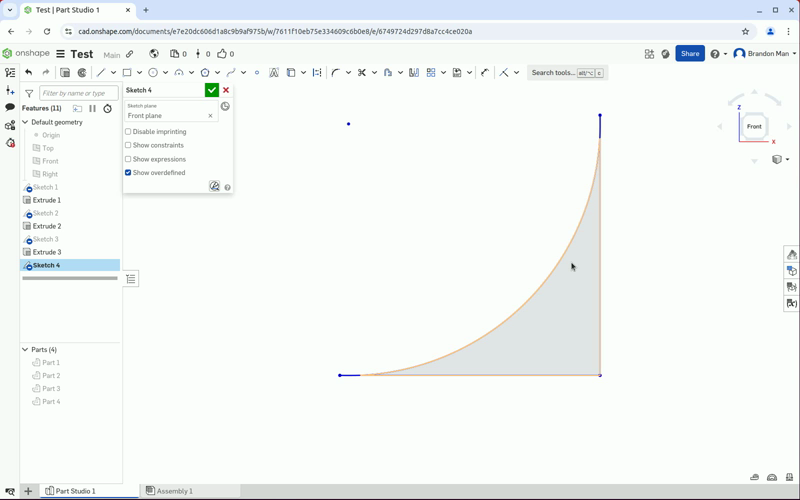
click(571, 262)
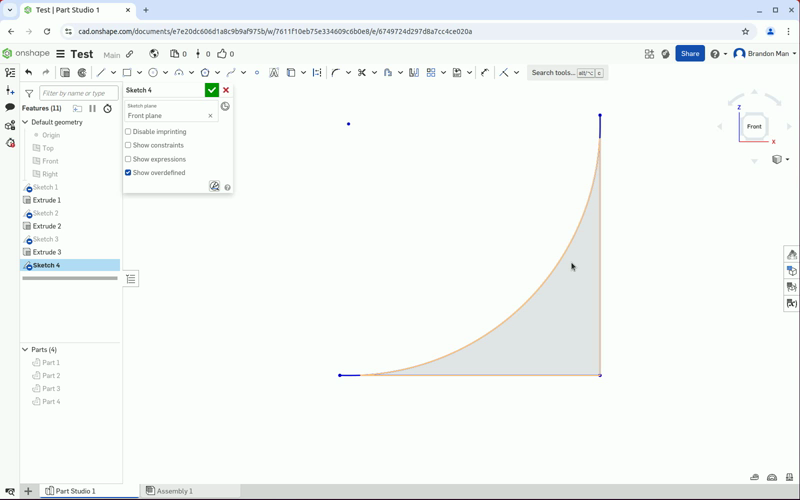
scroll(-6)
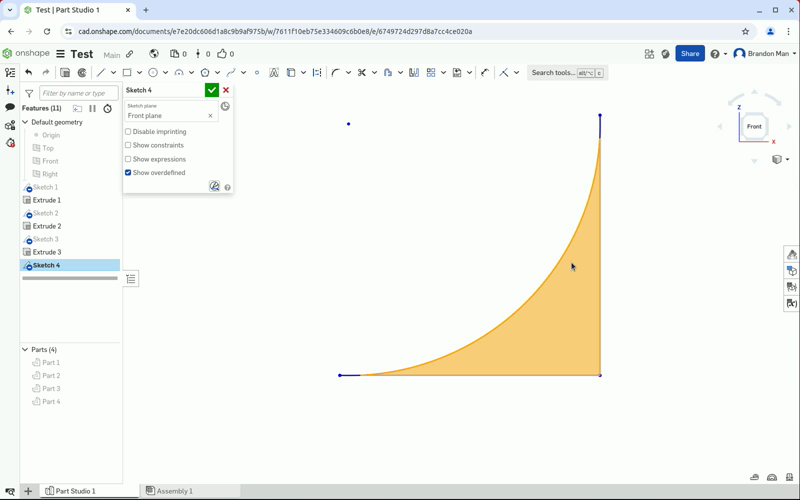
scroll(-6)
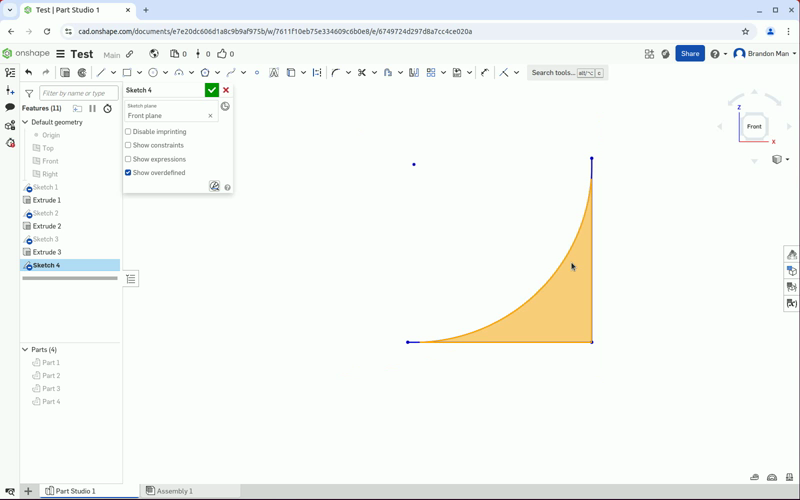
scroll(-6)
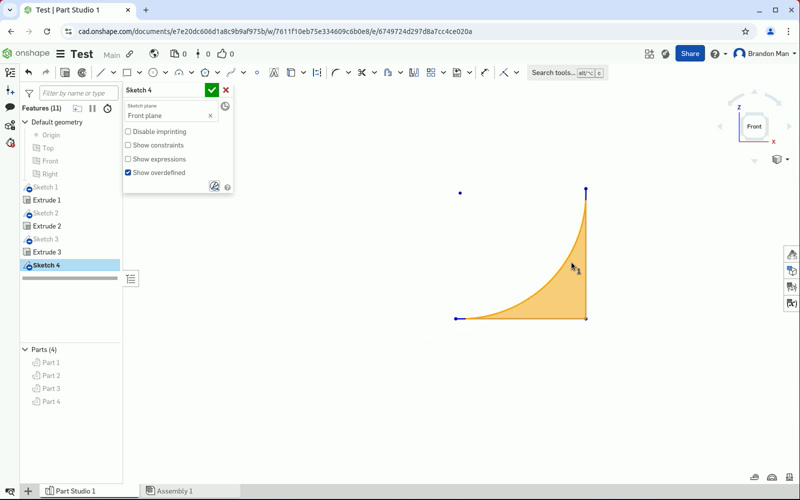
scroll(-6)
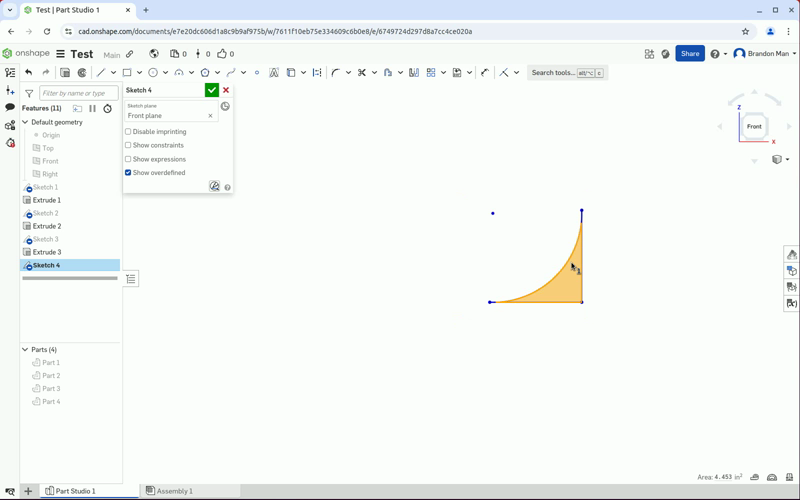
scroll(-6)
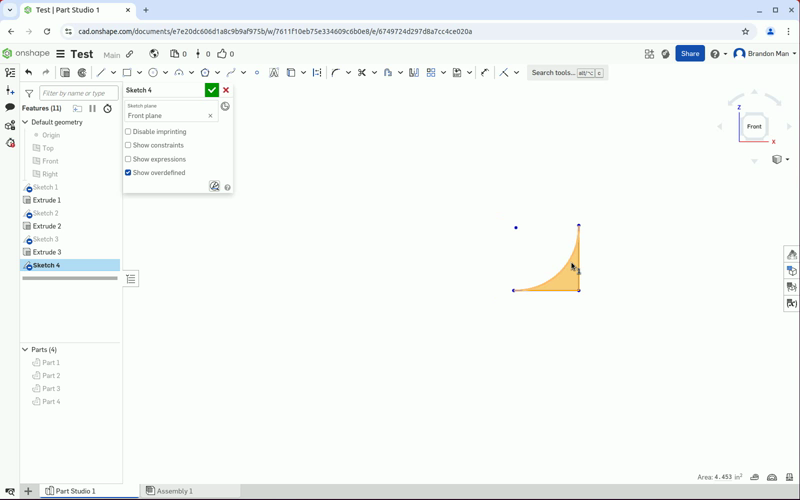
scroll(-6)
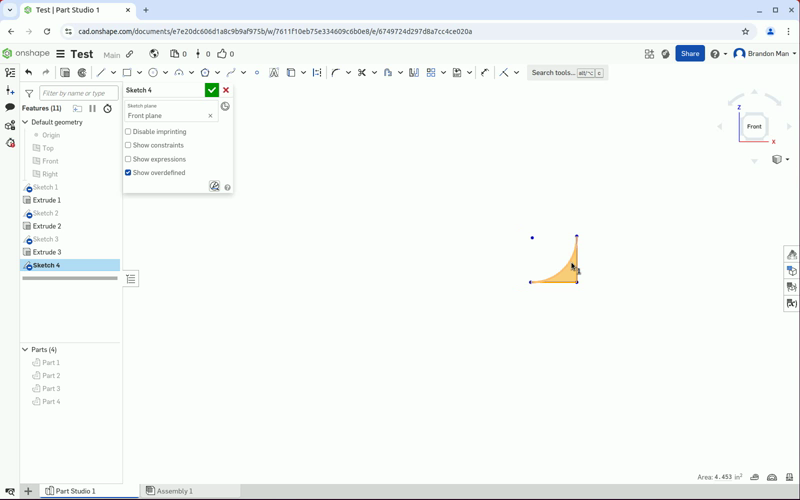
scroll(-6)
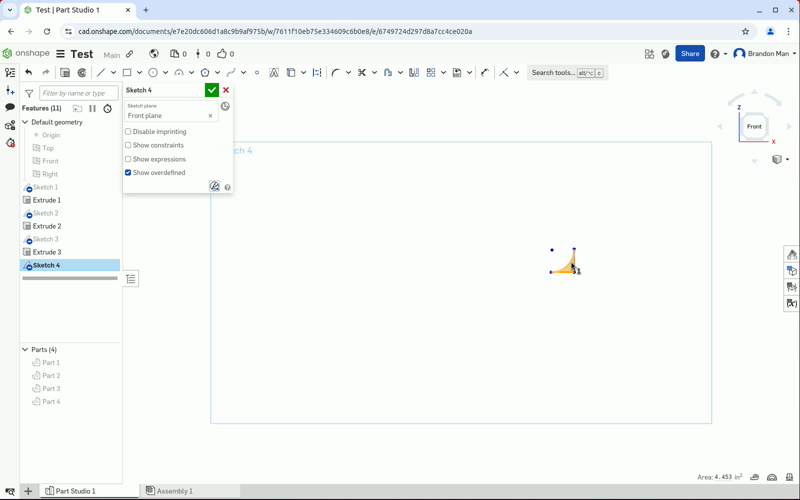
mouse_move(73, 352)
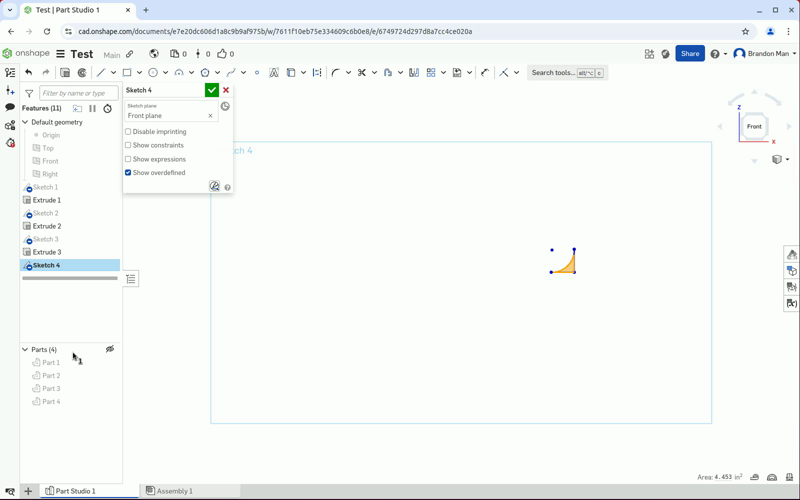
key(shift+y)
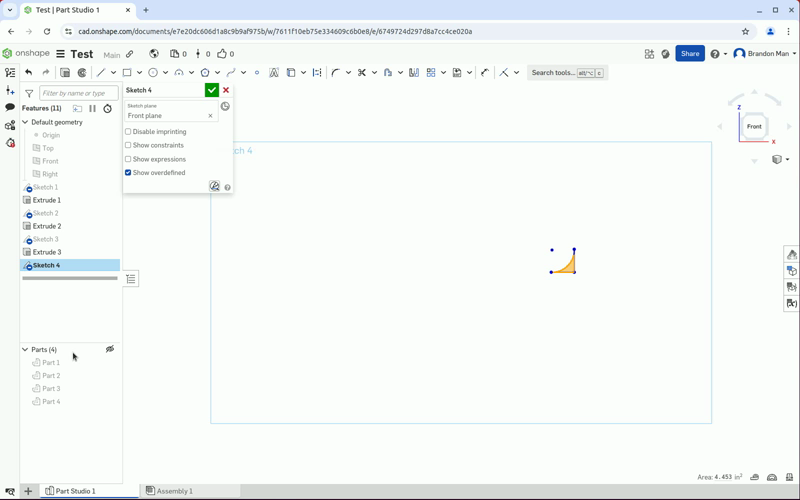
key(shift+e)
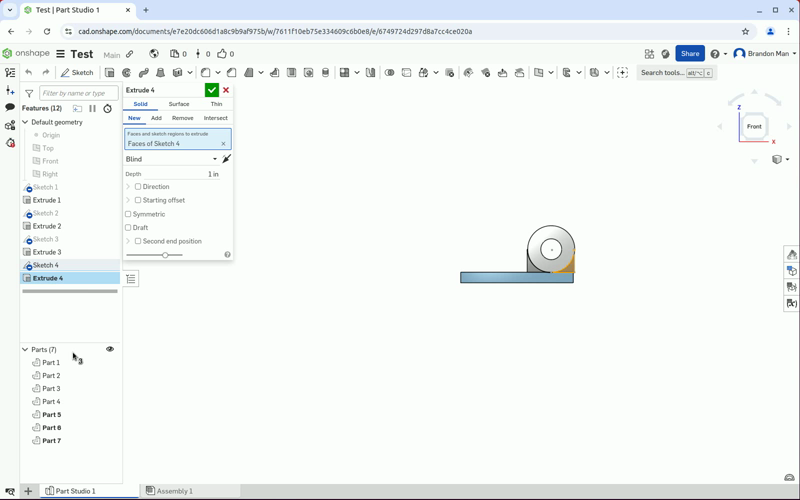
mouse_move(143, 106)
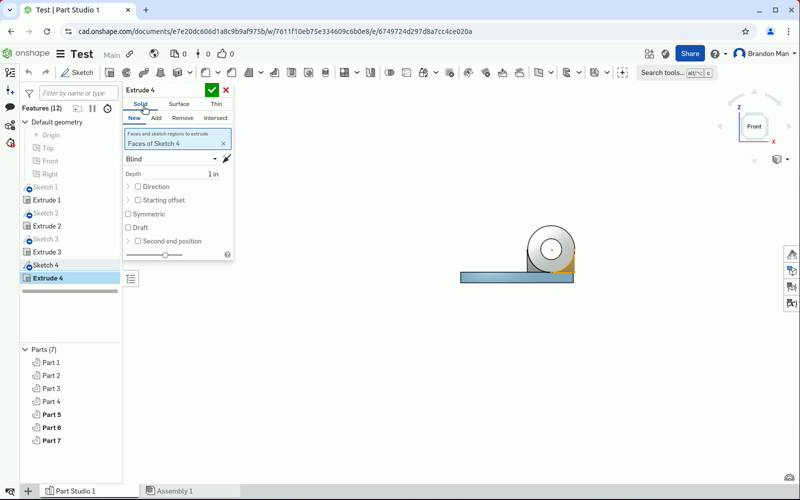
click(143, 106)
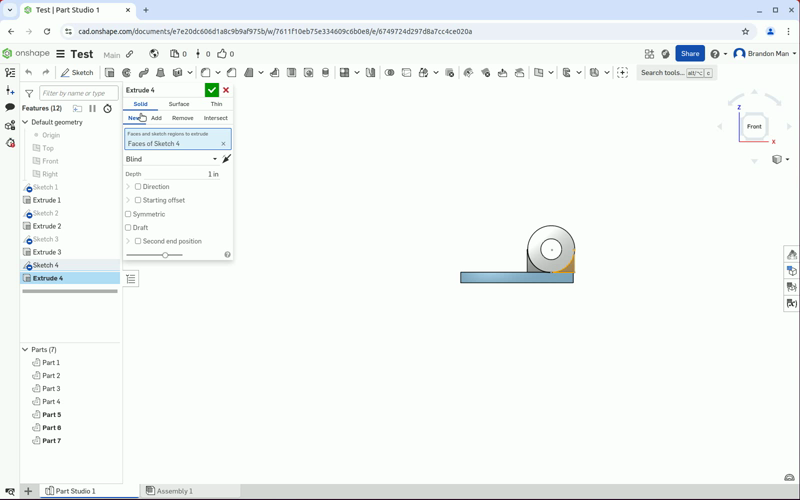
mouse_move(137, 120)
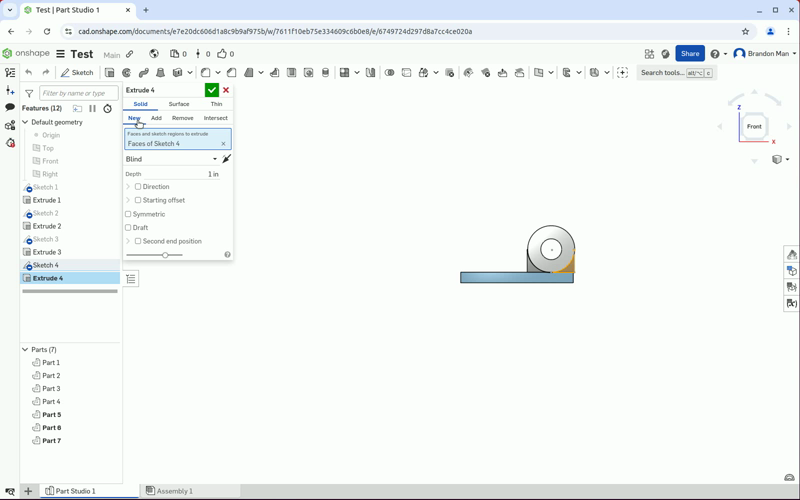
click(137, 120)
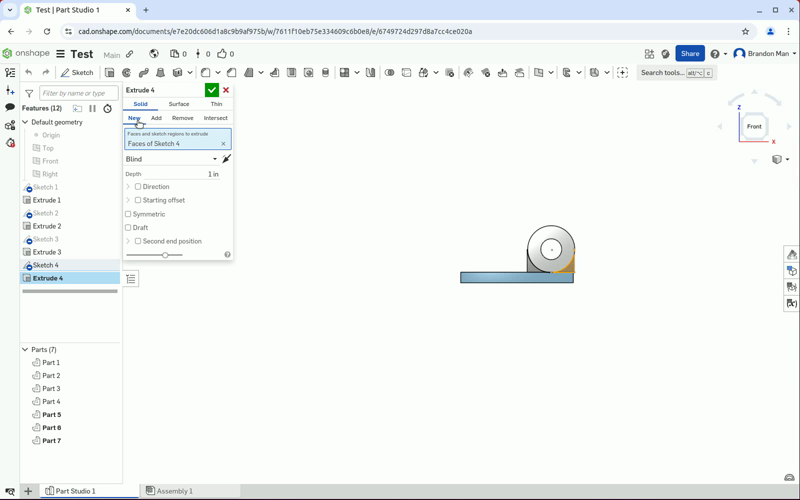
key(tab, 4)
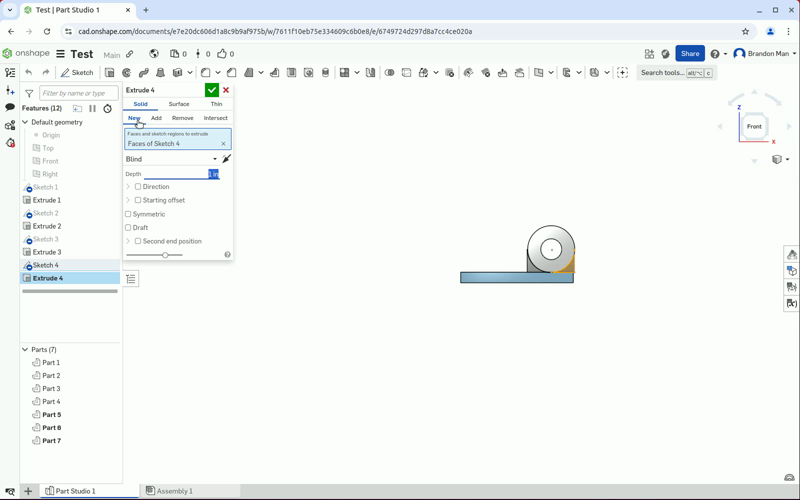
text(13.721)
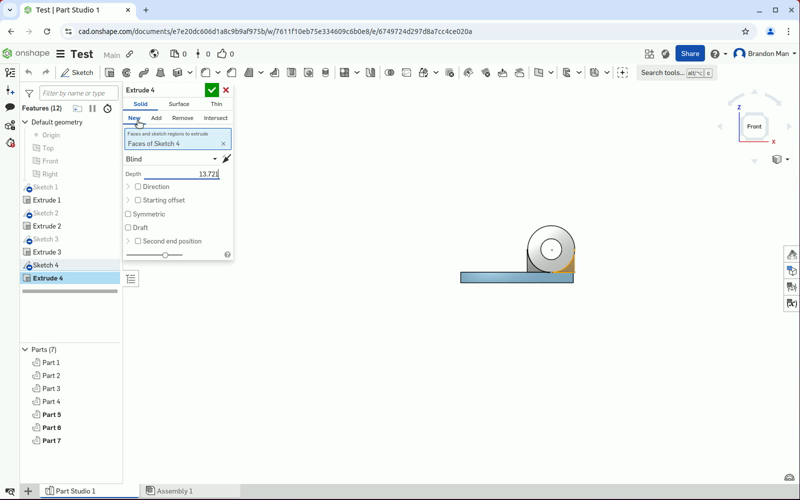
key(enter)
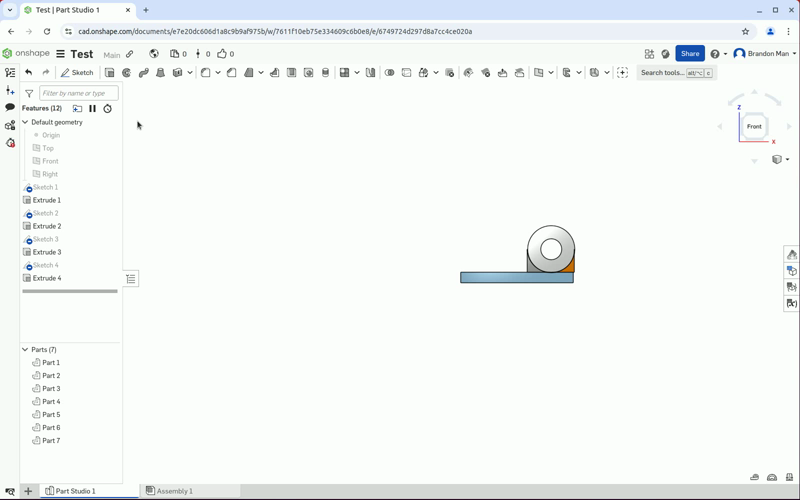
key(shift+h)
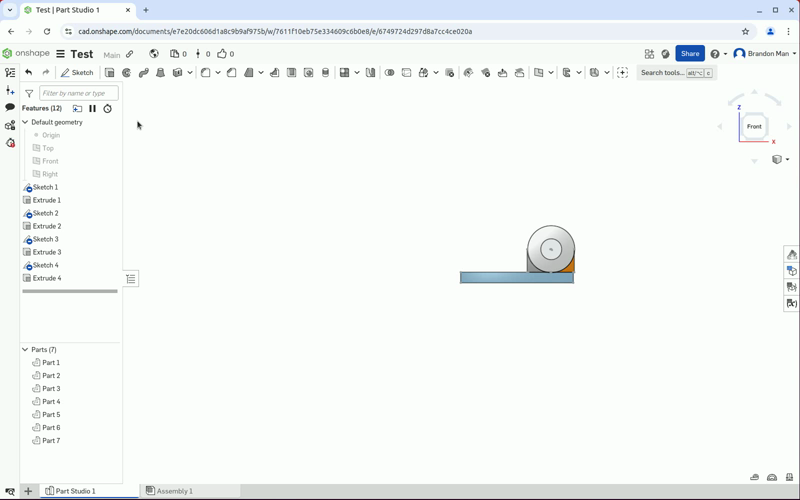
key(shift+h)
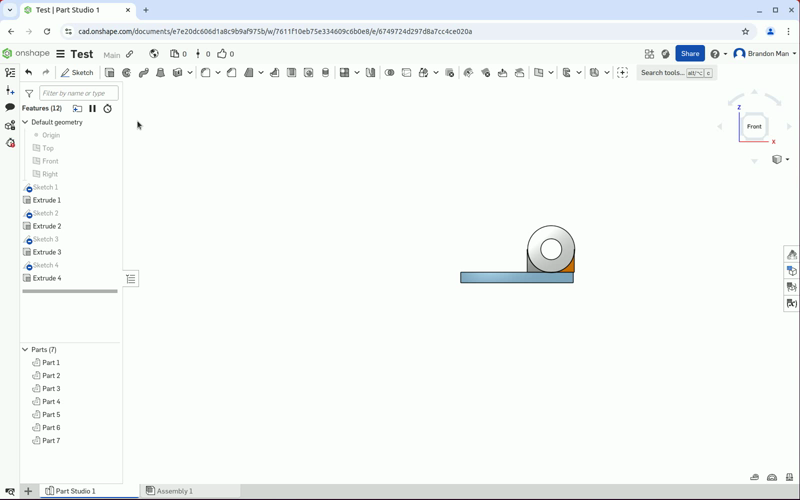
mouse_move(73, 189)
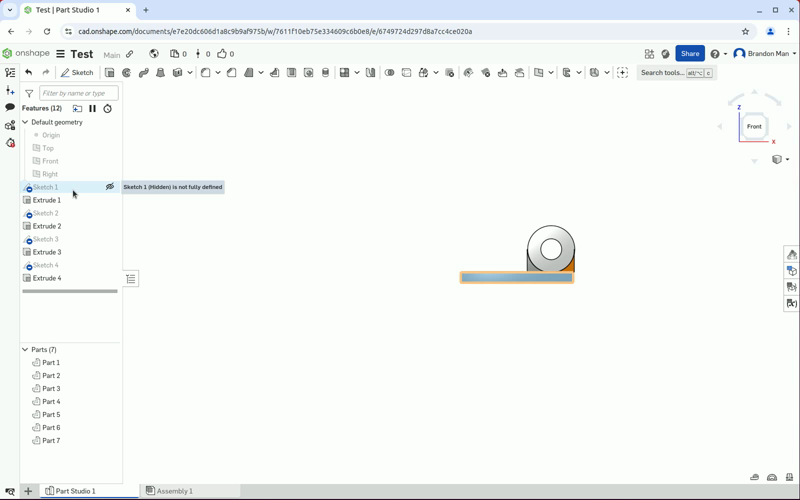
click(73, 189)
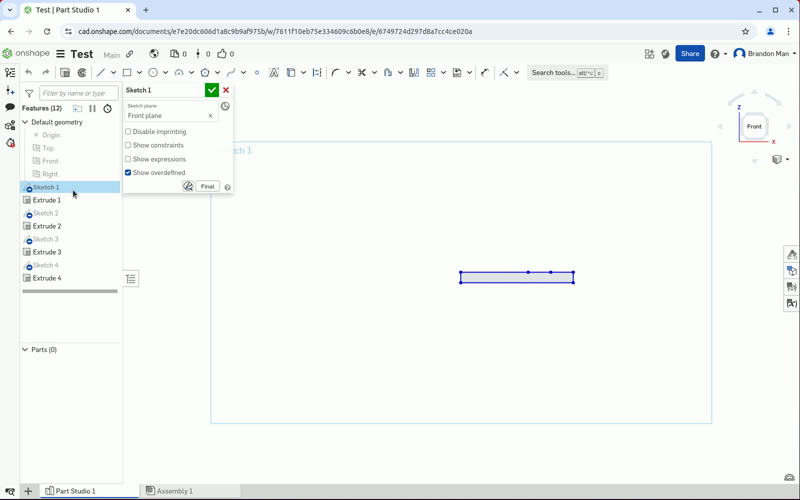
mouse_move(229, 92)
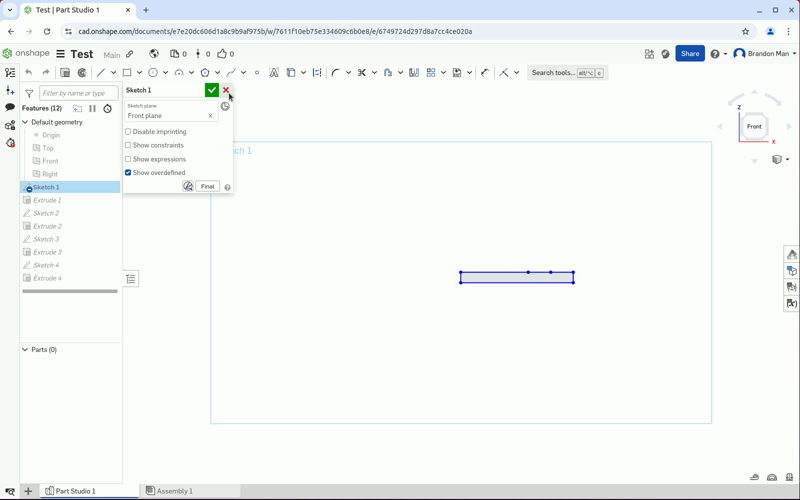
click(229, 92)
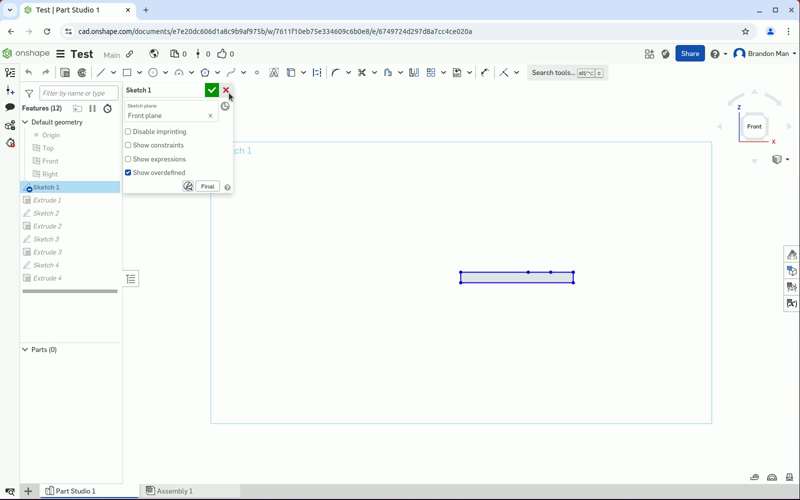
key(shift+s)
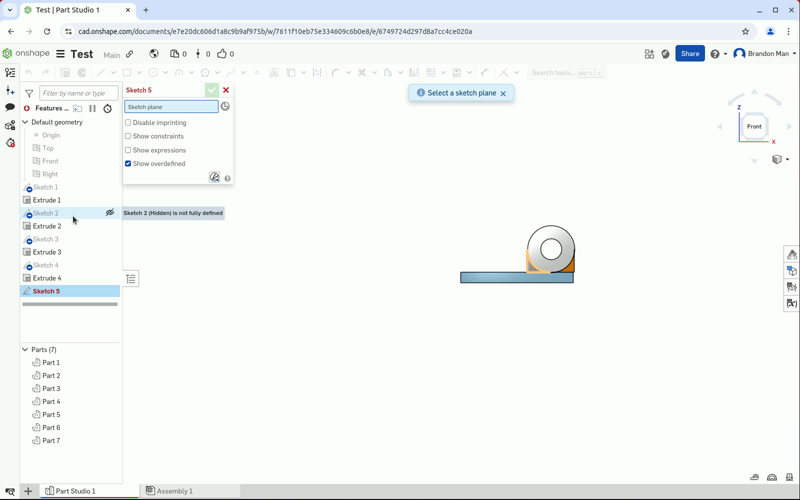
scroll(3)
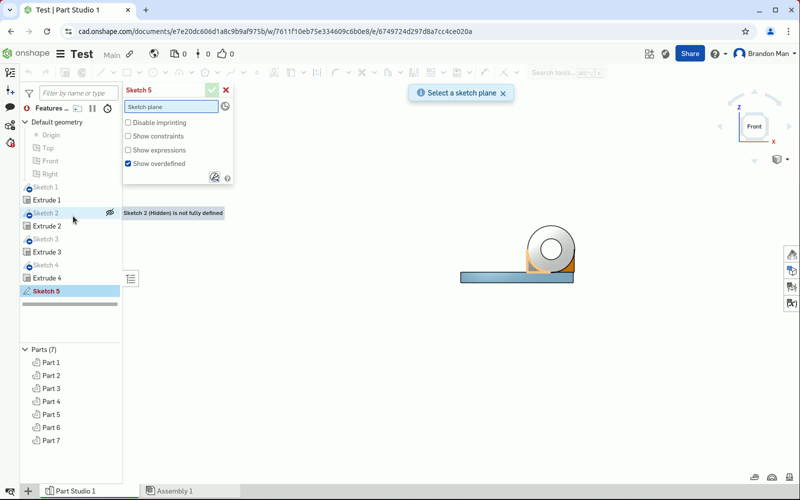
mouse_move(73, 163)
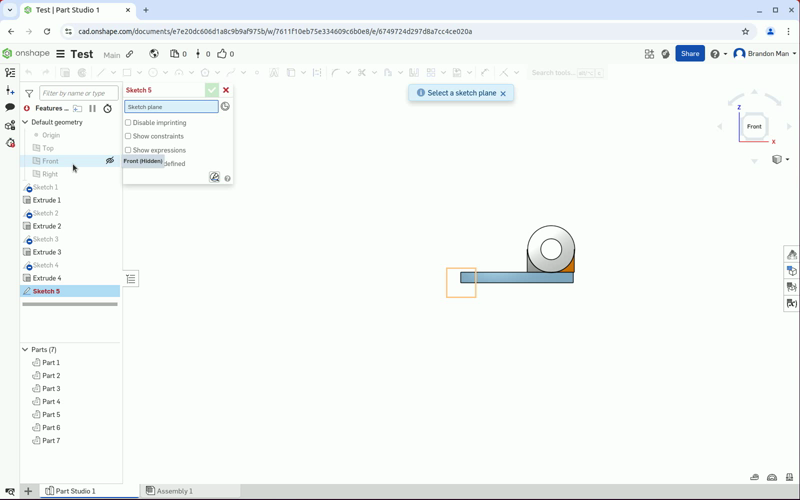
click(73, 163)
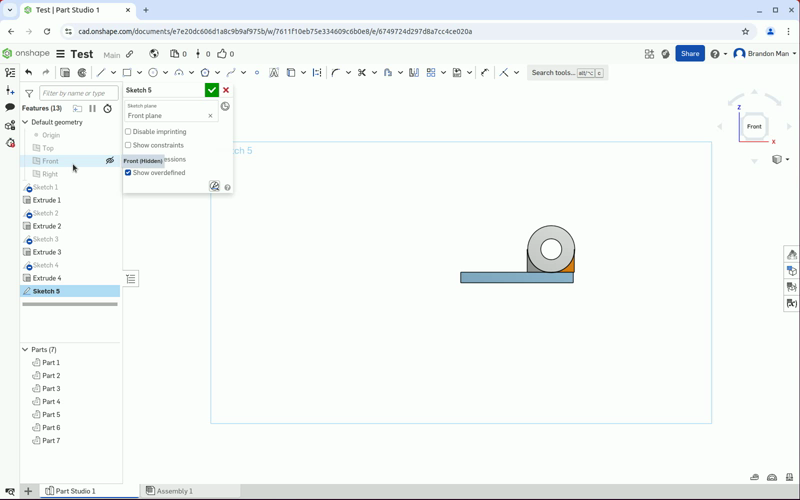
mouse_move(73, 352)
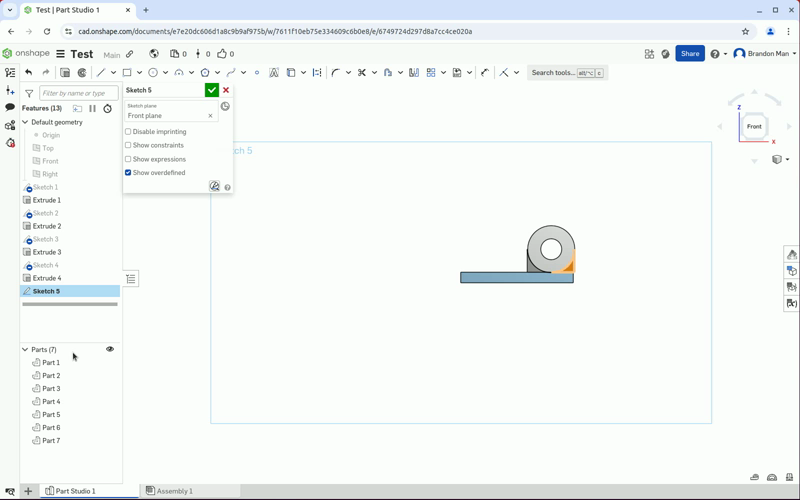
key(y)
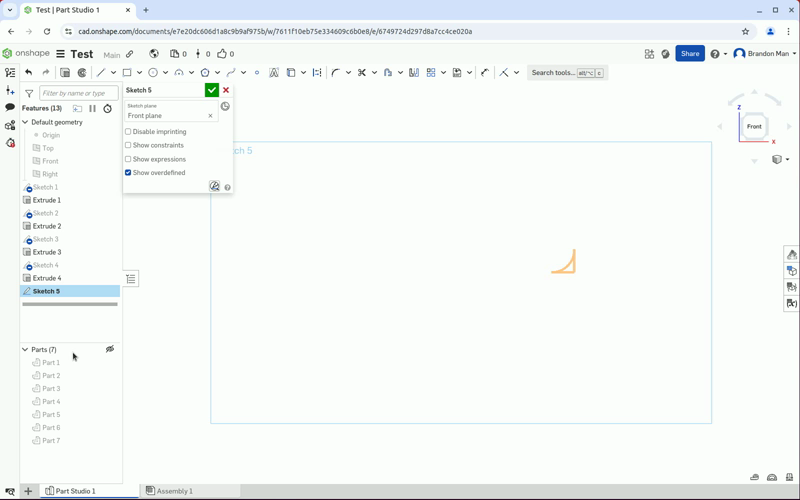
key(c)
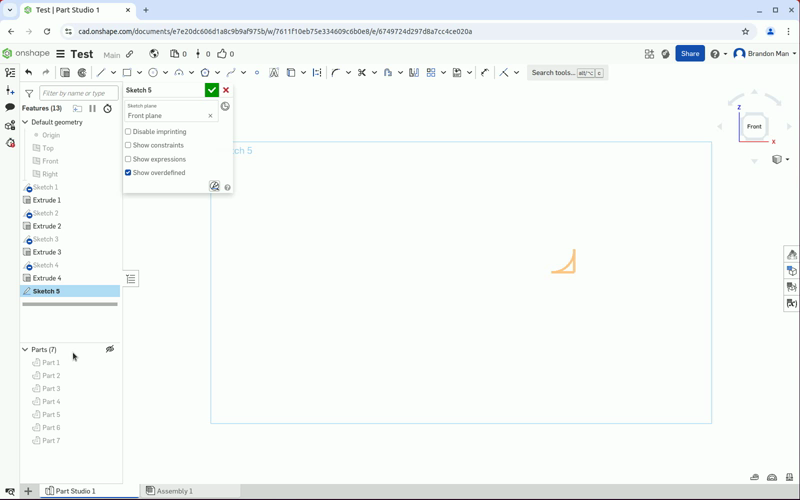
key_down(shift)
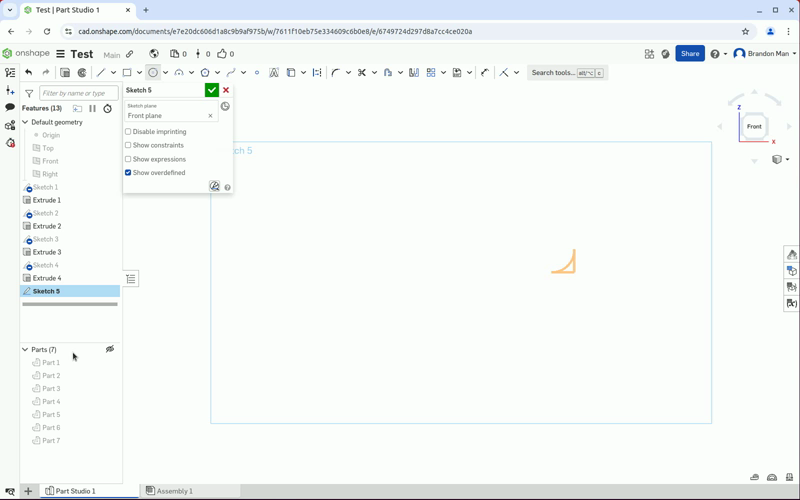
mouse_move(550, 249)
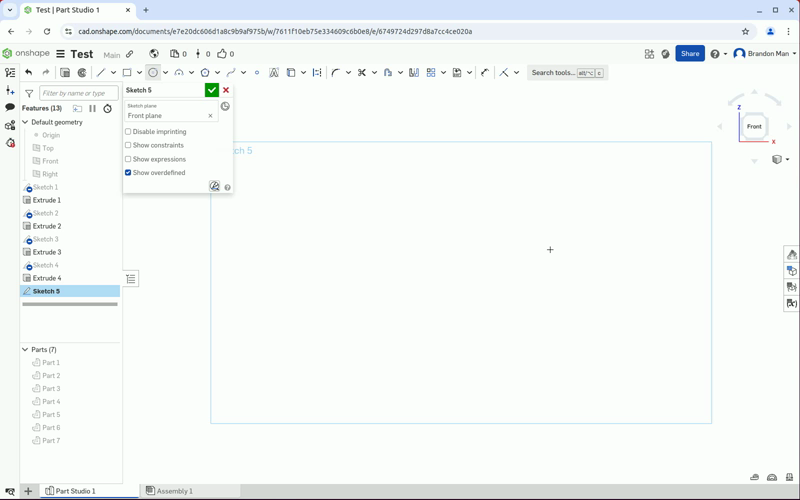
click(550, 249)
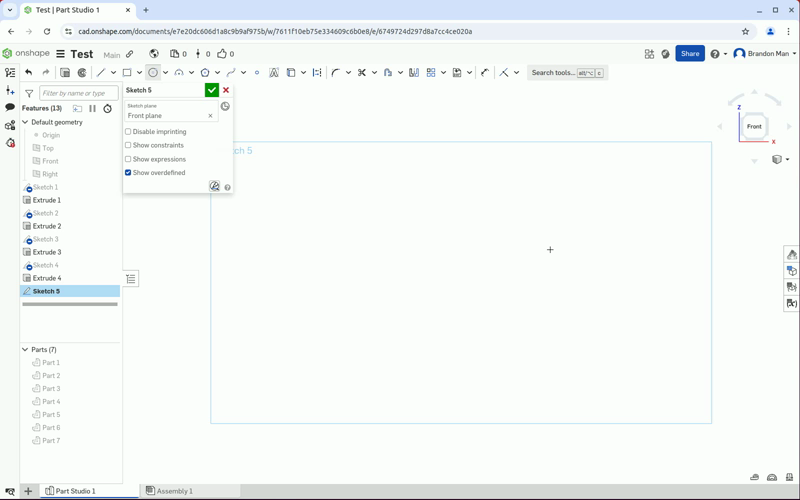
key_up(shift)
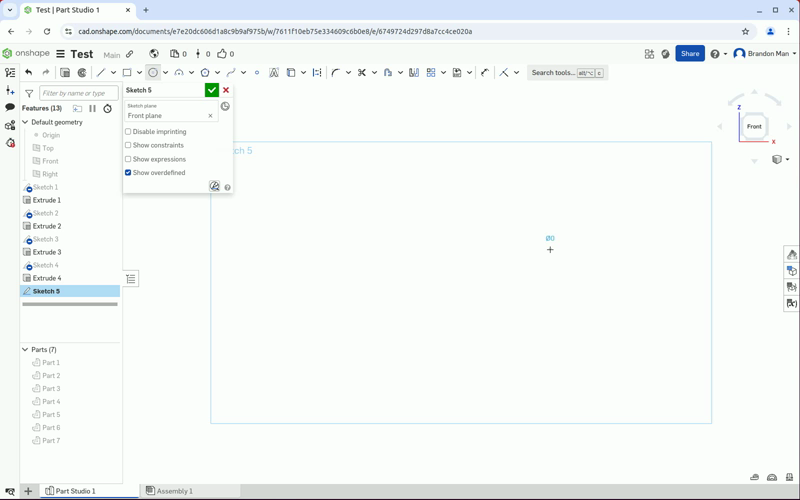
mouse_move(561, 249)
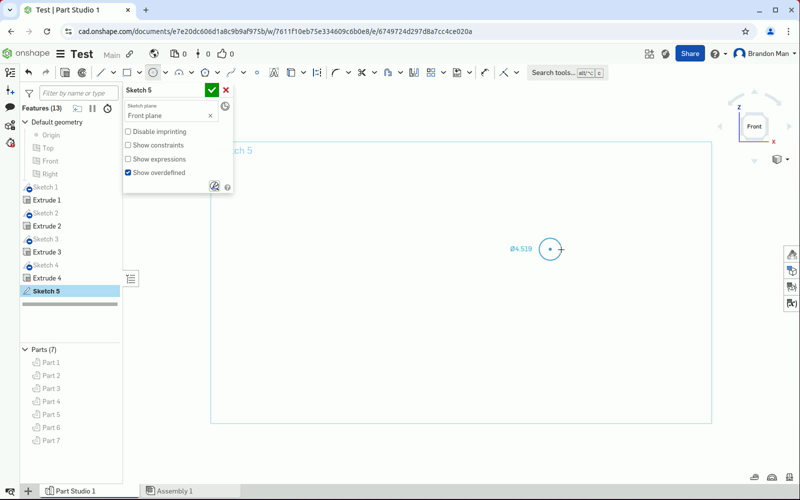
click(561, 249)
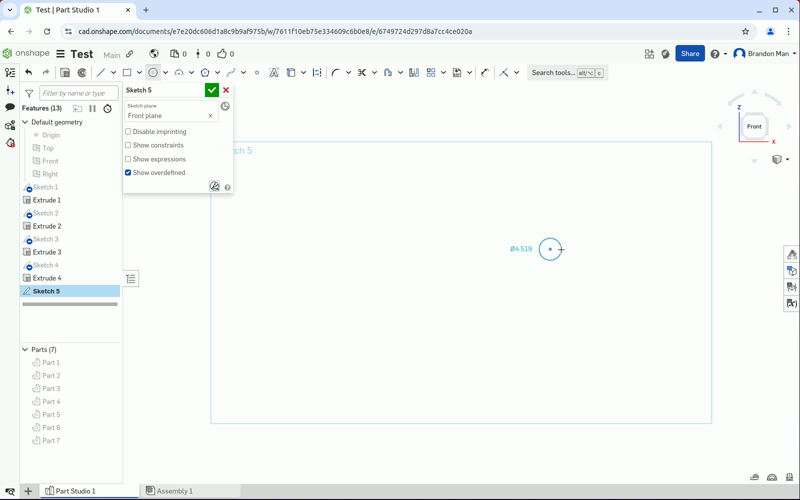
key(esc)
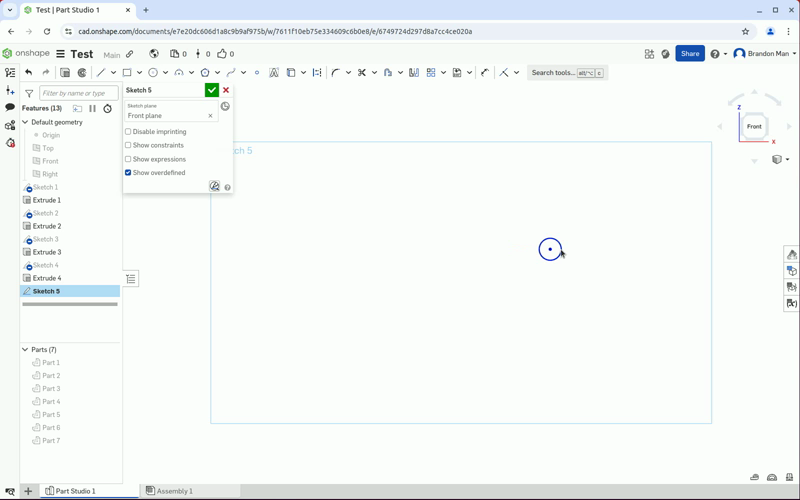
mouse_move(559, 244)
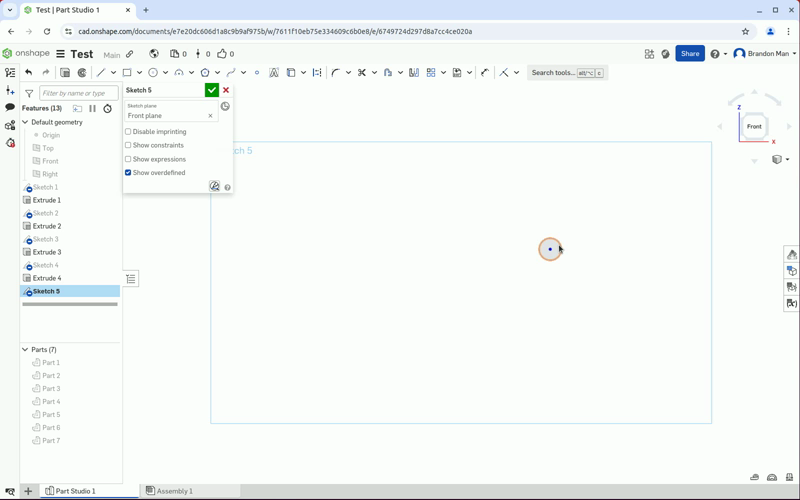
scroll(6)
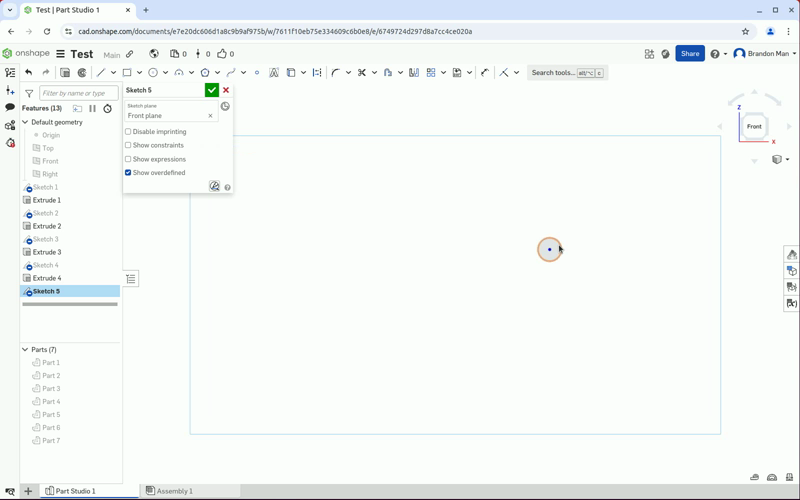
scroll(6)
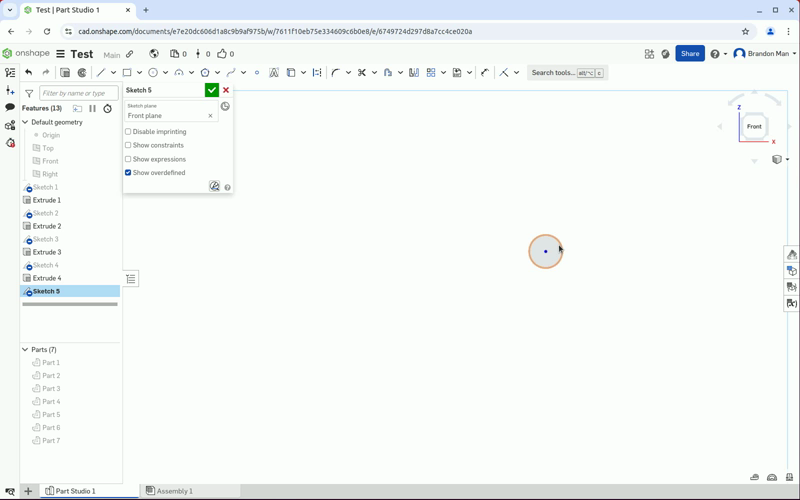
scroll(6)
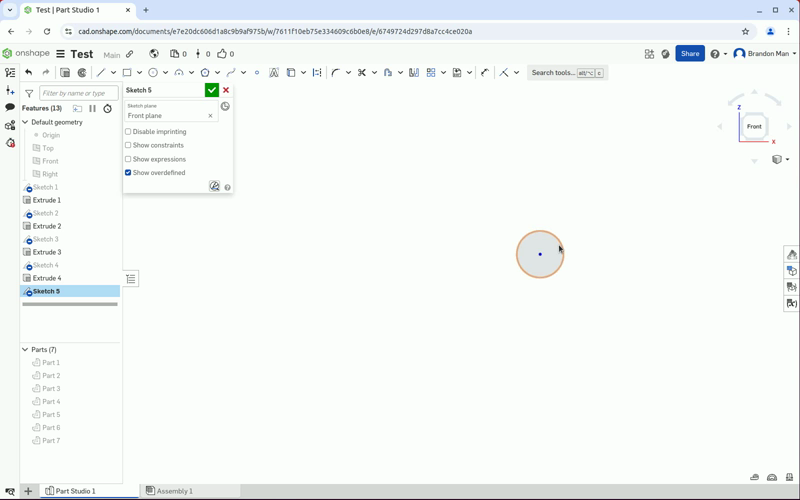
scroll(6)
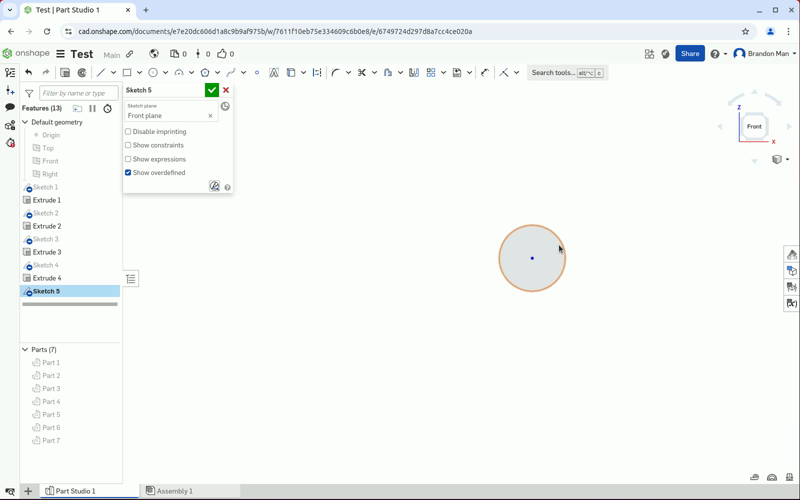
scroll(6)
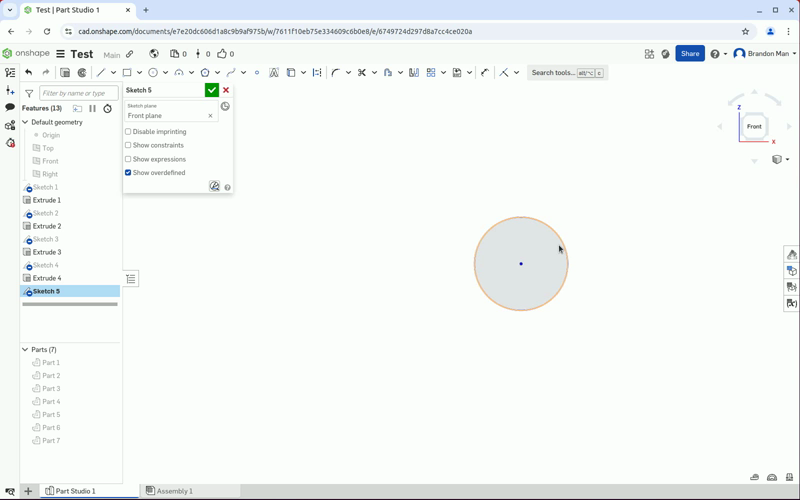
scroll(6)
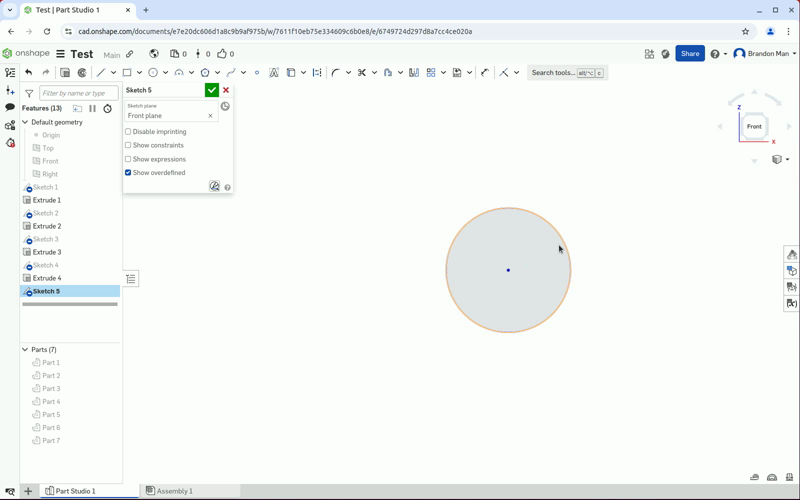
scroll(6)
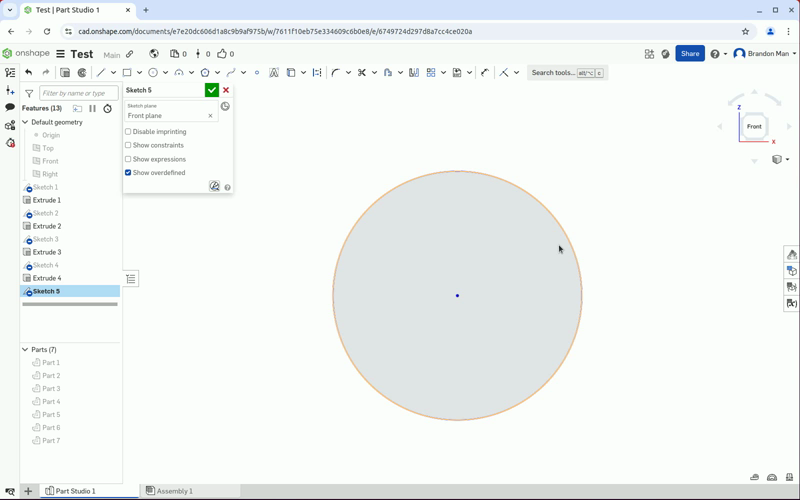
click(559, 244)
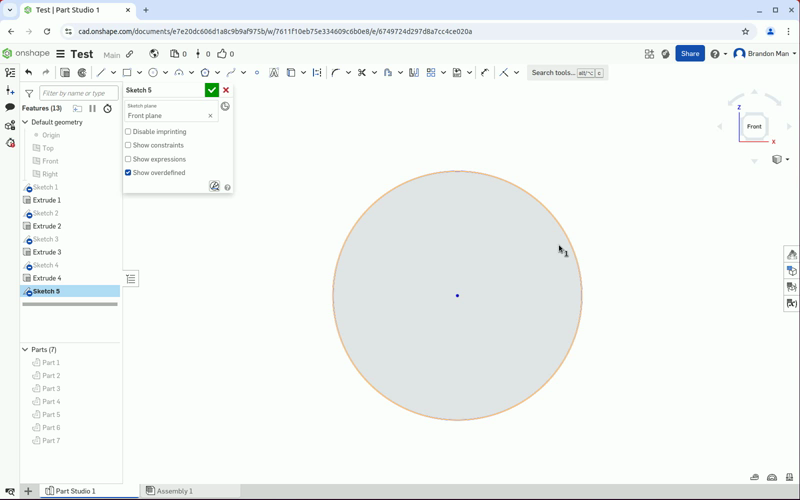
scroll(-6)
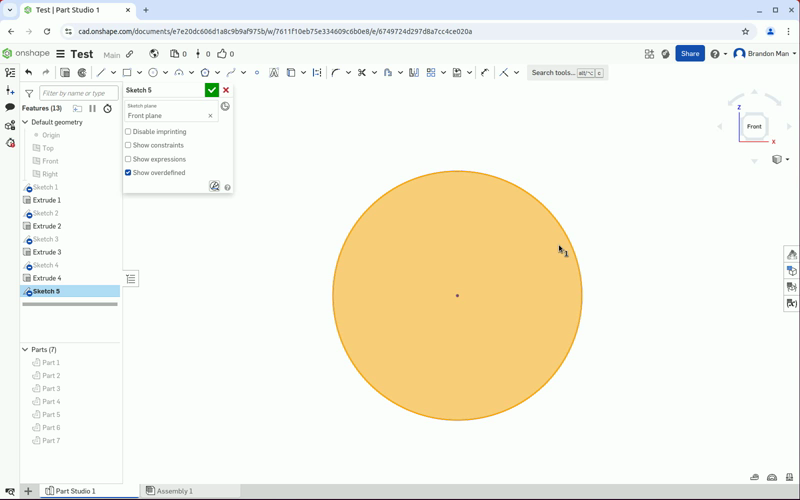
scroll(-6)
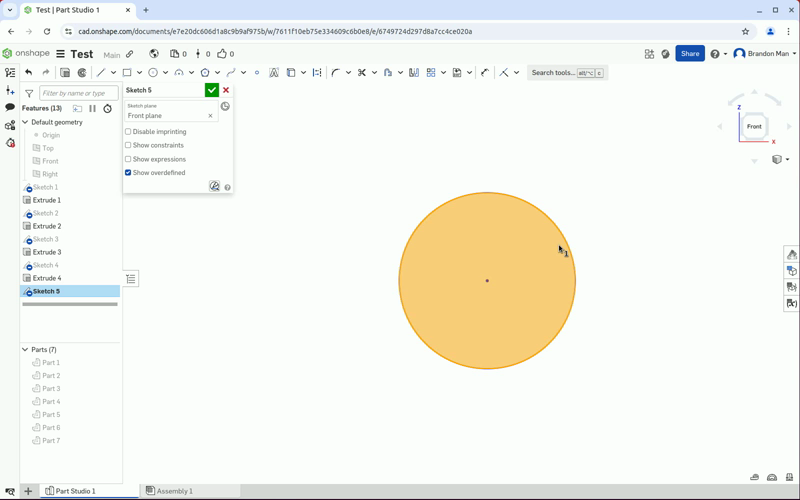
scroll(-6)
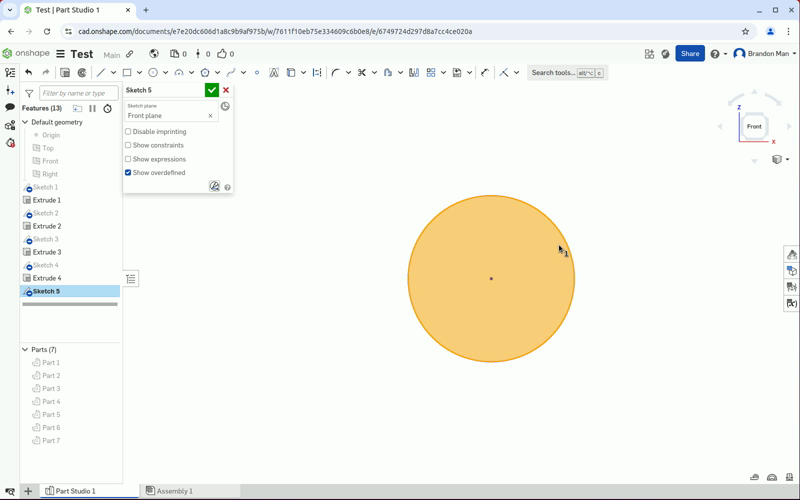
scroll(-6)
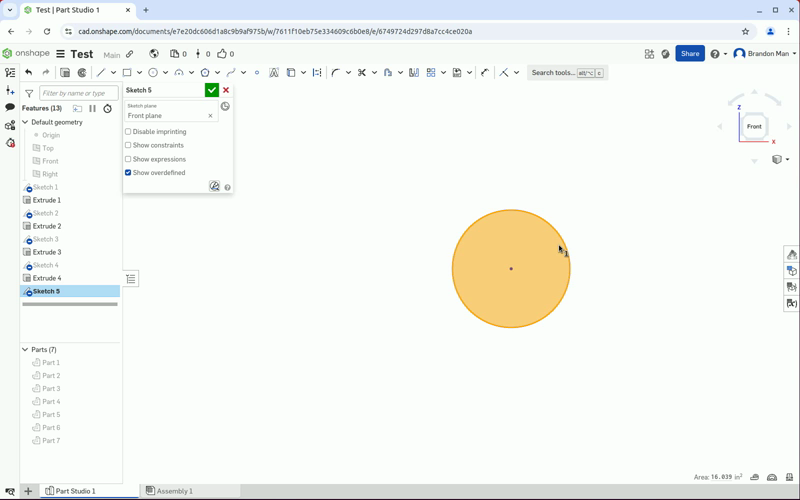
scroll(-6)
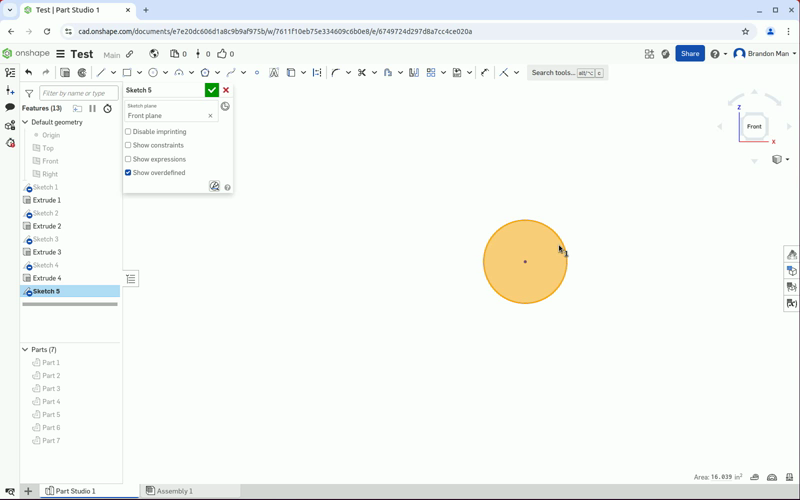
scroll(-6)
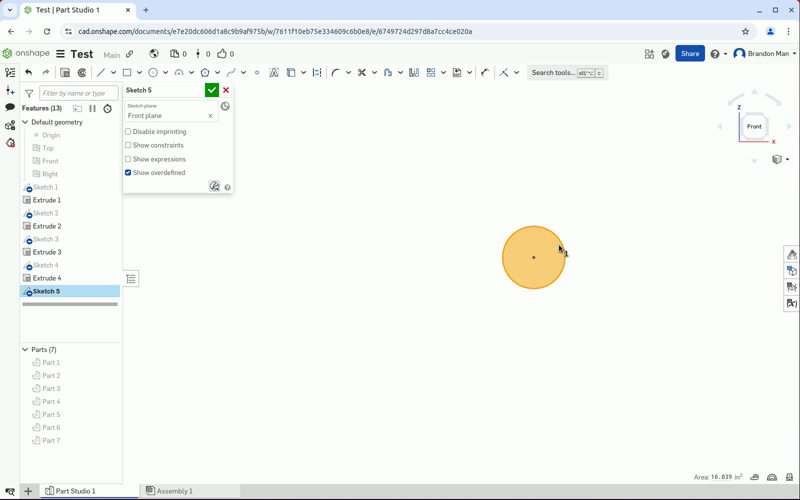
scroll(-6)
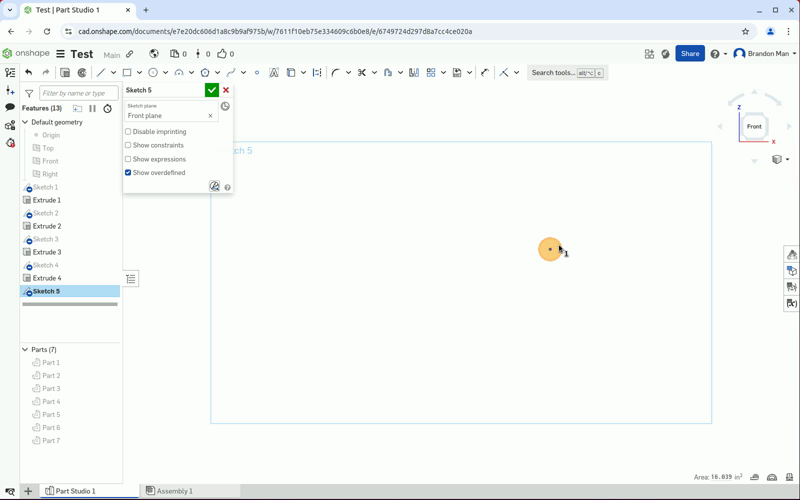
mouse_move(73, 352)
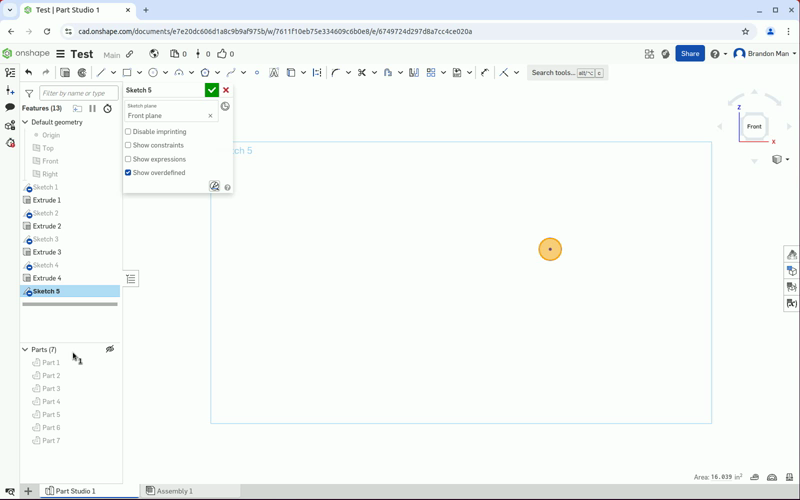
key(shift+y)
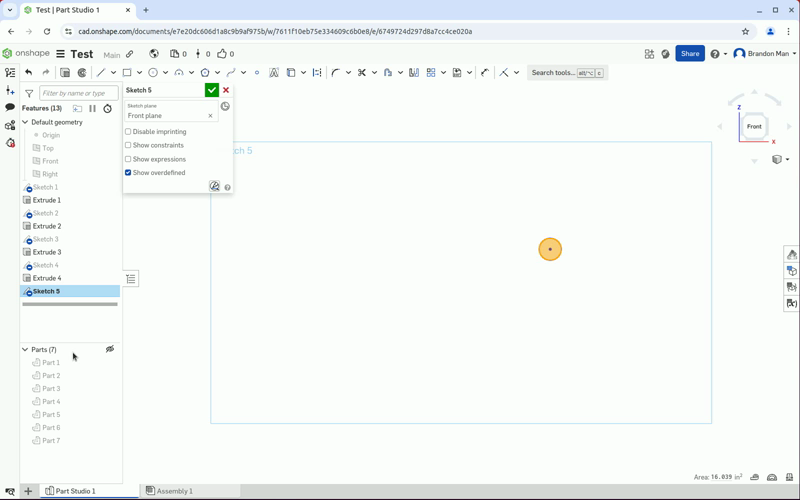
key(shift+e)
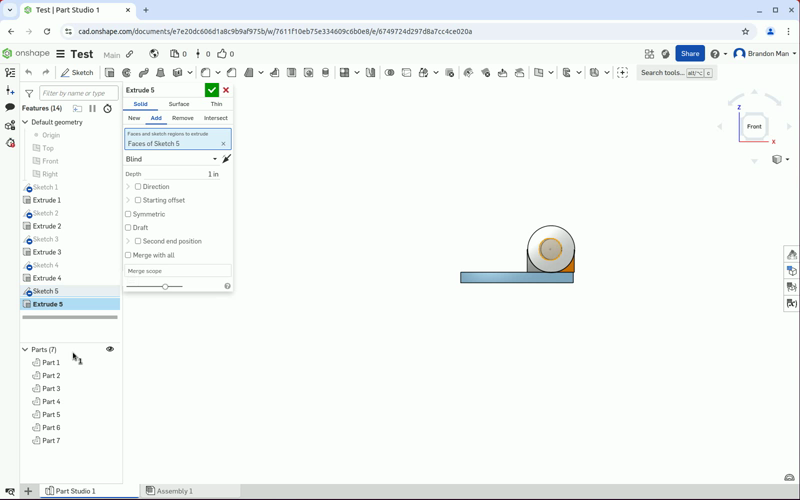
mouse_move(143, 106)
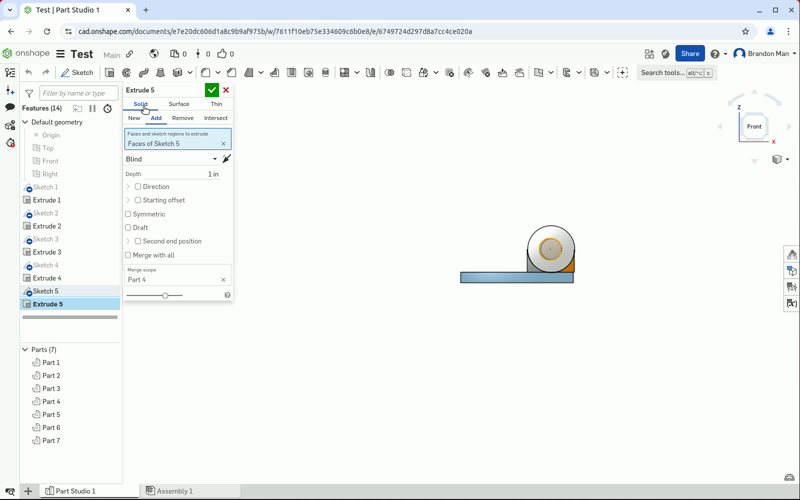
click(143, 106)
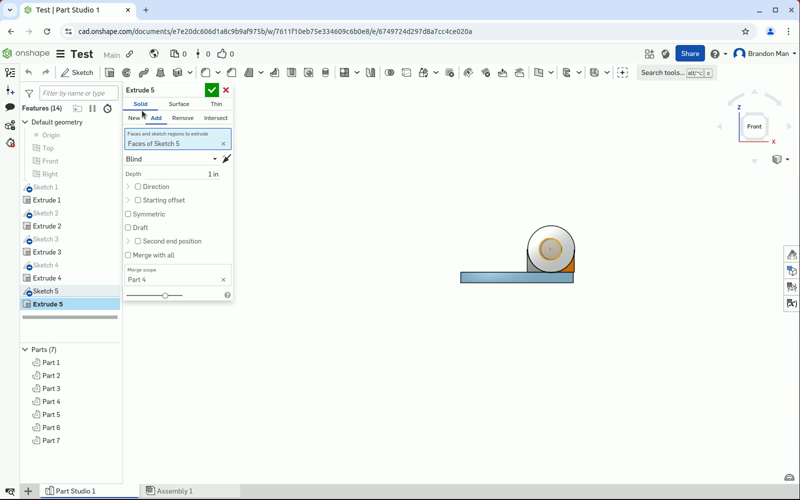
mouse_move(137, 120)
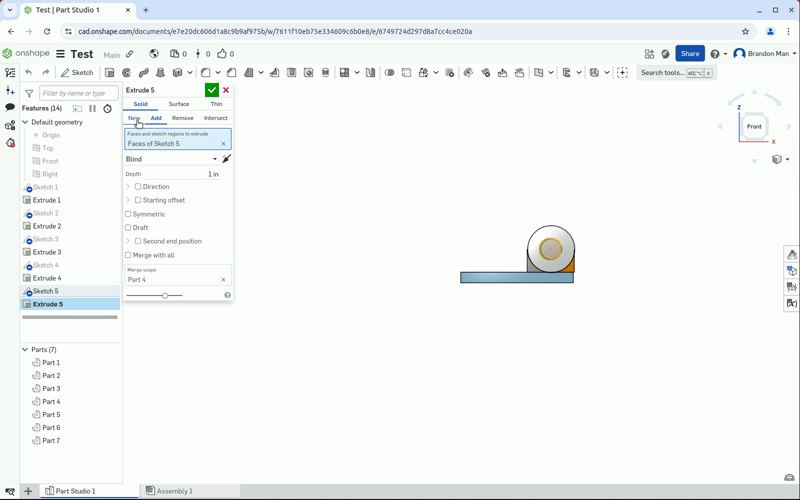
click(137, 120)
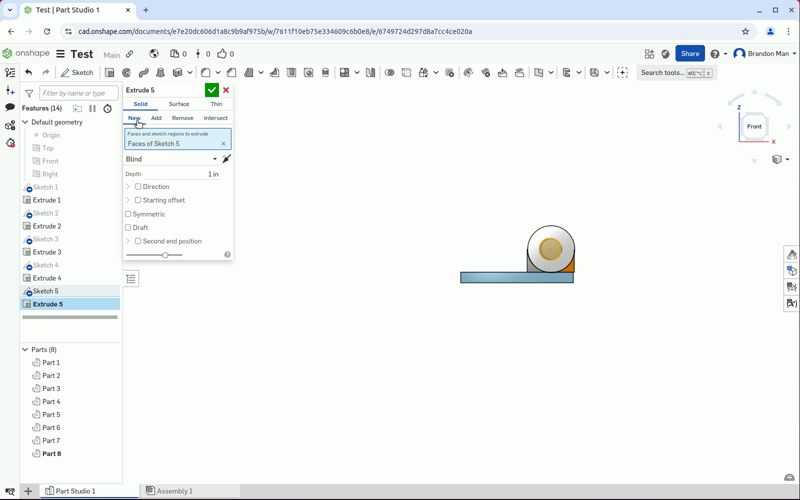
key(tab, 4)
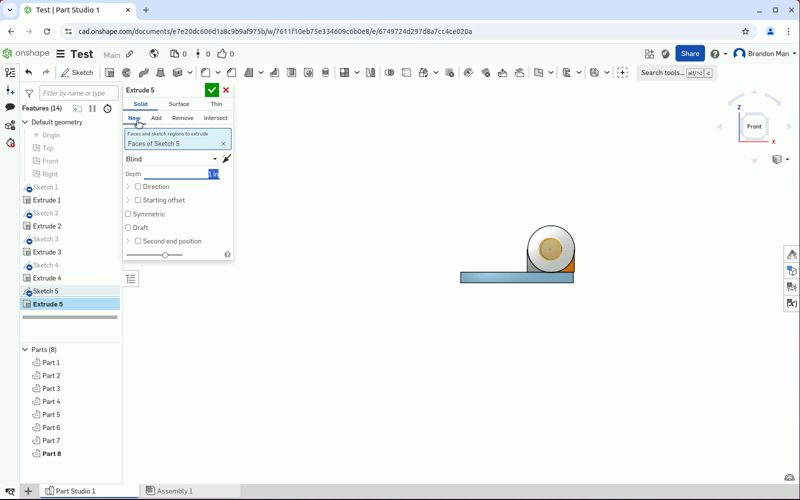
text(2.648)
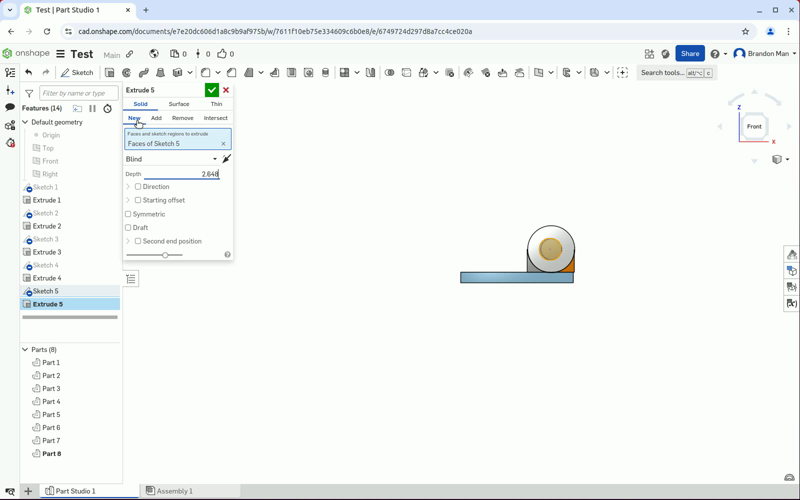
key(enter)
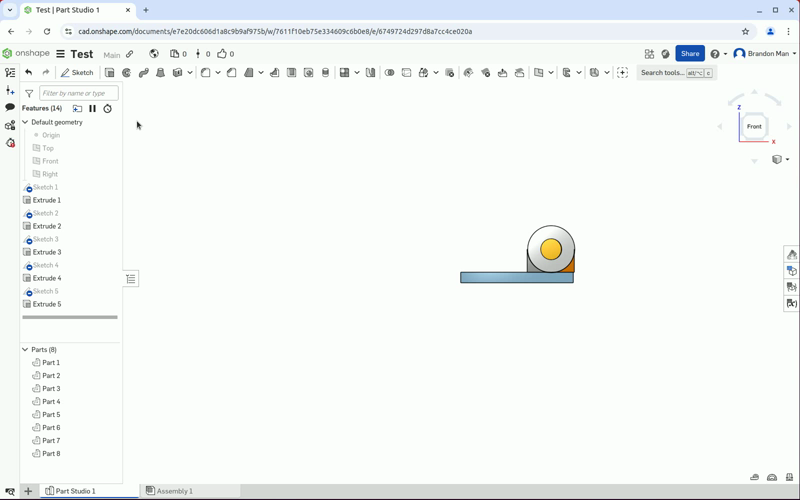
key(shift+h)
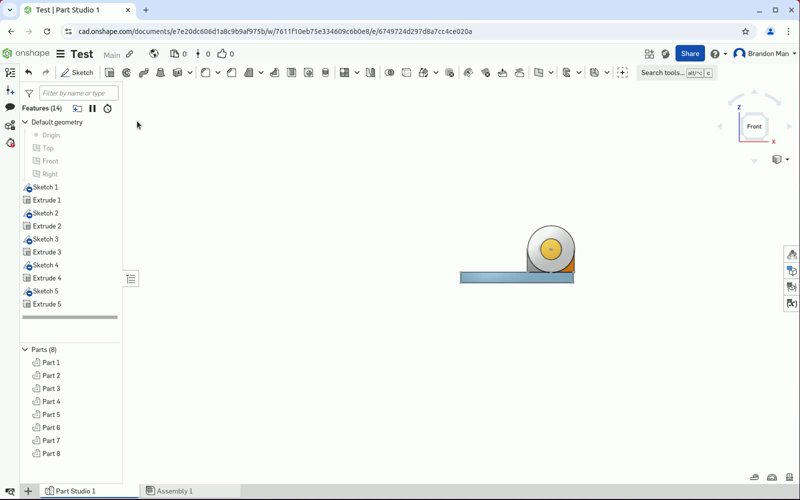
key(shift+h)
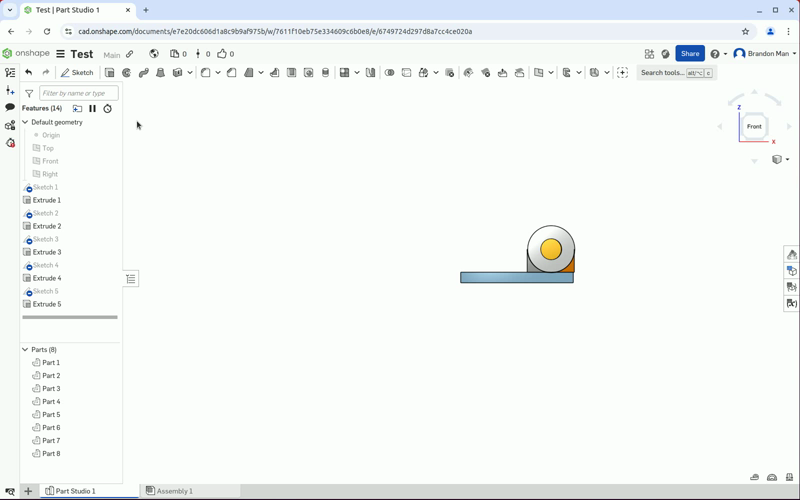
mouse_move(73, 189)
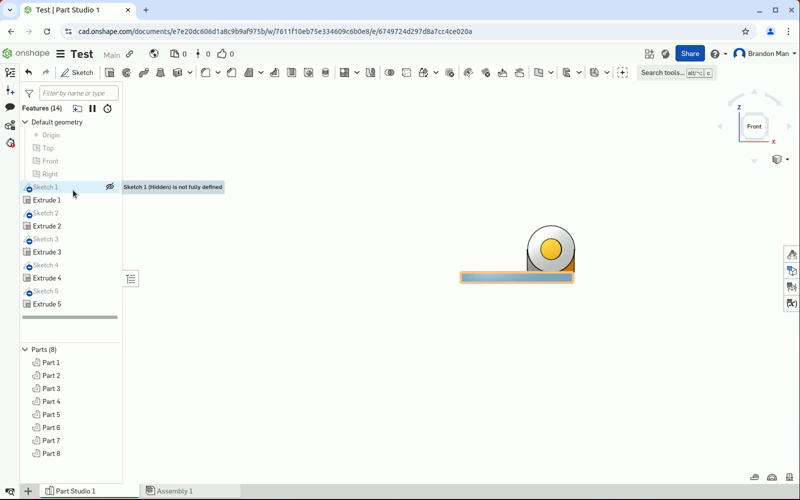
click(73, 189)
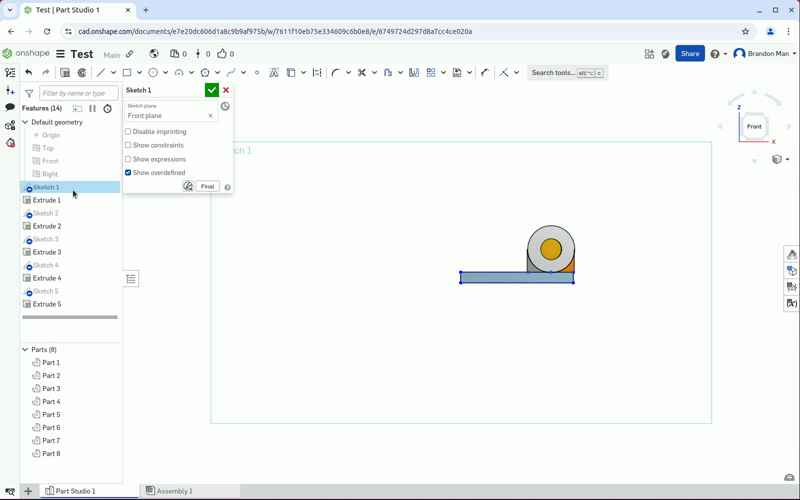
mouse_move(229, 92)
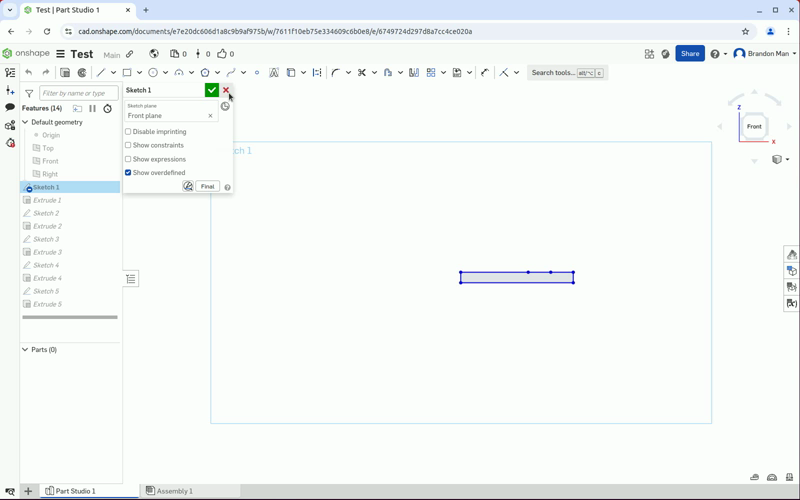
click(229, 92)
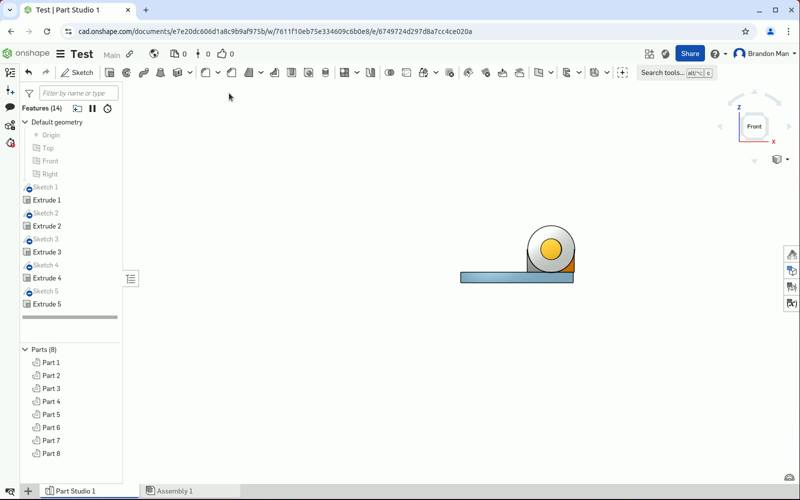
mouse_move(73, 352)
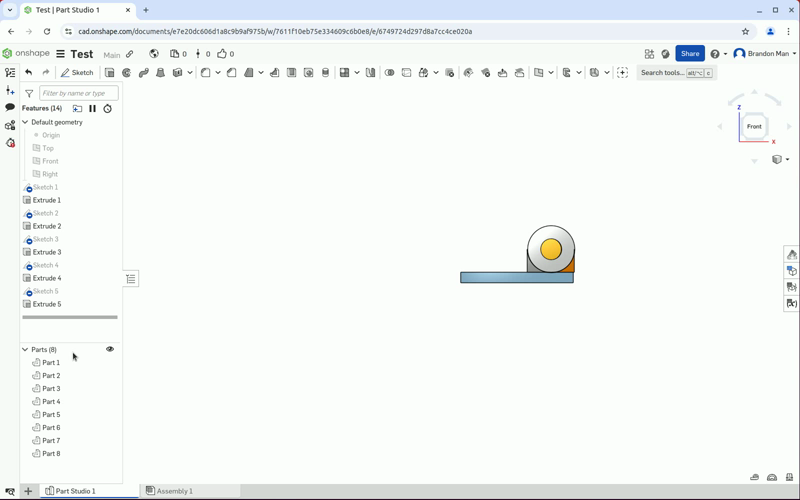
key(y)
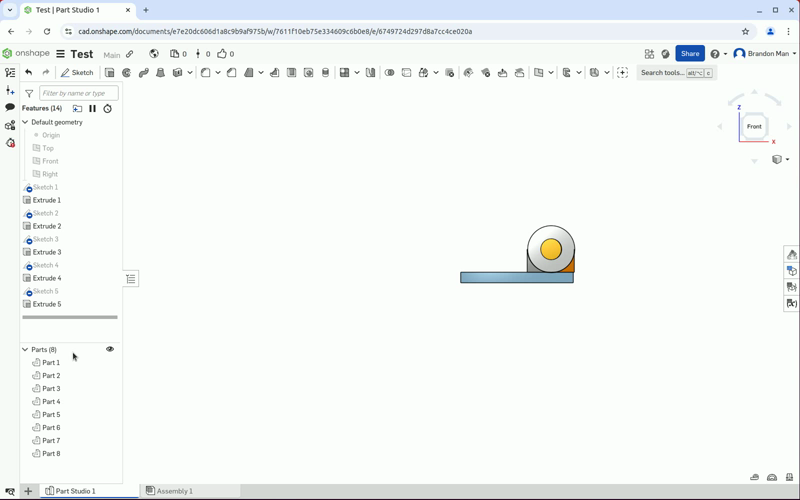
key(shift+p)
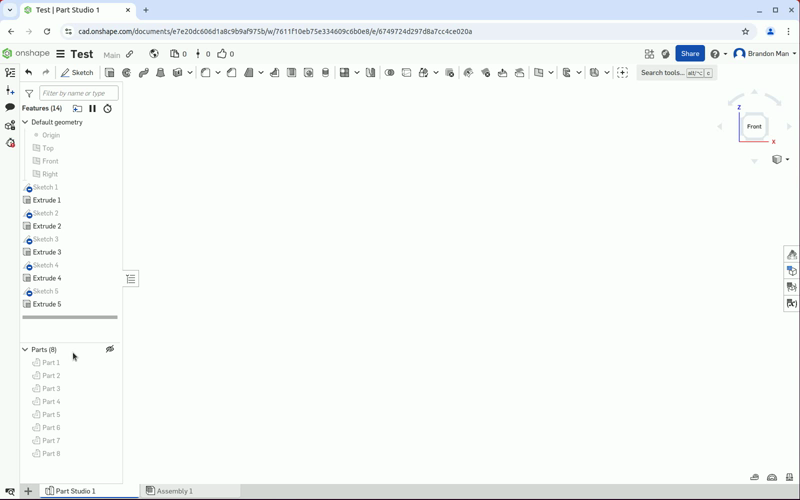
key(space)
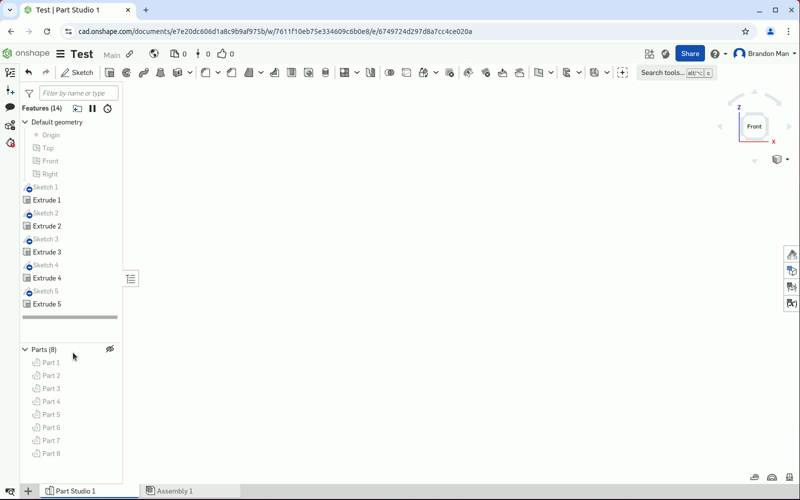
key_down(shift)
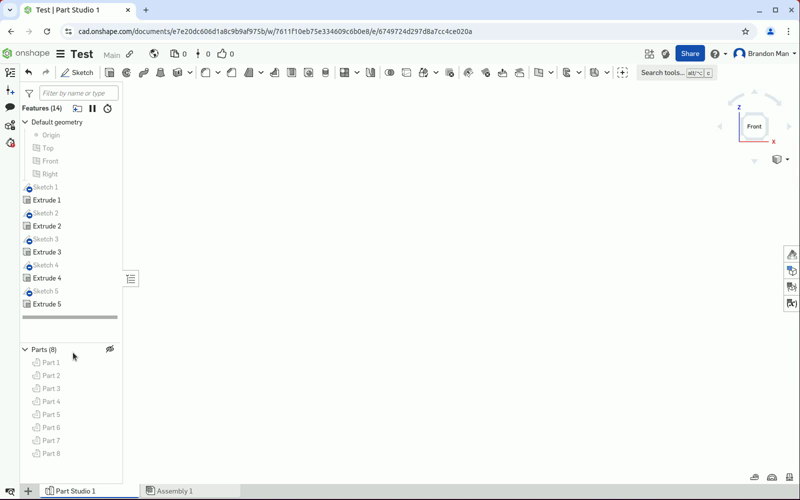
key(down)
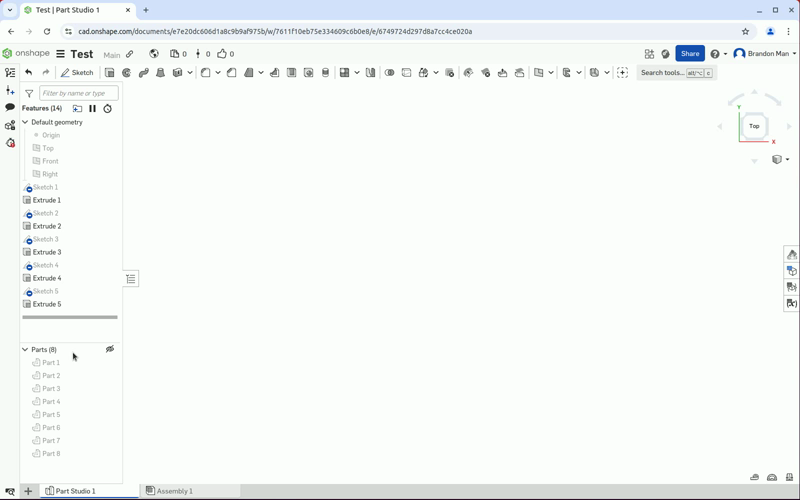
key_up(shift)
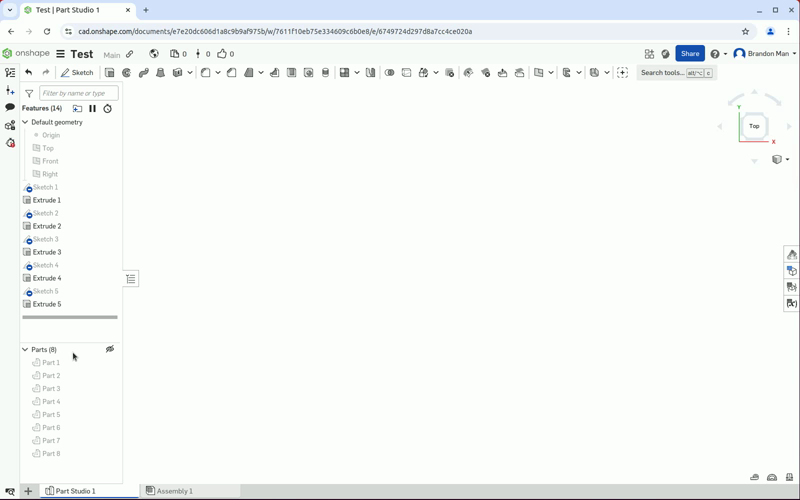
mouse_move(73, 352)
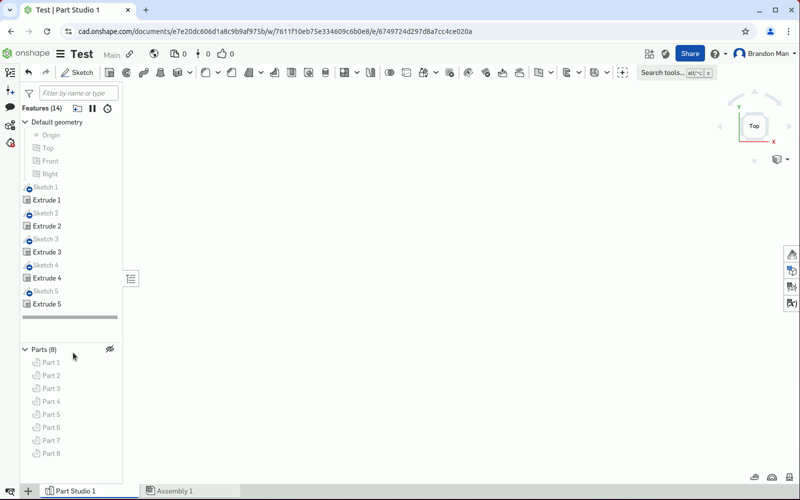
key(shift+y)
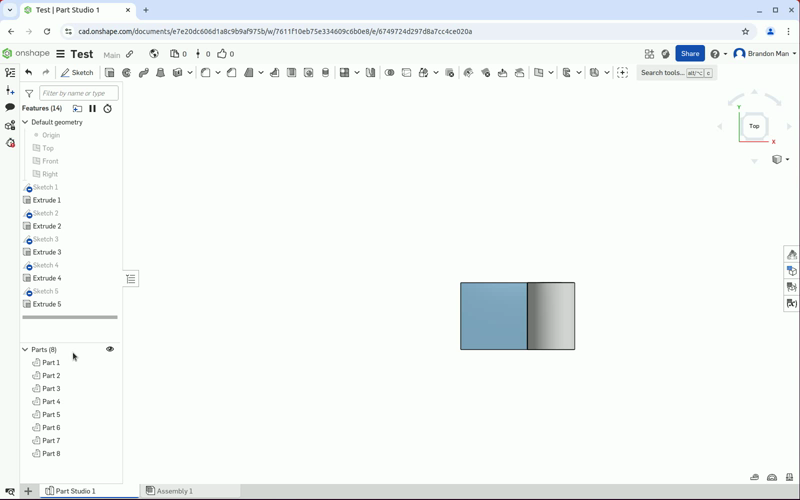
mouse_move(541, 75)
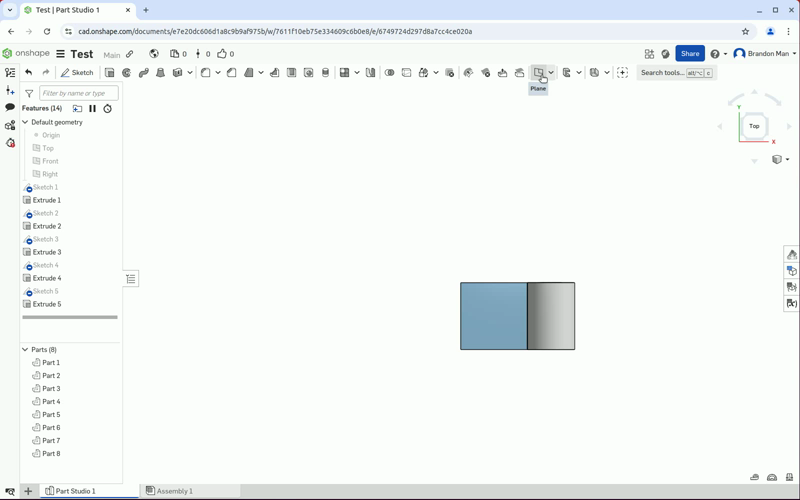
click(541, 75)
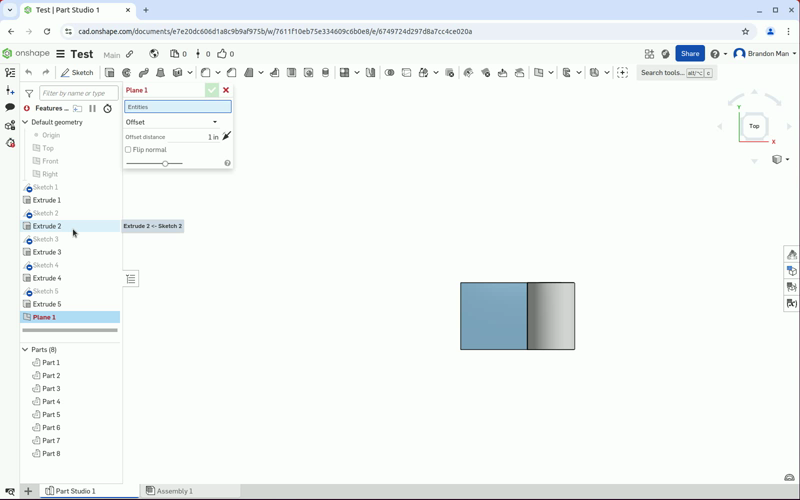
scroll(3)
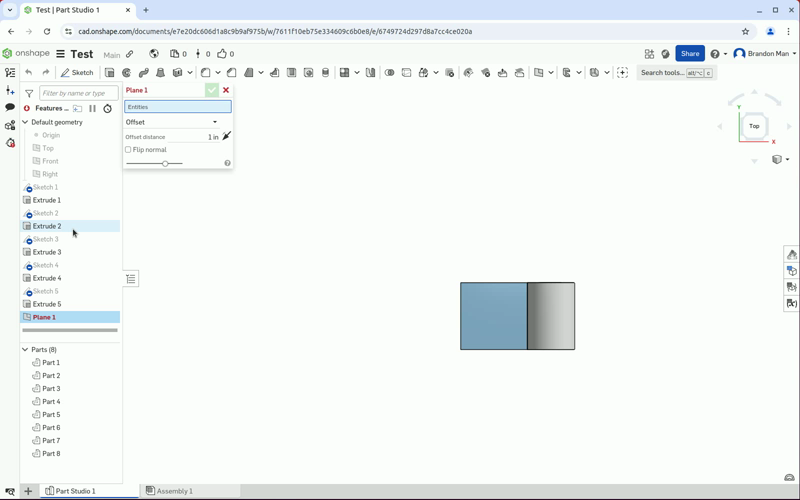
mouse_move(73, 150)
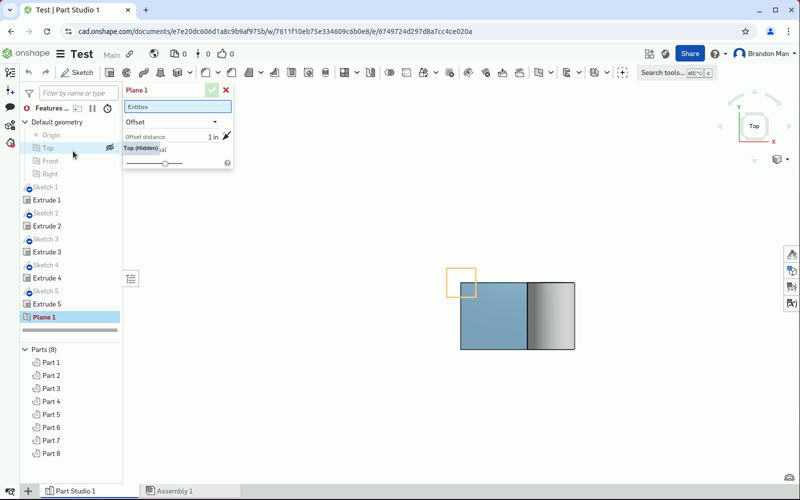
click(73, 150)
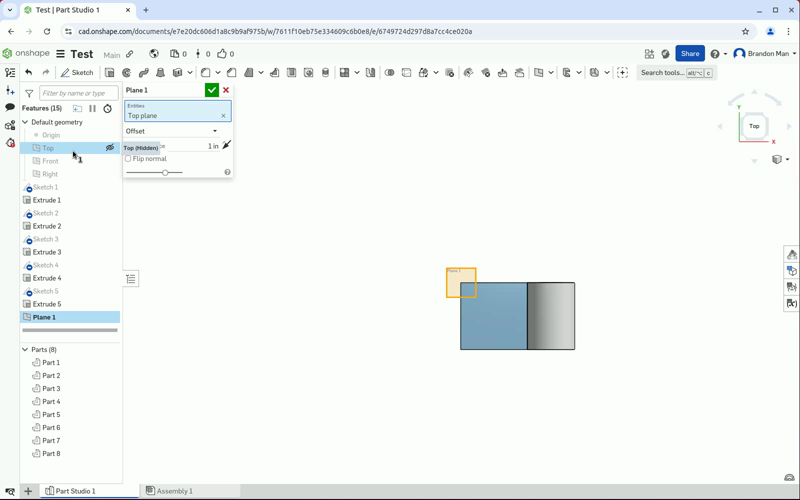
key(tab, 2)
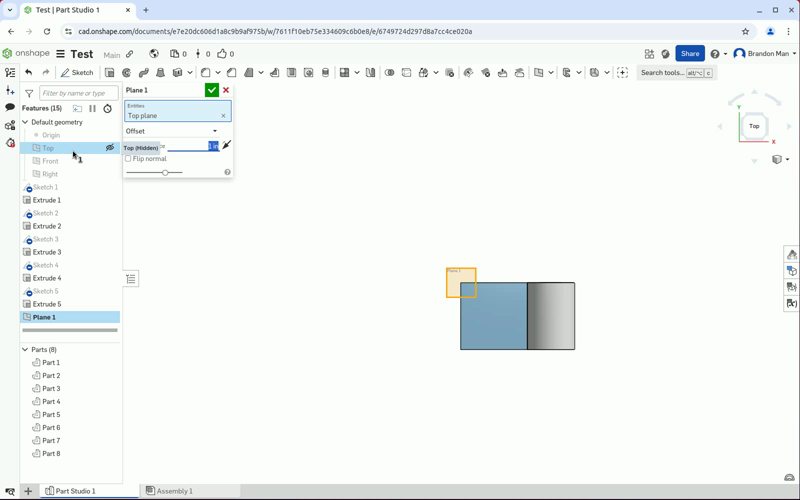
text(2.157)
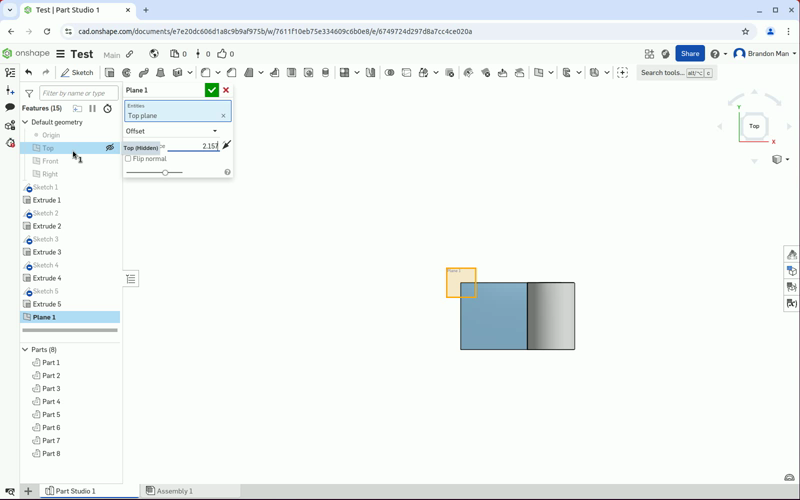
key(enter, 2)
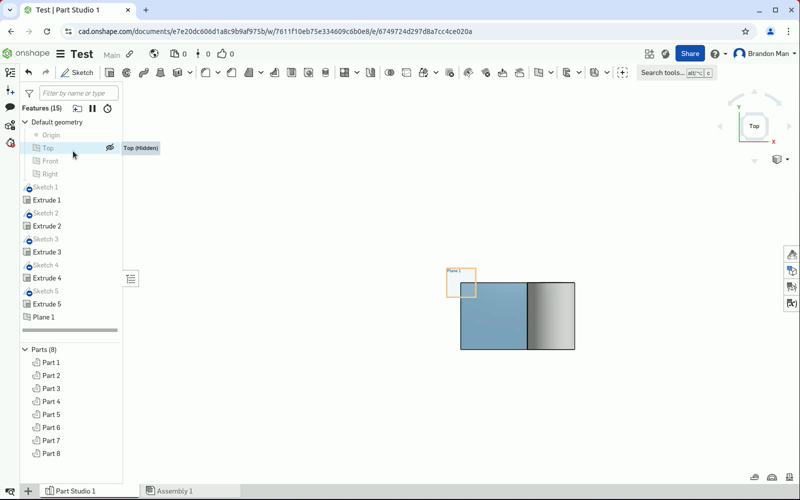
key(shift+s)
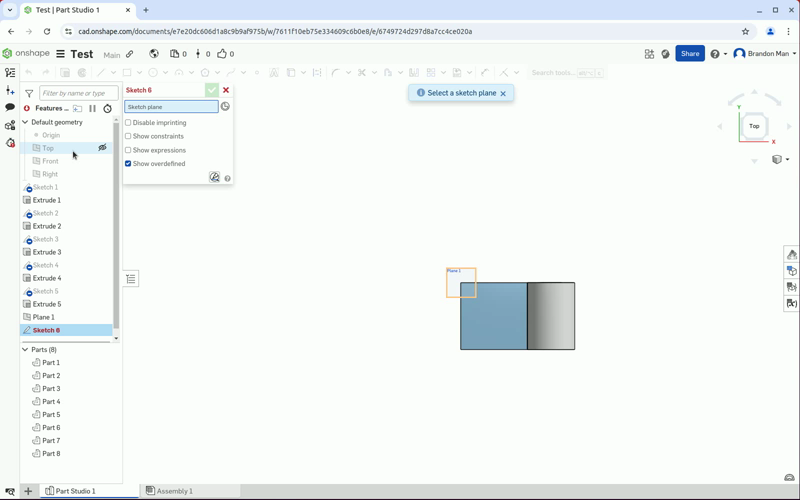
mouse_move(69, 319)
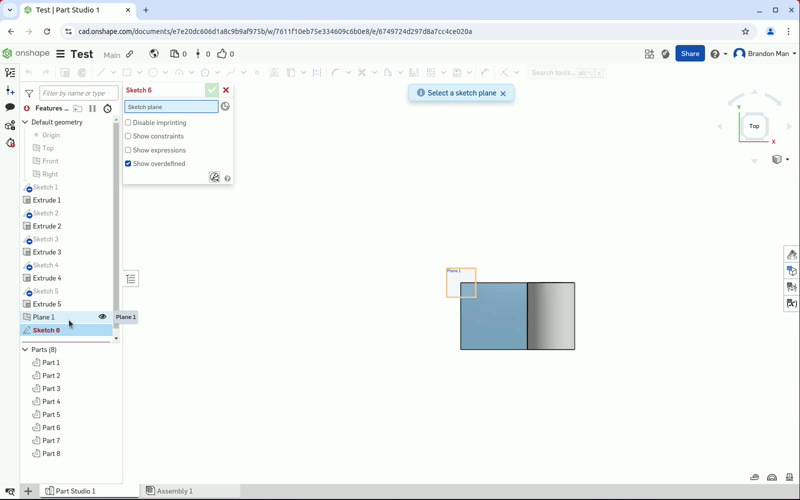
click(69, 319)
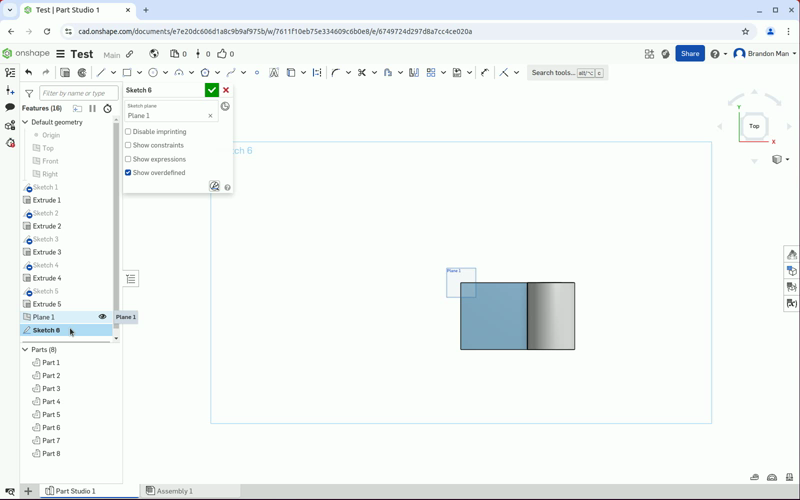
mouse_move(73, 352)
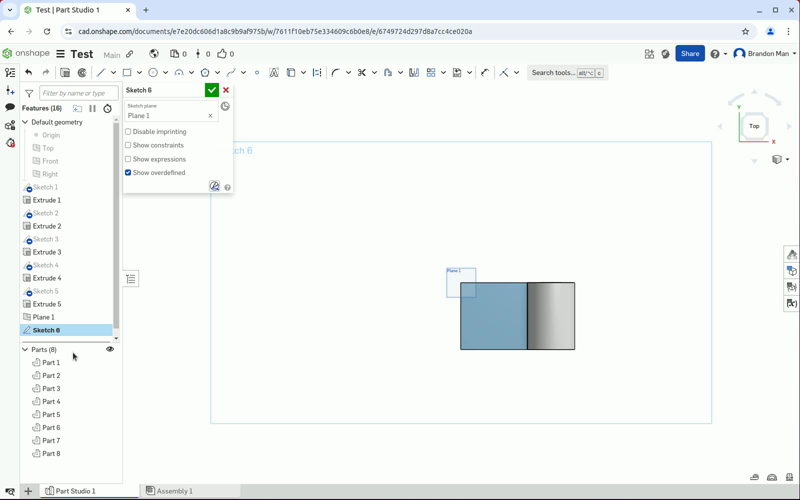
key(y)
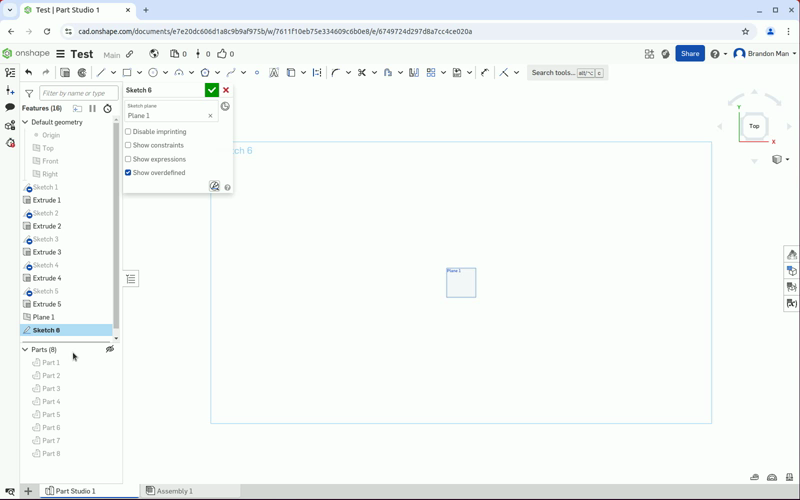
key(a)
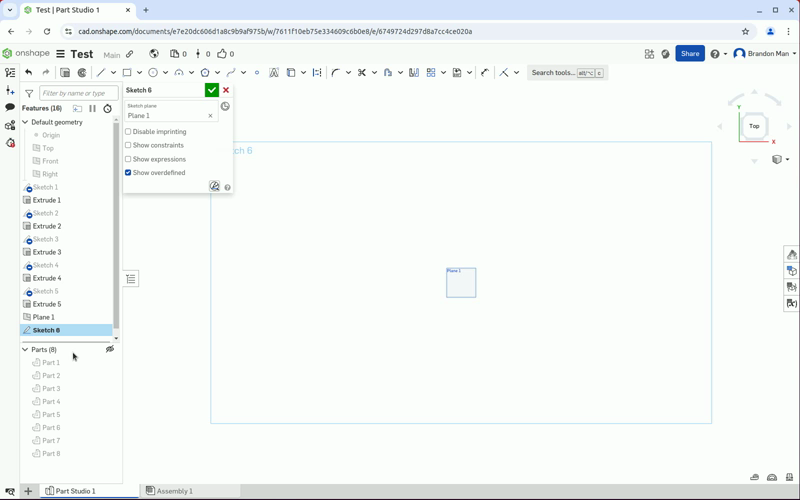
key_down(shift)
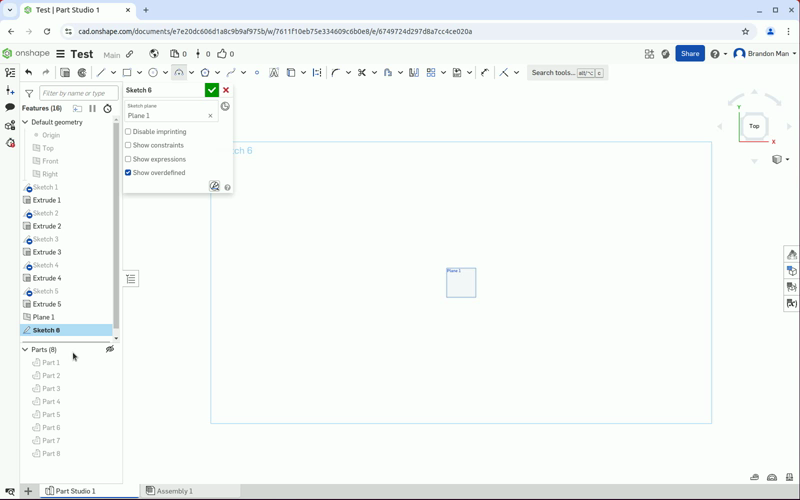
mouse_move(473, 316)
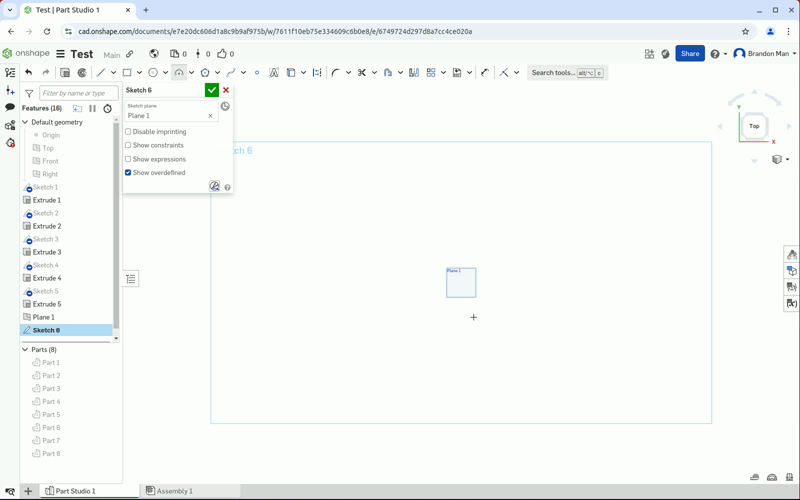
click(473, 316)
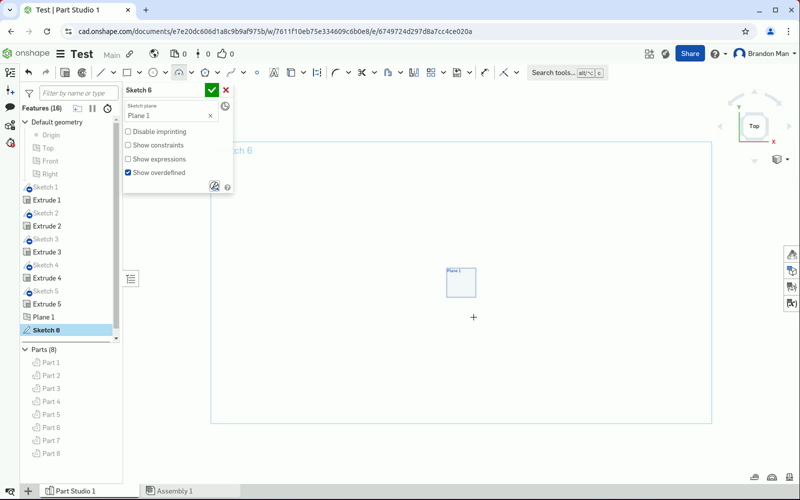
key_up(shift)
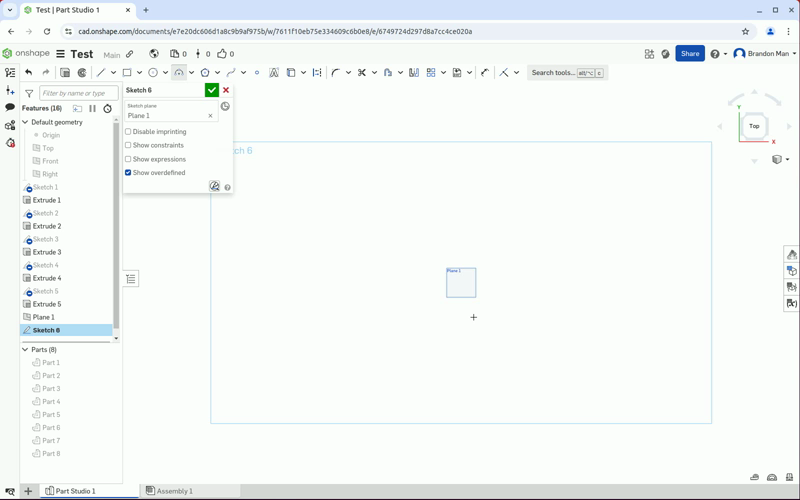
key_down(shift)
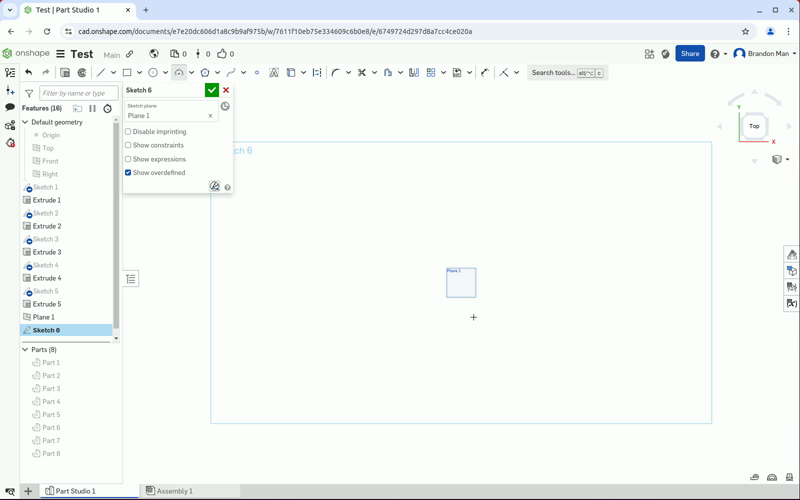
mouse_move(487, 316)
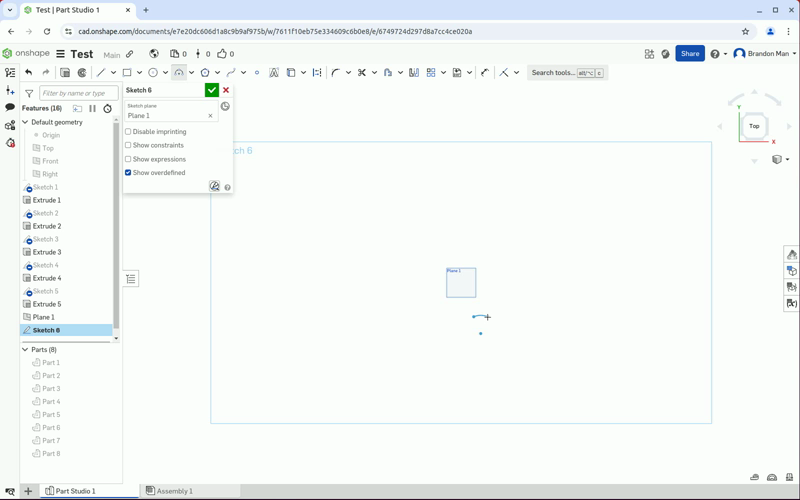
click(487, 316)
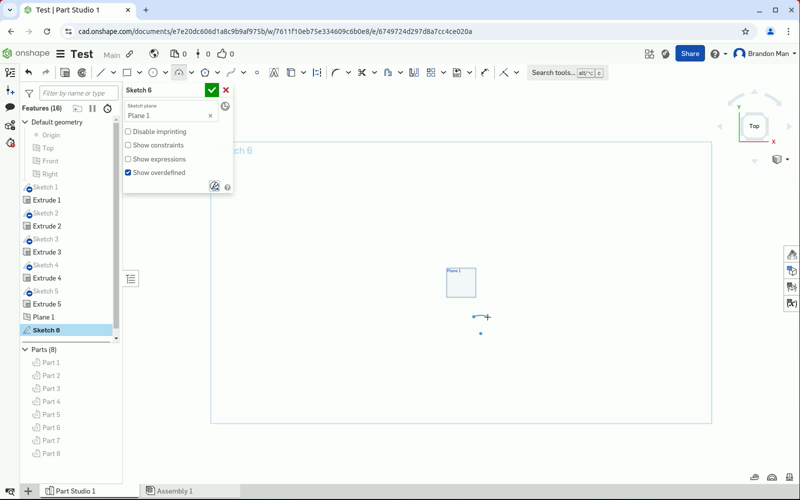
mouse_move(480, 324)
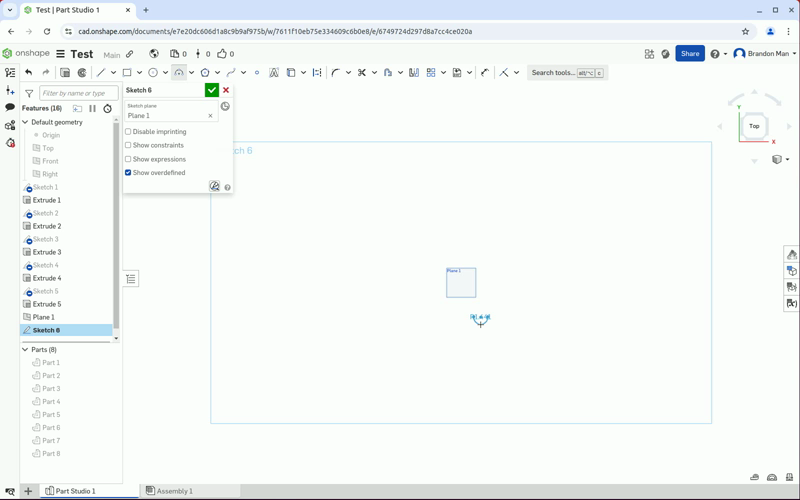
click(480, 324)
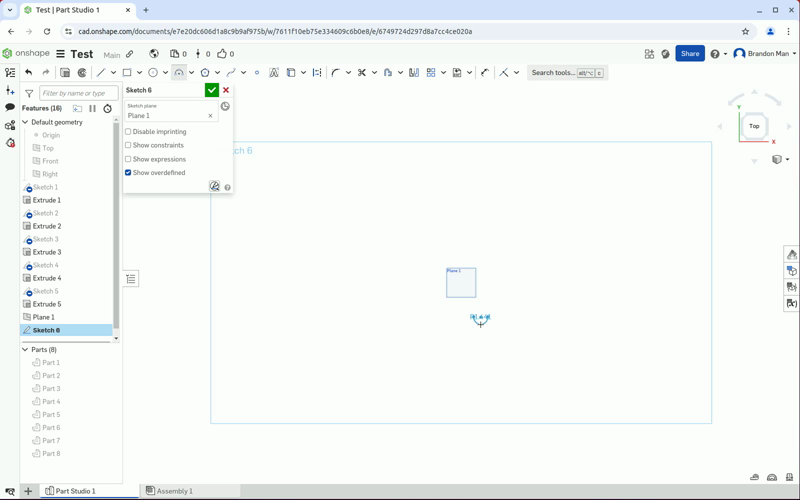
key_up(shift)
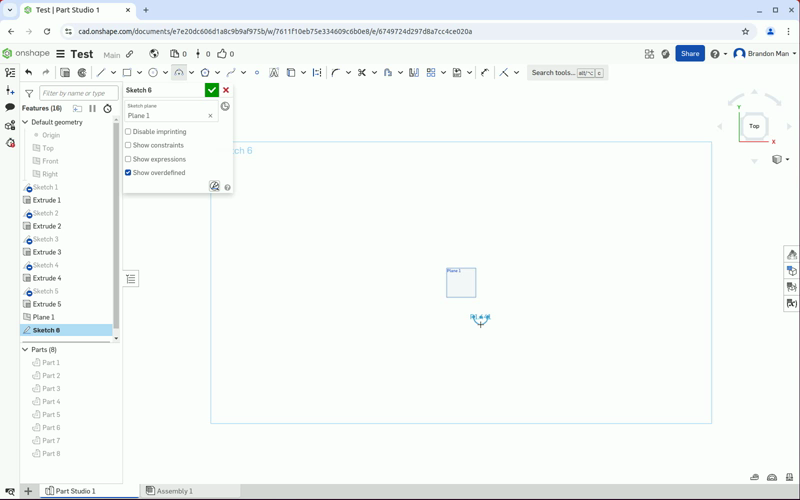
key(esc)
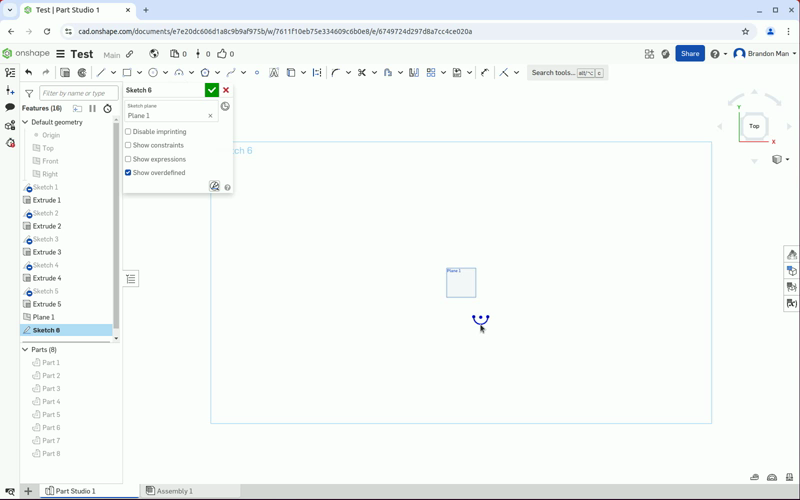
key(l)
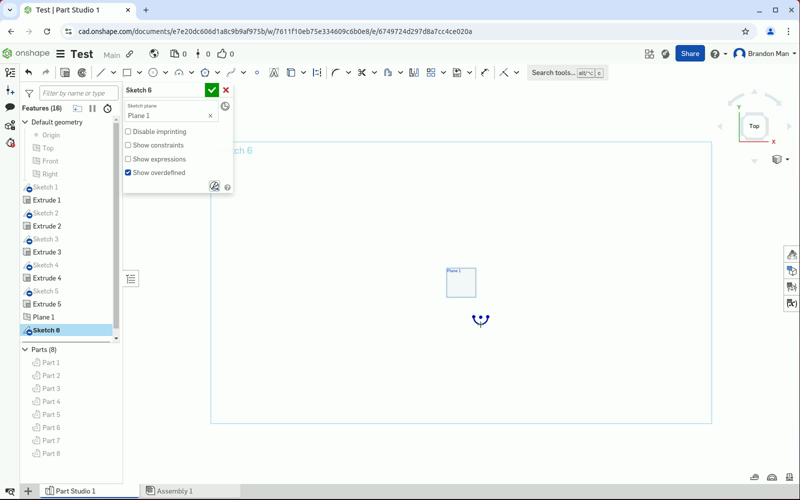
mouse_move(487, 316)
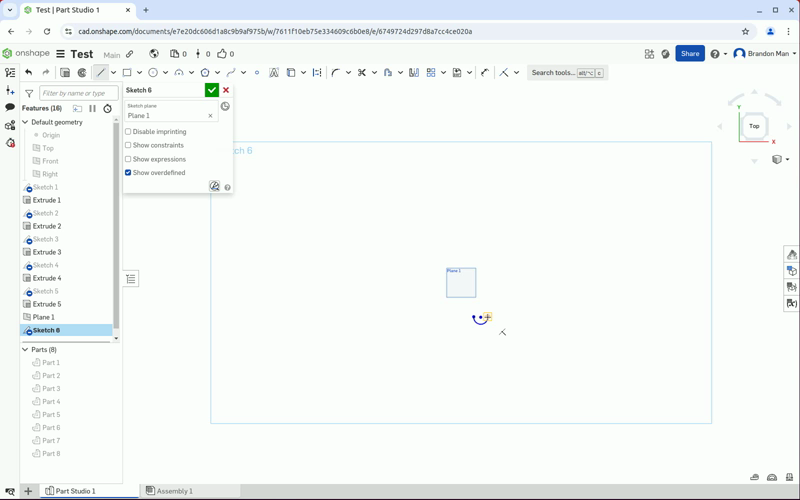
click(487, 316)
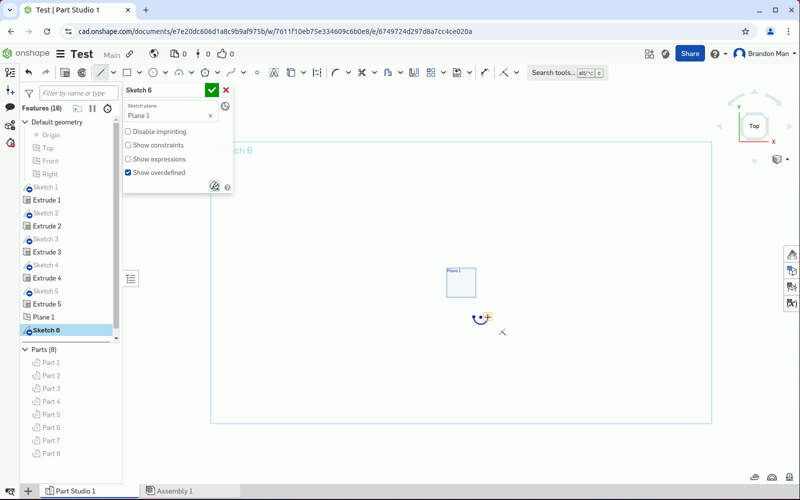
mouse_move(517, 316)
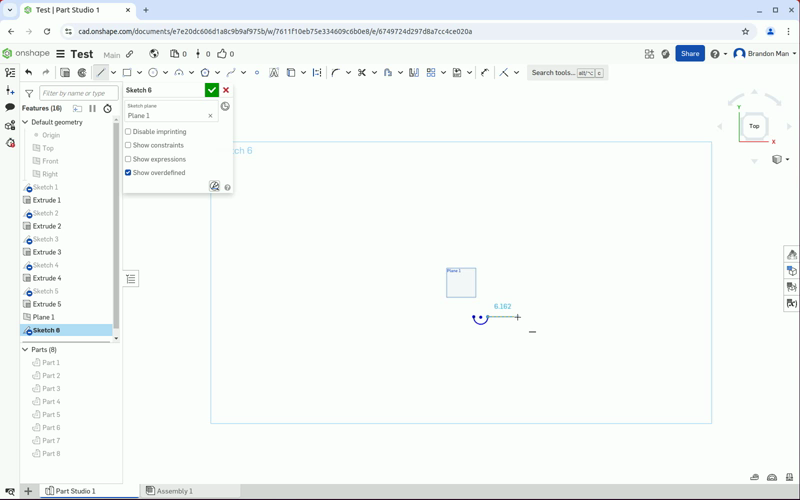
key_down(shift)
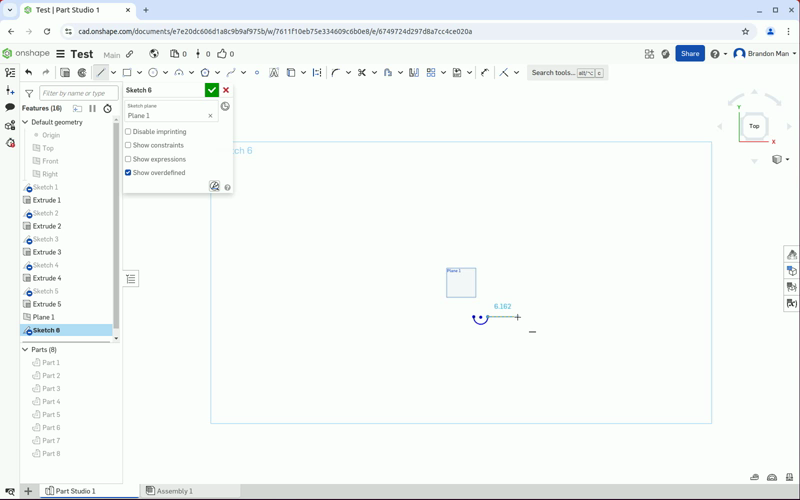
mouse_move(473, 316)
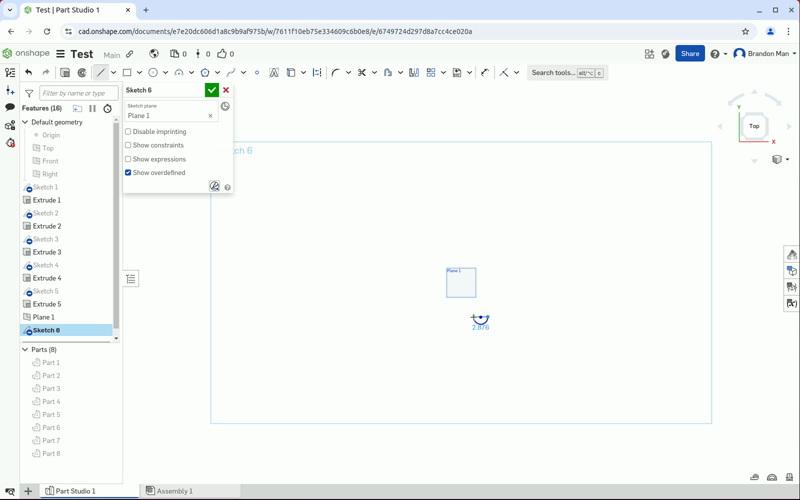
key_up(shift)
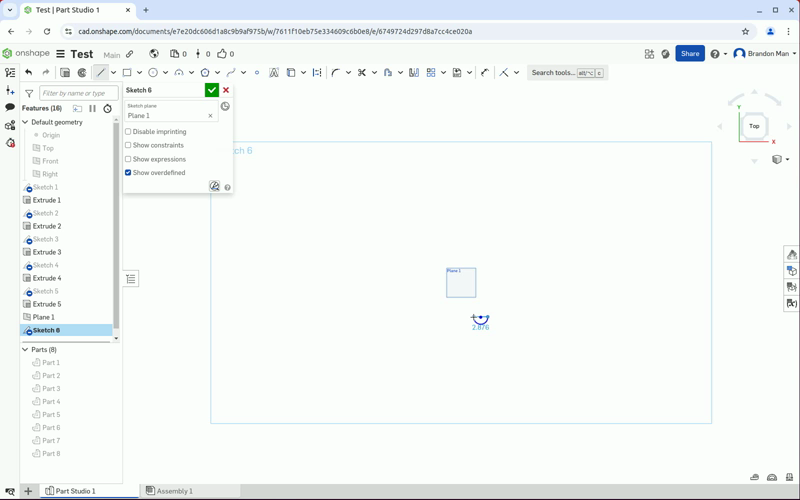
click(473, 316)
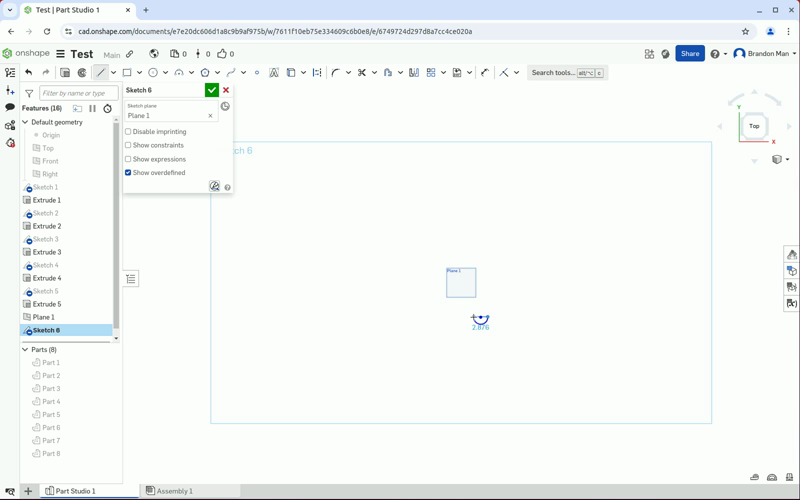
key(esc)
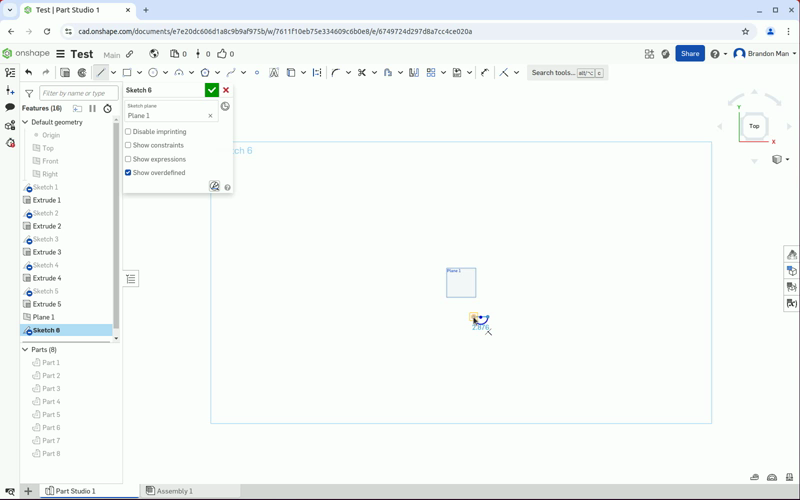
mouse_move(481, 318)
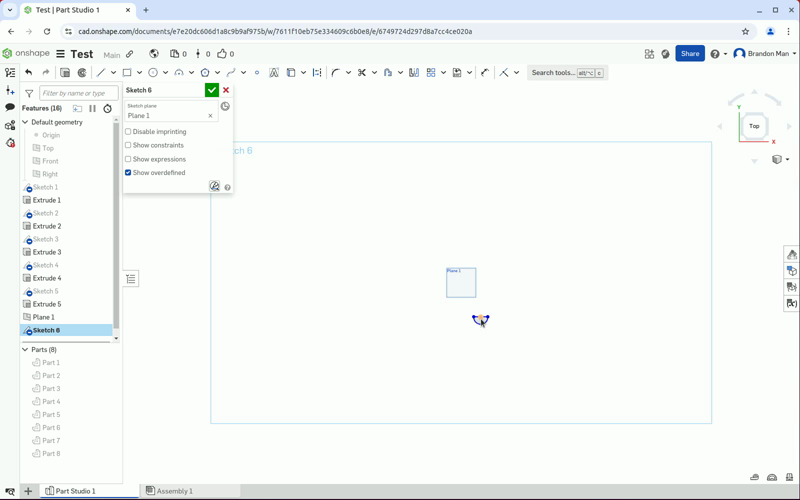
scroll(6)
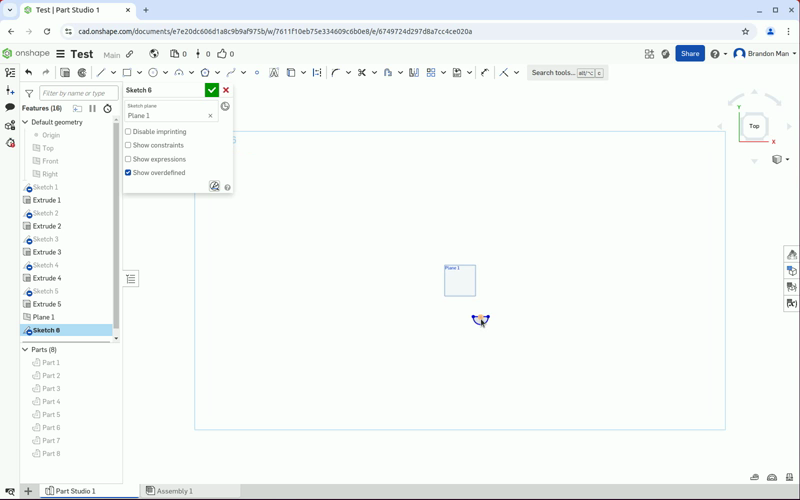
scroll(6)
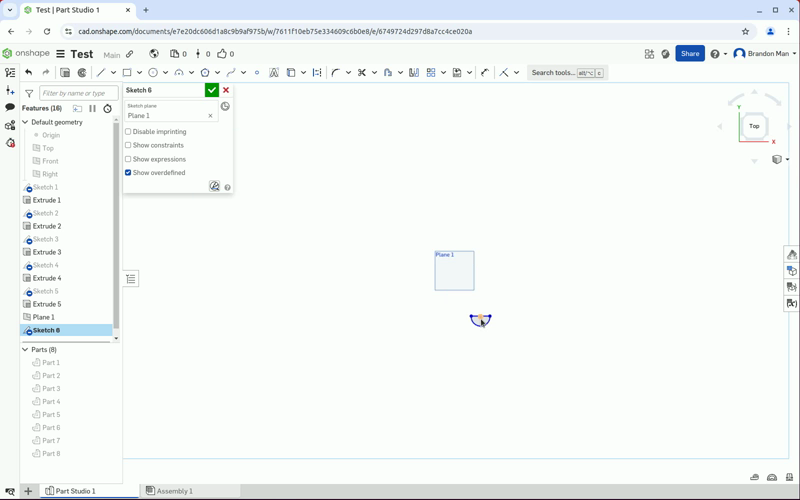
scroll(6)
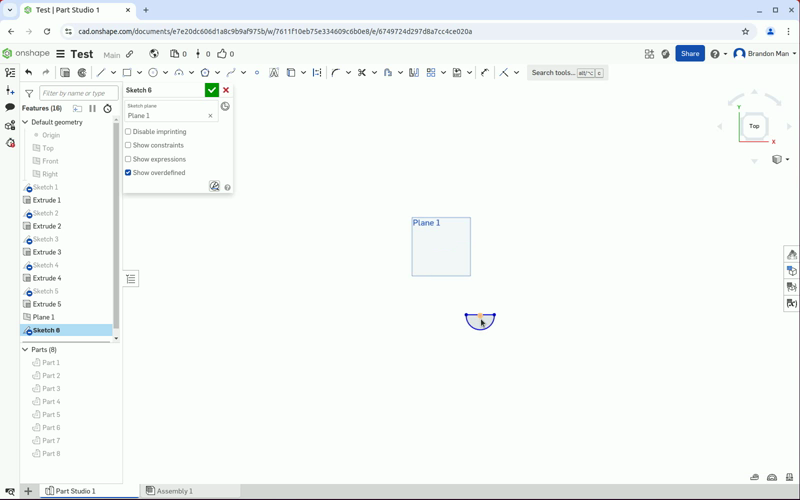
scroll(6)
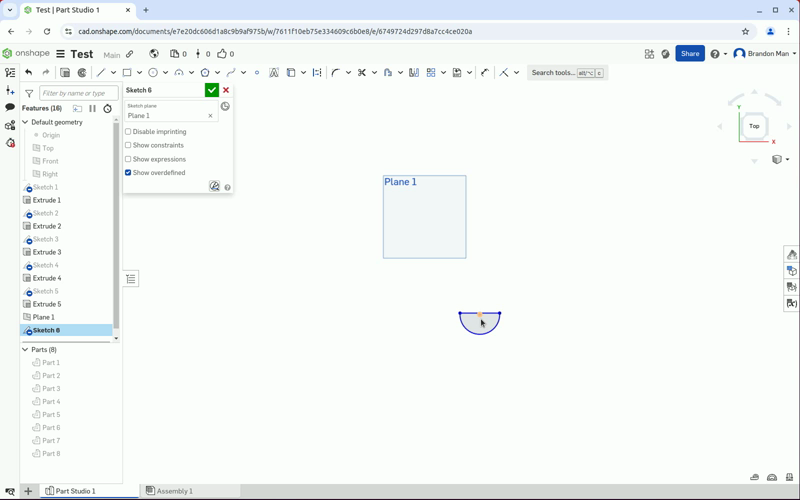
scroll(6)
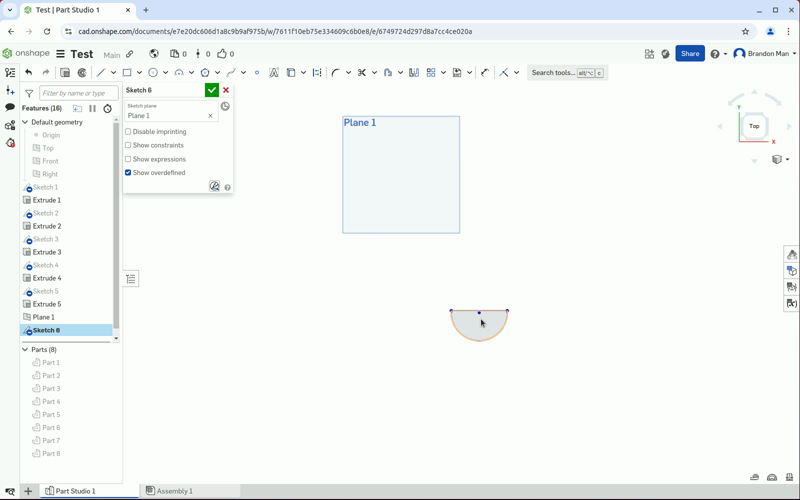
scroll(6)
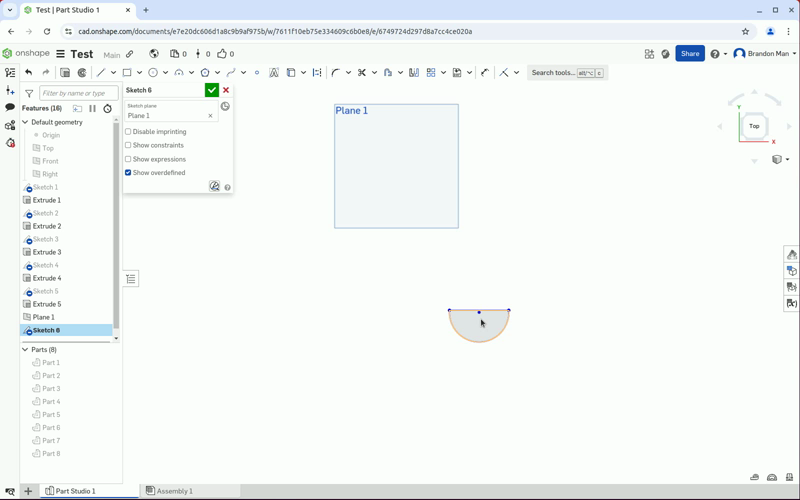
scroll(6)
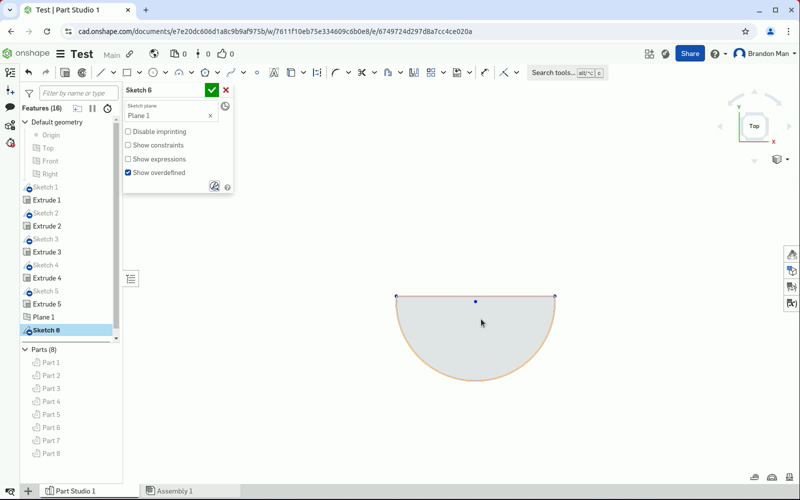
click(481, 318)
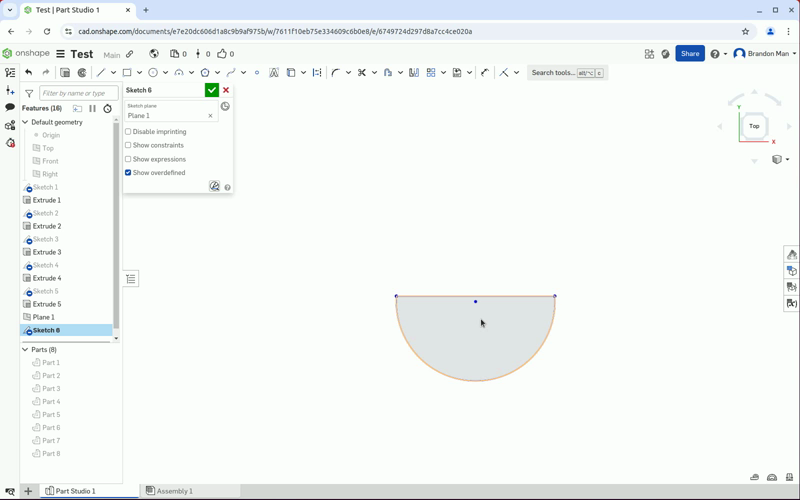
scroll(-6)
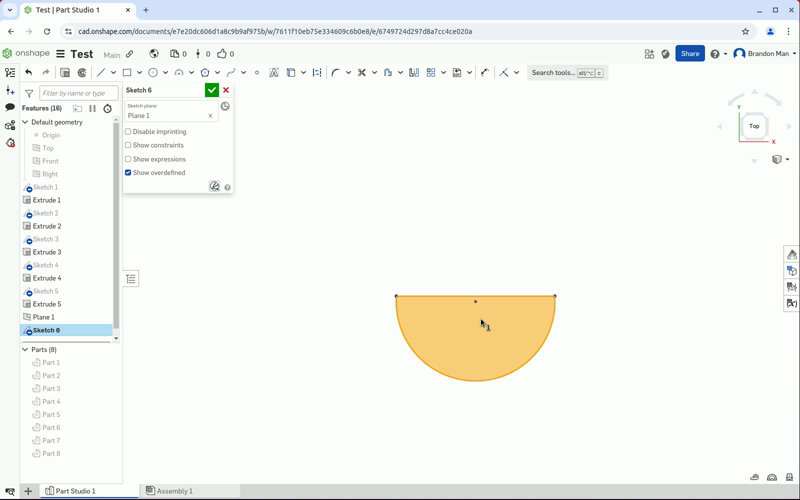
scroll(-6)
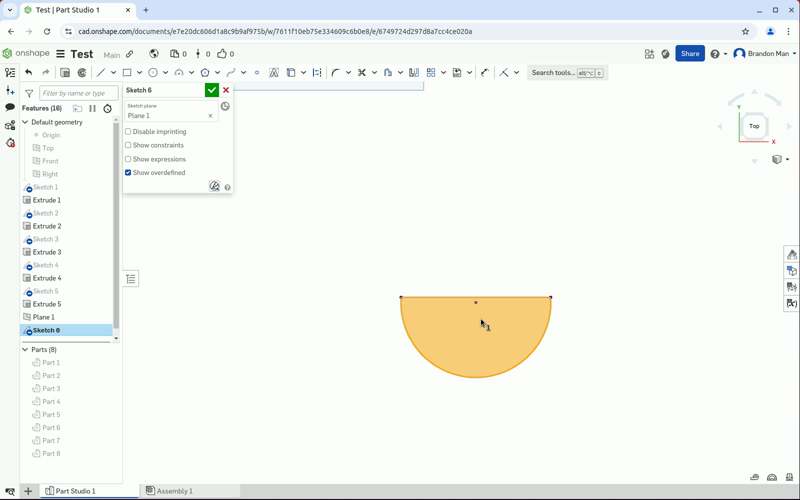
scroll(-6)
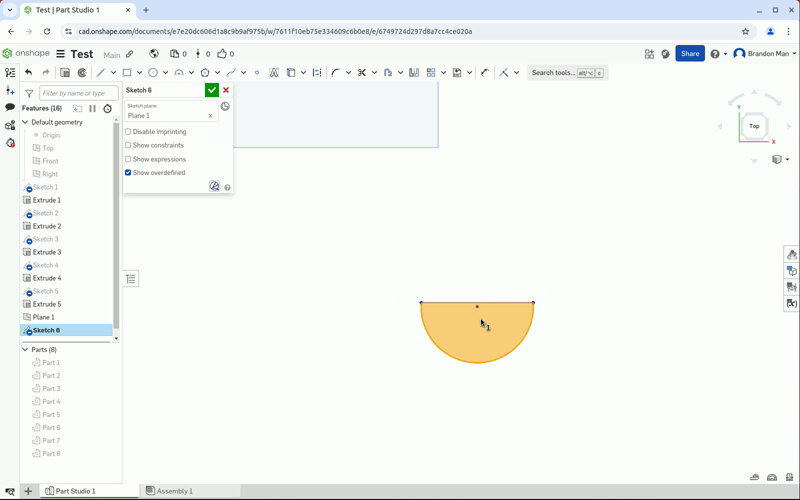
scroll(-6)
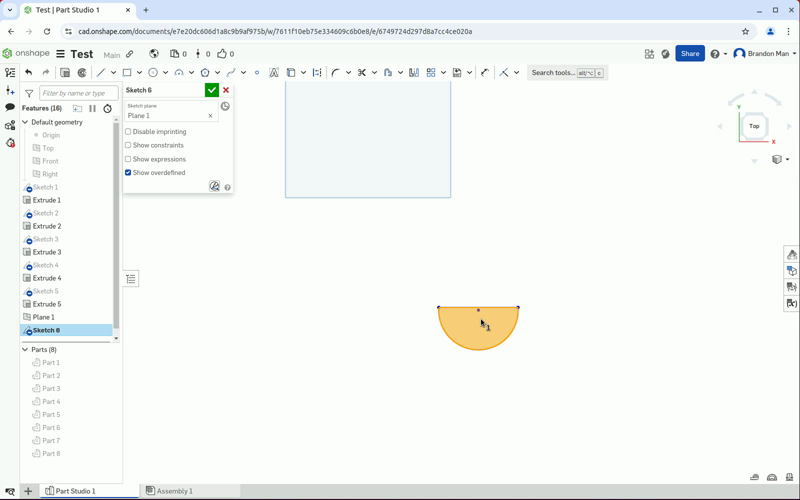
scroll(-6)
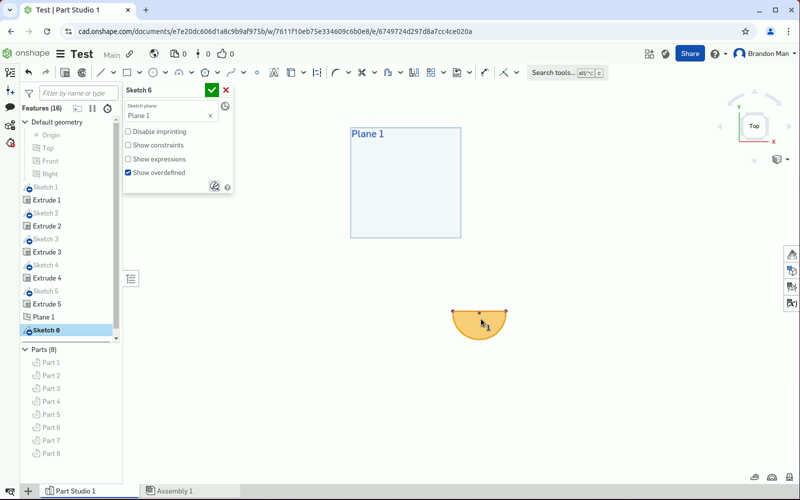
scroll(-6)
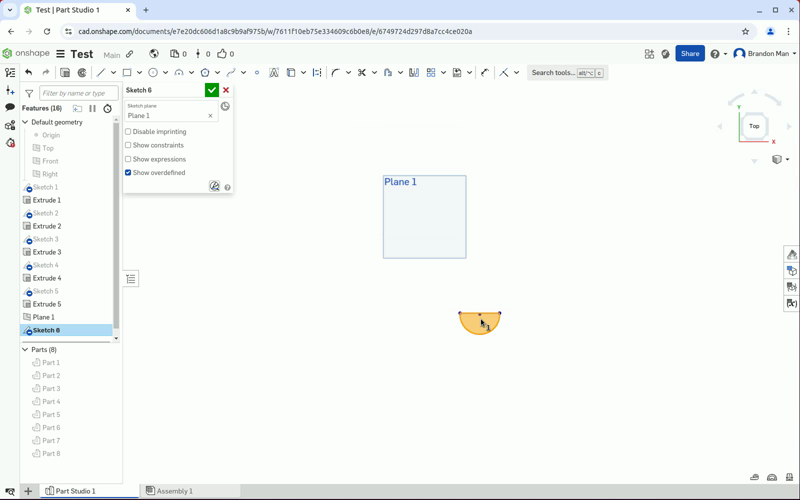
scroll(-6)
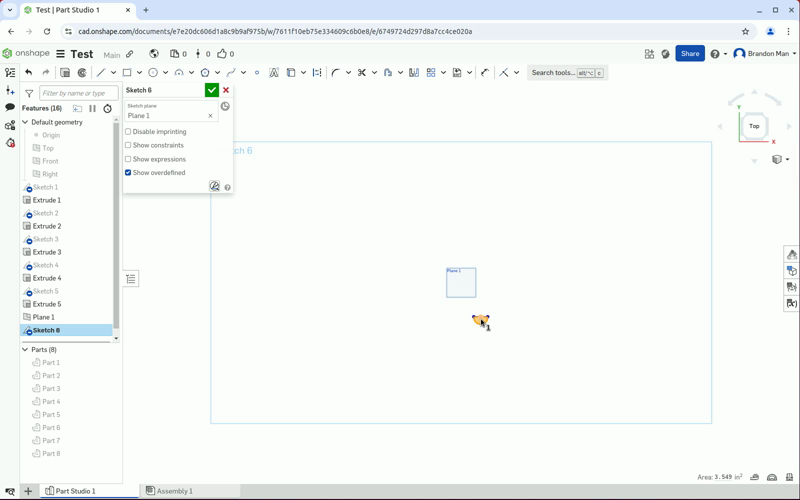
mouse_move(73, 352)
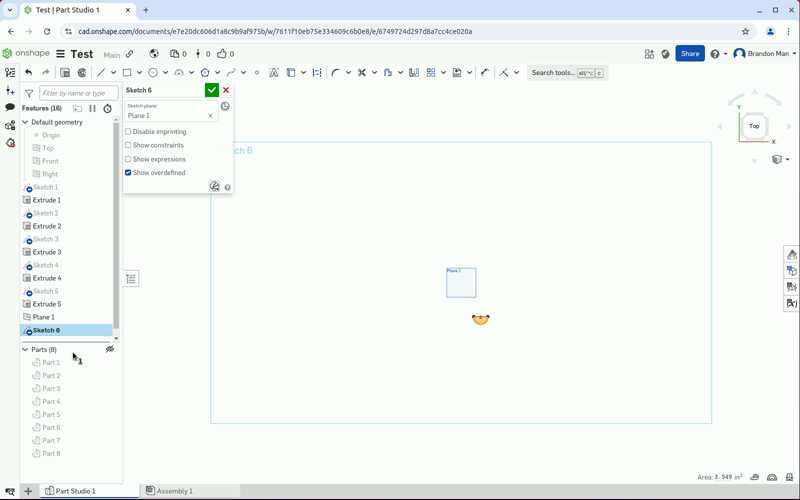
key(shift+y)
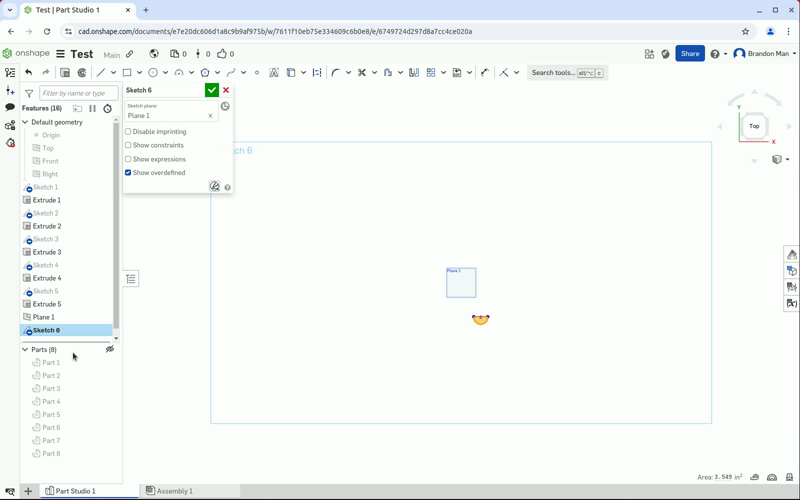
key(shift+e)
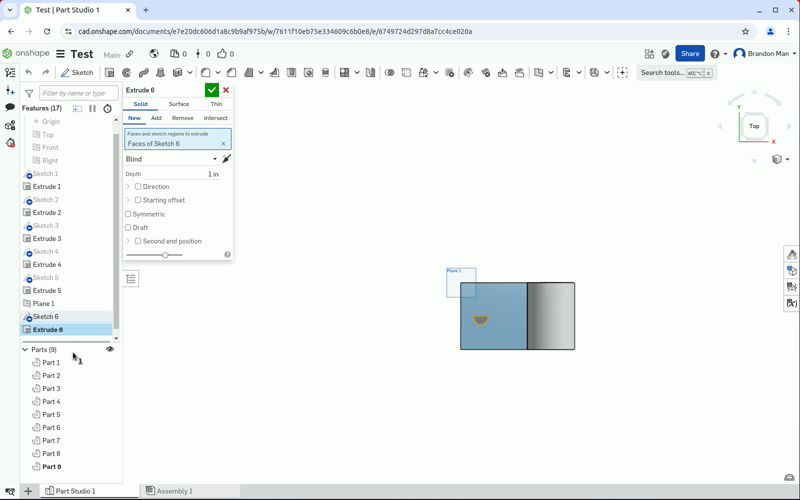
mouse_move(143, 106)
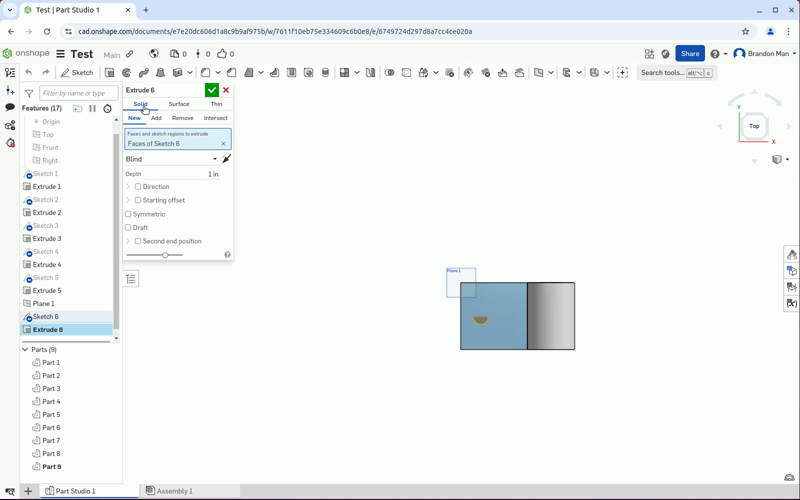
click(143, 106)
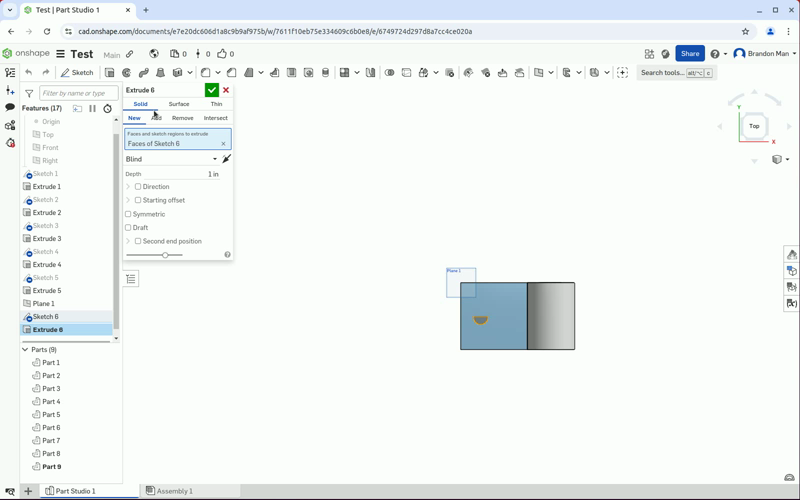
mouse_move(186, 120)
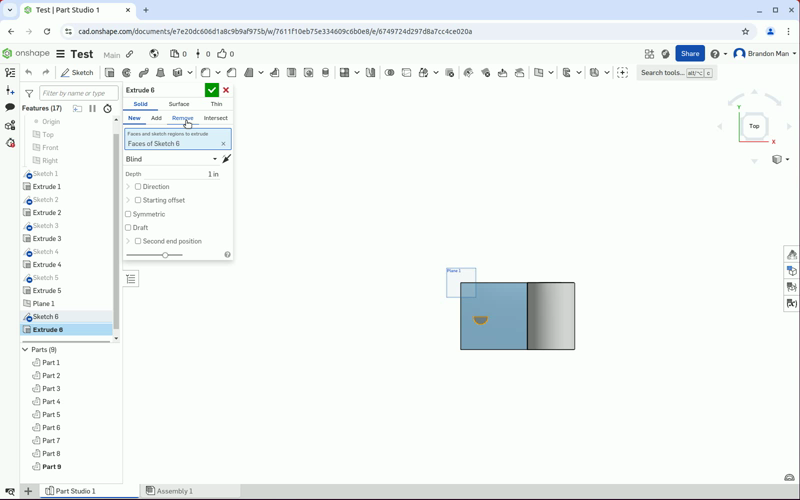
click(186, 120)
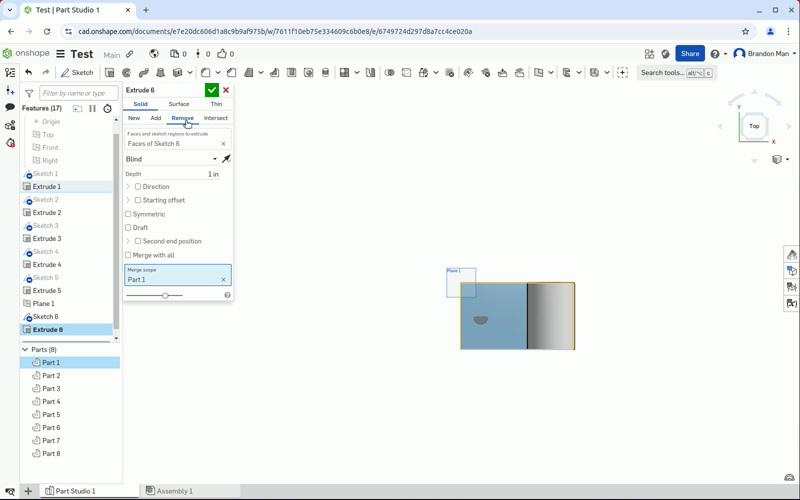
key(tab, 4)
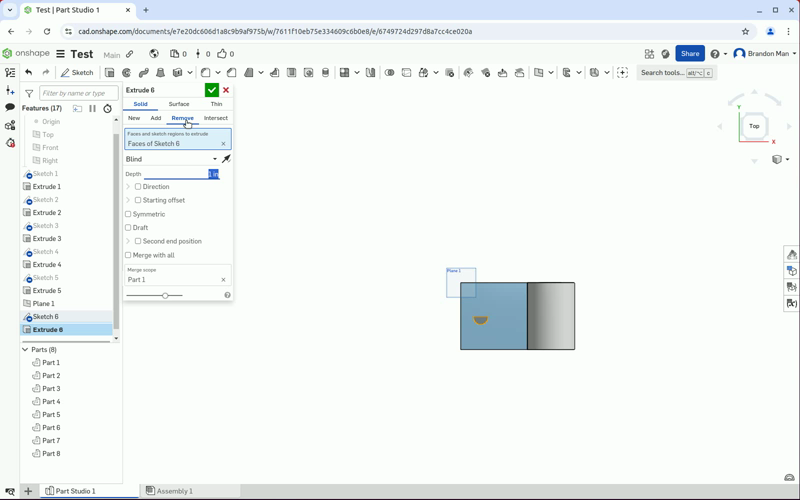
text(13.721)
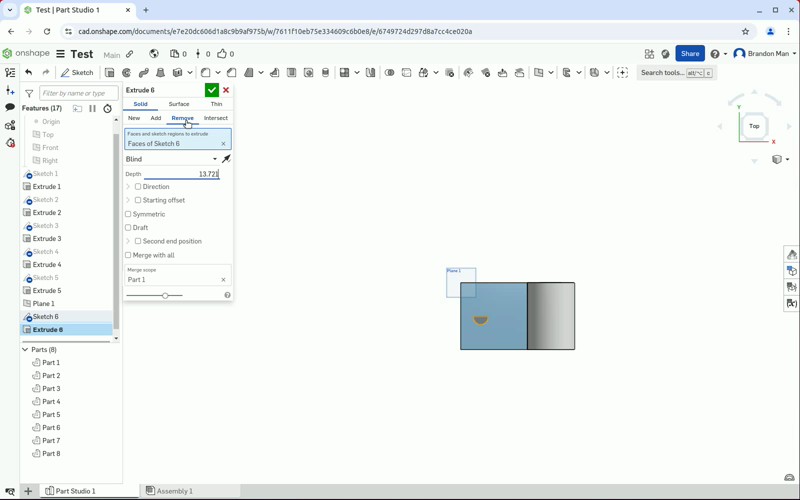
key(tab, 6)
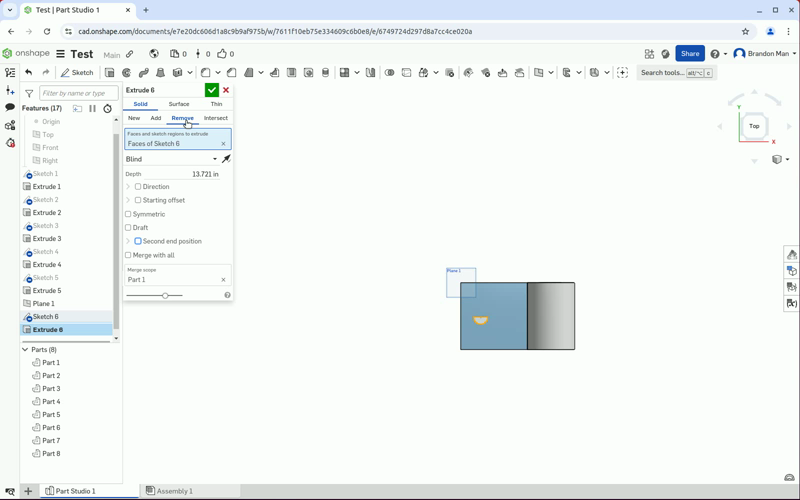
key(space)
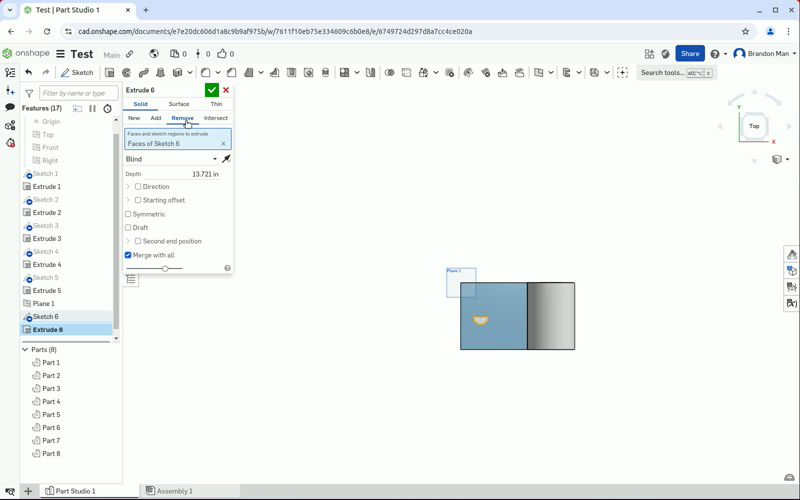
key(enter)
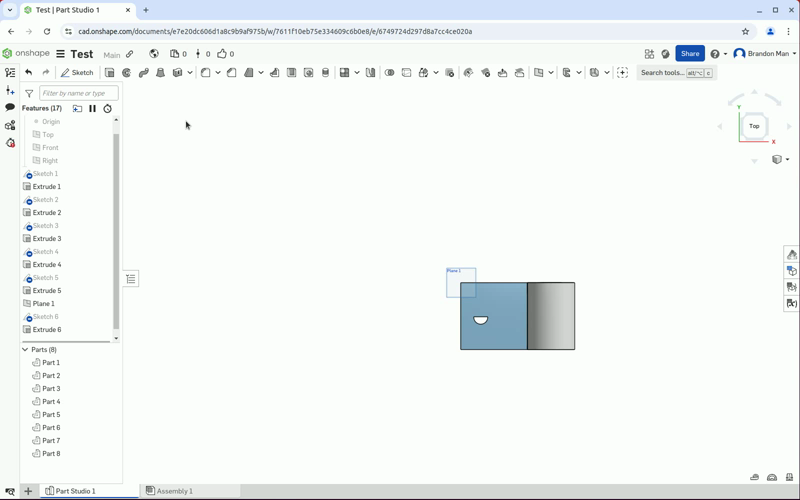
key(shift+h)
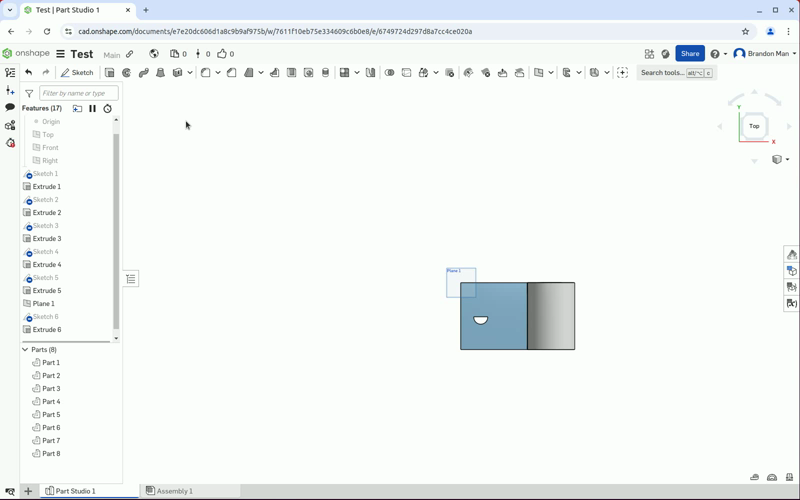
key(shift+h)
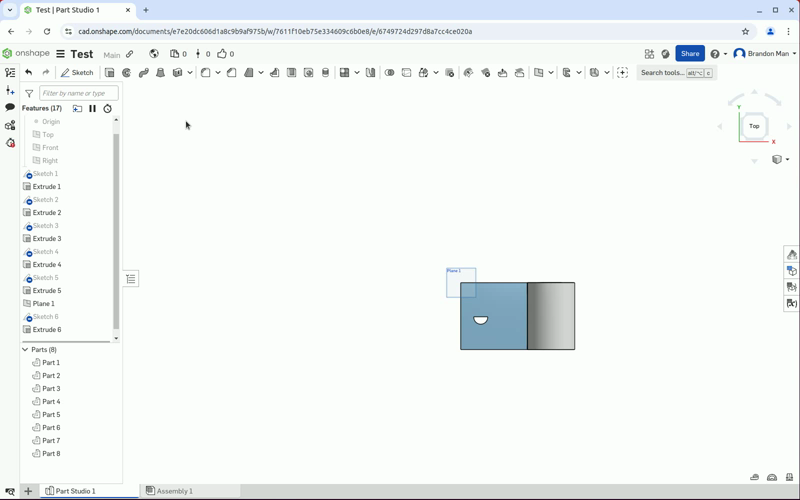
mouse_move(69, 176)
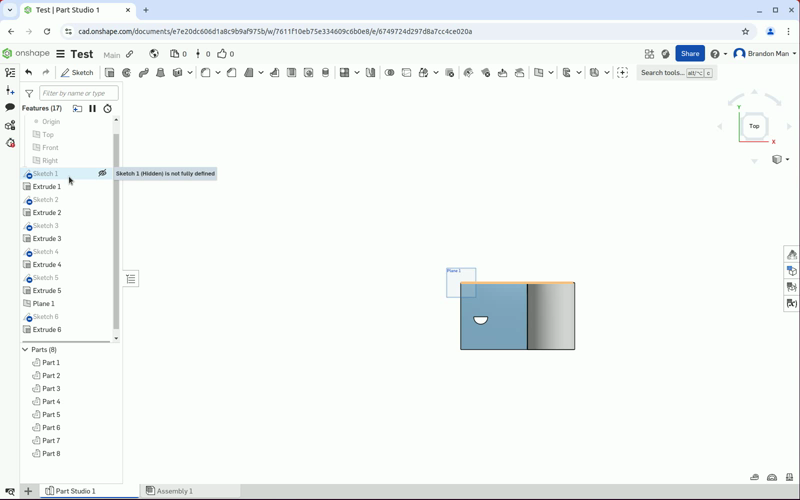
click(69, 176)
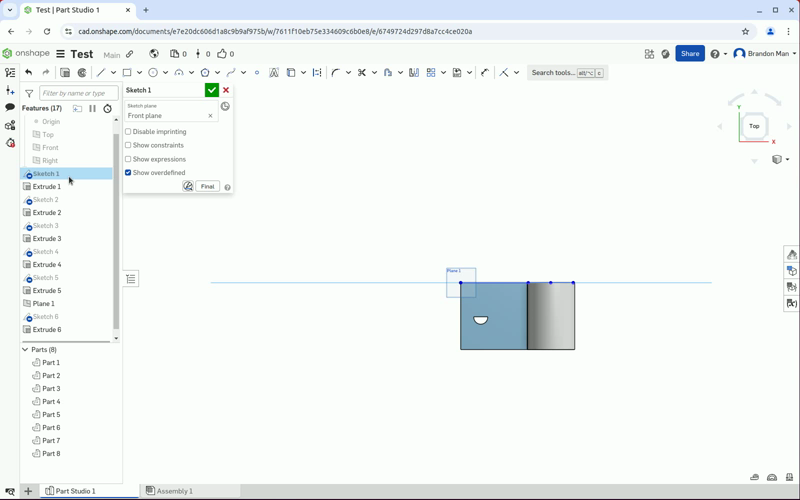
mouse_move(229, 92)
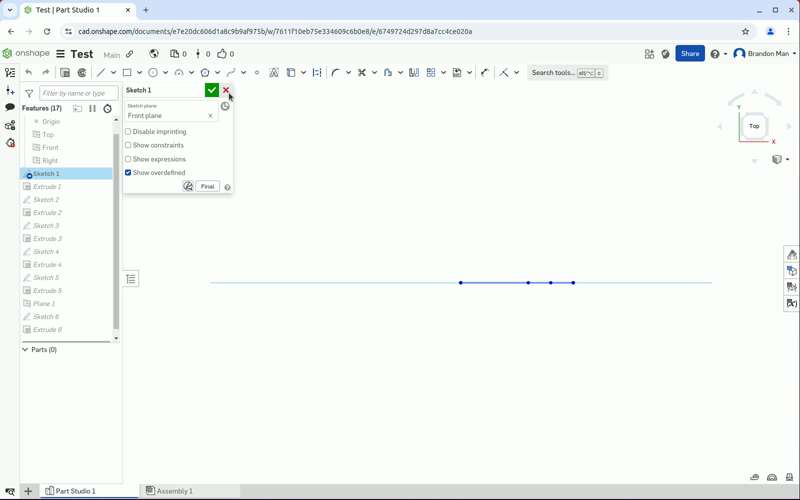
click(229, 92)
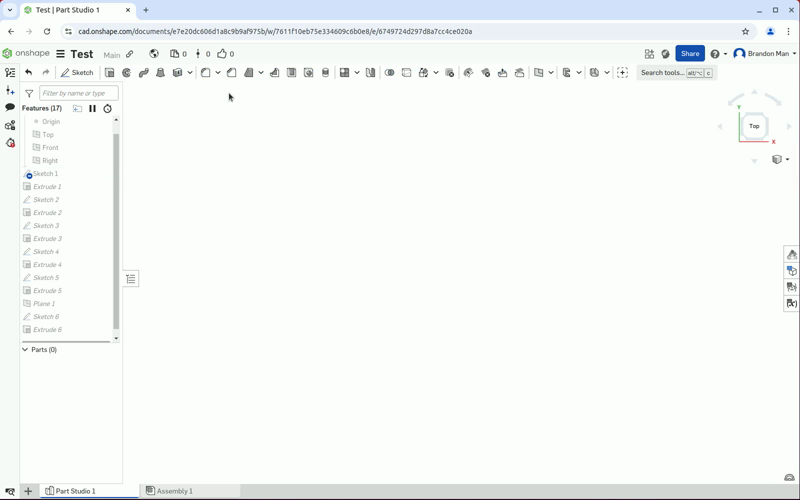
key(shift+s)
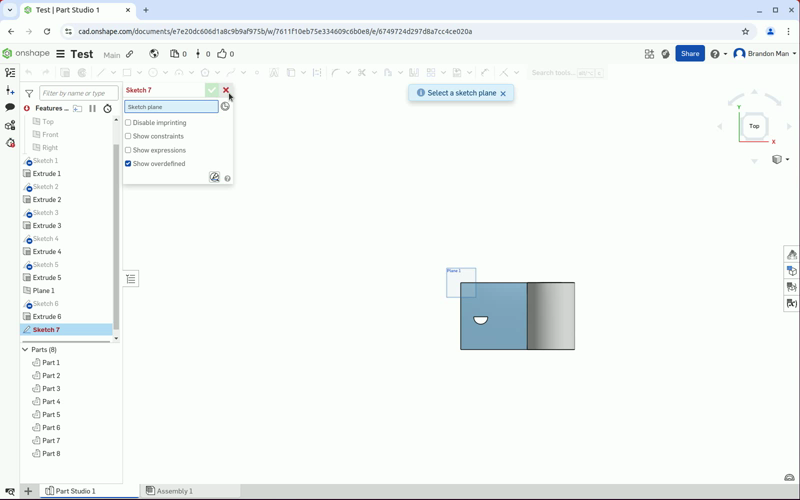
mouse_move(69, 293)
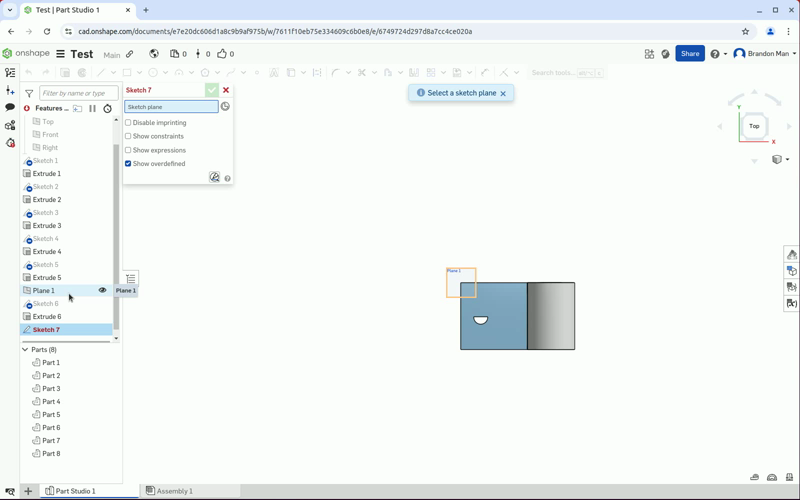
click(69, 293)
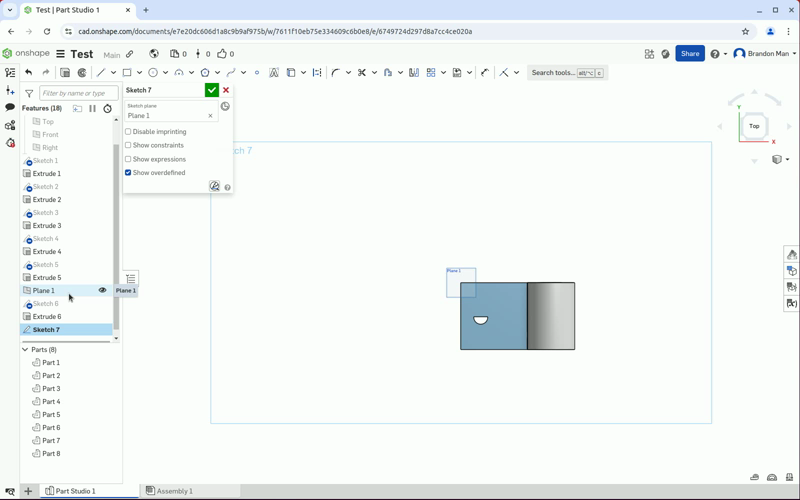
mouse_move(73, 352)
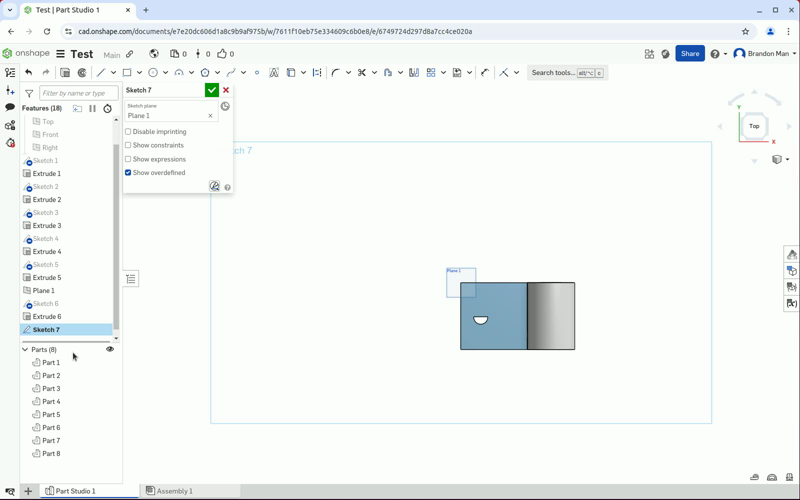
key(y)
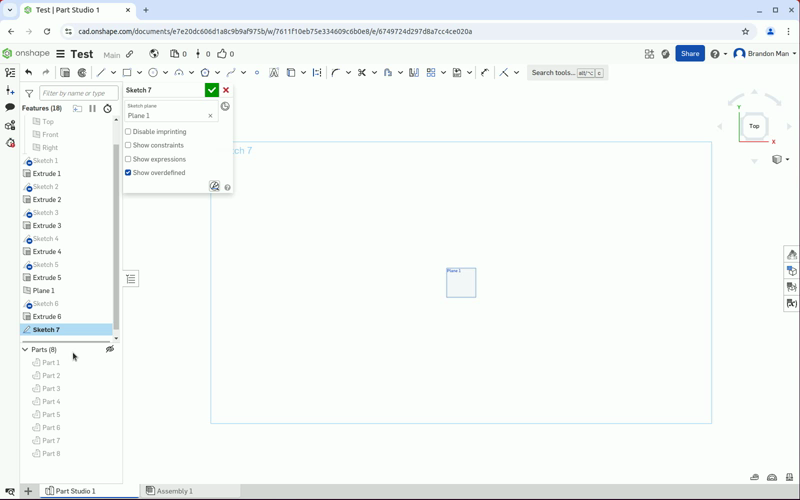
key(l)
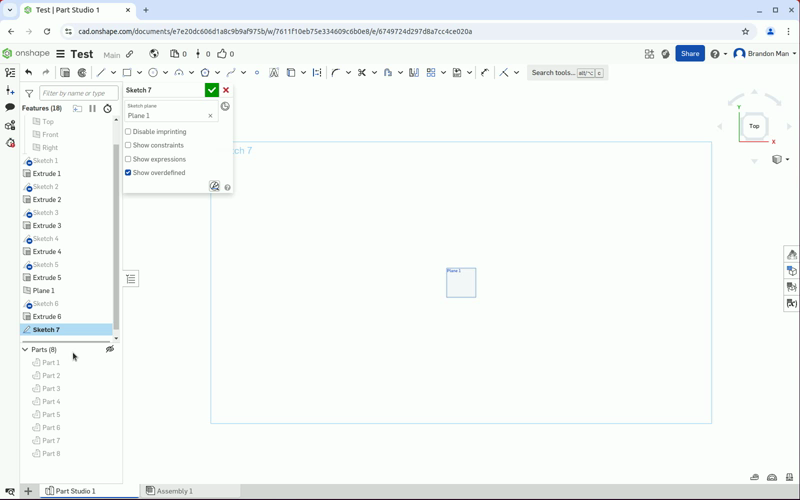
key_down(shift)
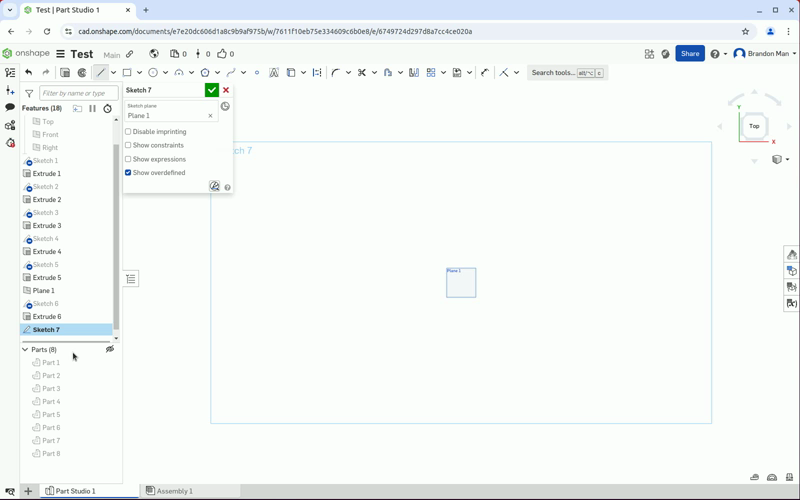
mouse_move(473, 316)
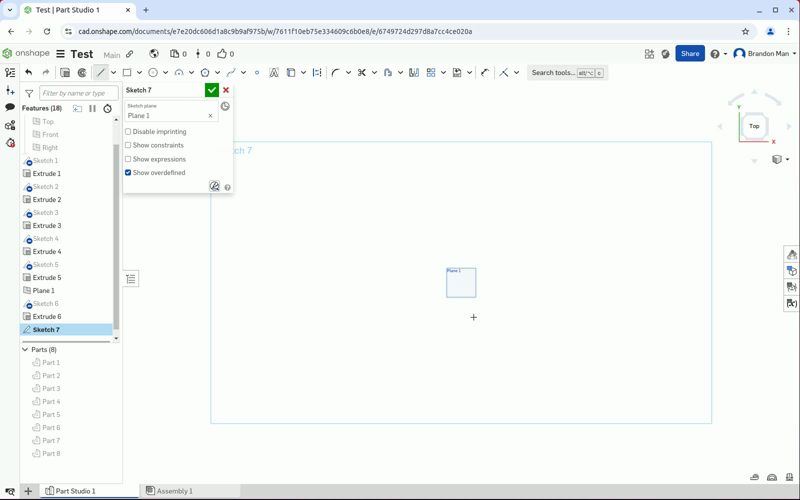
click(473, 316)
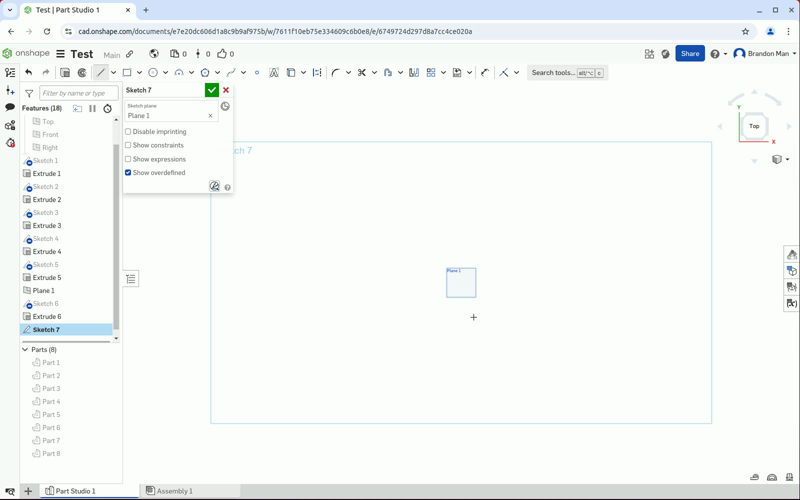
key_up(shift)
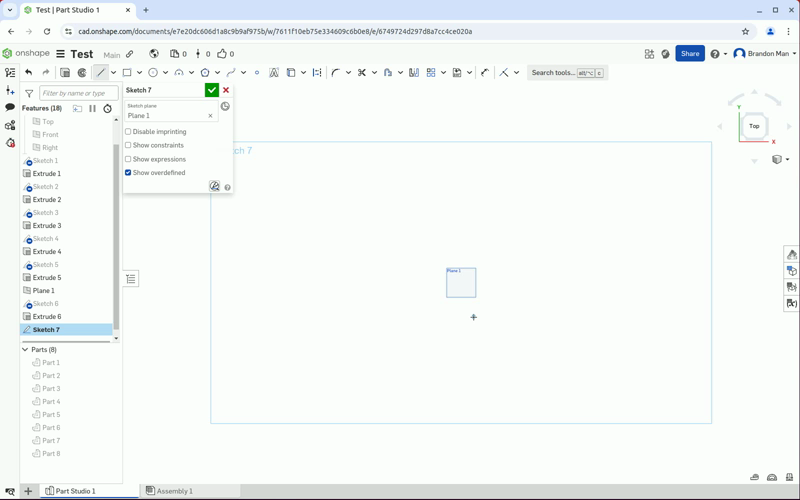
key_down(shift)
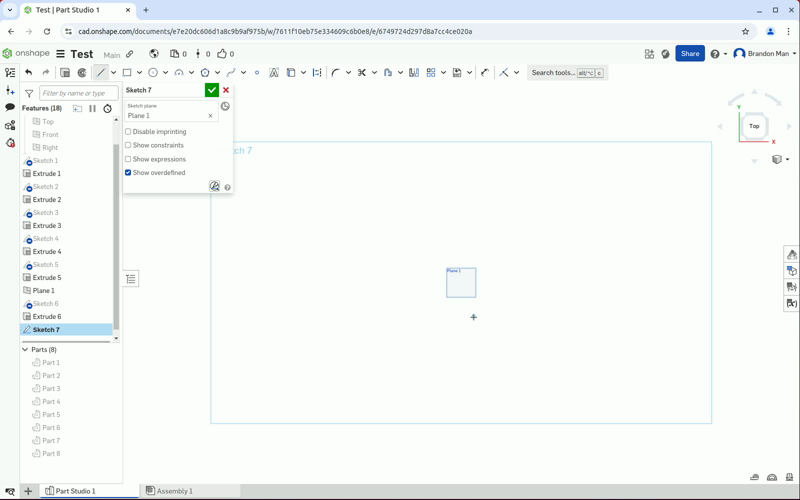
mouse_move(503, 316)
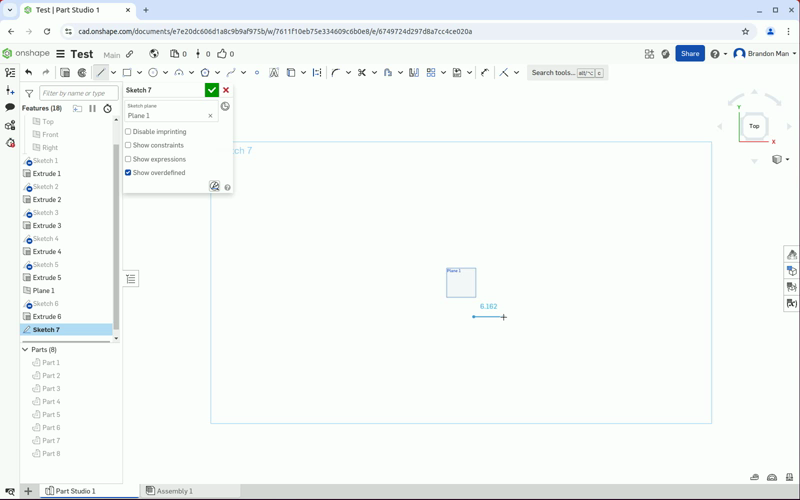
mouse_move(487, 316)
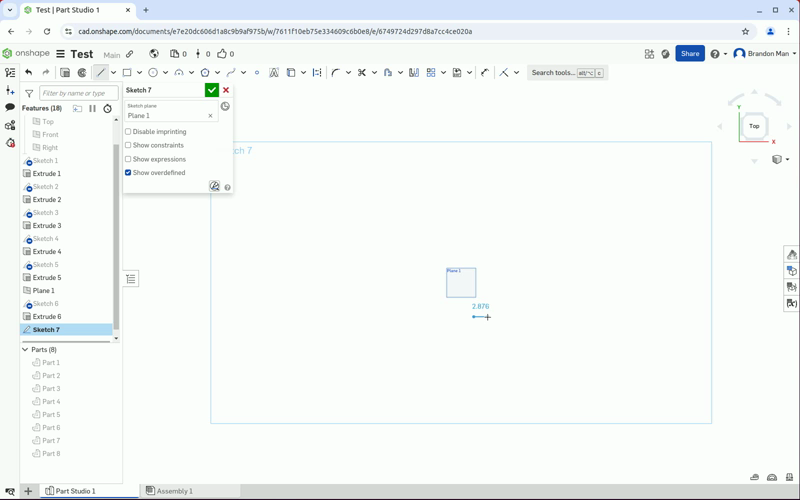
click(487, 316)
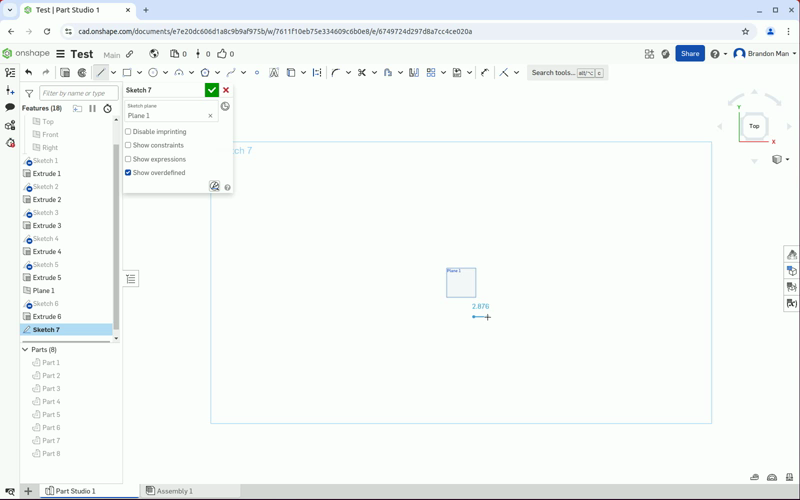
key_up(shift)
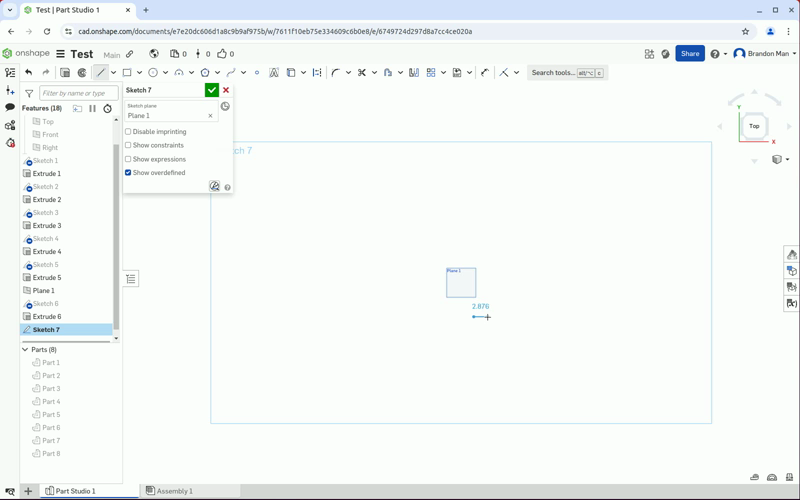
key(esc)
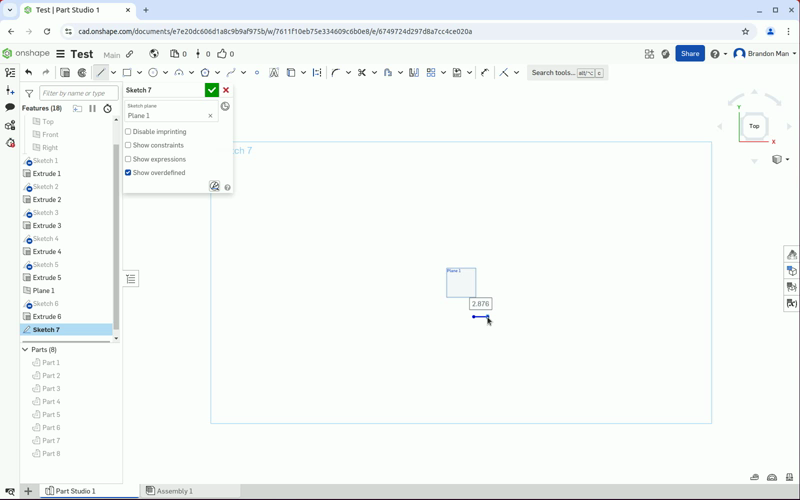
key(a)
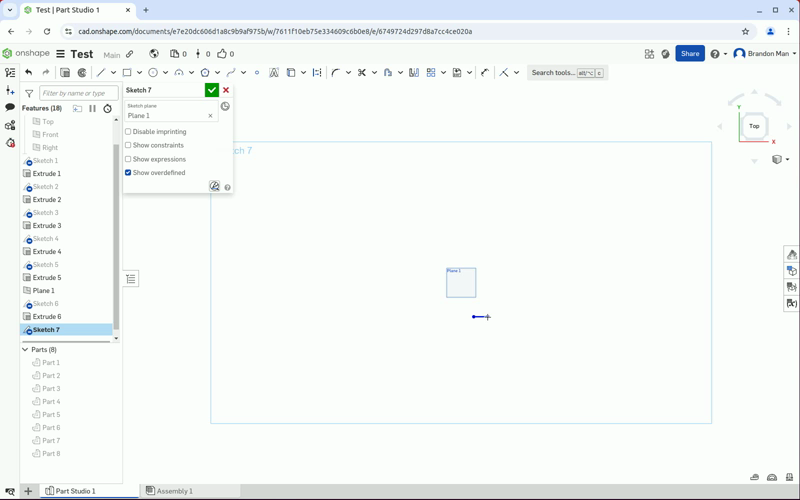
mouse_move(487, 316)
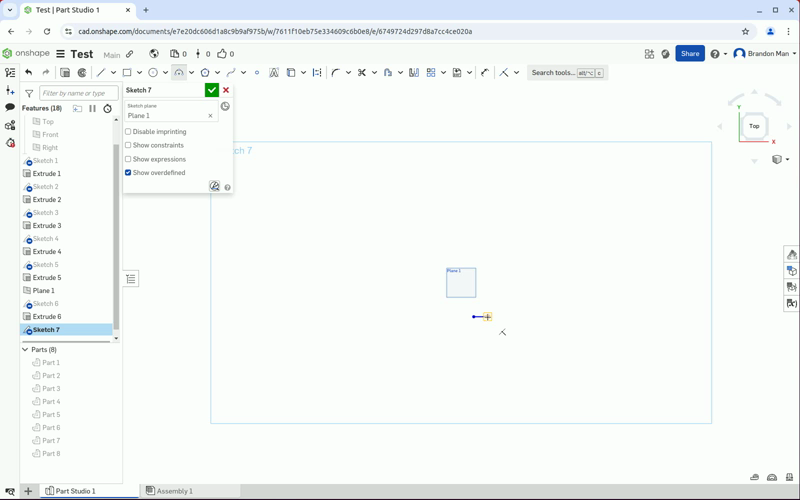
click(487, 316)
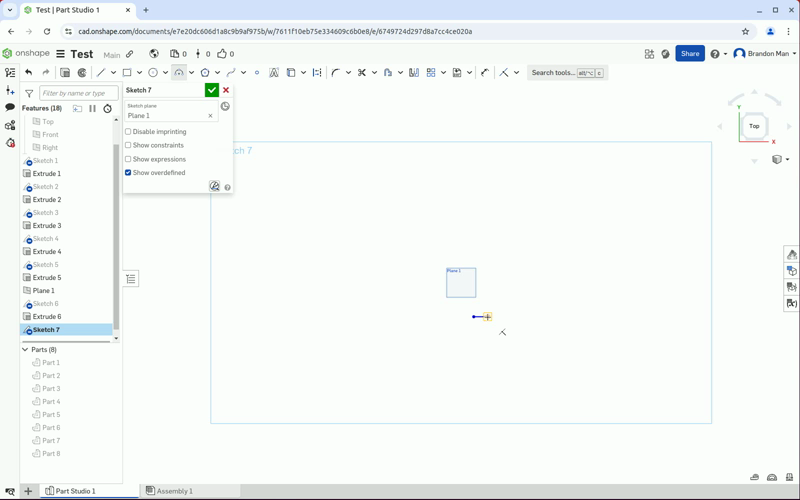
mouse_move(473, 316)
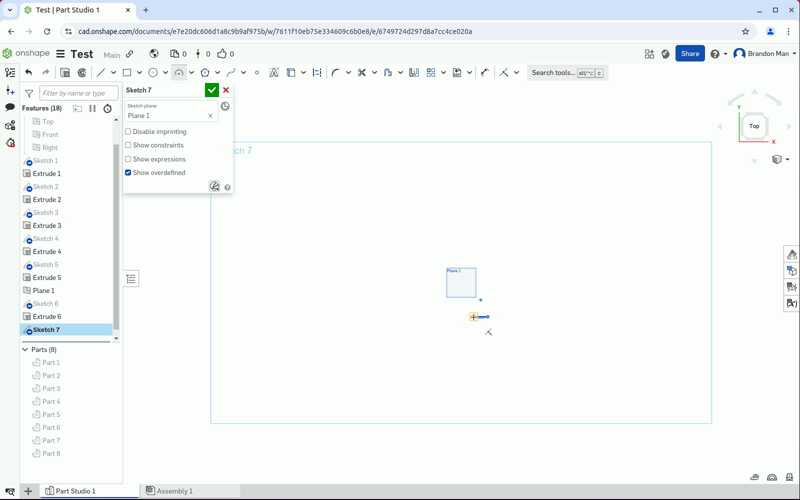
click(473, 316)
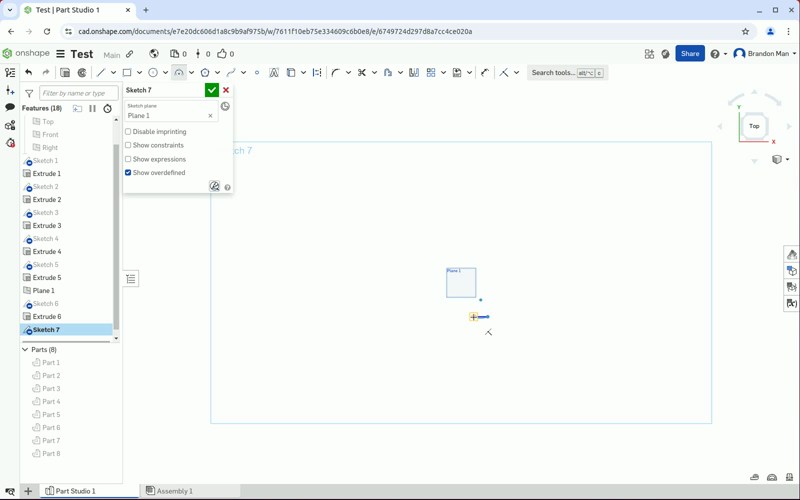
key_down(shift)
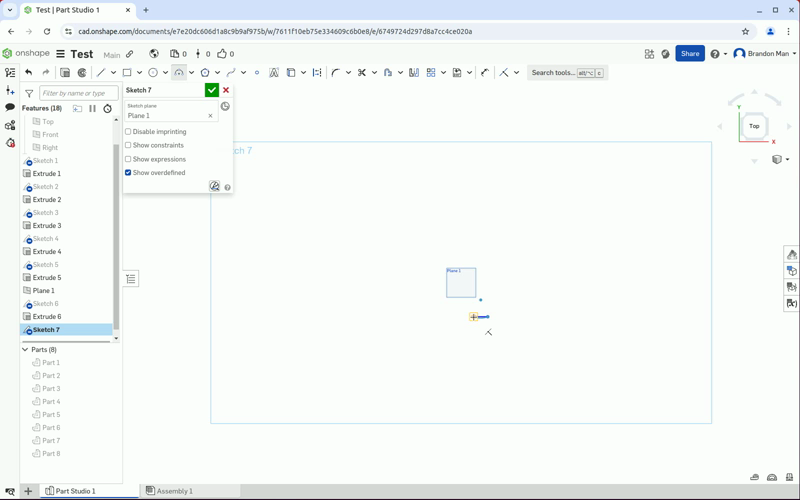
mouse_move(480, 309)
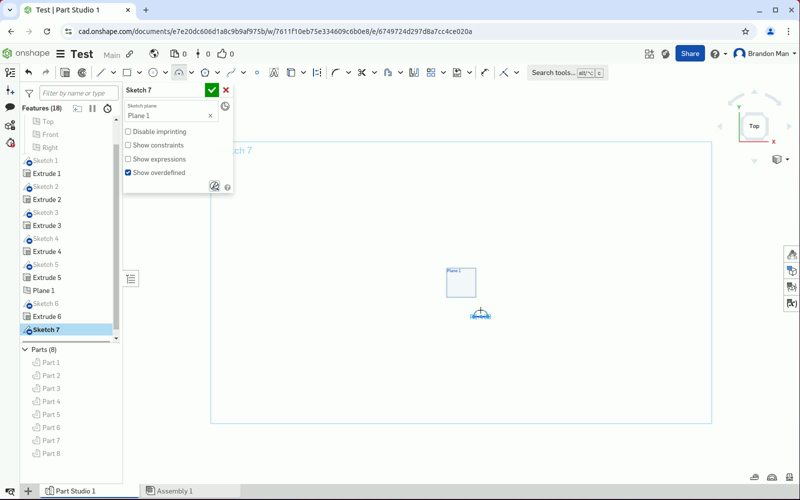
click(480, 309)
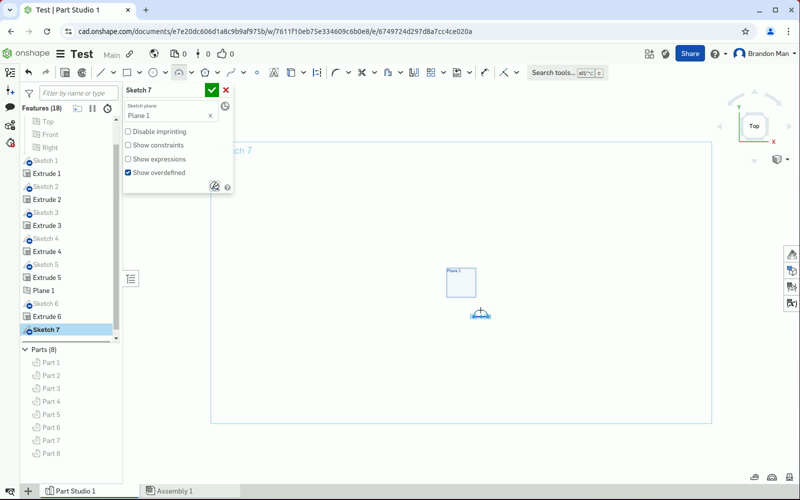
key_up(shift)
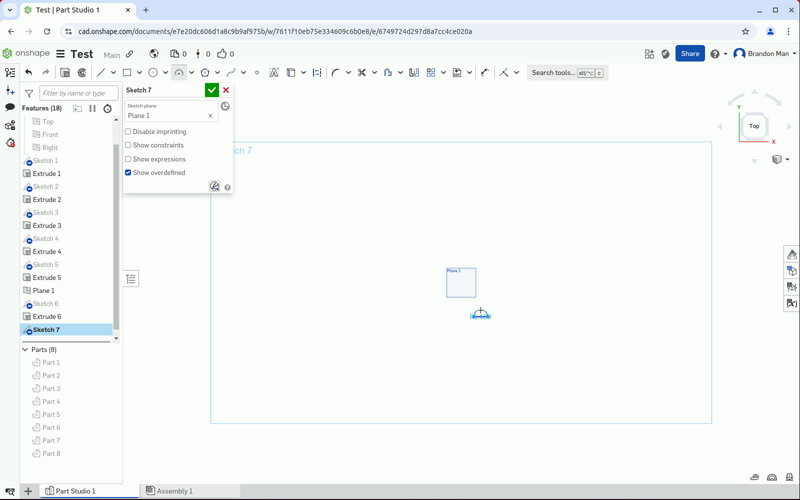
key(esc)
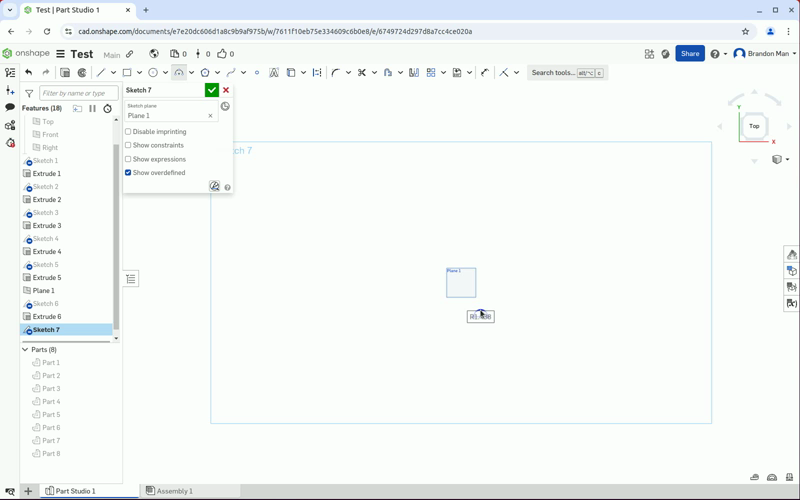
mouse_move(478, 313)
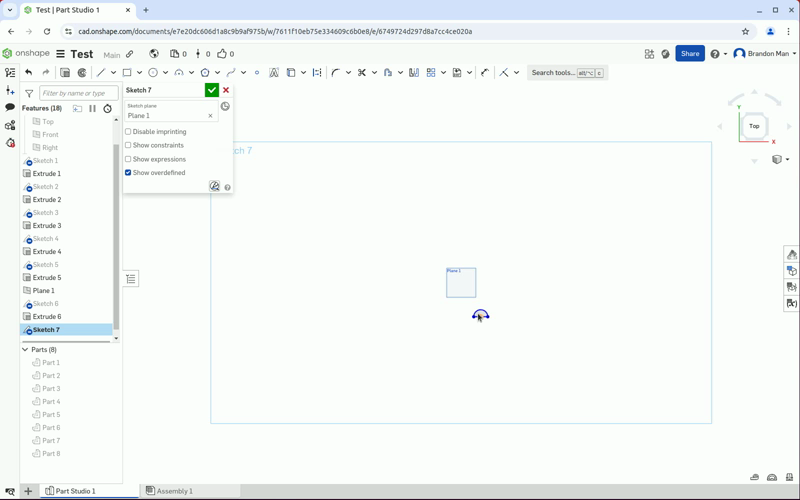
scroll(6)
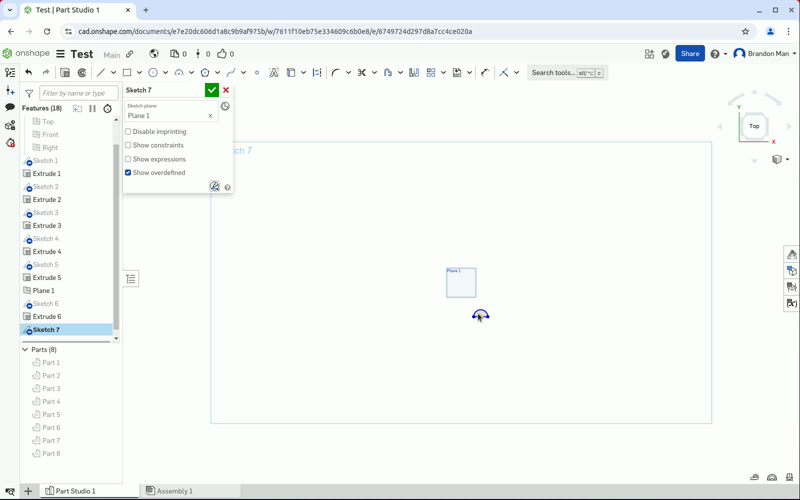
scroll(6)
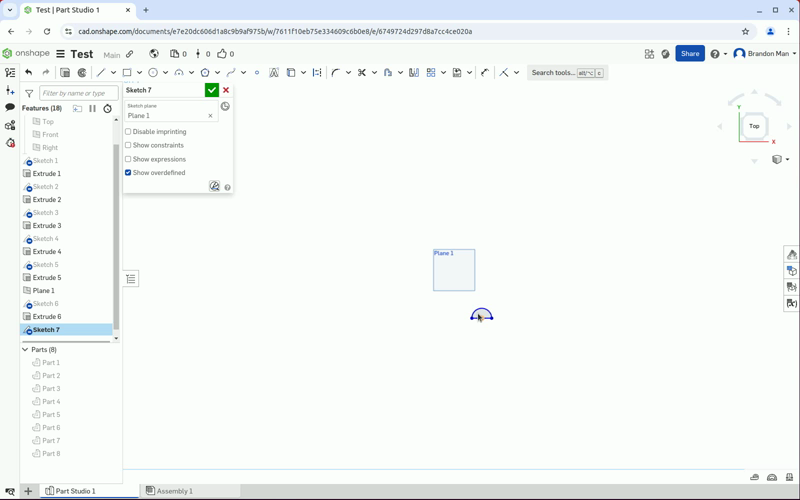
scroll(6)
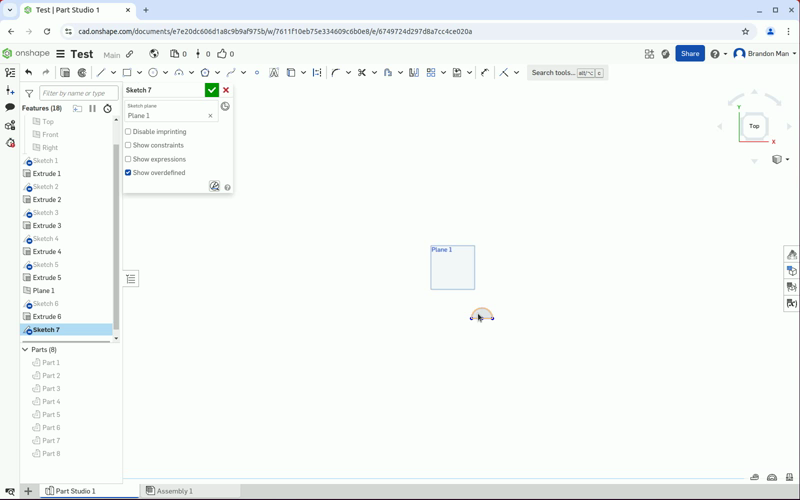
scroll(6)
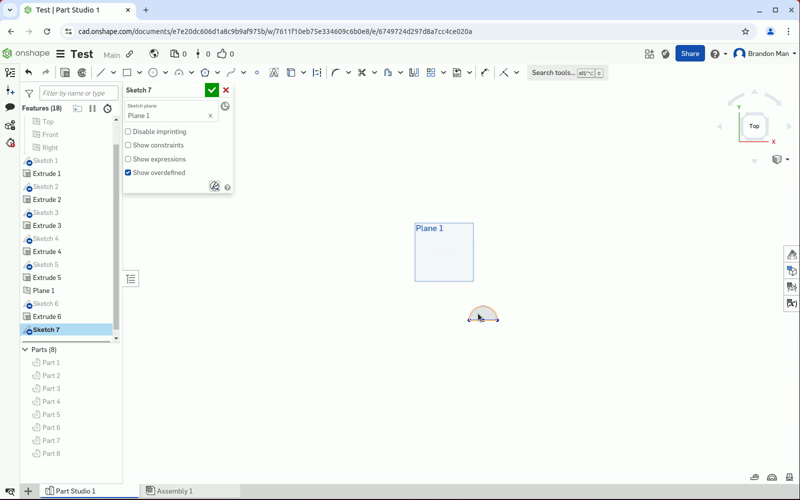
scroll(6)
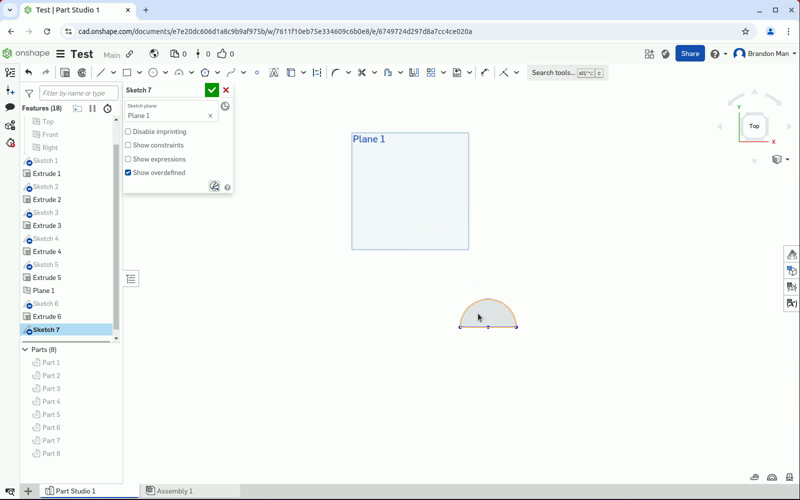
scroll(6)
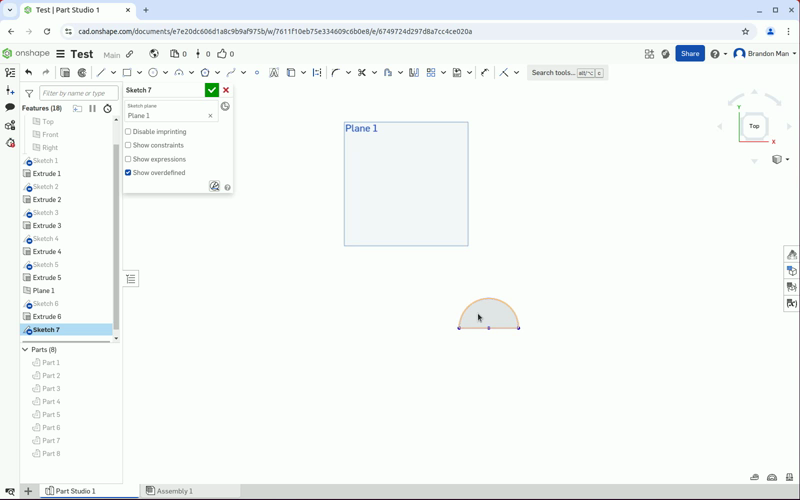
scroll(6)
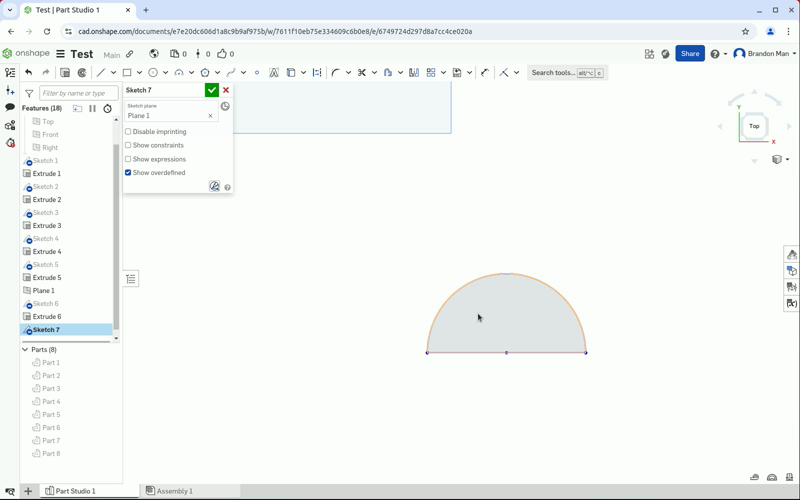
click(478, 313)
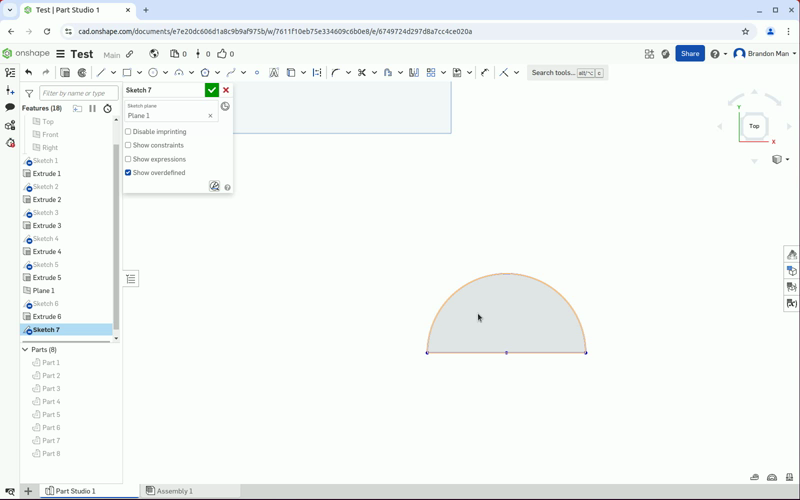
scroll(-6)
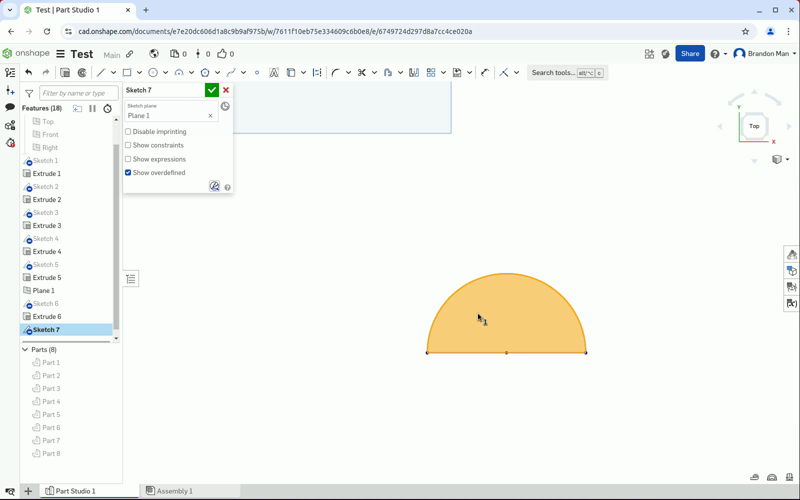
scroll(-6)
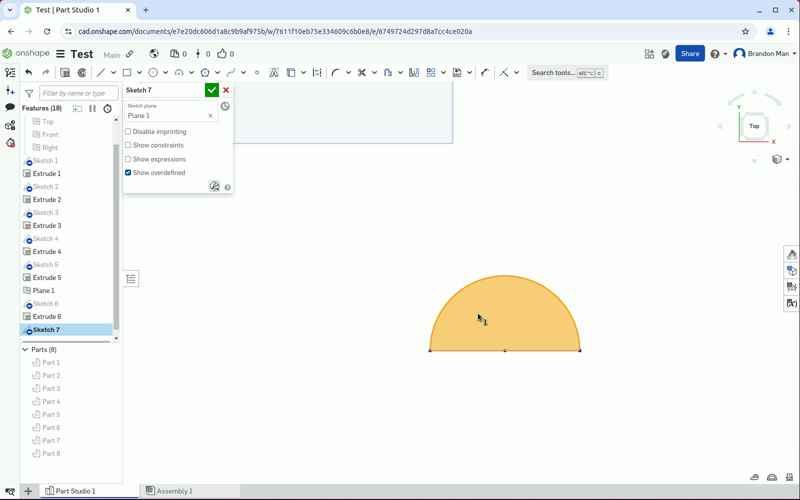
scroll(-6)
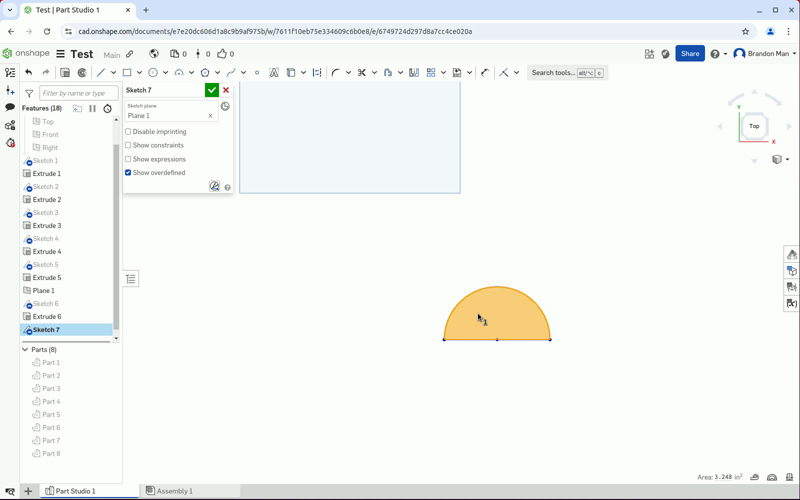
scroll(-6)
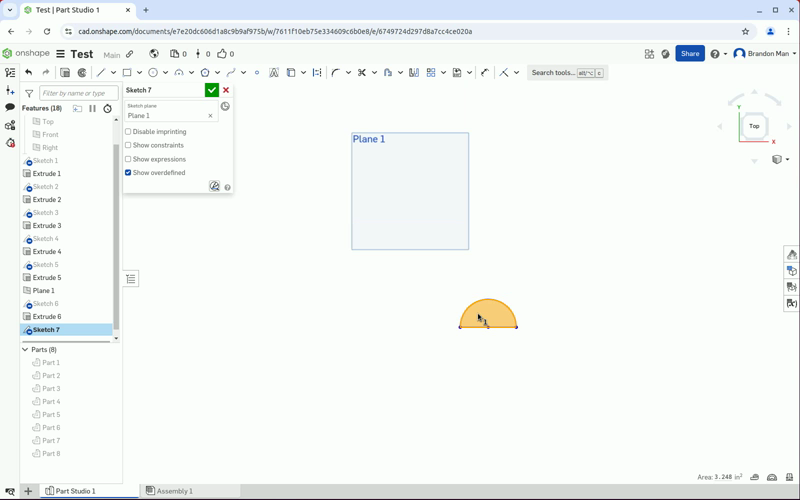
scroll(-6)
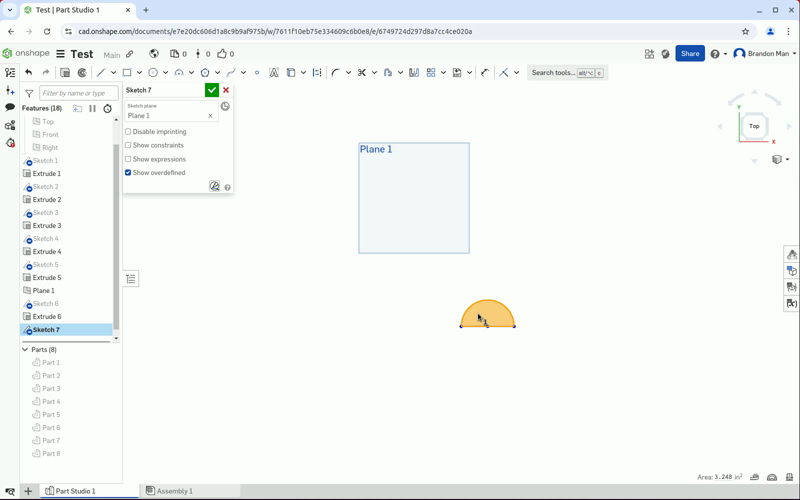
scroll(-6)
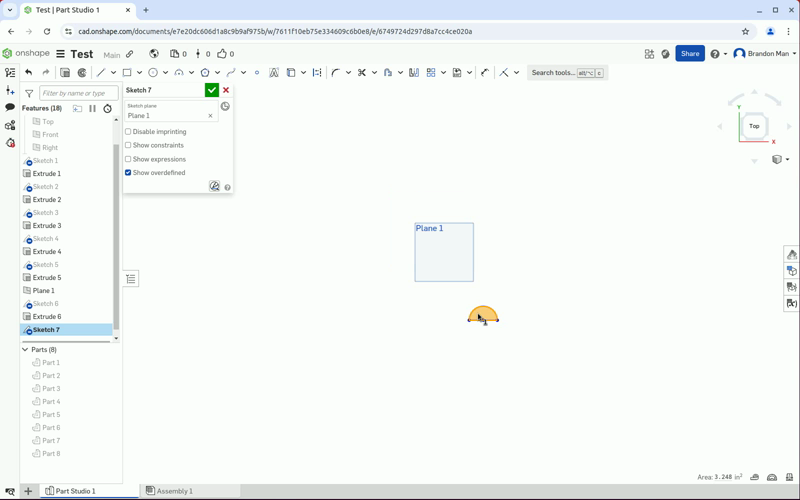
scroll(-6)
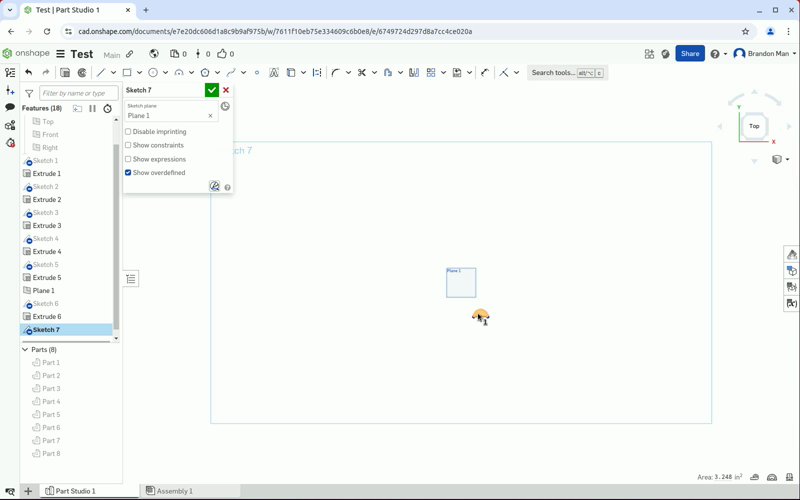
mouse_move(73, 352)
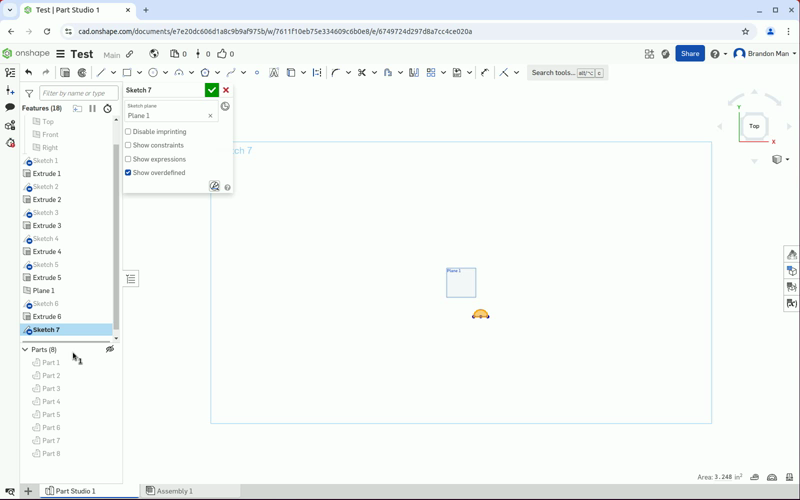
key(shift+y)
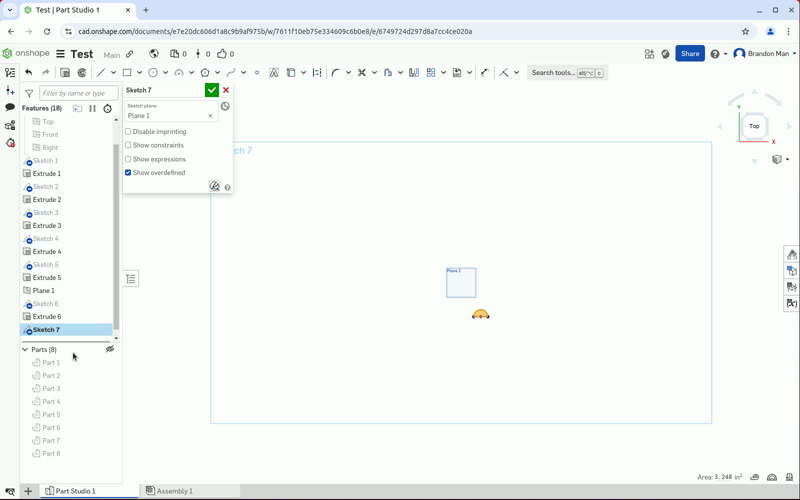
key(shift+e)
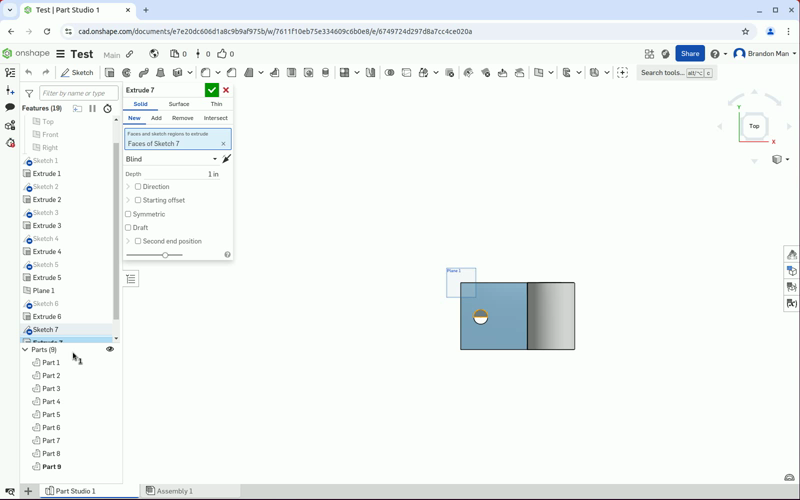
mouse_move(143, 106)
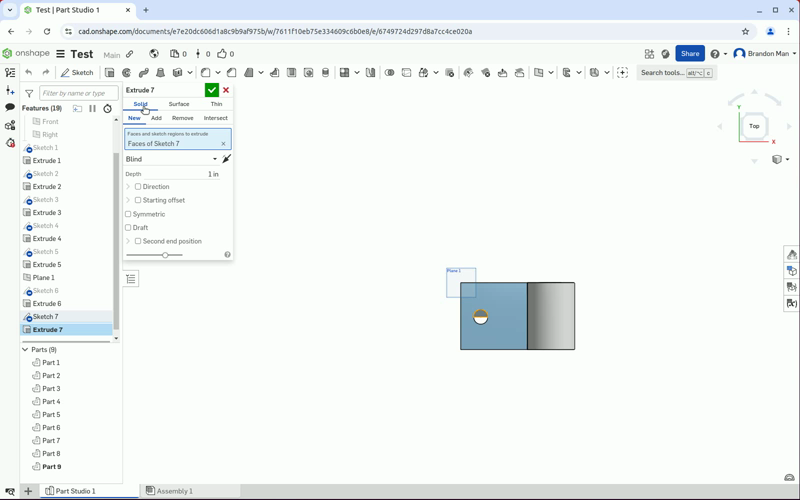
click(143, 106)
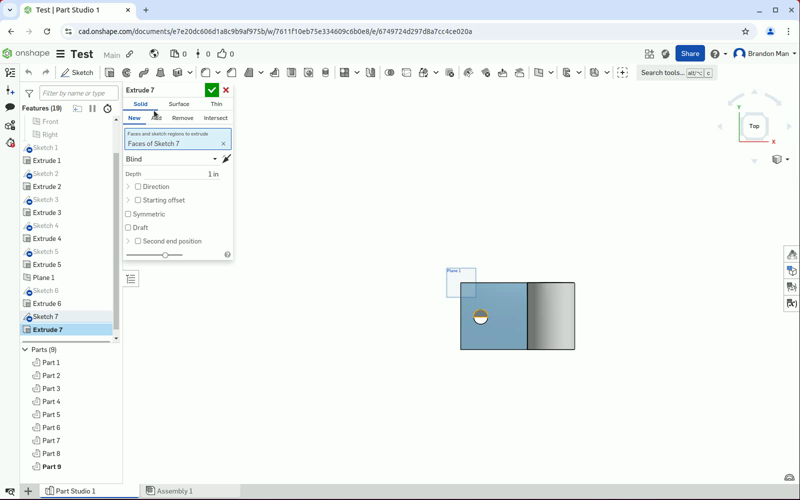
mouse_move(186, 120)
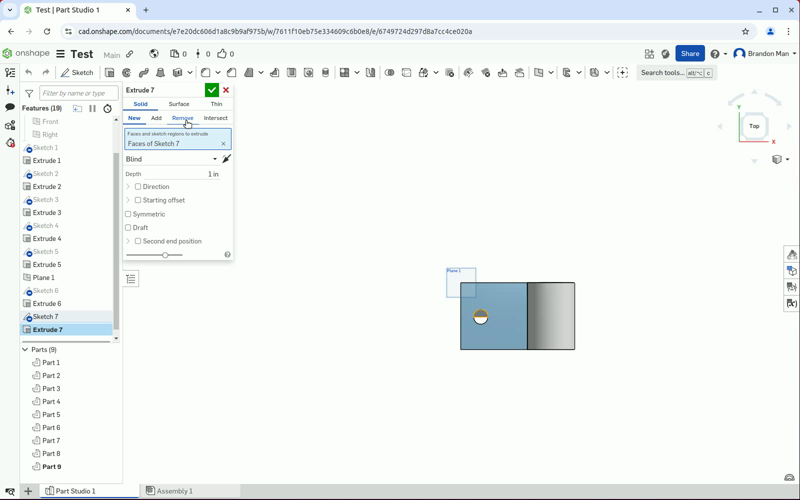
click(186, 120)
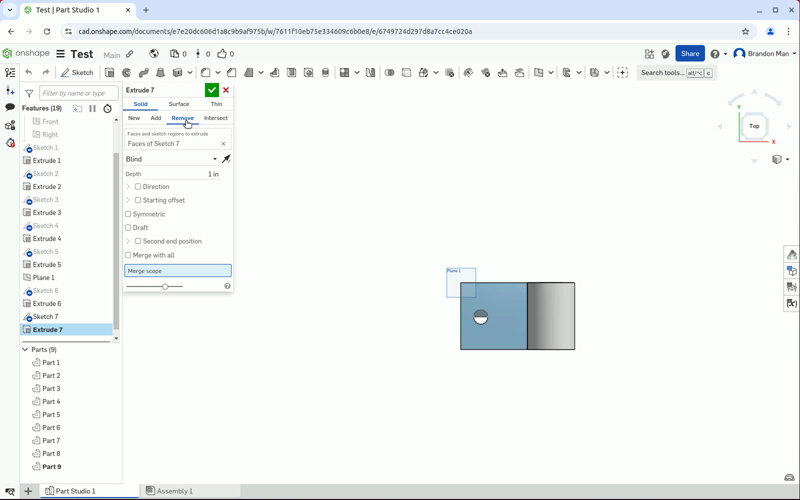
key(tab, 4)
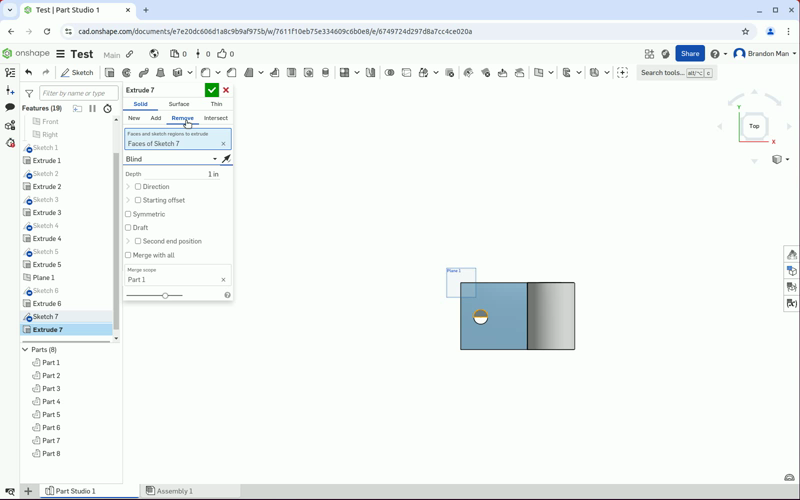
text(13.721)
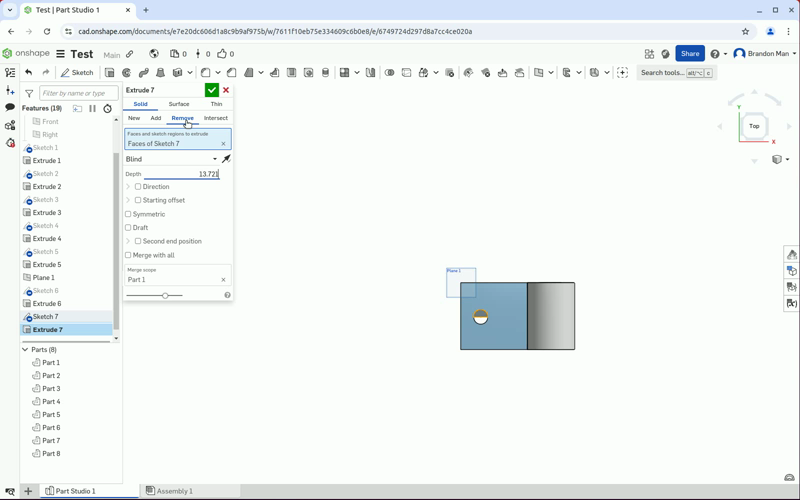
key(tab, 6)
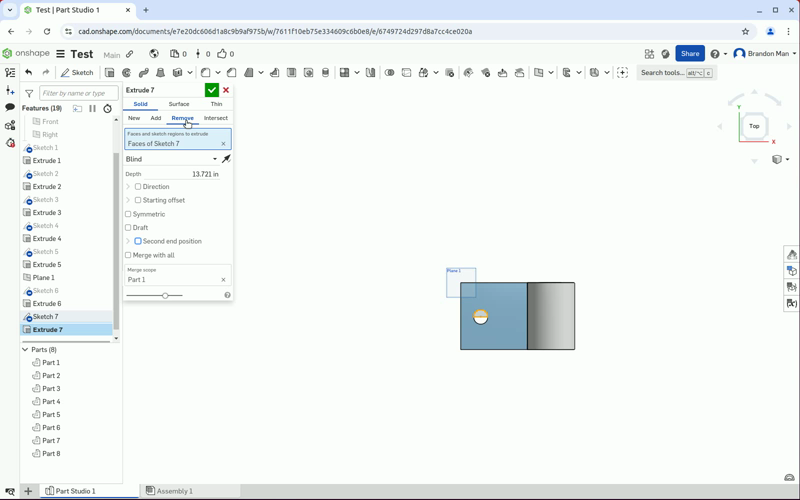
key(space)
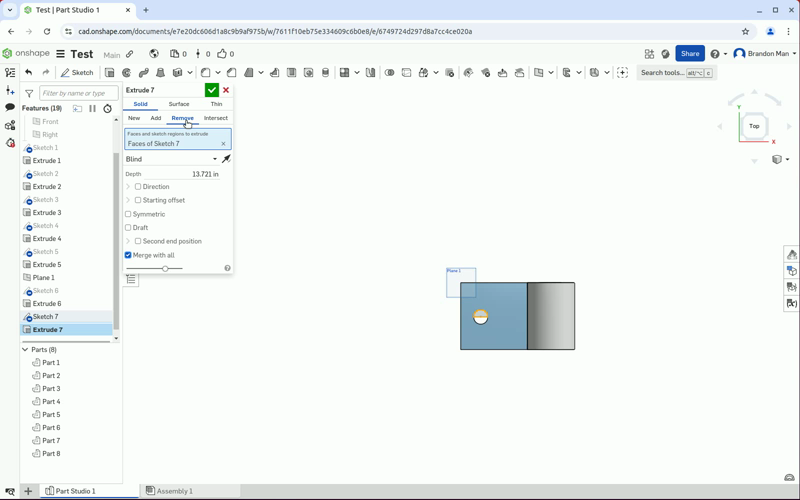
key(enter)
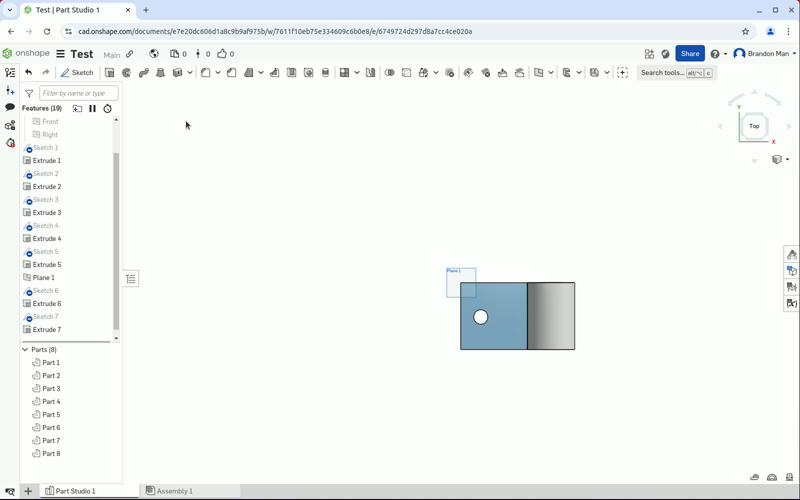
key(shift+h)
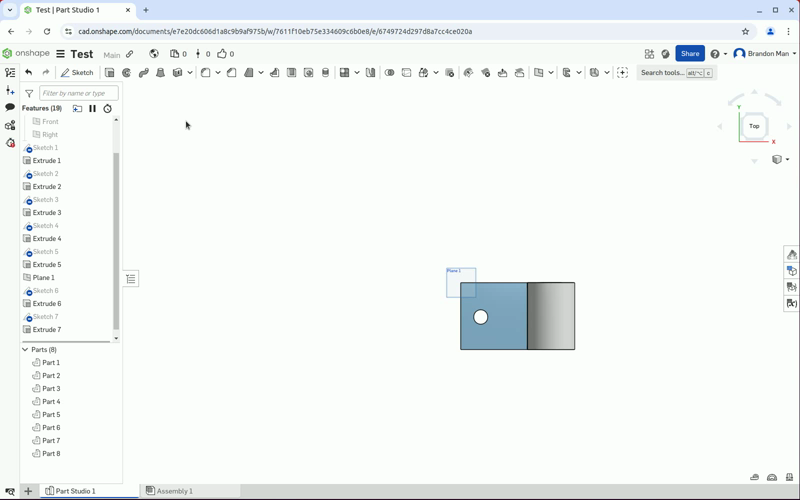
key(shift+h)
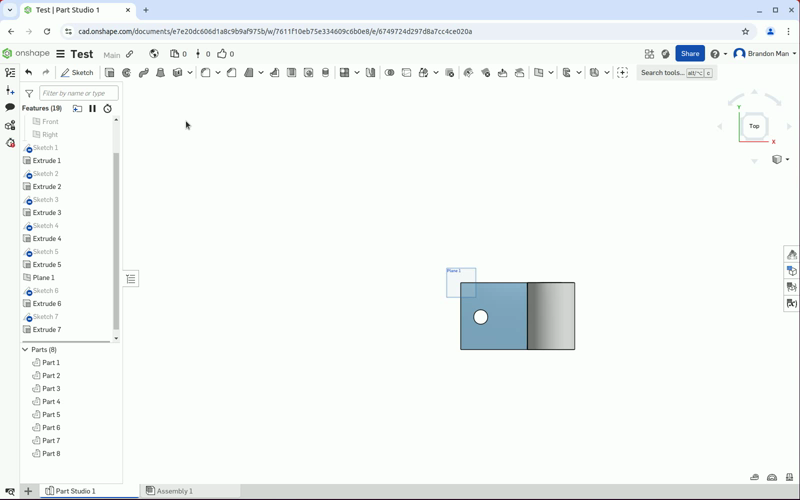
mouse_move(69, 150)
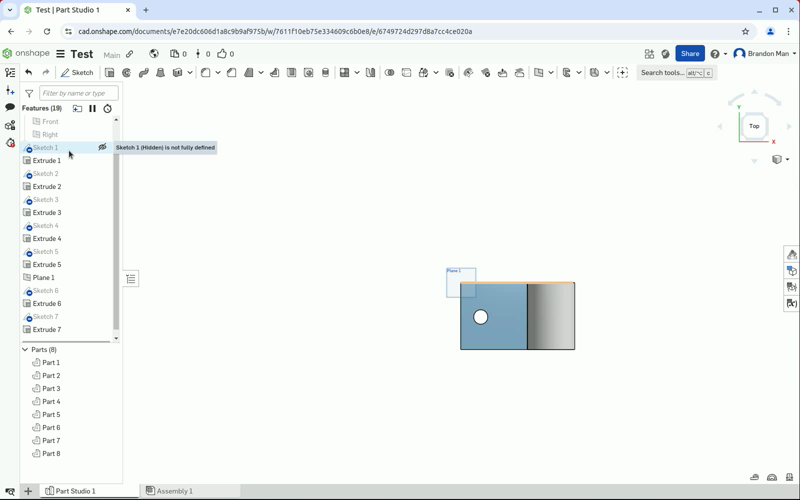
click(69, 150)
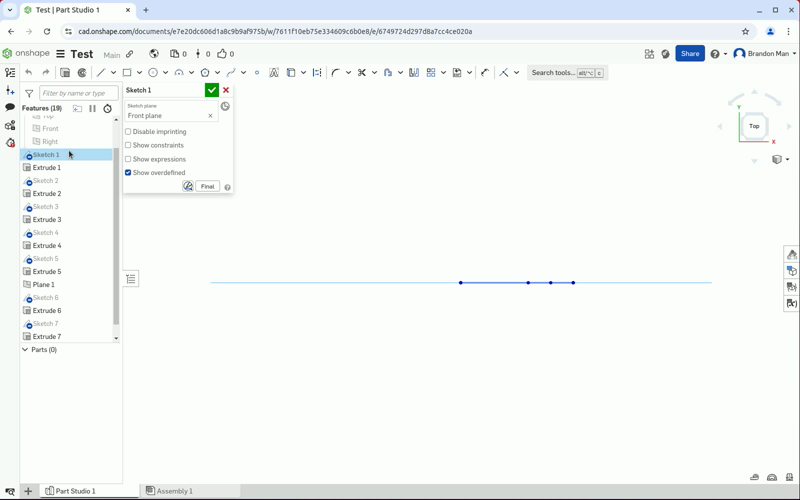
mouse_move(229, 92)
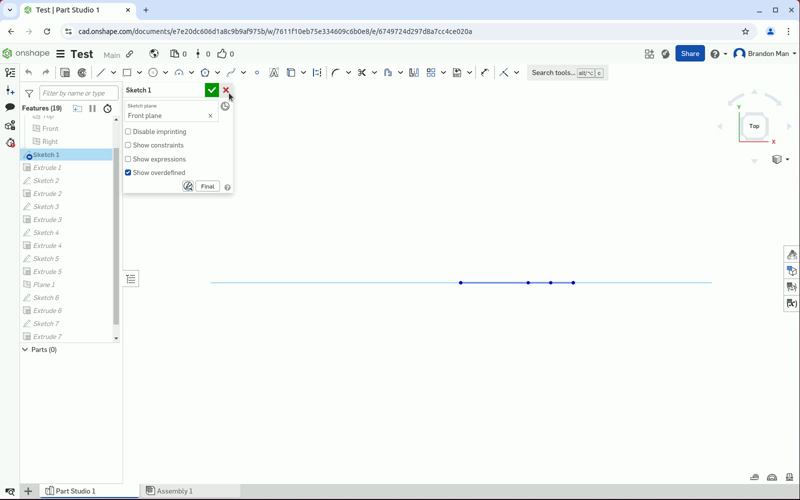
click(229, 92)
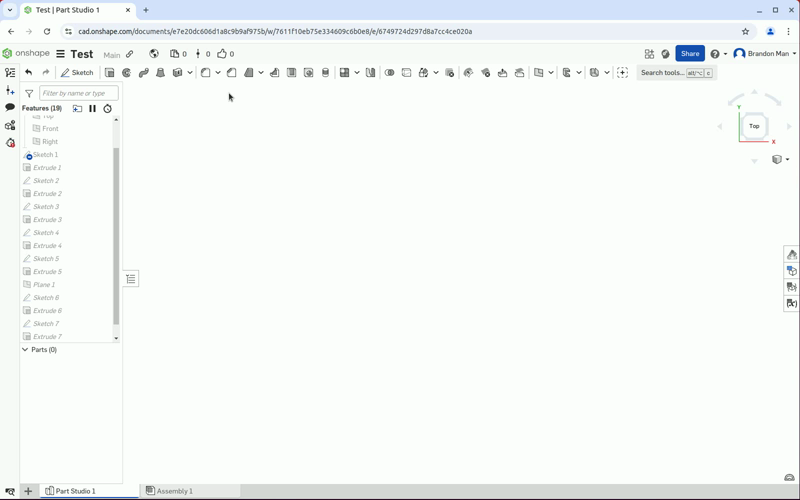
key(shift+s)
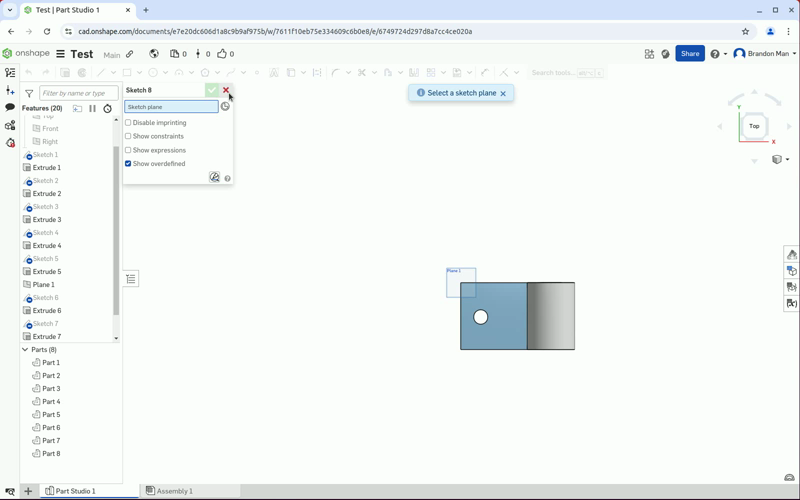
mouse_move(69, 267)
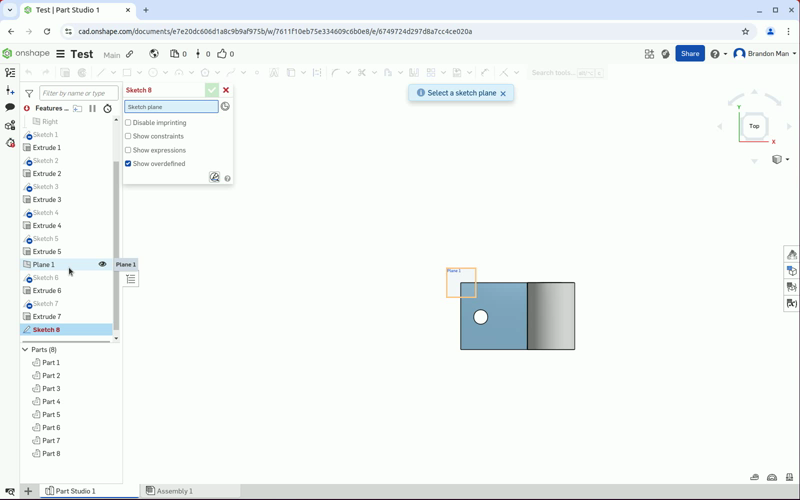
click(69, 267)
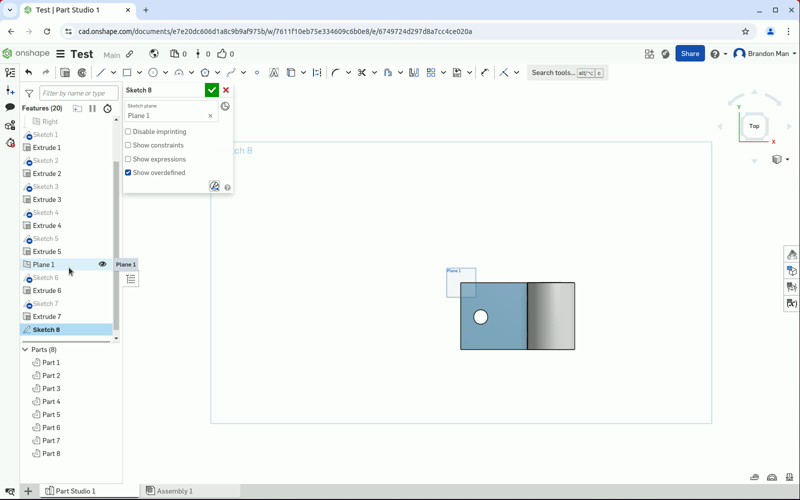
mouse_move(73, 352)
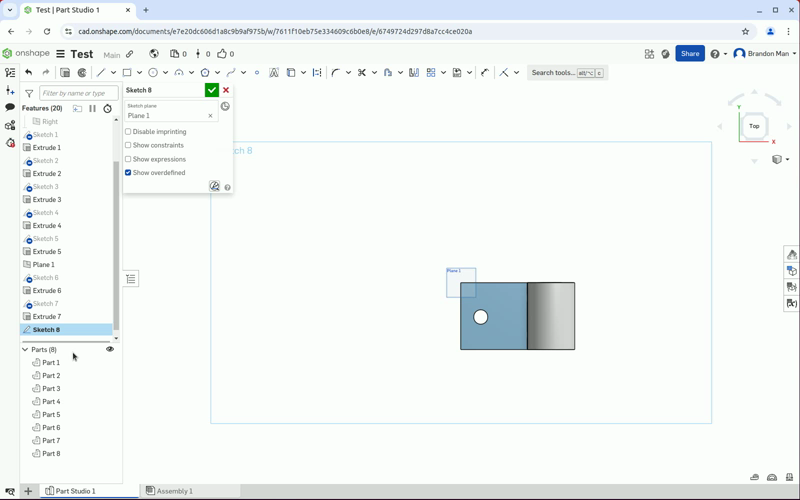
key(y)
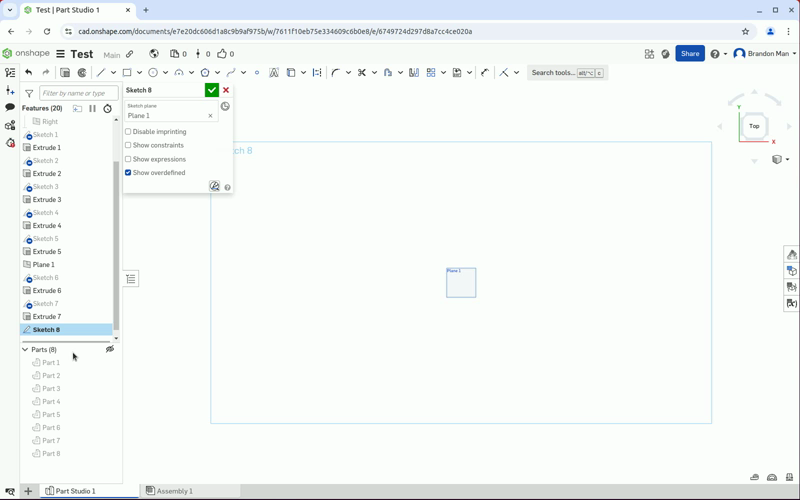
key(a)
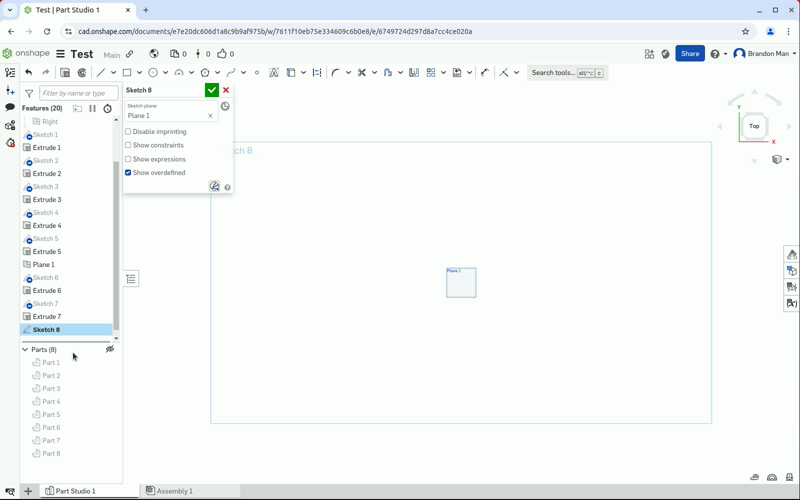
key_down(shift)
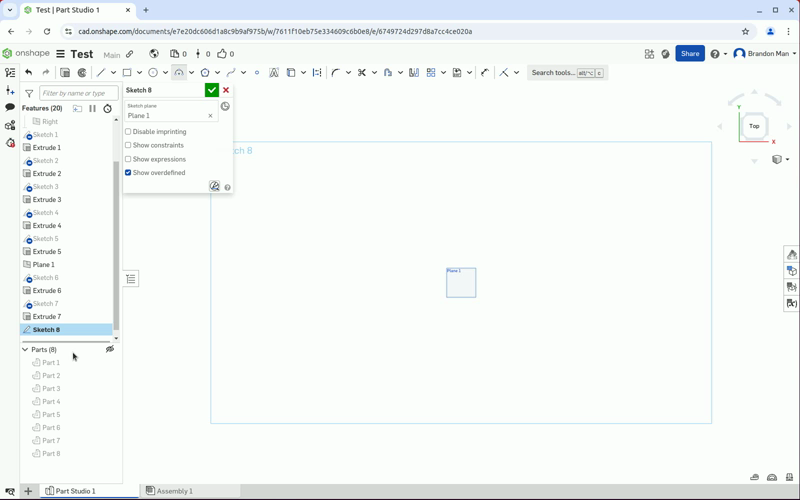
mouse_move(500, 316)
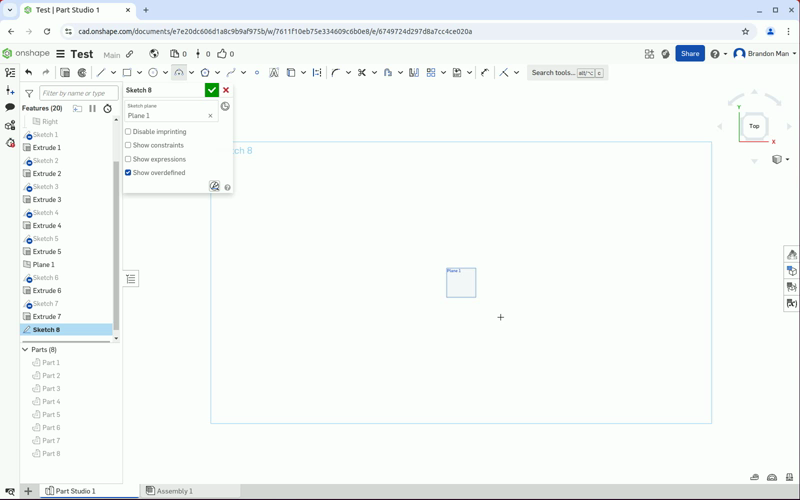
click(500, 316)
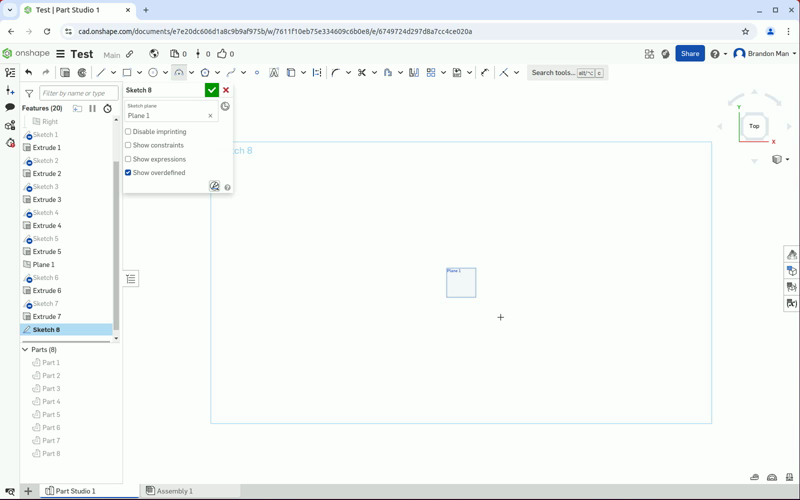
key_up(shift)
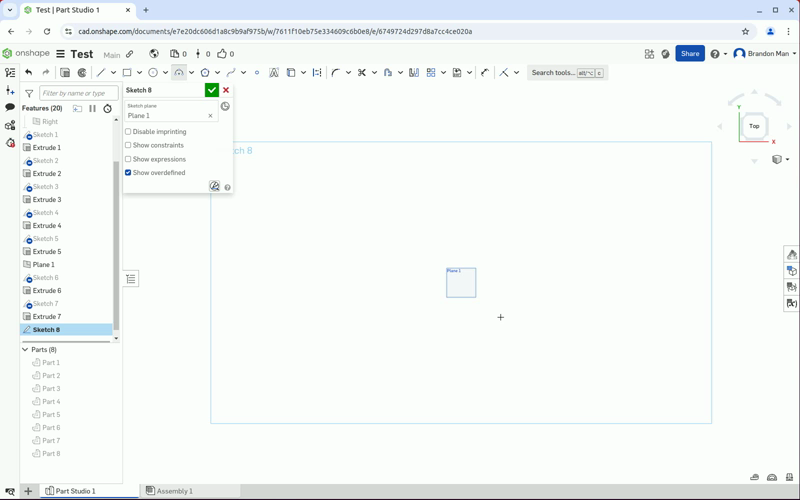
key_down(shift)
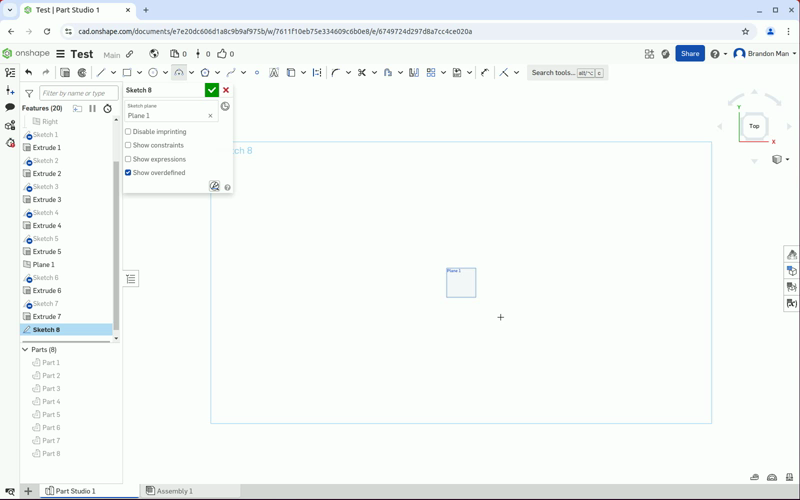
mouse_move(514, 316)
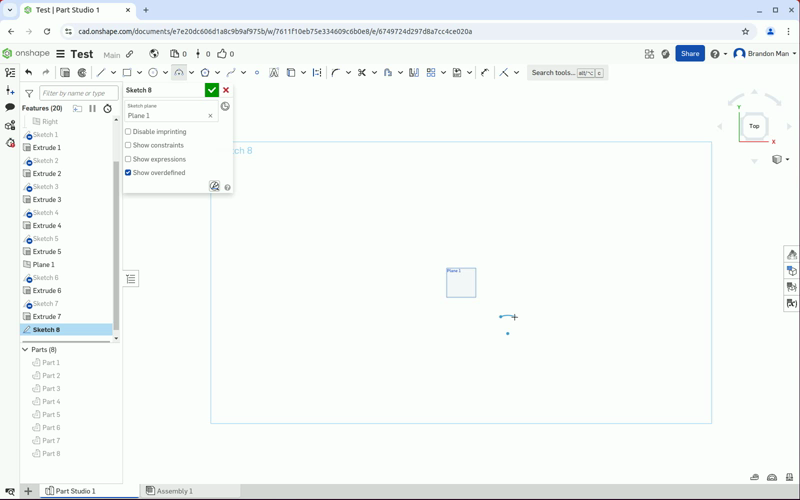
click(514, 316)
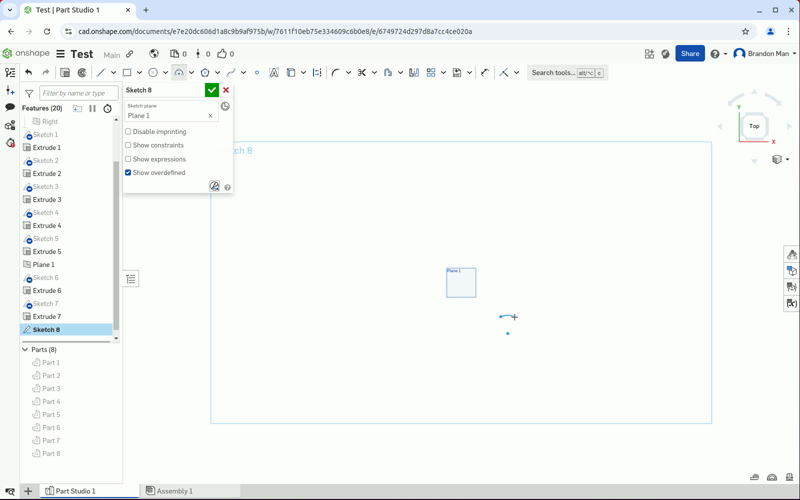
mouse_move(507, 324)
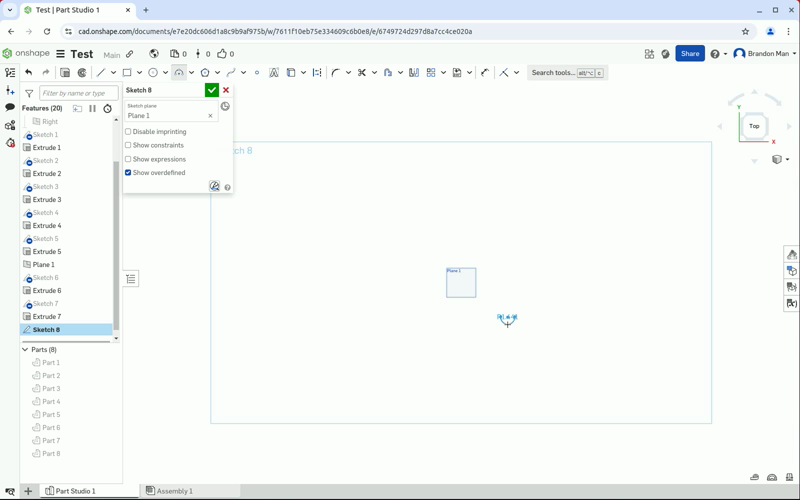
click(507, 324)
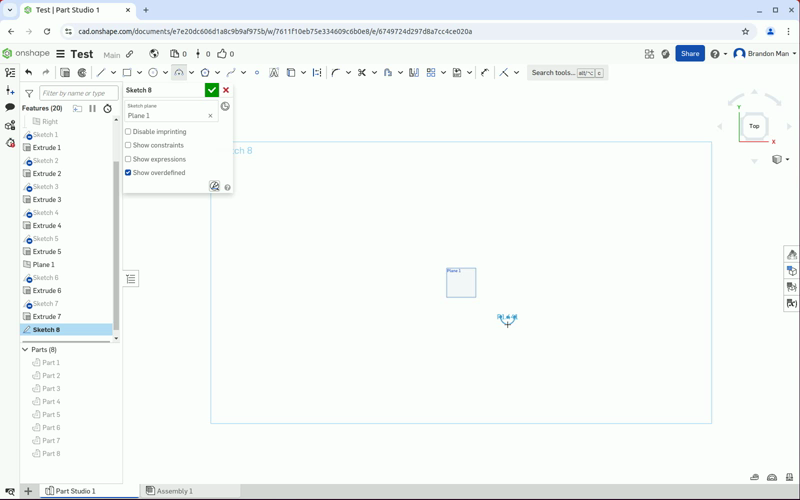
key_up(shift)
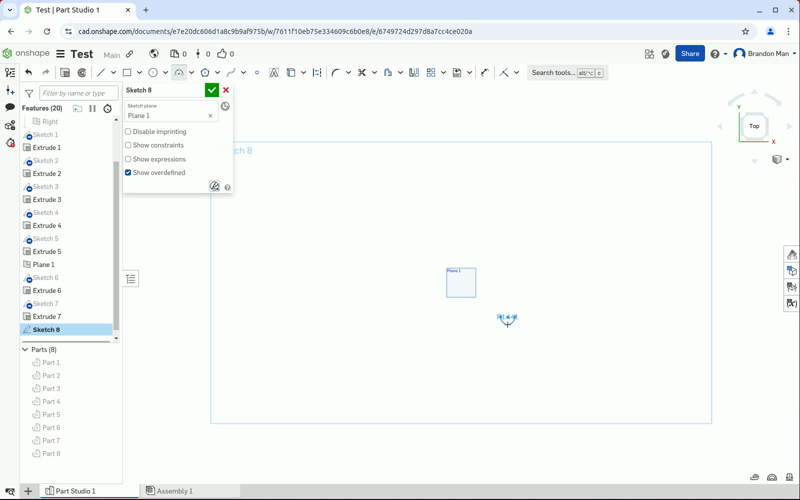
key(esc)
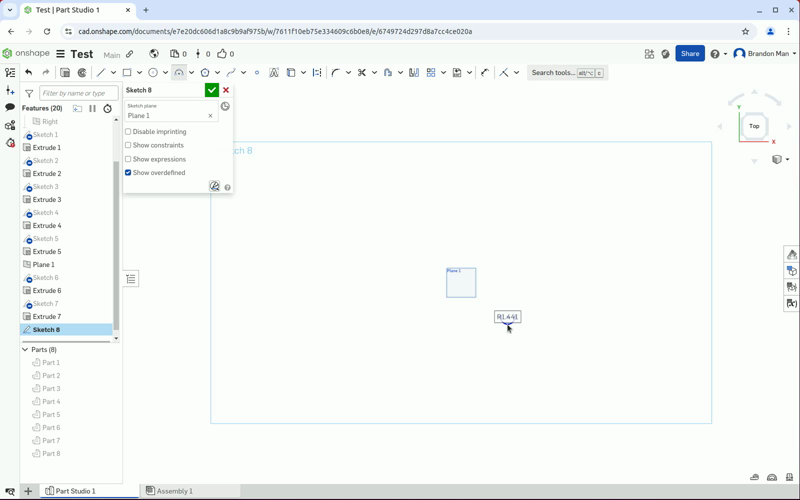
key(l)
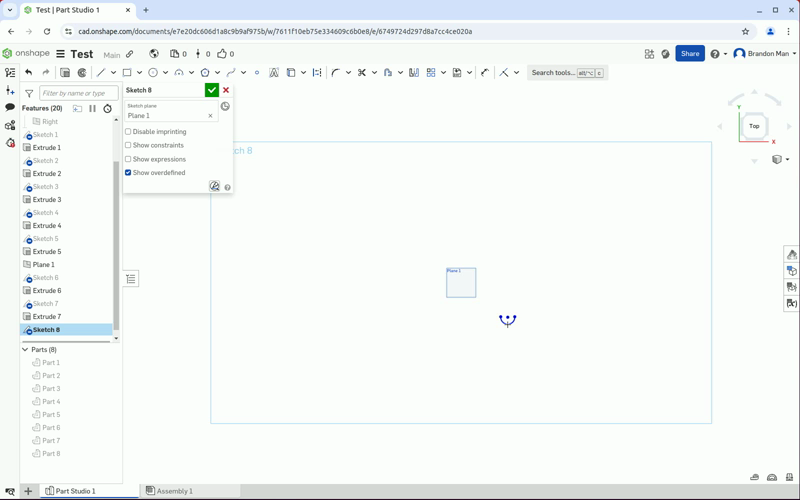
mouse_move(514, 316)
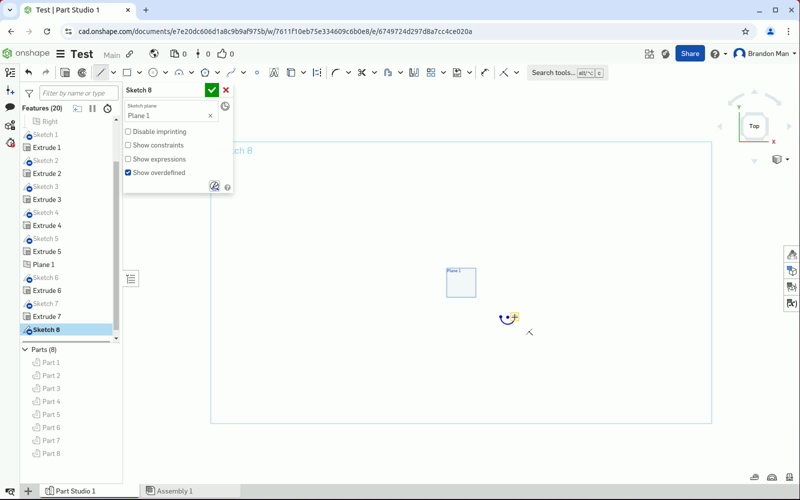
click(514, 316)
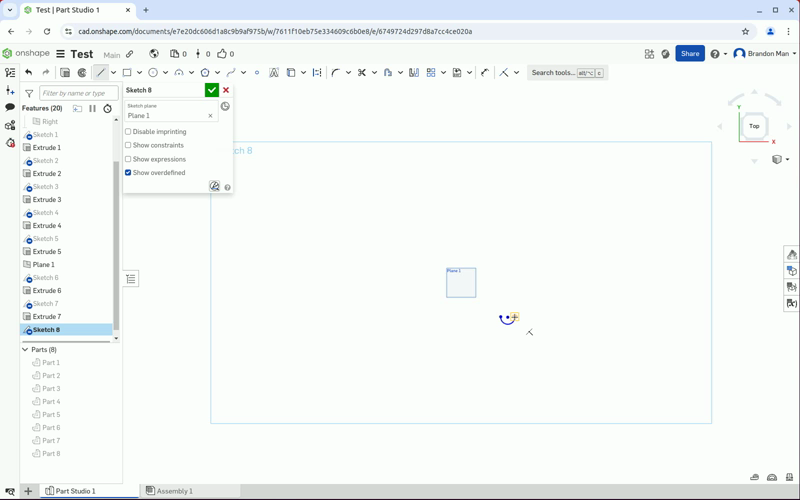
mouse_move(544, 316)
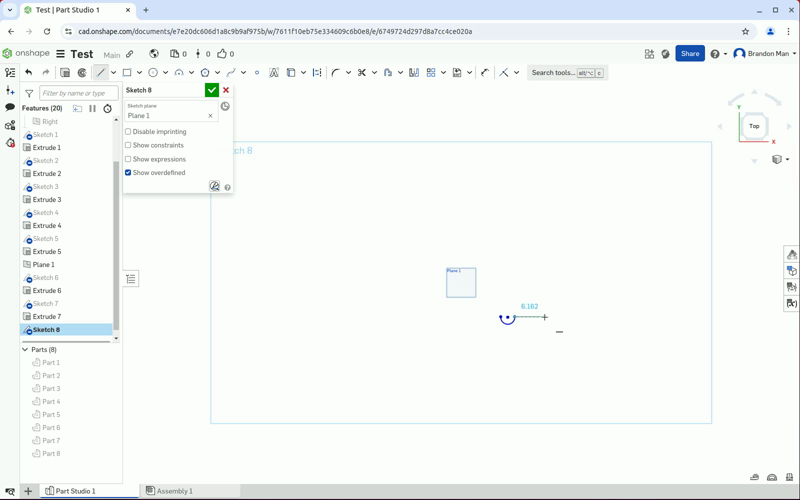
key_down(shift)
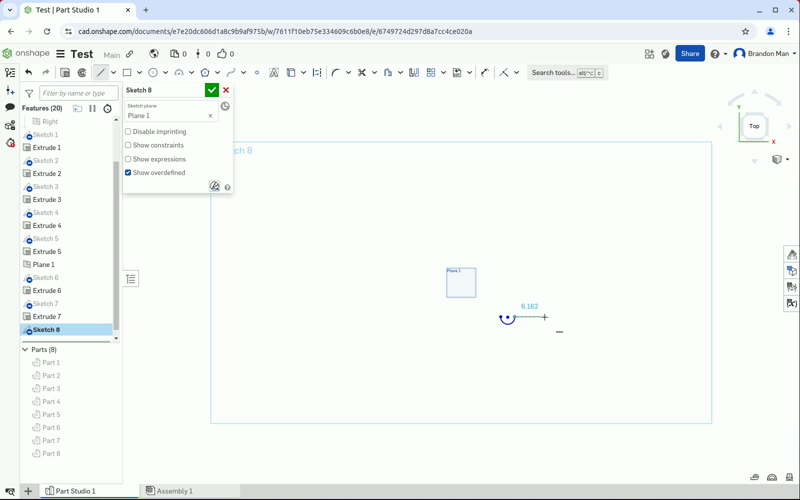
mouse_move(500, 316)
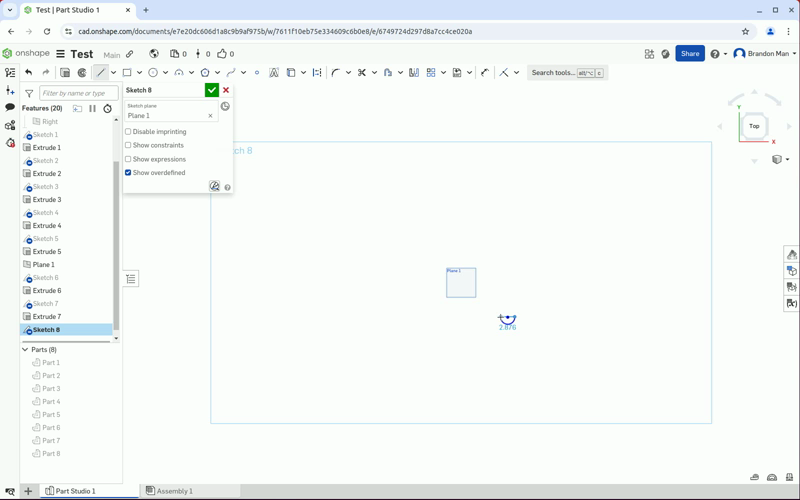
key_up(shift)
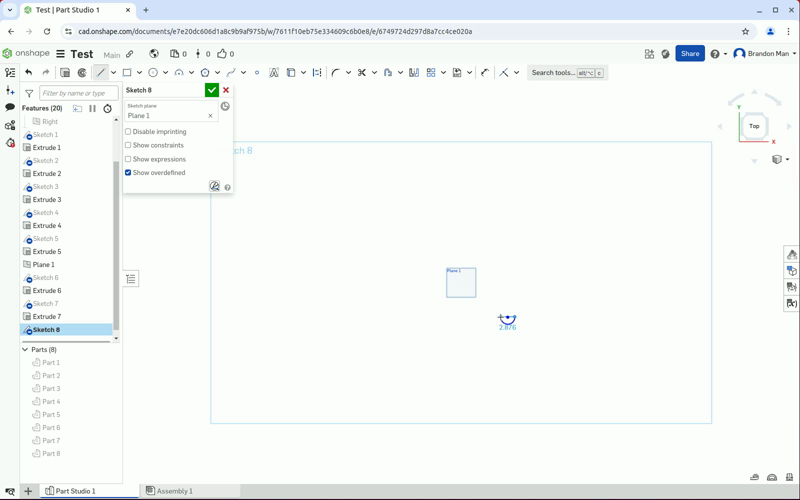
click(500, 316)
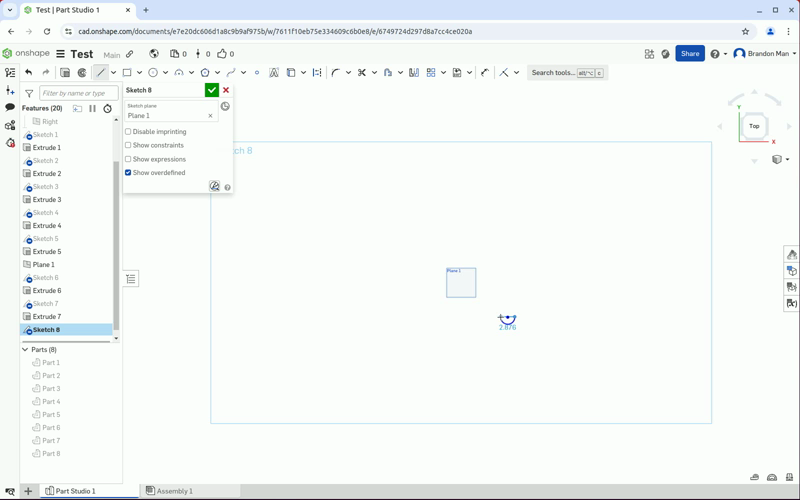
key(esc)
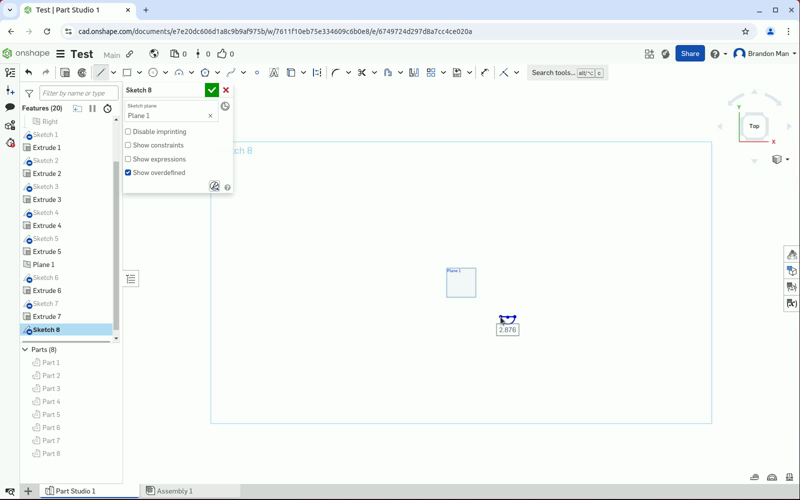
mouse_move(508, 320)
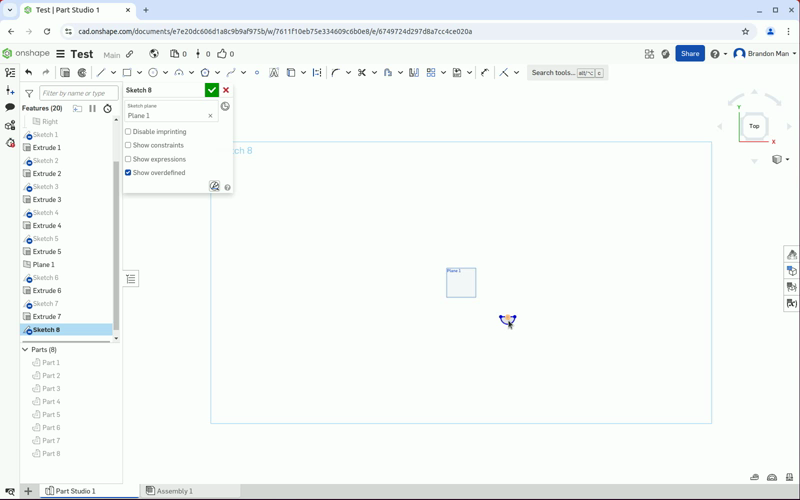
scroll(6)
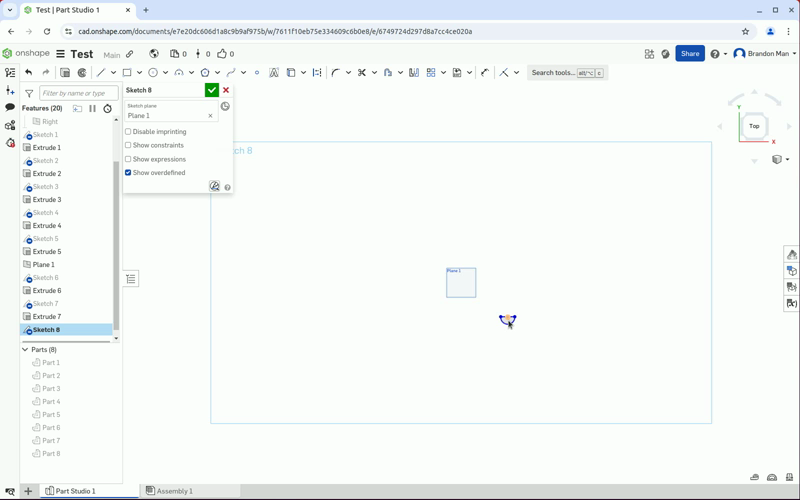
scroll(6)
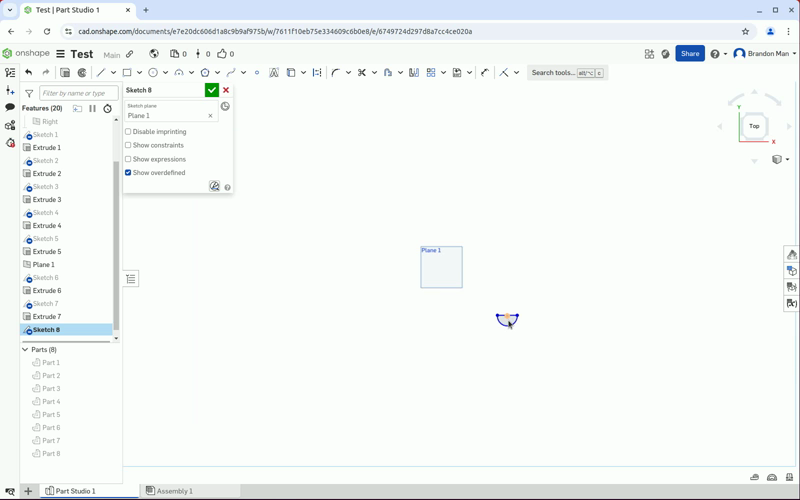
scroll(6)
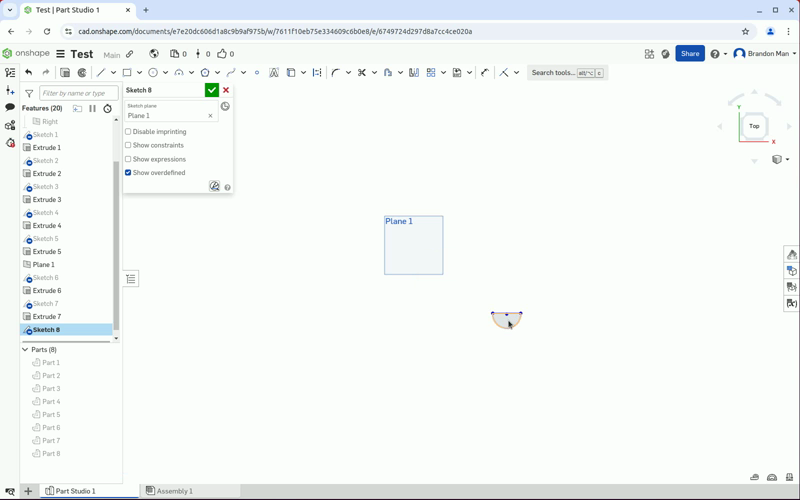
scroll(6)
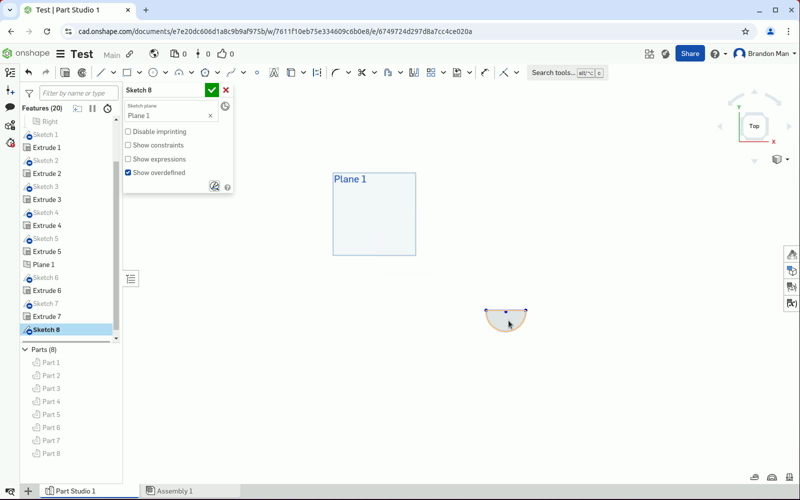
scroll(6)
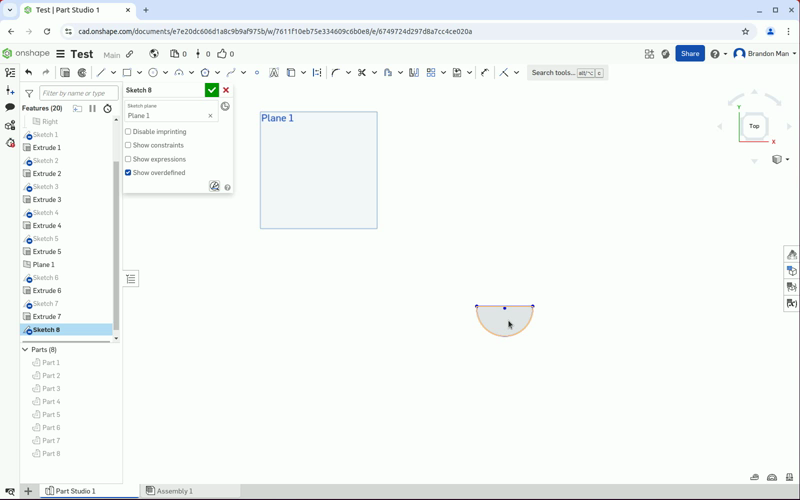
scroll(6)
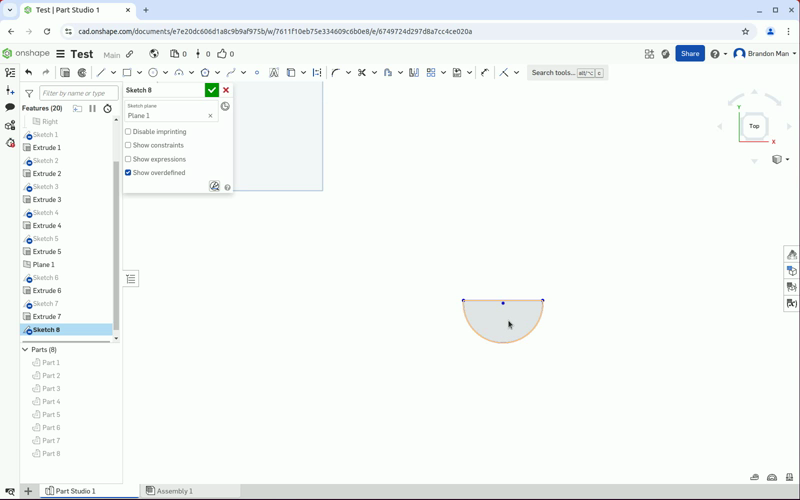
scroll(6)
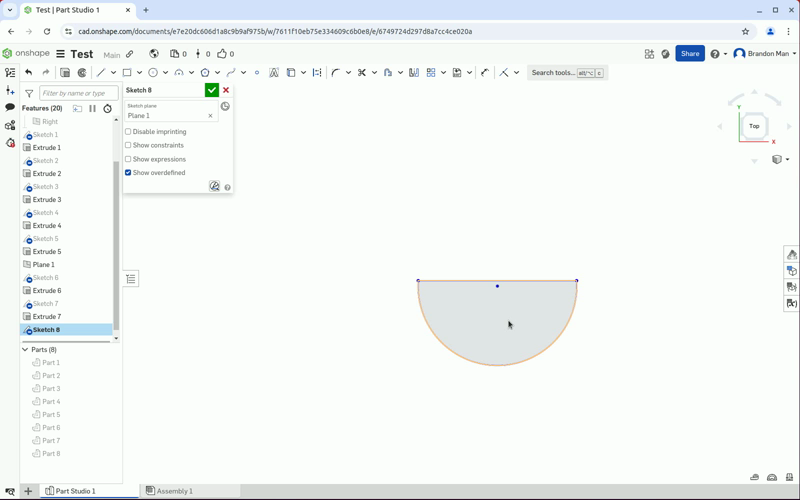
click(508, 320)
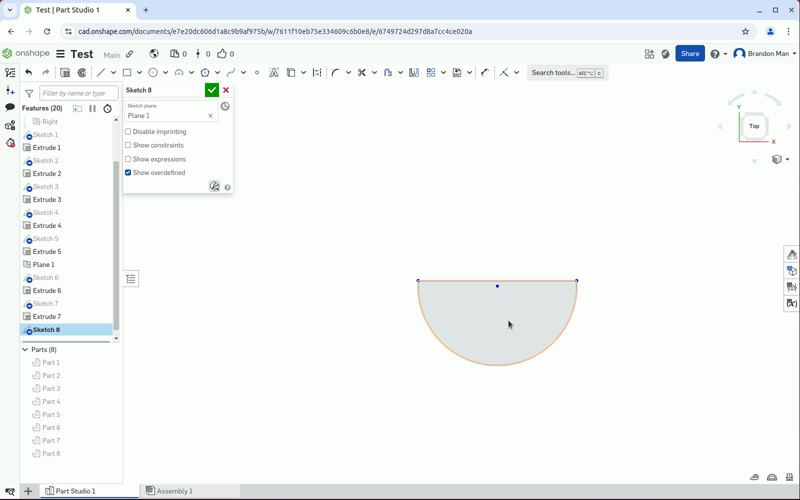
scroll(-6)
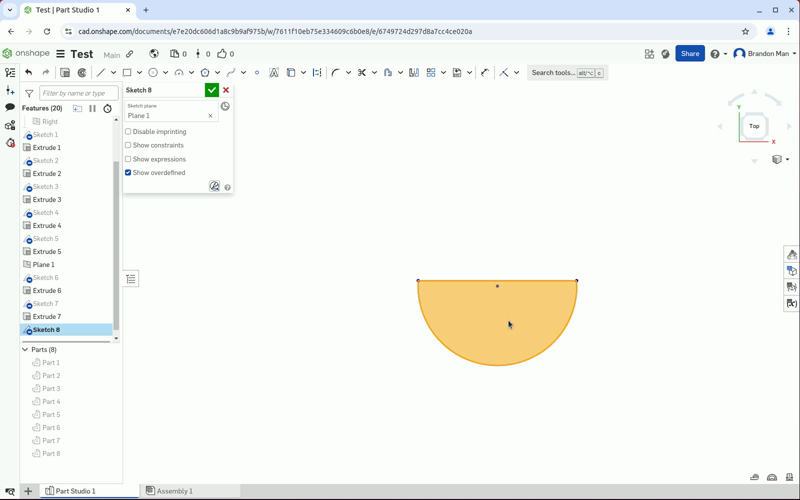
scroll(-6)
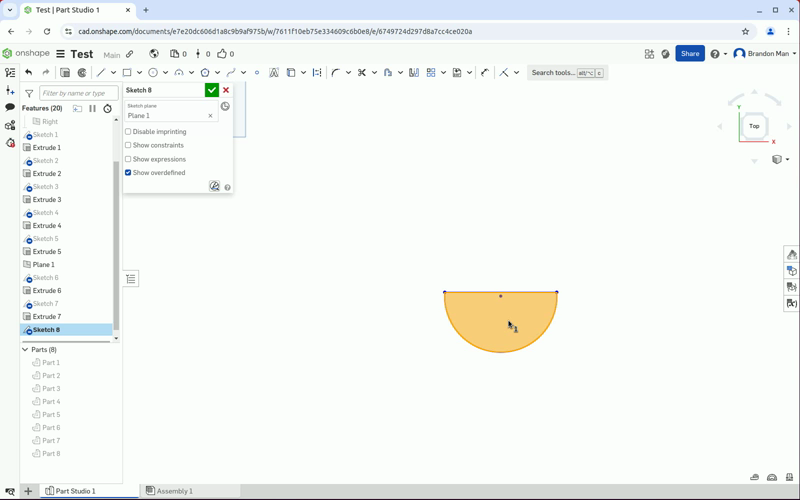
scroll(-6)
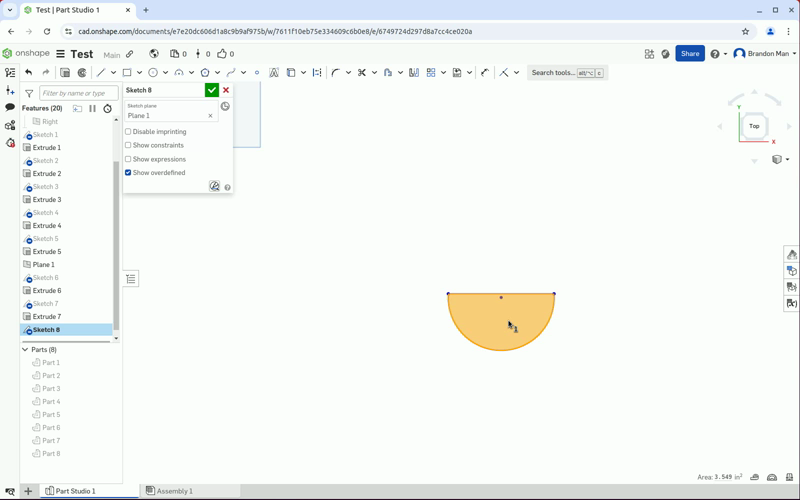
scroll(-6)
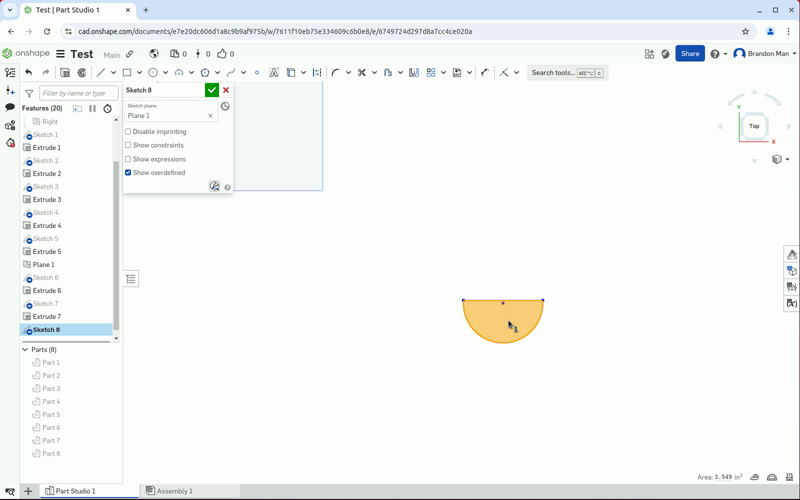
scroll(-6)
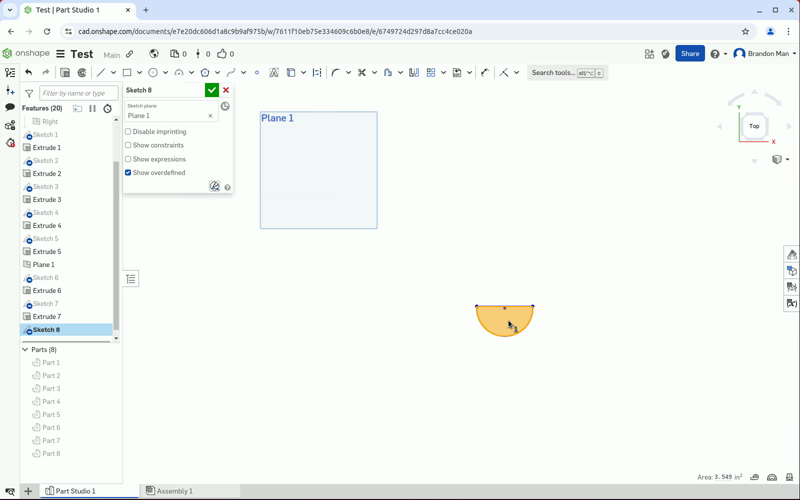
scroll(-6)
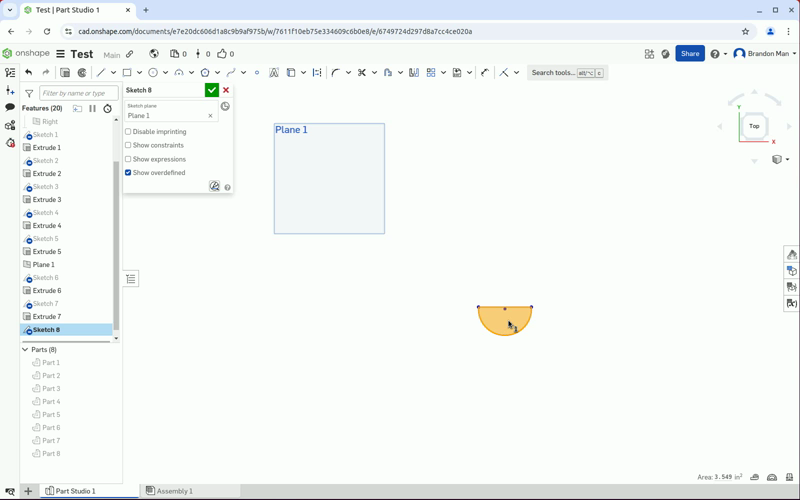
scroll(-6)
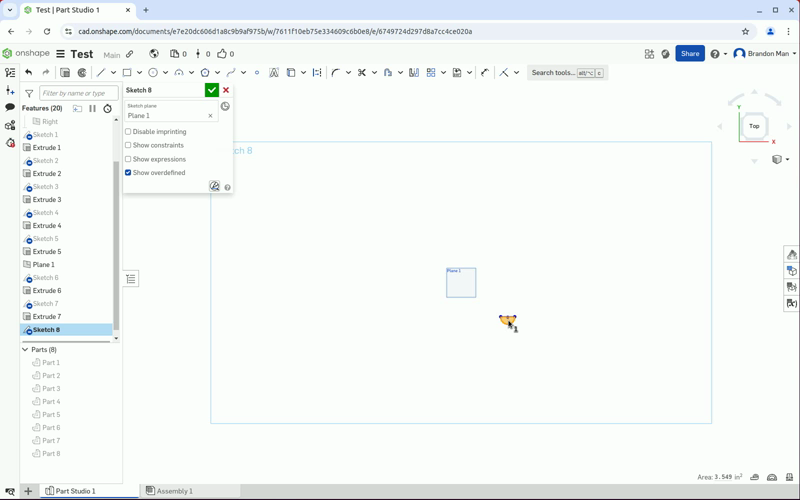
mouse_move(73, 352)
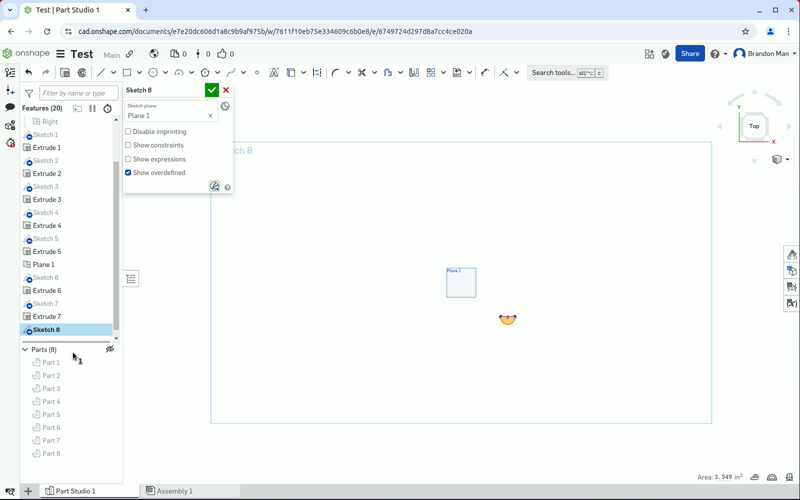
key(shift+y)
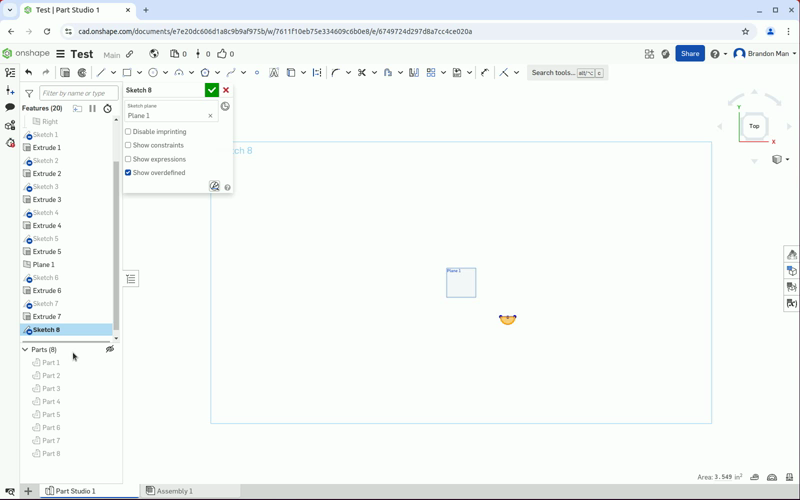
key(shift+e)
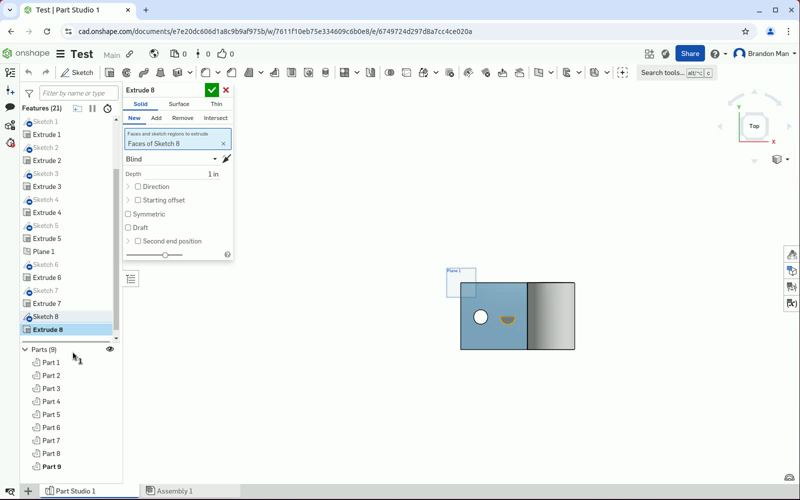
mouse_move(143, 106)
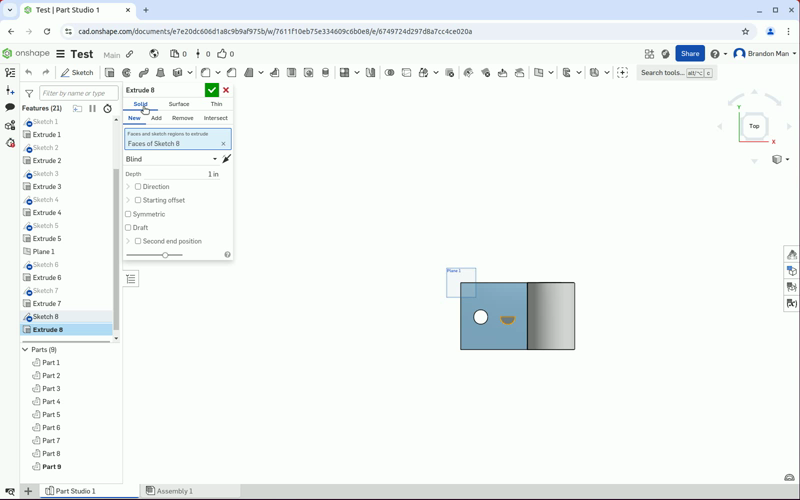
click(143, 106)
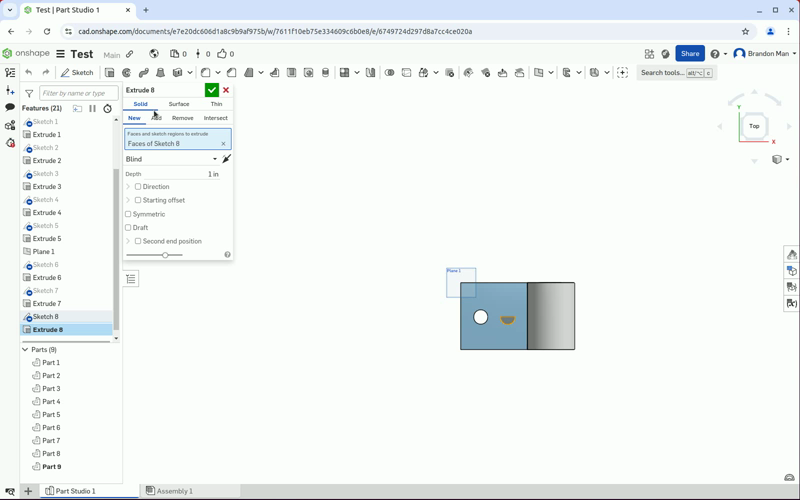
mouse_move(186, 120)
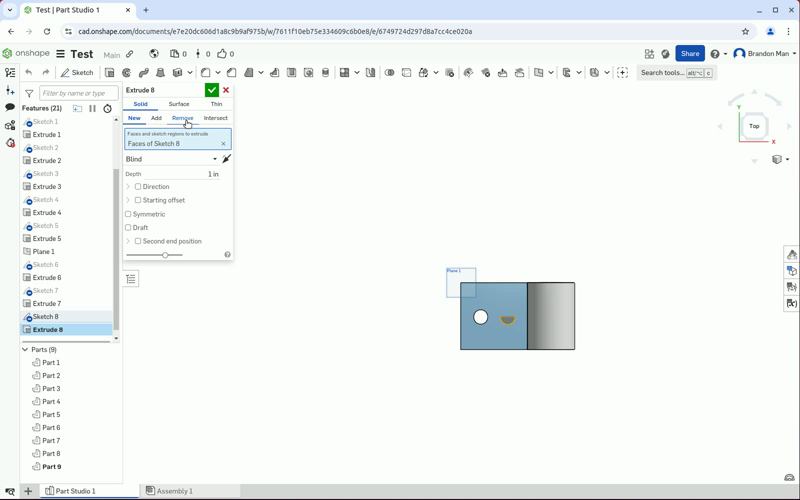
click(186, 120)
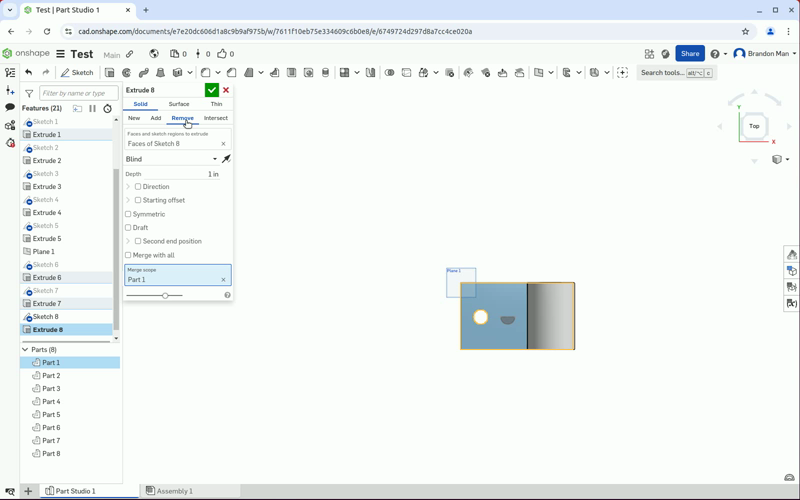
key(tab, 4)
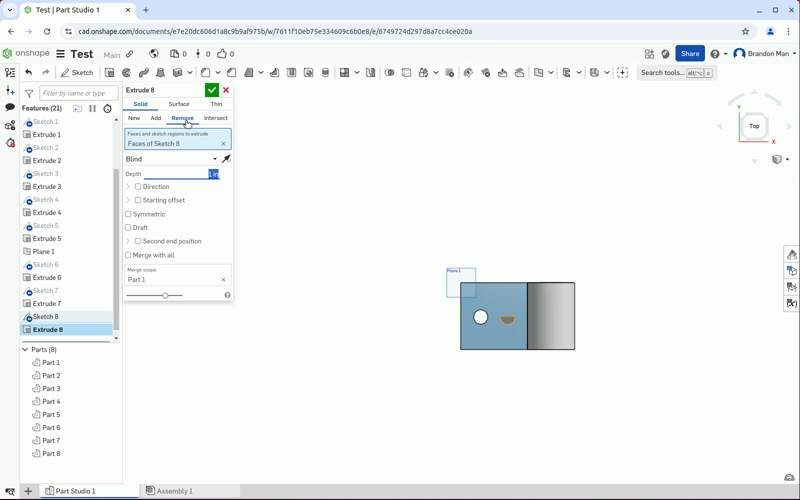
text(13.721)
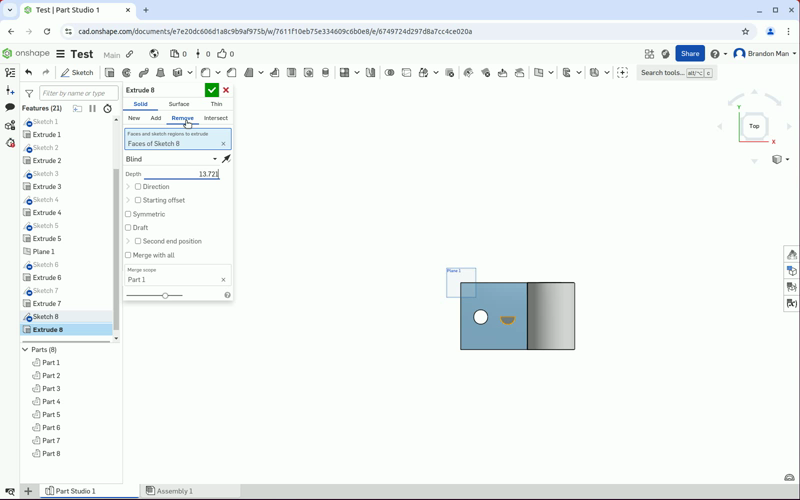
key(tab, 6)
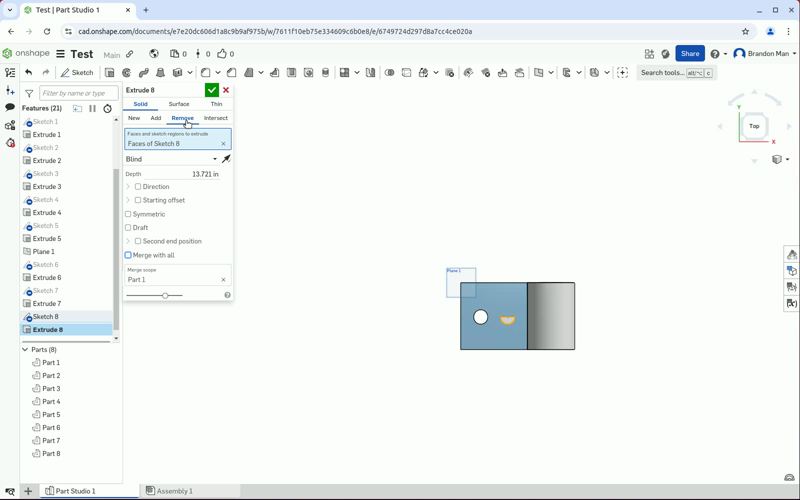
key(space)
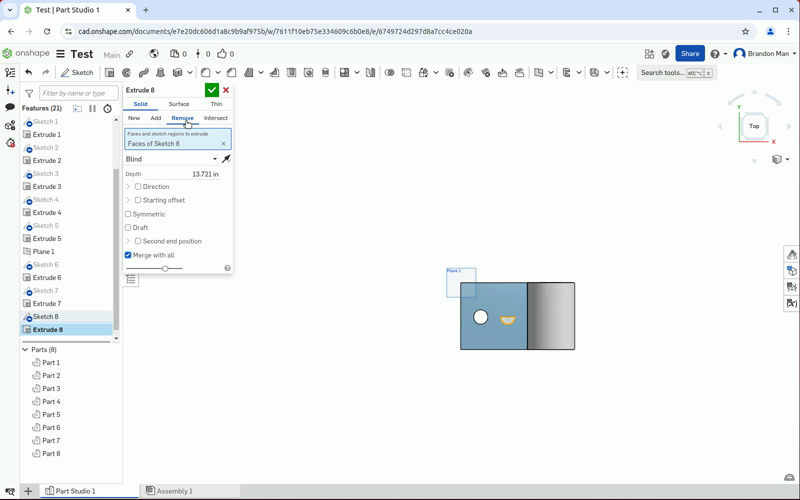
key(enter)
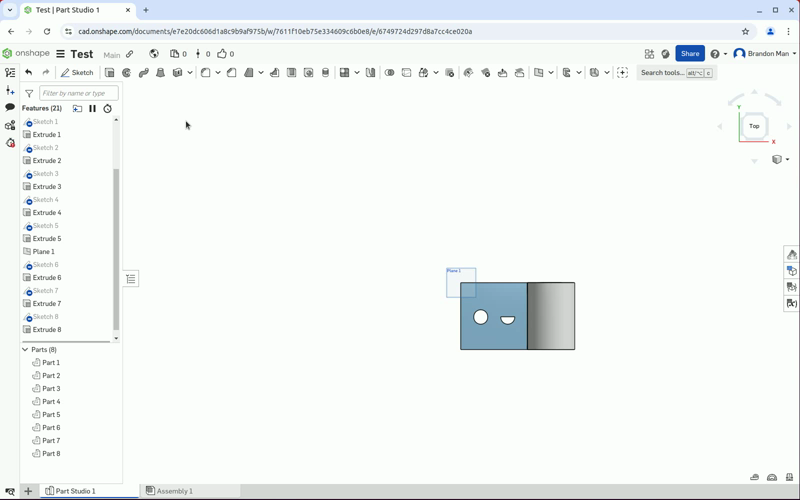
key(shift+h)
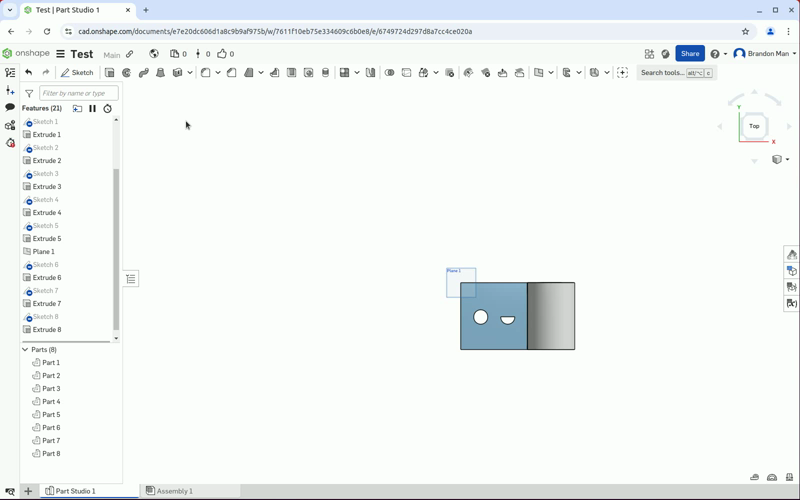
key(shift+h)
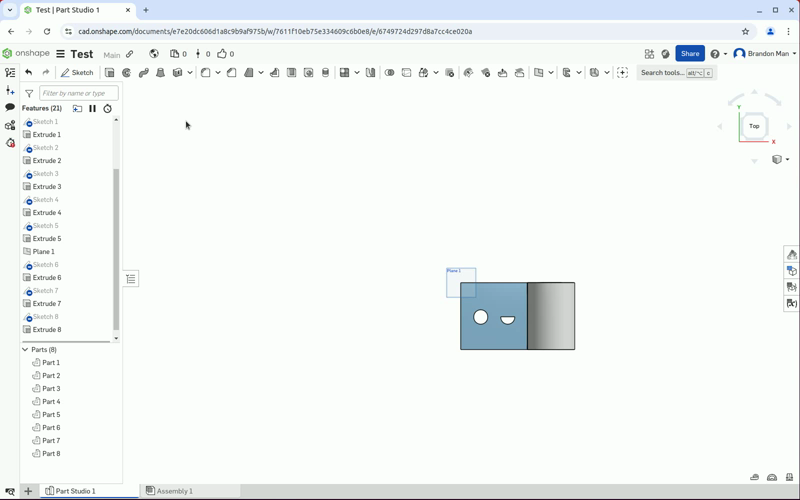
mouse_move(69, 124)
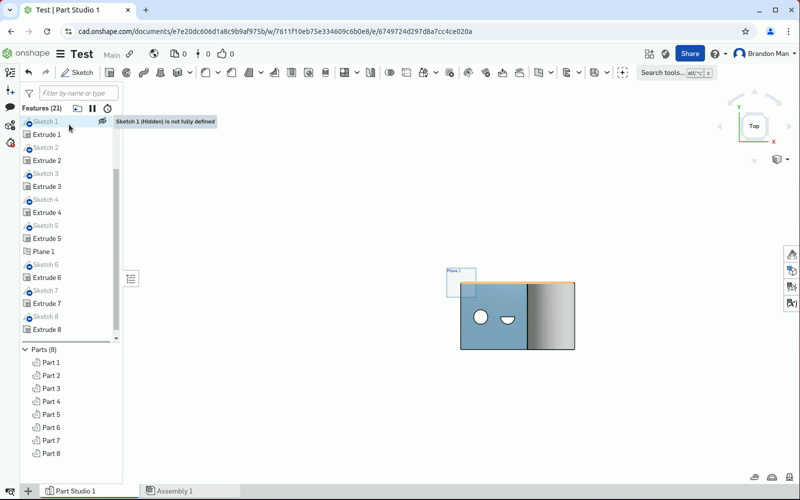
click(69, 124)
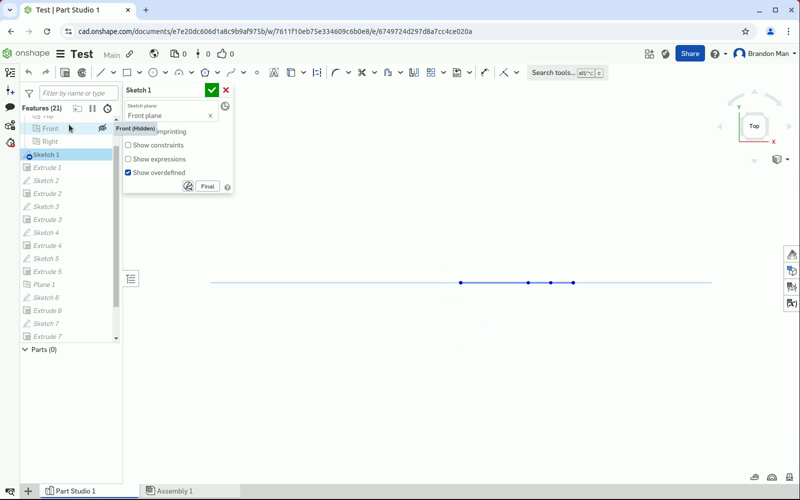
mouse_move(229, 92)
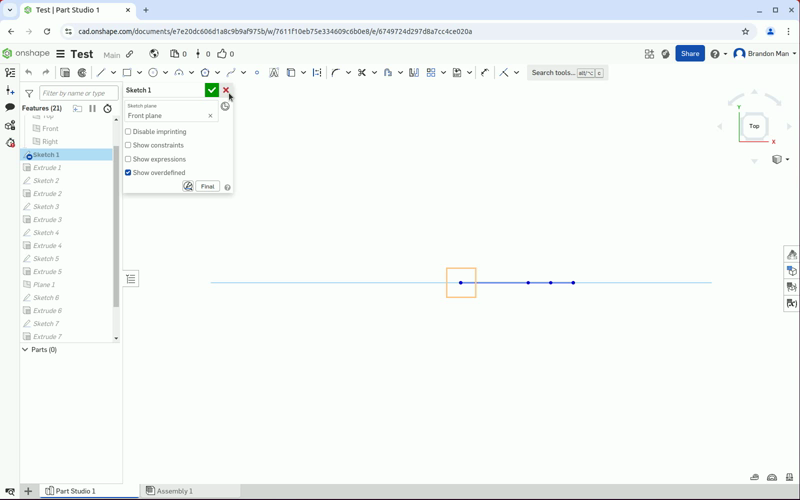
click(229, 92)
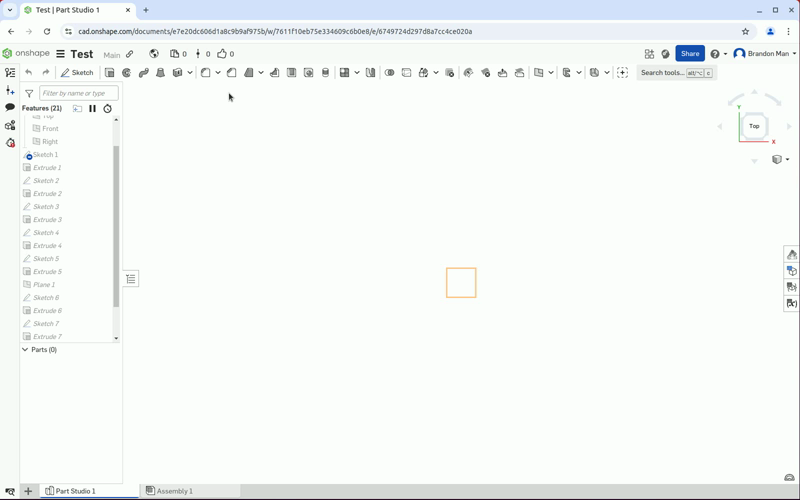
key(shift+s)
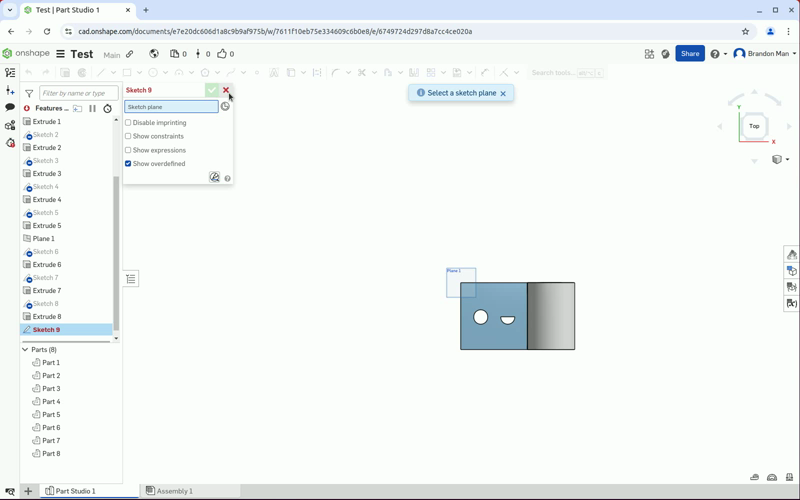
mouse_move(69, 241)
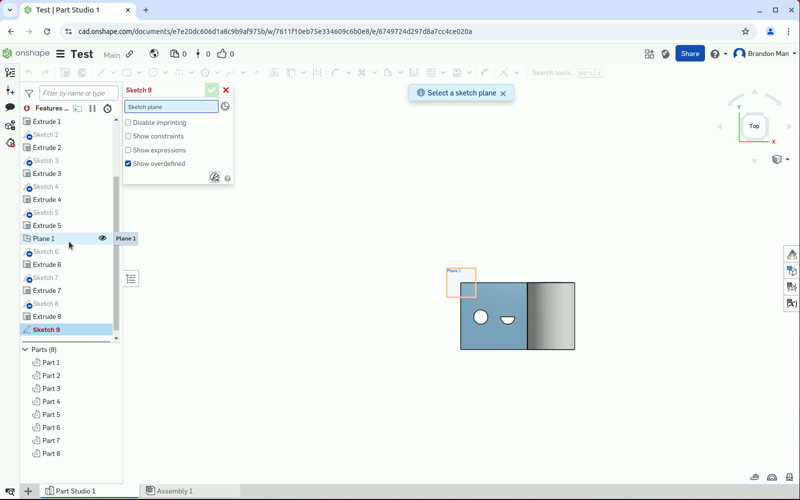
click(69, 241)
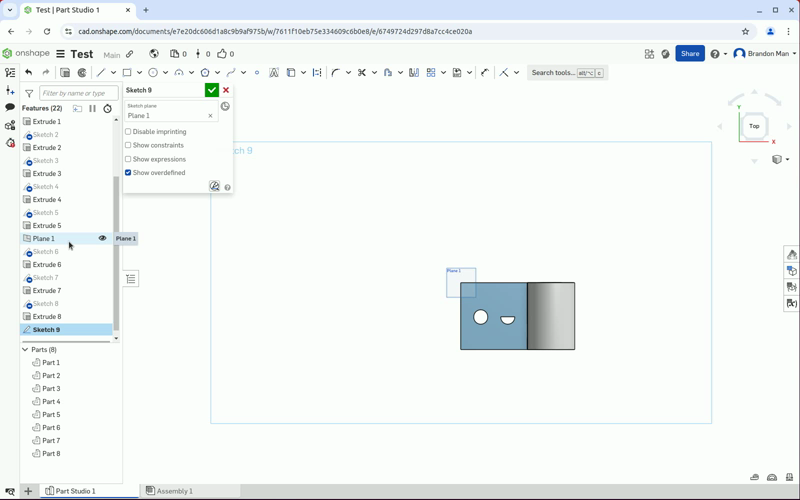
mouse_move(73, 352)
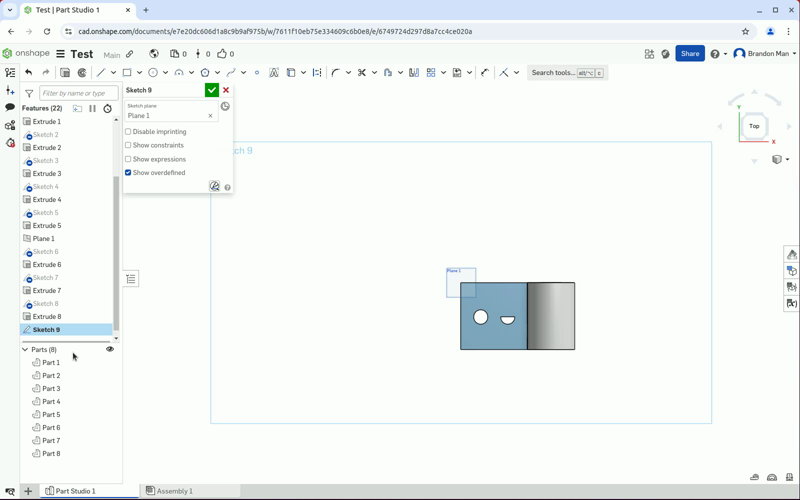
key(y)
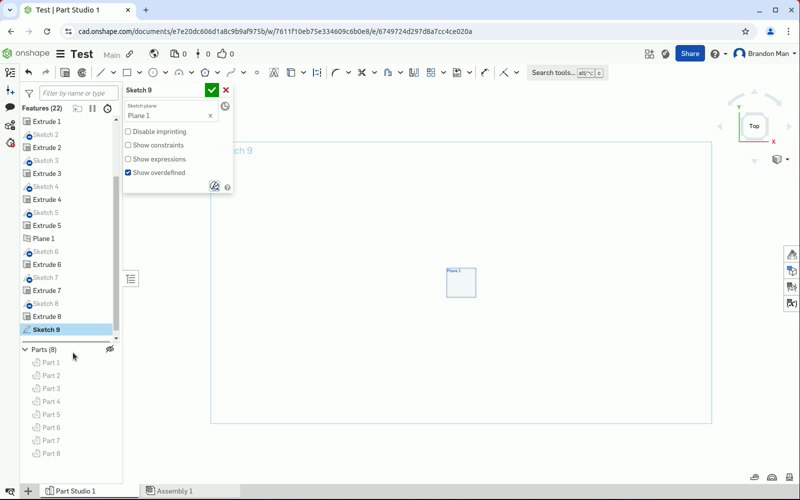
key(l)
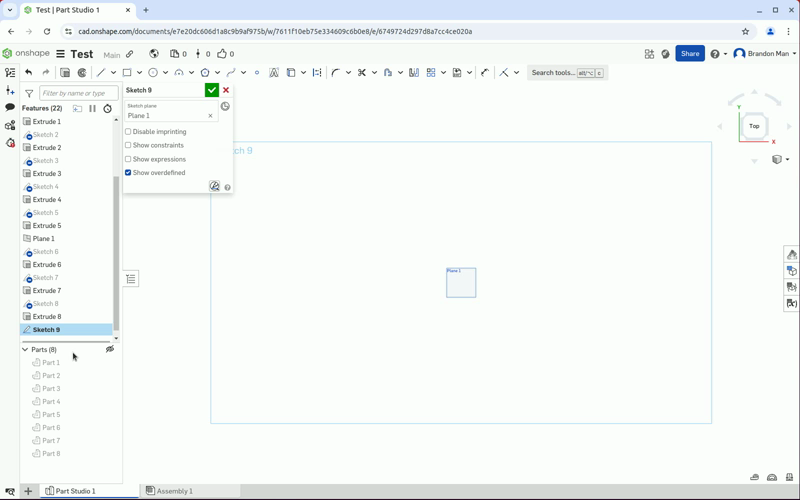
key_down(shift)
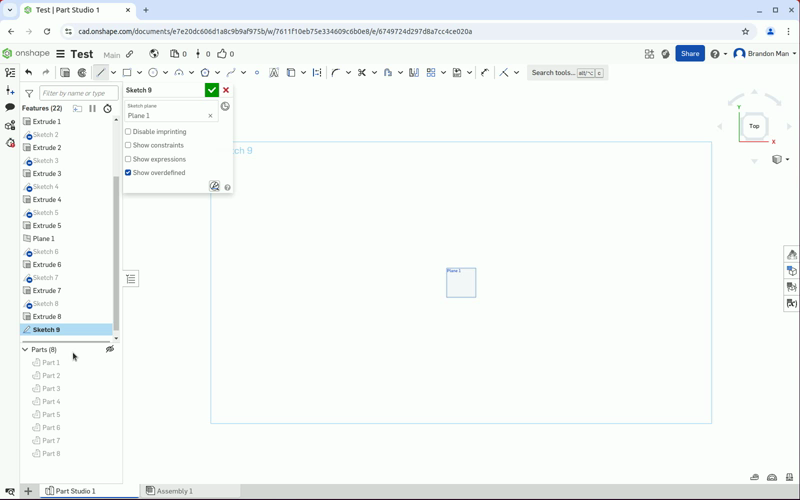
mouse_move(500, 316)
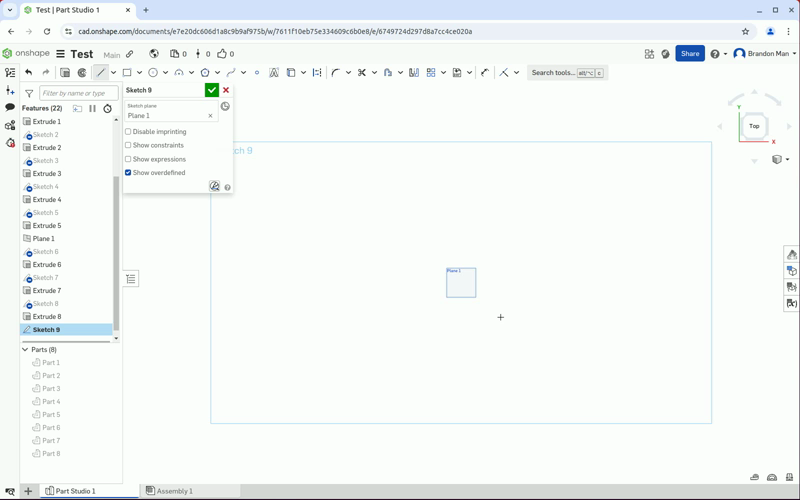
click(500, 316)
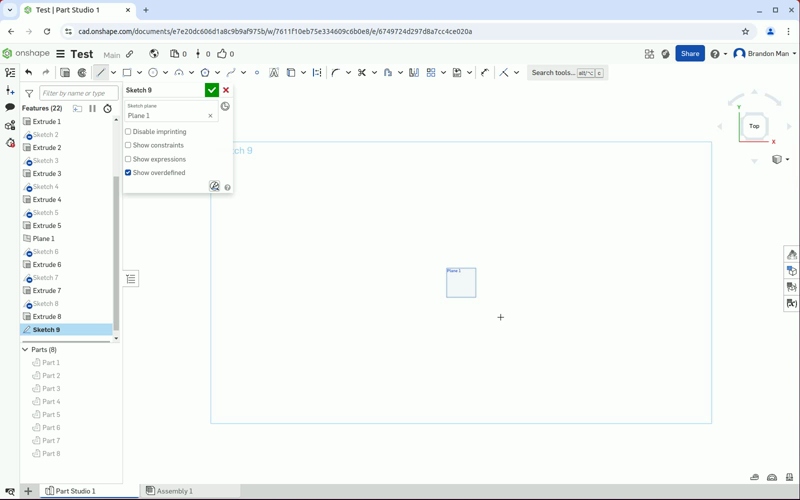
key_up(shift)
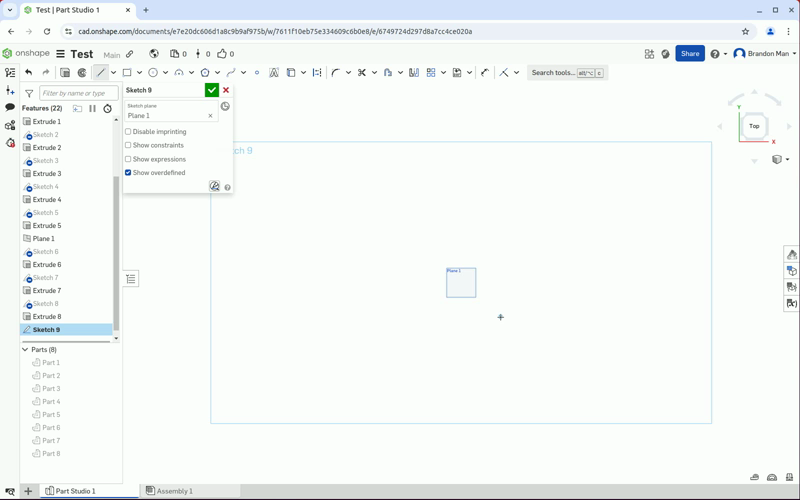
key_down(shift)
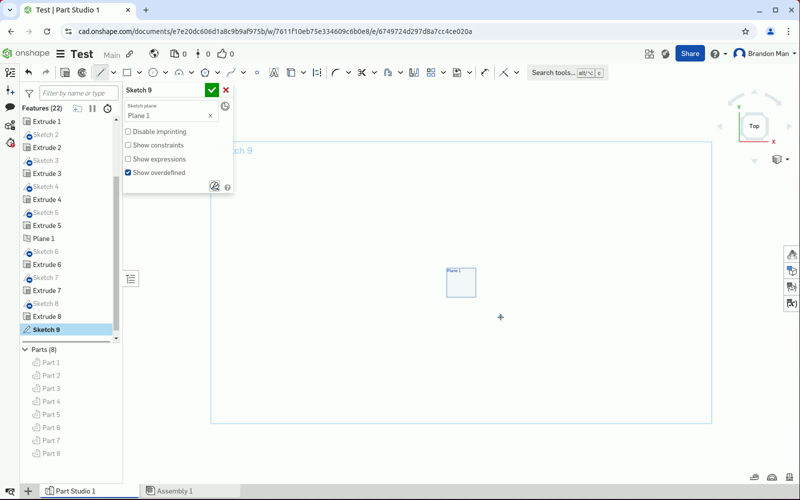
mouse_move(530, 316)
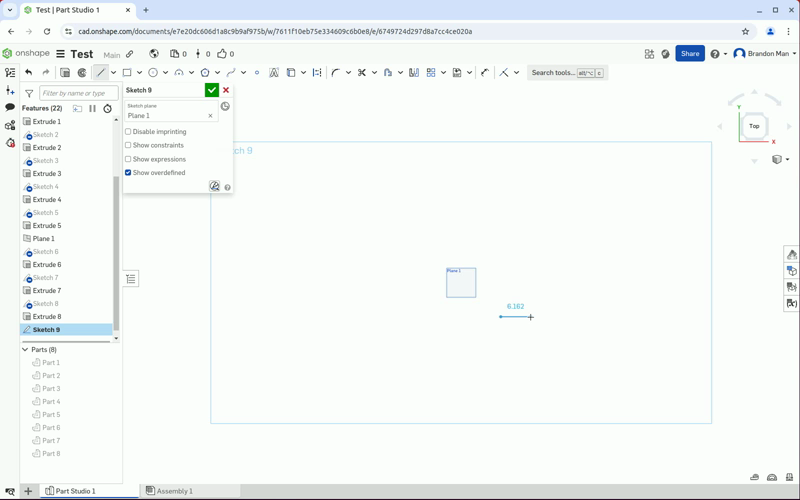
mouse_move(514, 316)
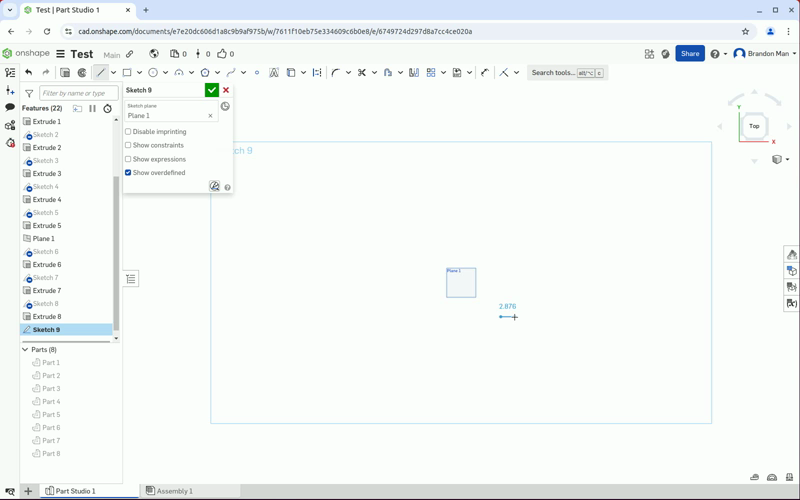
click(514, 316)
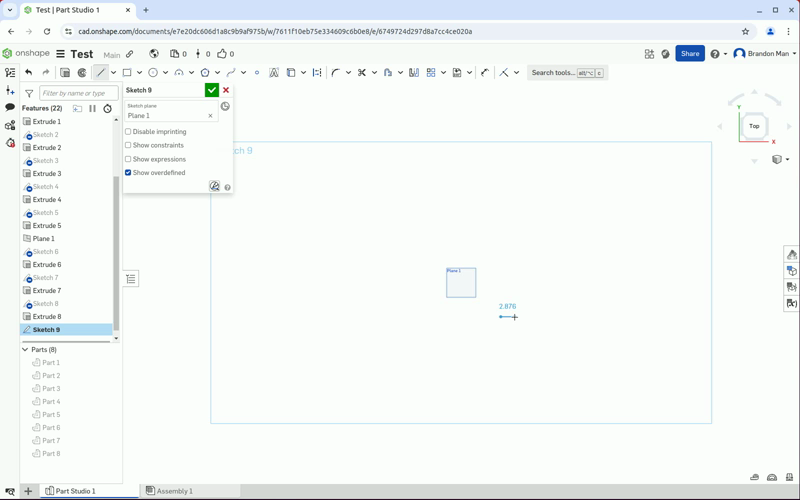
key_up(shift)
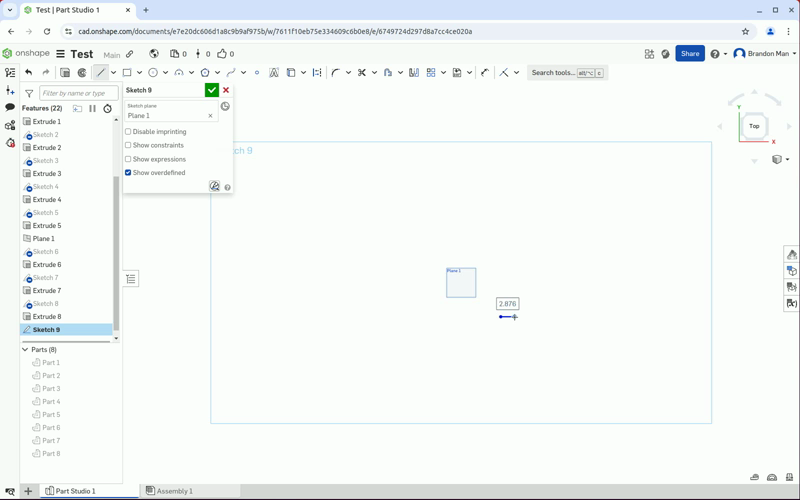
key(esc)
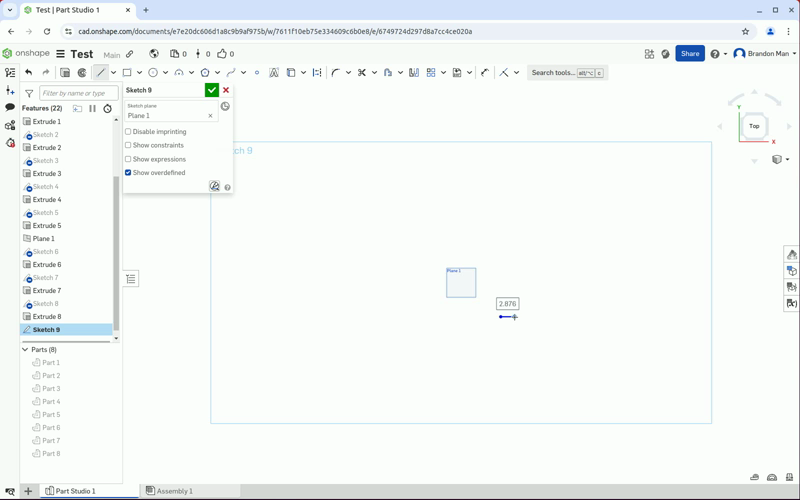
key(a)
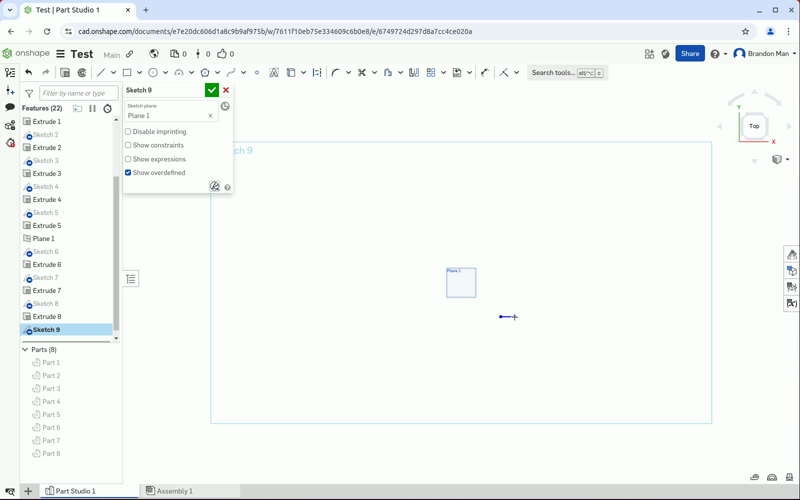
mouse_move(514, 316)
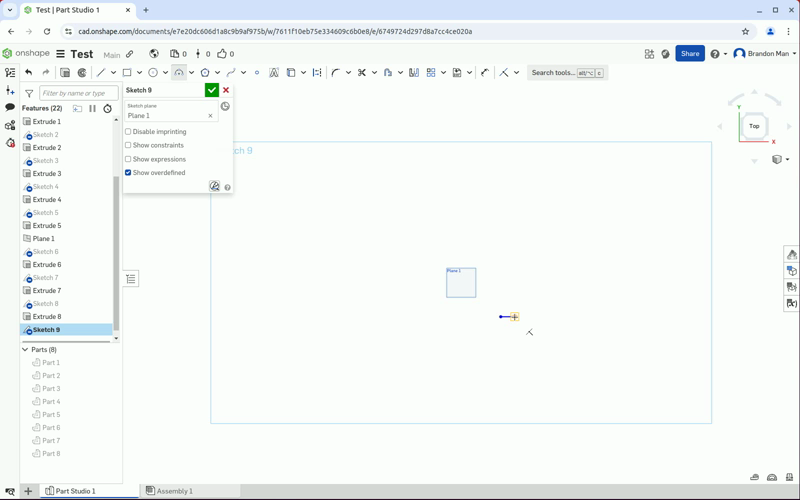
click(514, 316)
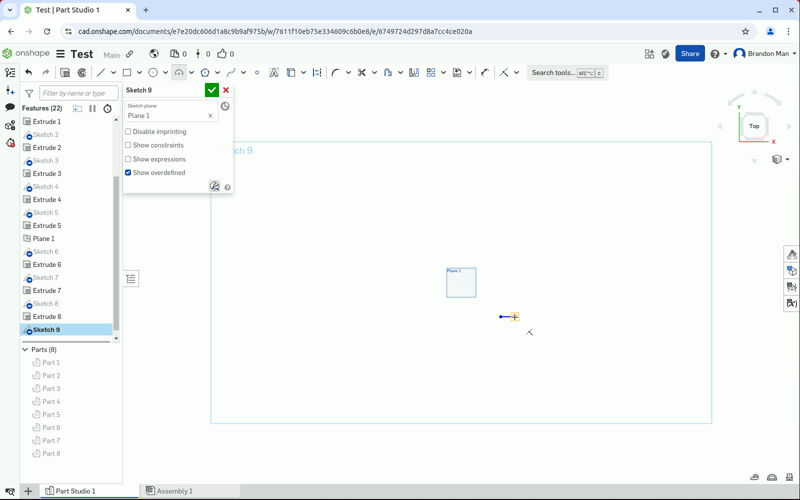
mouse_move(500, 316)
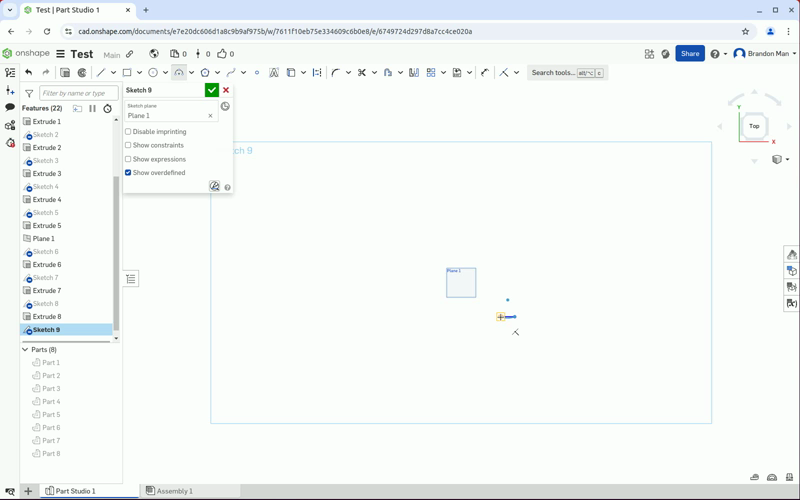
click(500, 316)
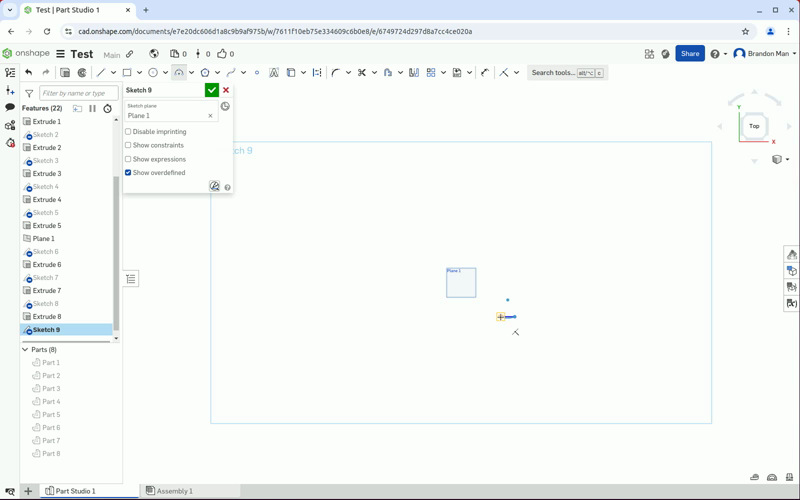
key_down(shift)
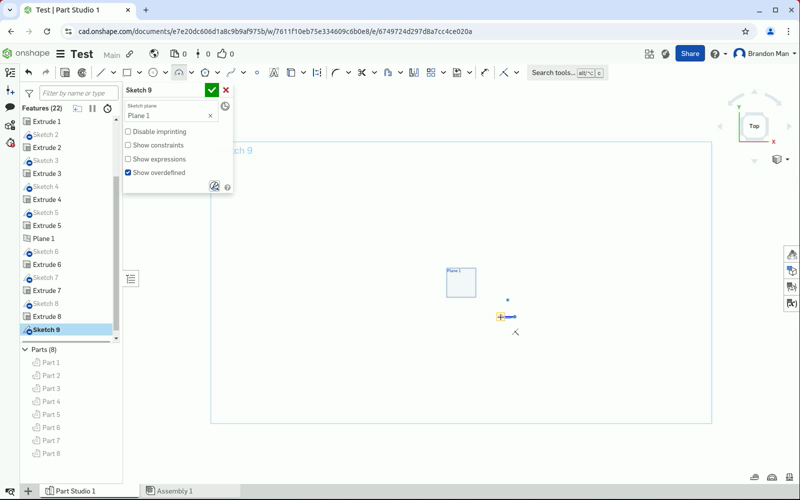
mouse_move(507, 309)
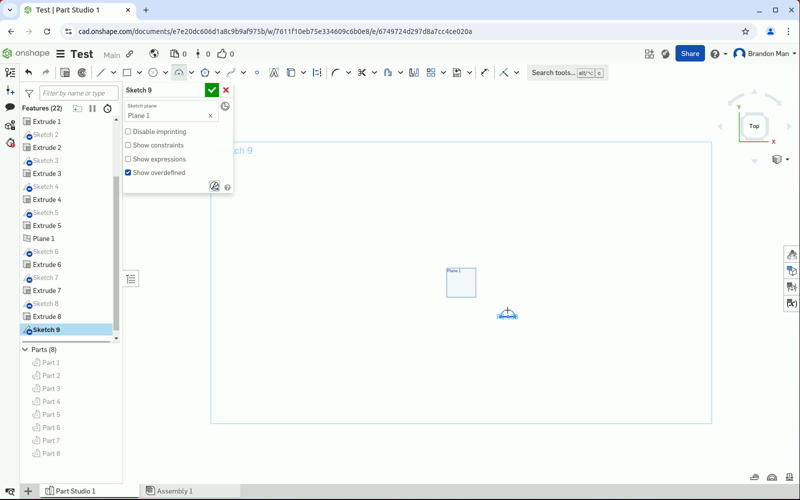
click(507, 309)
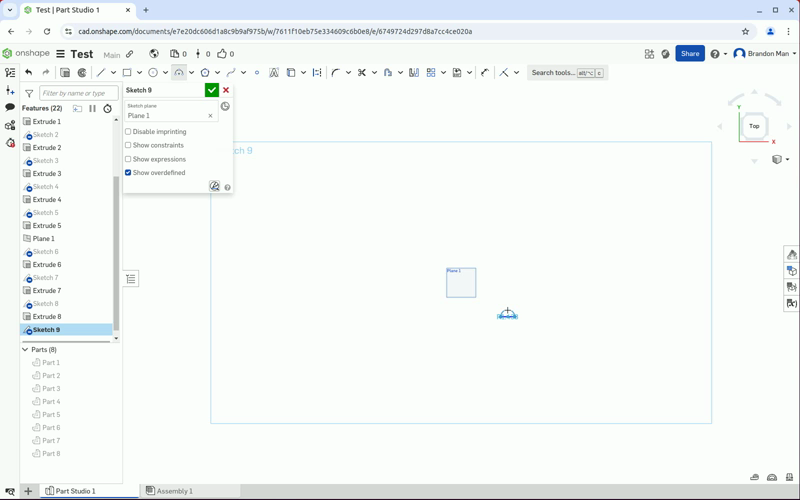
key_up(shift)
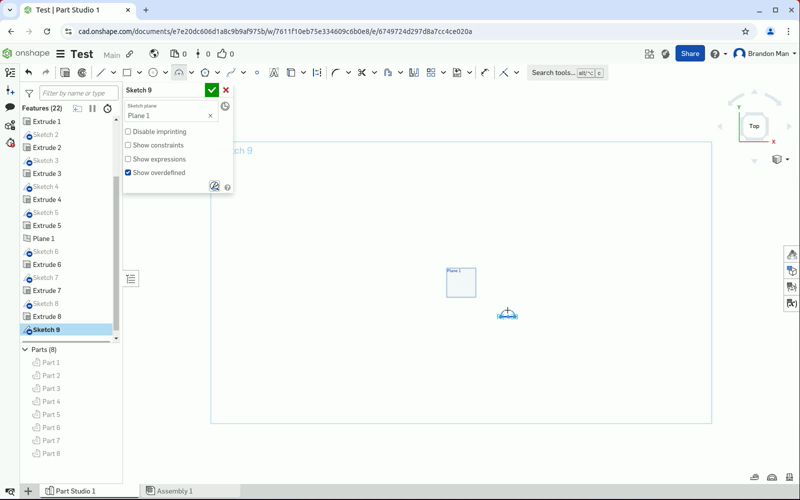
key(esc)
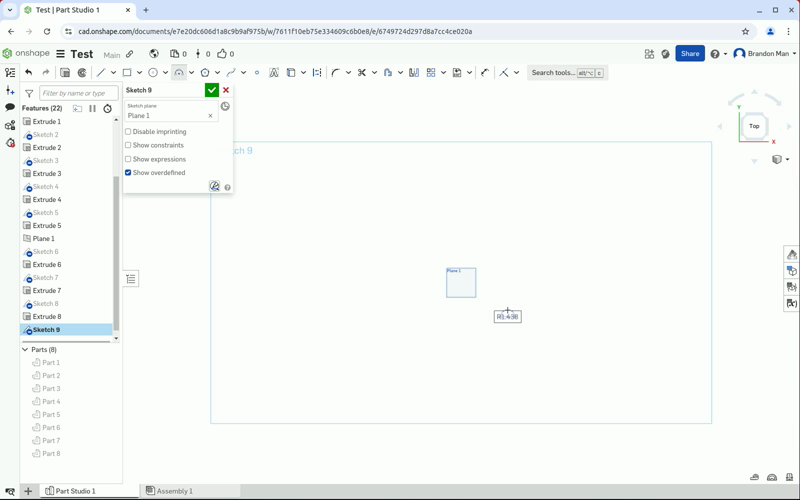
mouse_move(503, 311)
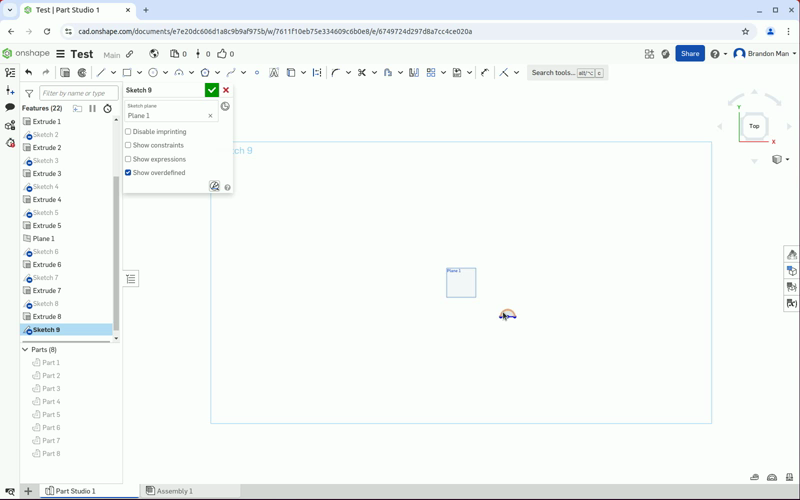
scroll(6)
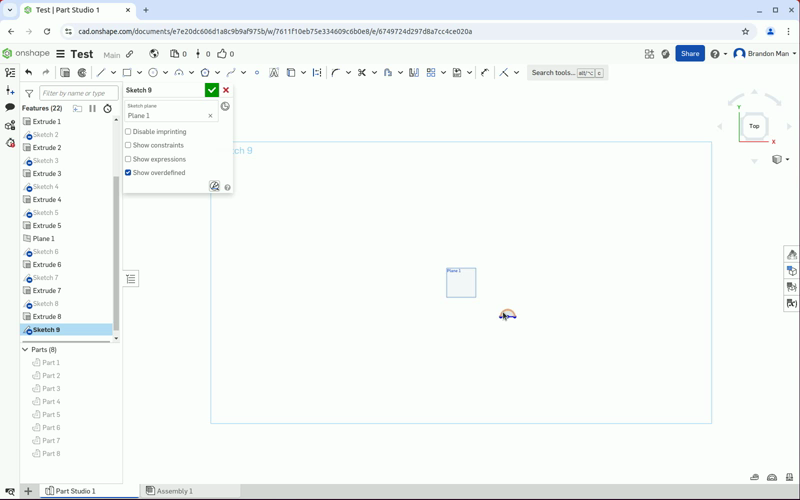
scroll(6)
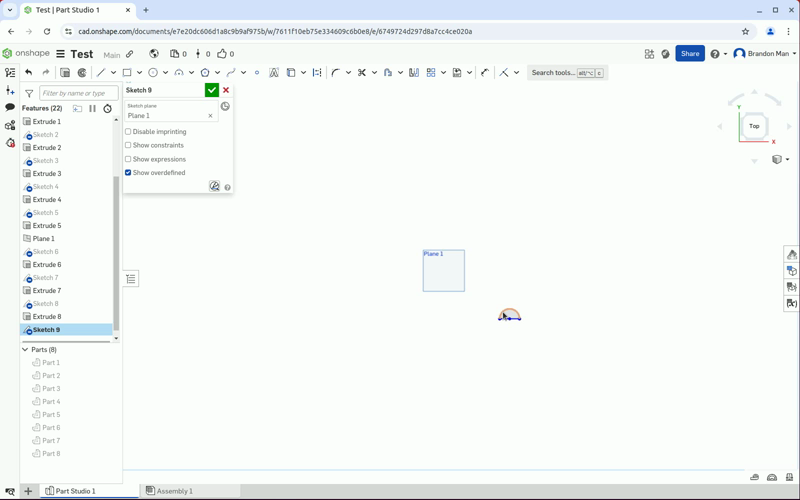
scroll(6)
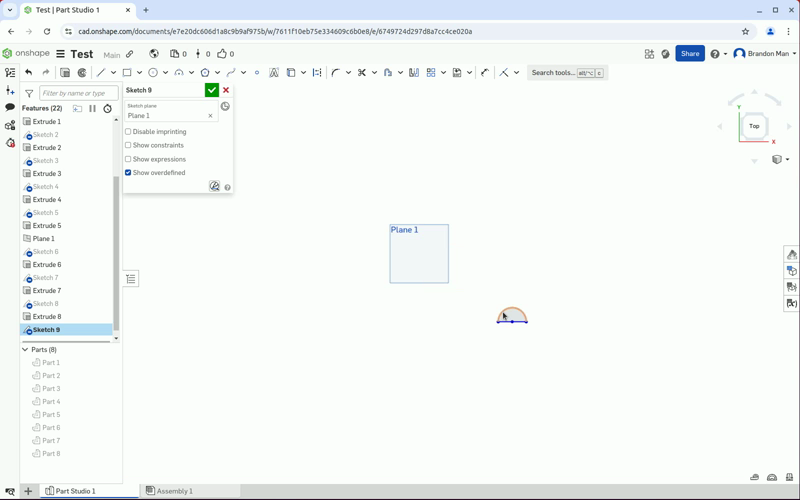
scroll(6)
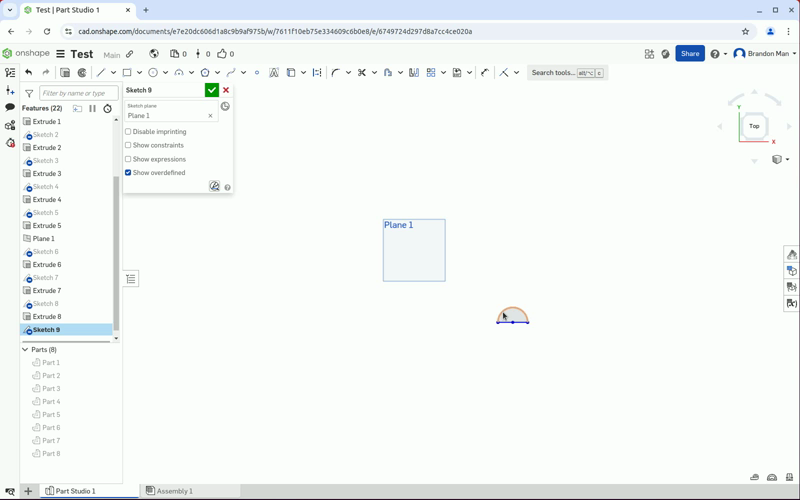
scroll(6)
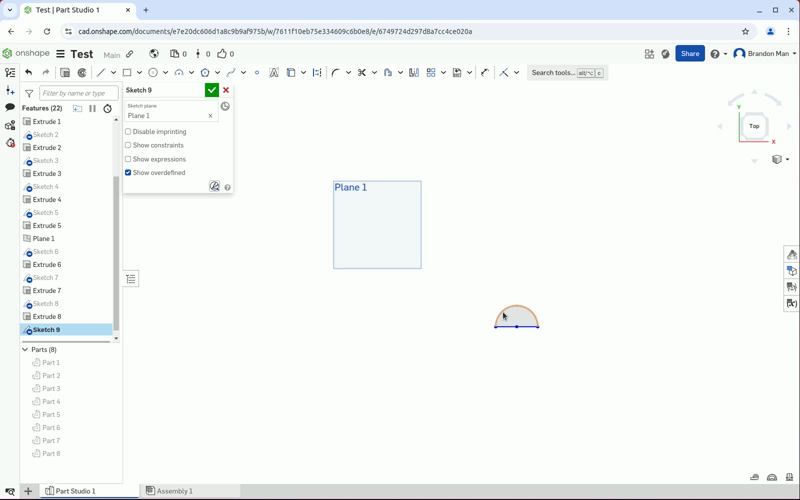
scroll(6)
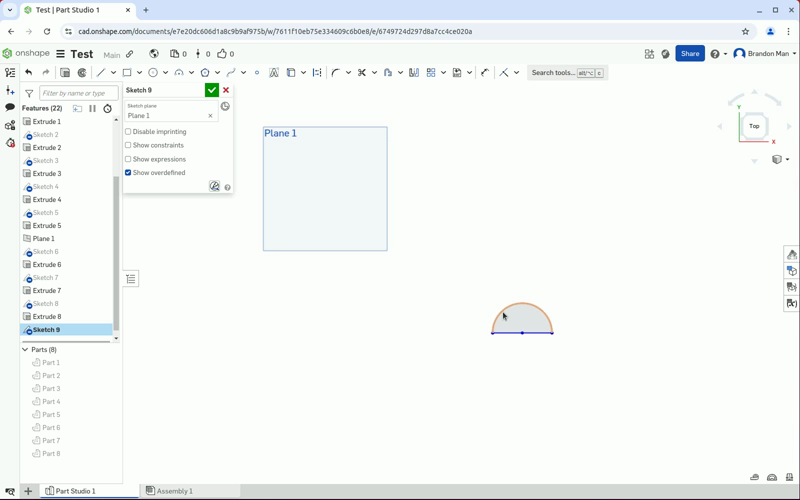
scroll(6)
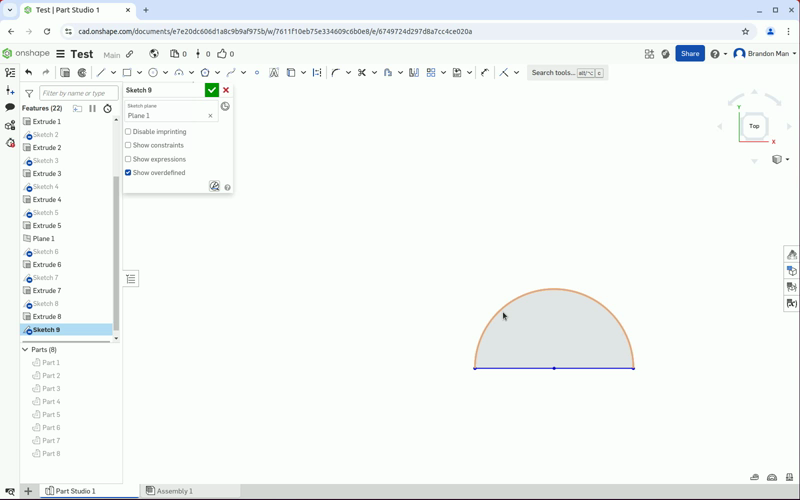
click(503, 311)
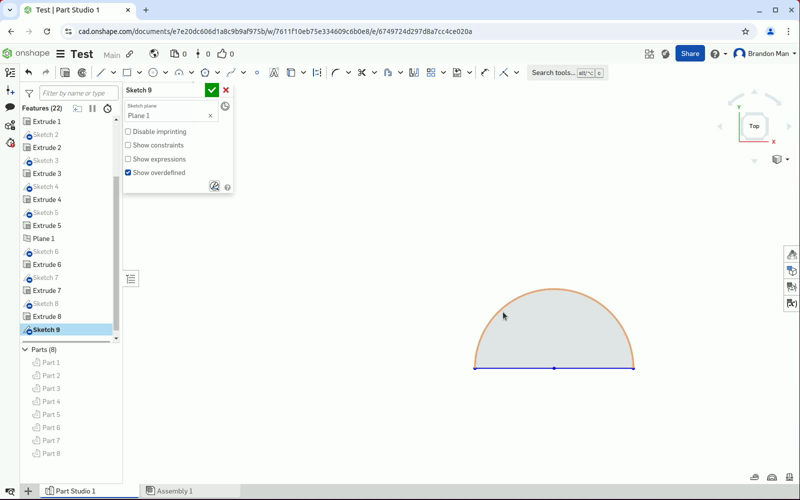
scroll(-6)
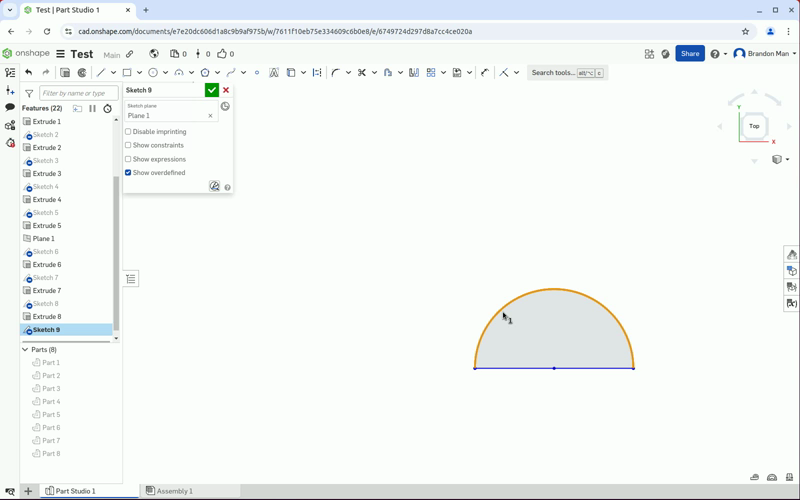
scroll(-6)
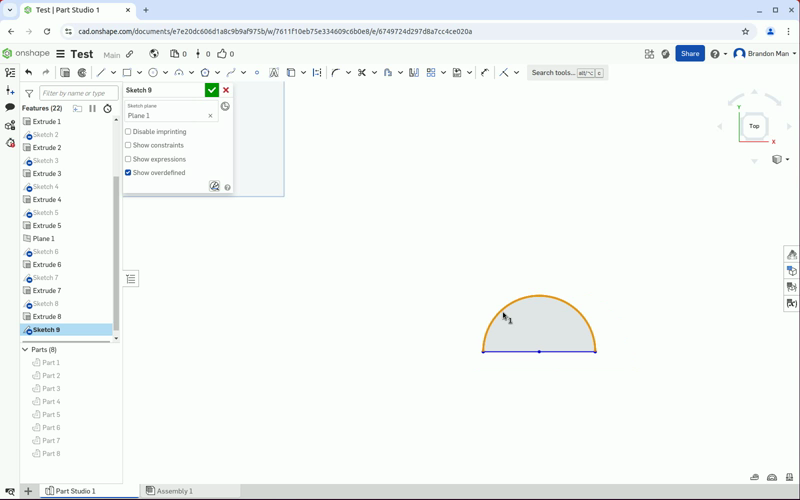
scroll(-6)
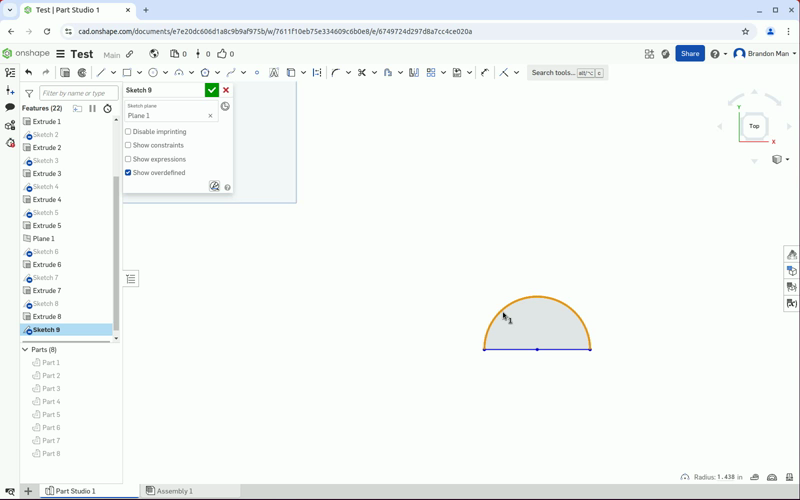
scroll(-6)
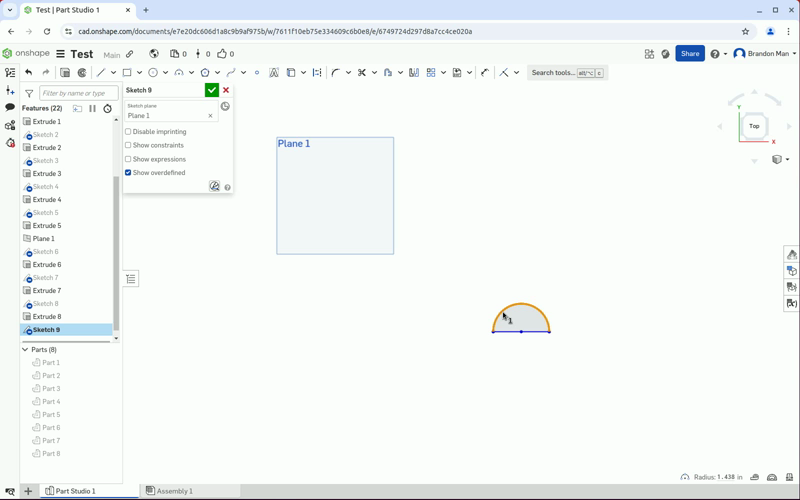
scroll(-6)
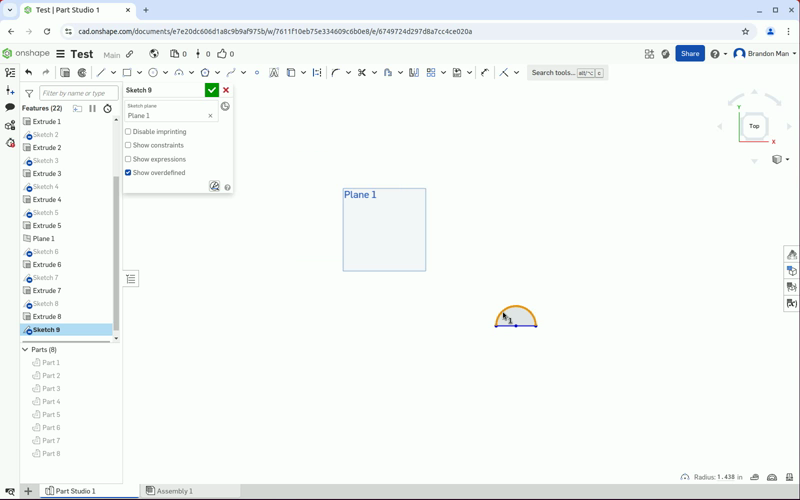
scroll(-6)
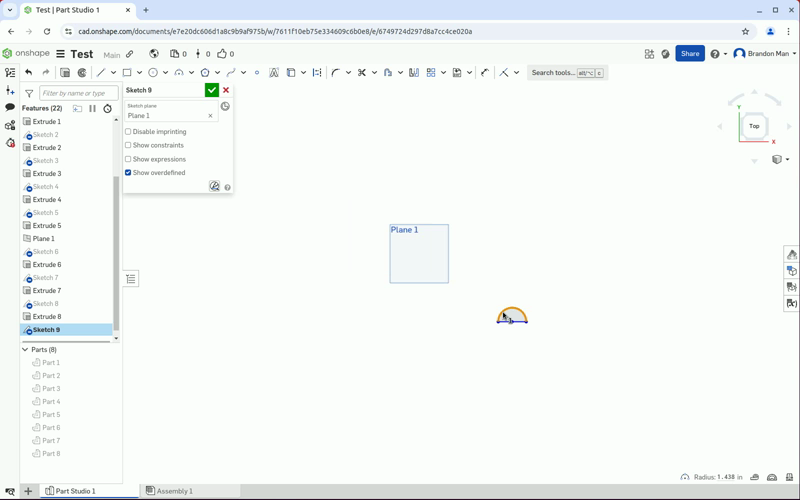
scroll(-6)
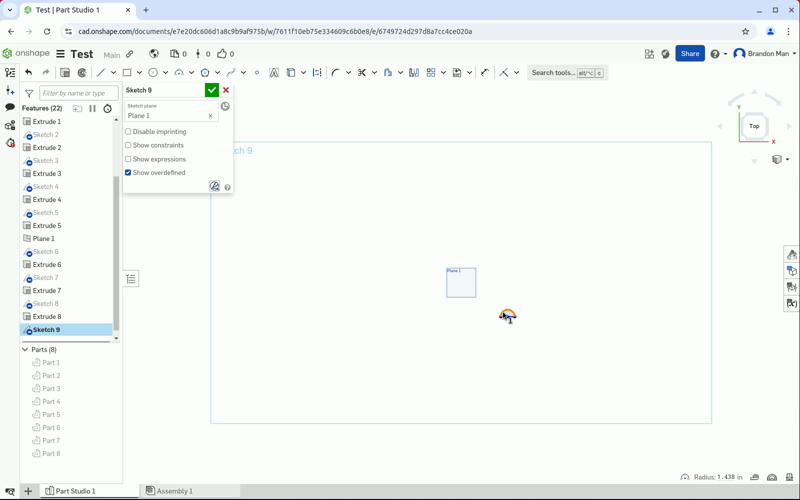
mouse_move(73, 352)
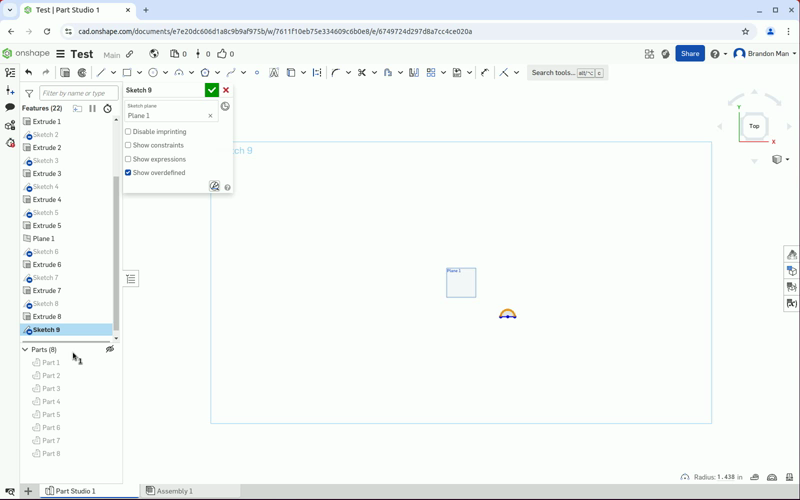
key(shift+y)
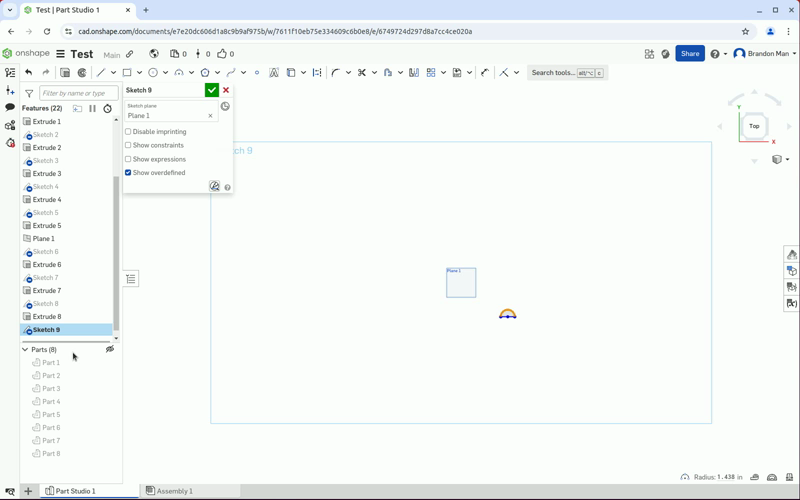
key(shift+e)
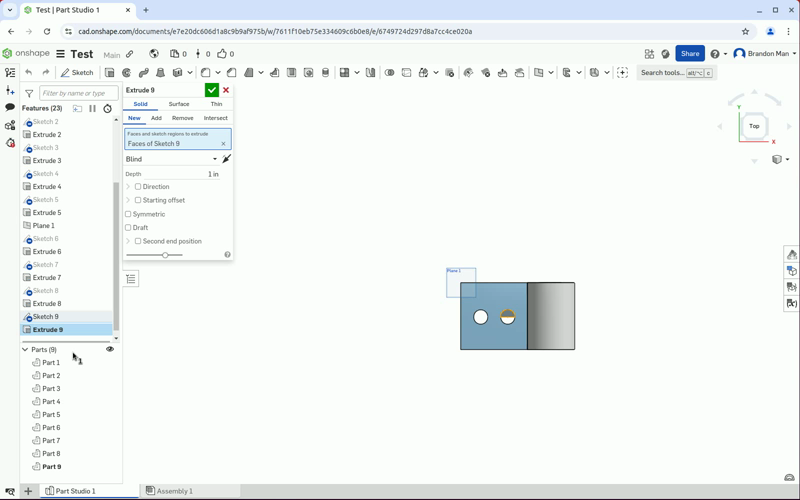
mouse_move(143, 106)
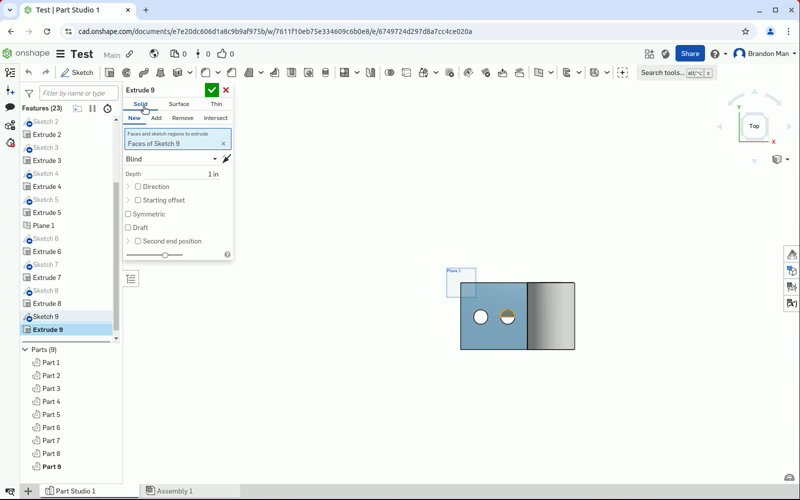
click(143, 106)
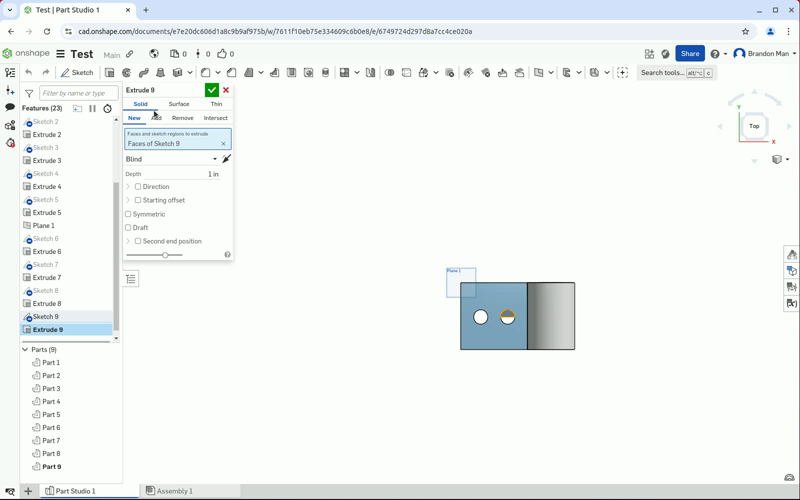
mouse_move(186, 120)
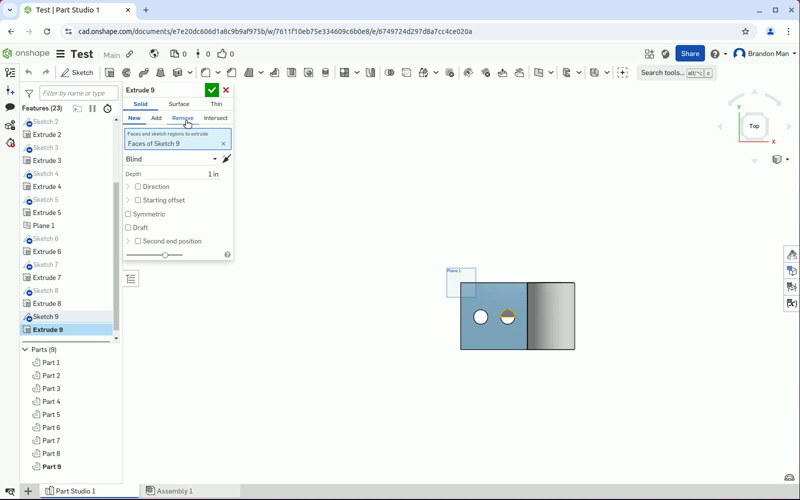
click(186, 120)
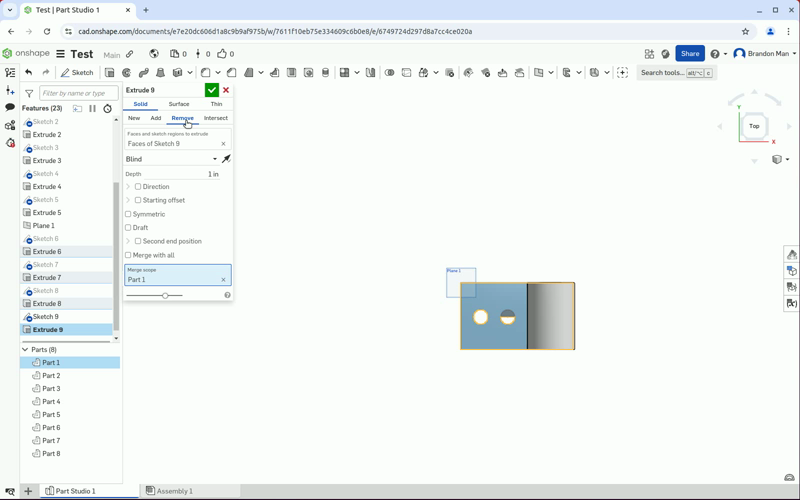
key(tab, 4)
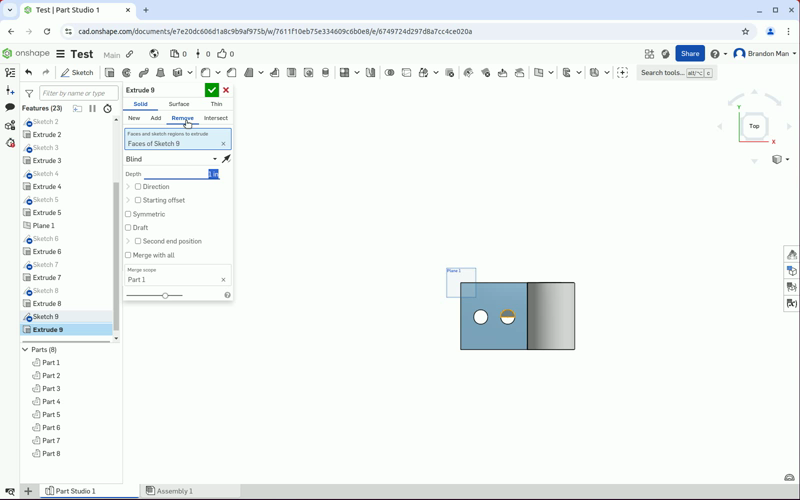
text(13.721)
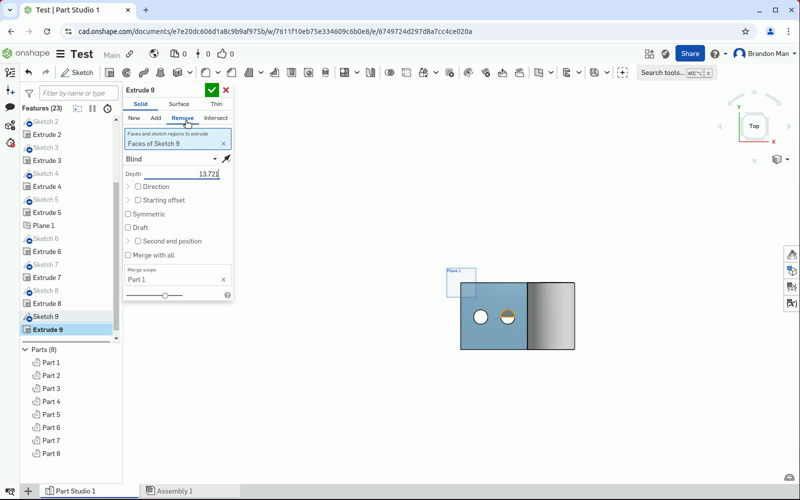
key(tab, 6)
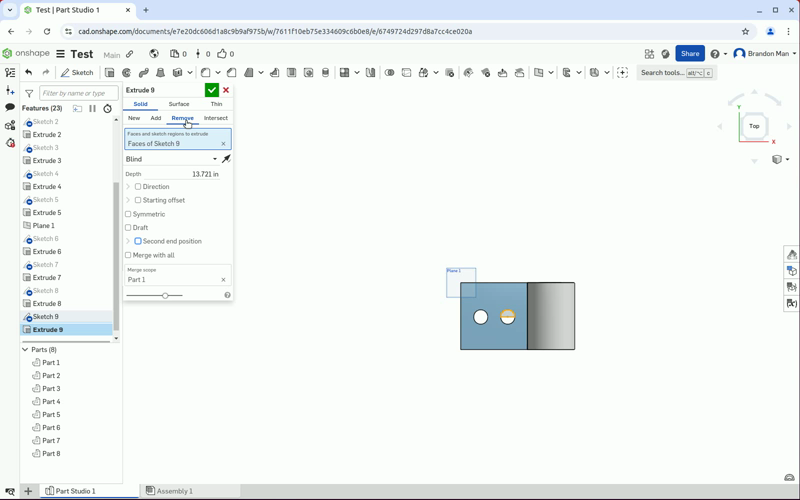
key(space)
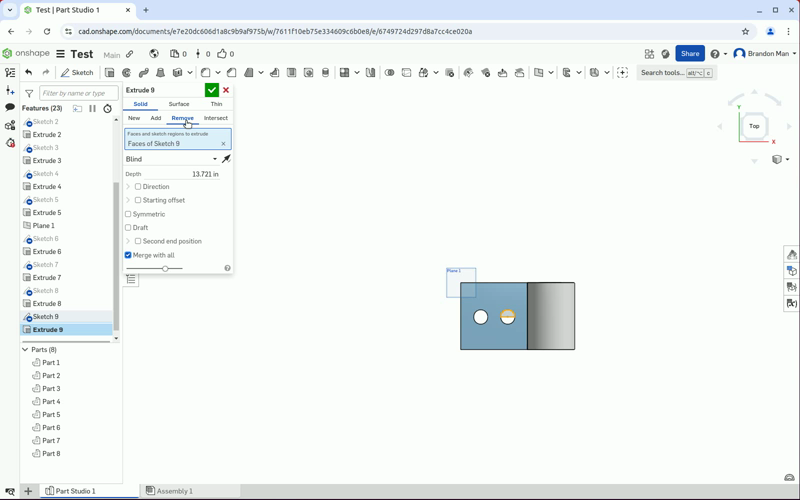
key(enter)
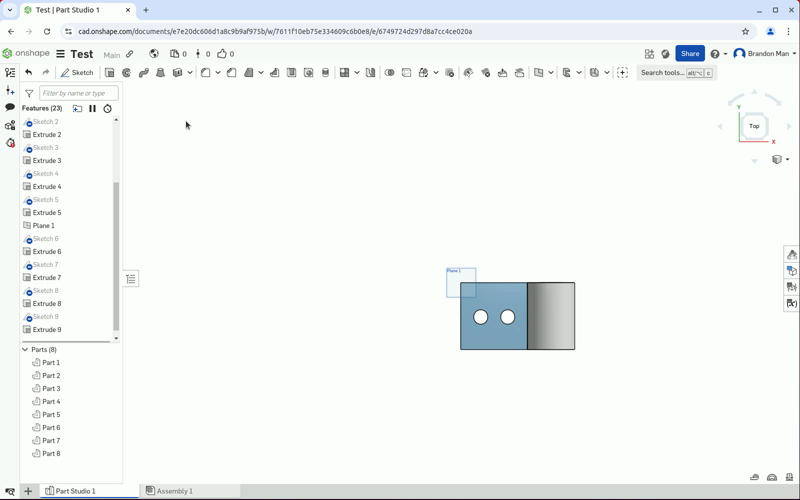
key(shift+h)
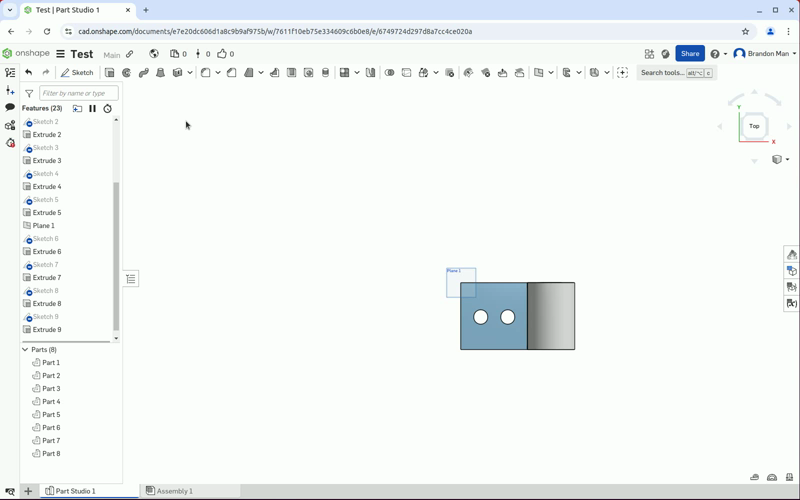
key(shift+h)
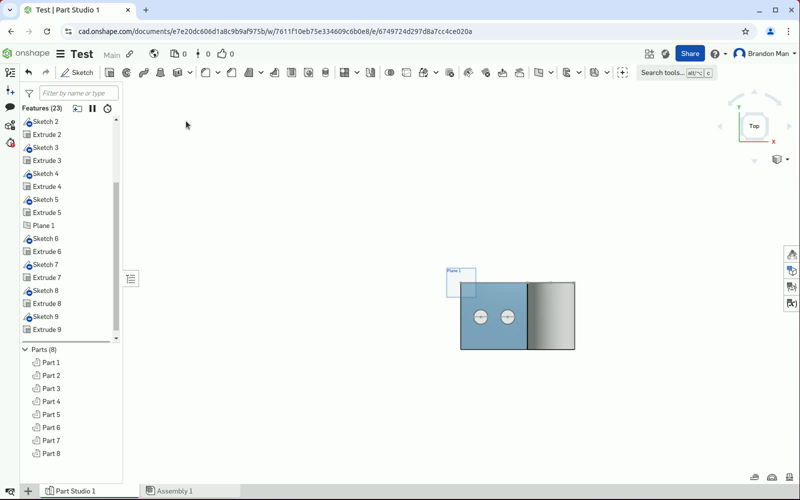
key(shift+7)
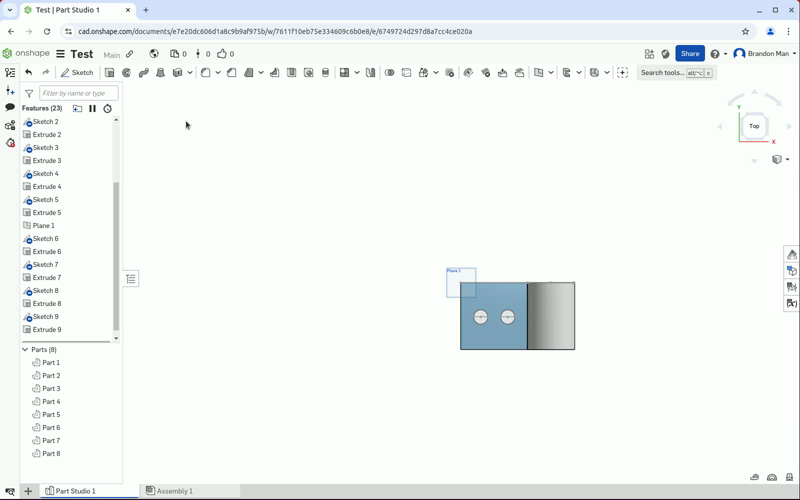
key(up, 3)
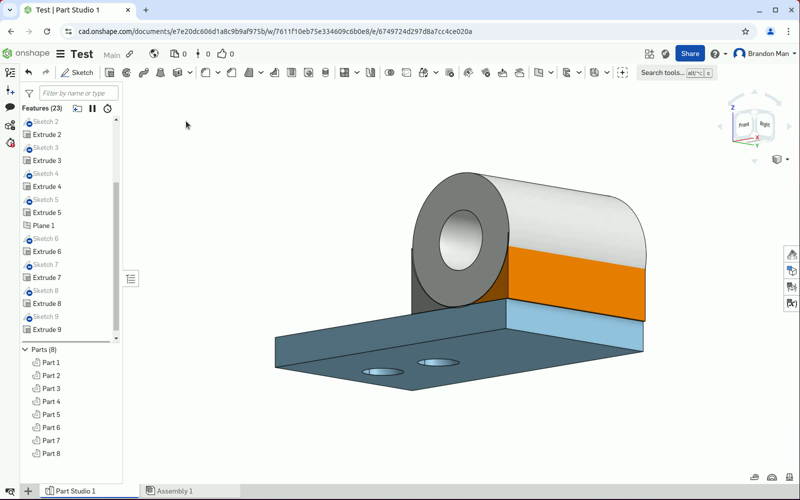
key(left, 3)
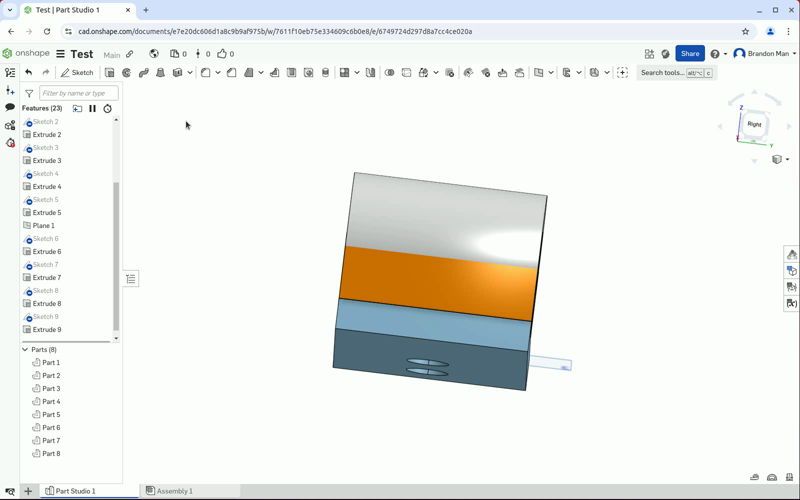
key(right, 3)
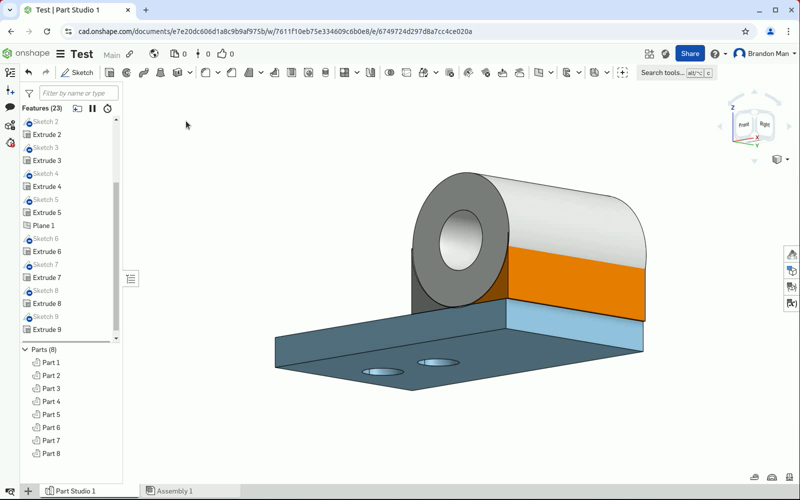
key(down, 3)
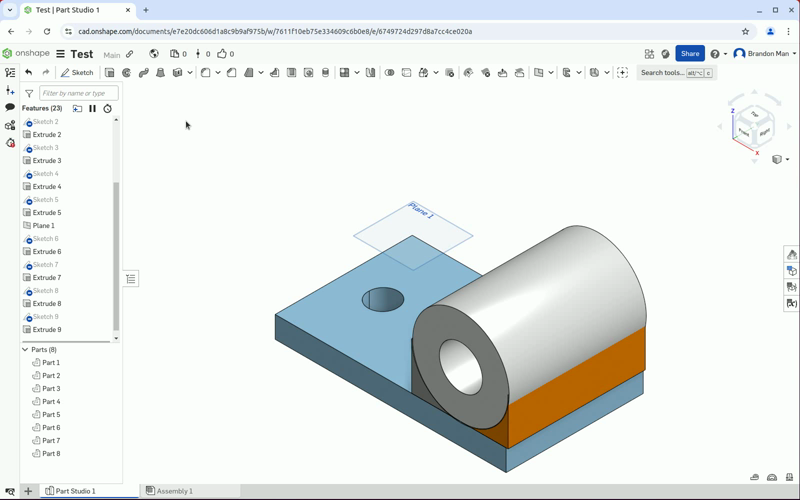
mouse_move(69, 98)
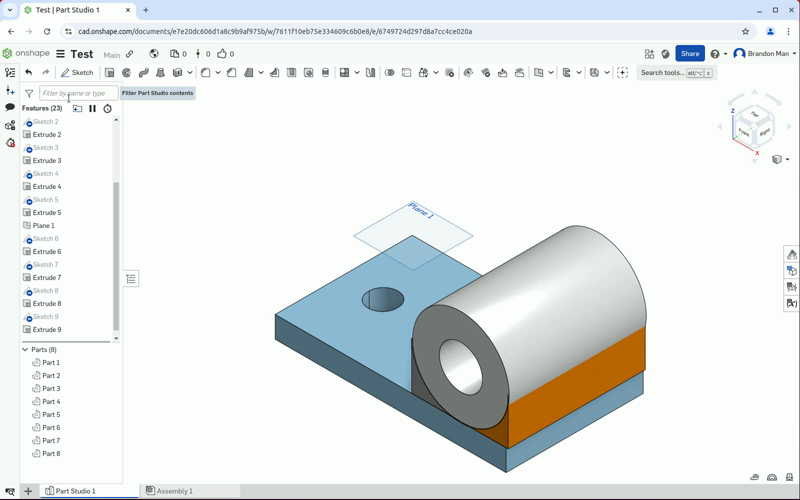
click(69, 98)